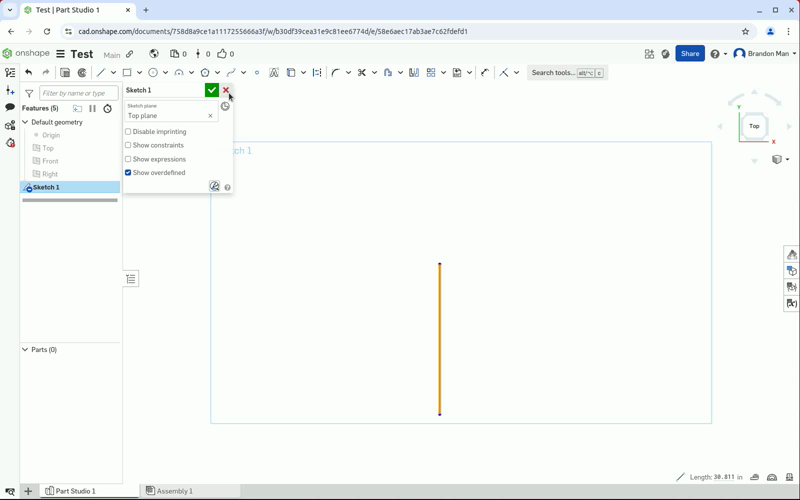
key(shift+h)
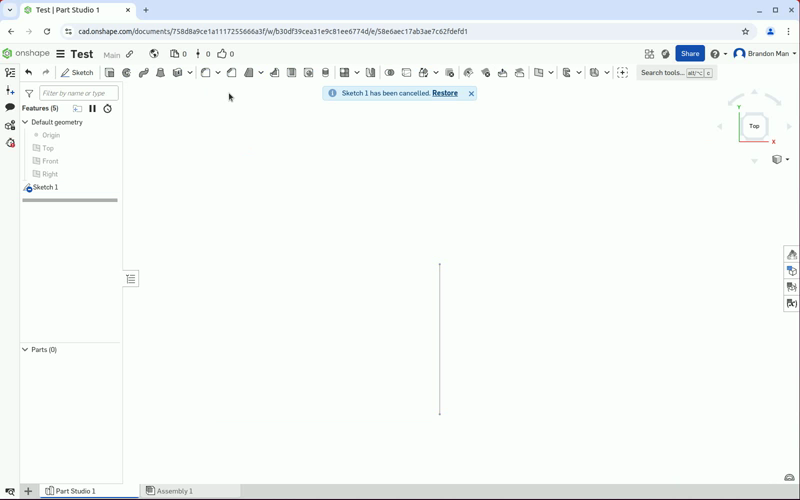
key(shift+s)
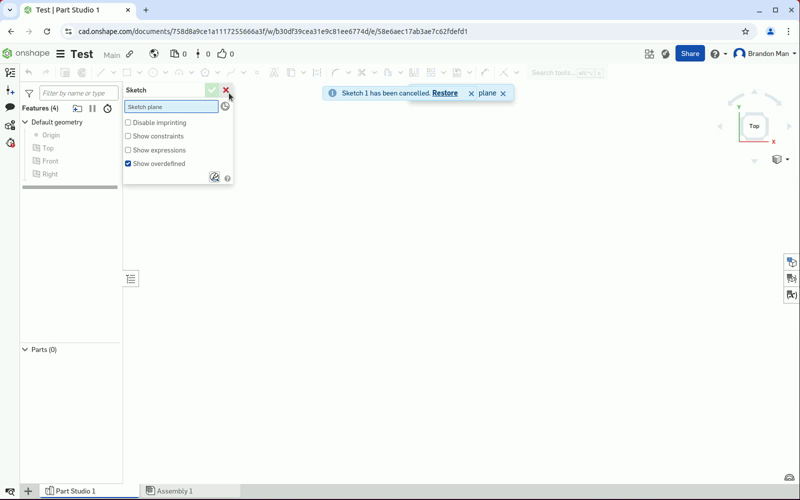
mouse_move(73, 150)
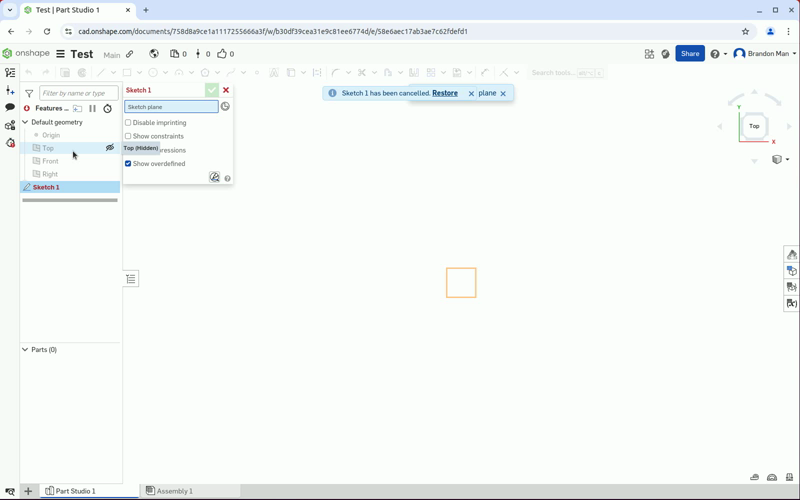
click(73, 150)
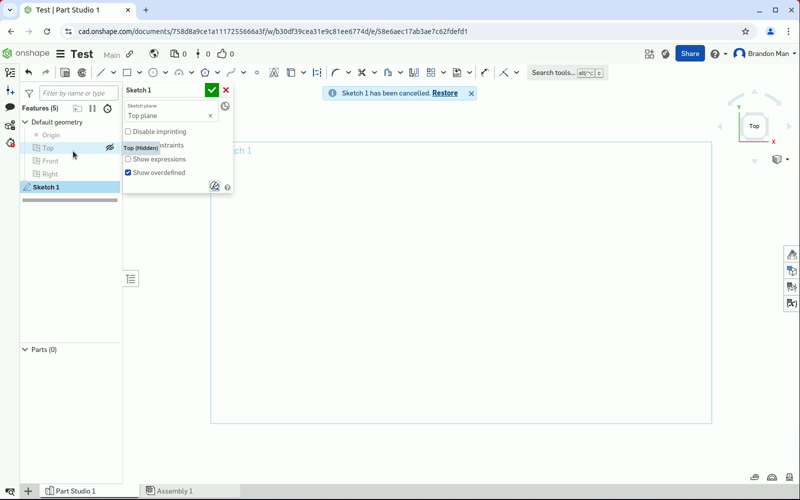
mouse_move(73, 352)
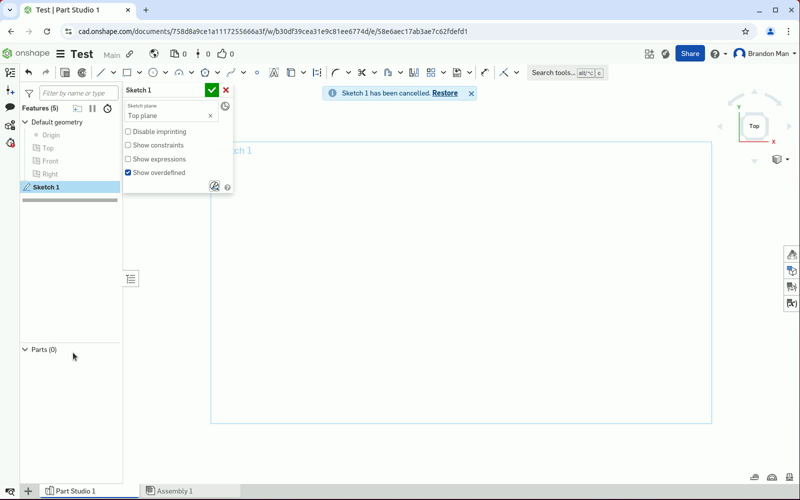
key(y)
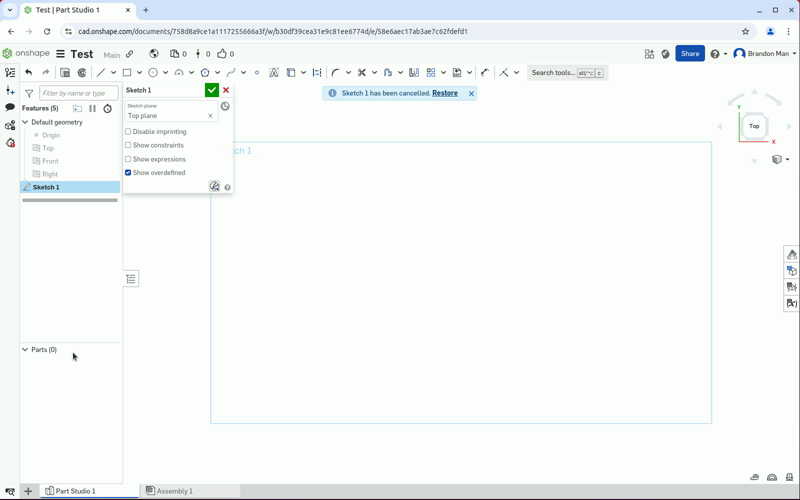
key(l)
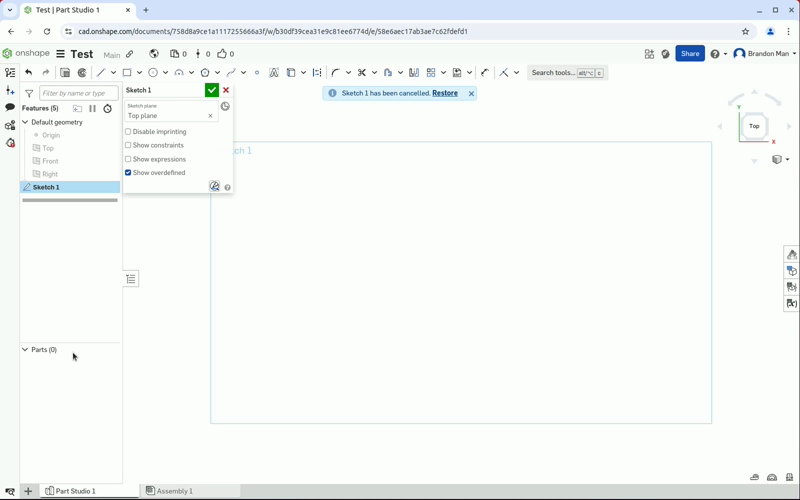
key_down(shift)
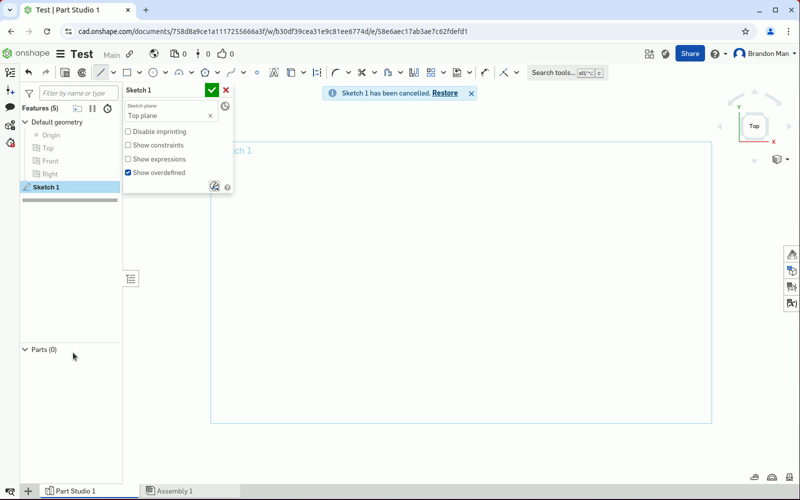
mouse_move(351, 335)
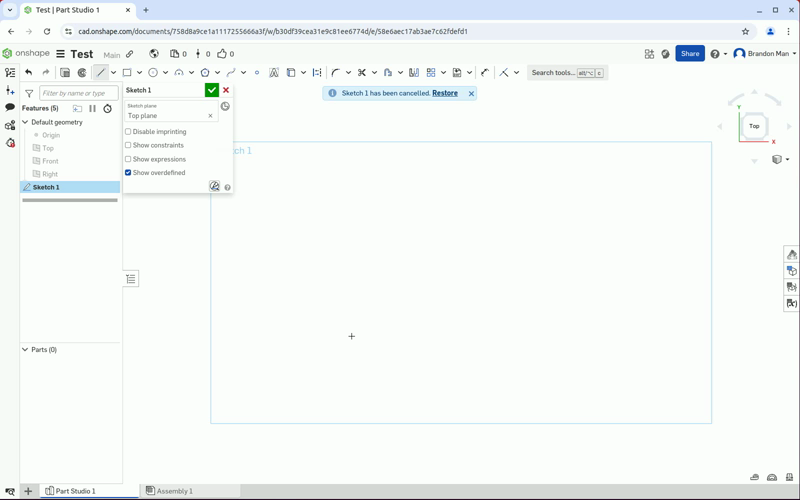
click(351, 335)
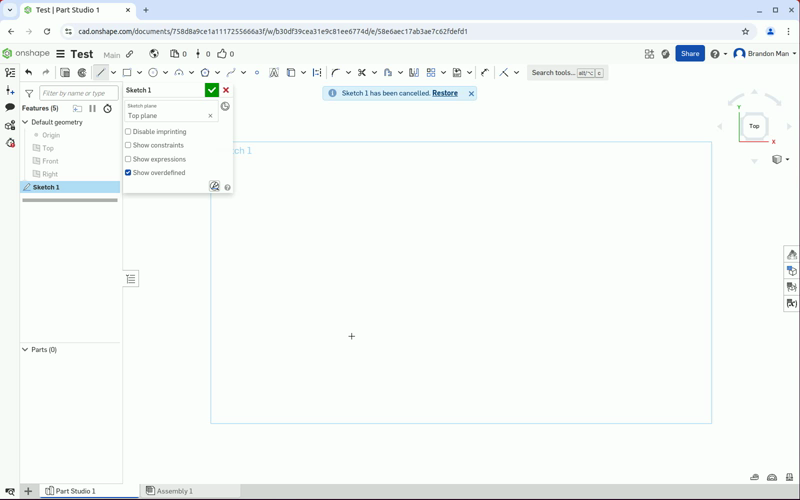
key_up(shift)
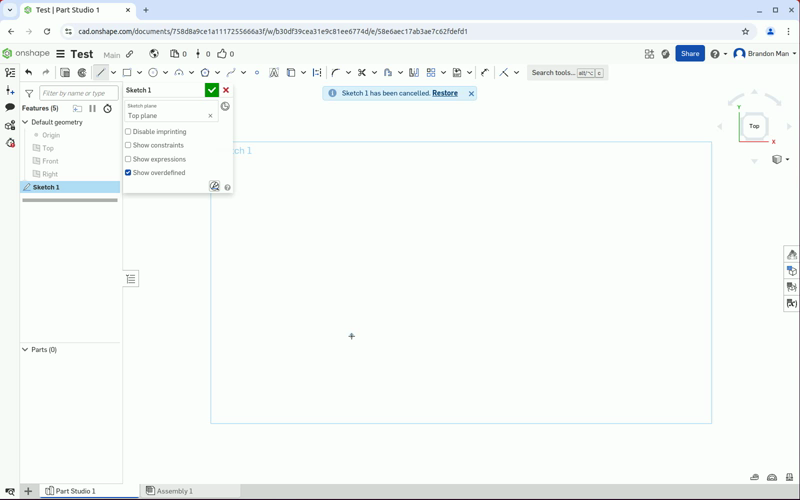
key_down(shift)
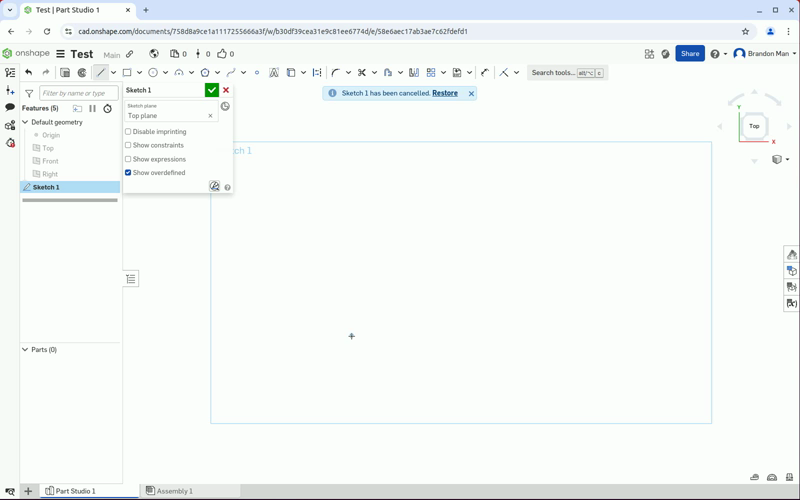
mouse_move(569, 335)
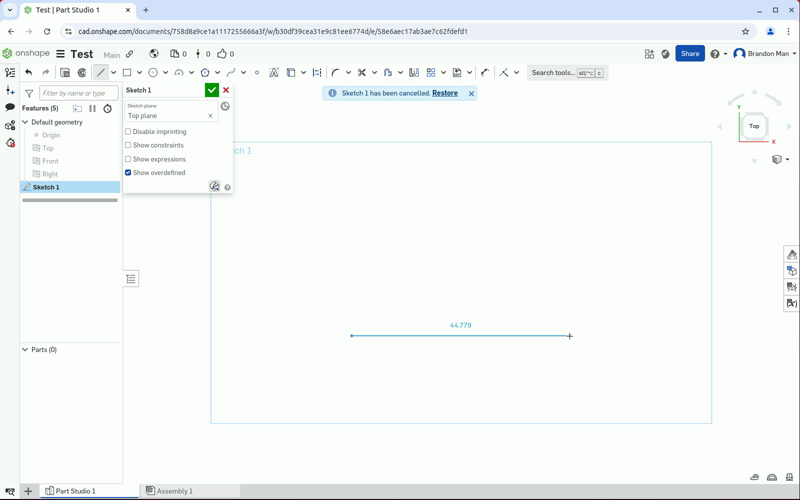
click(569, 335)
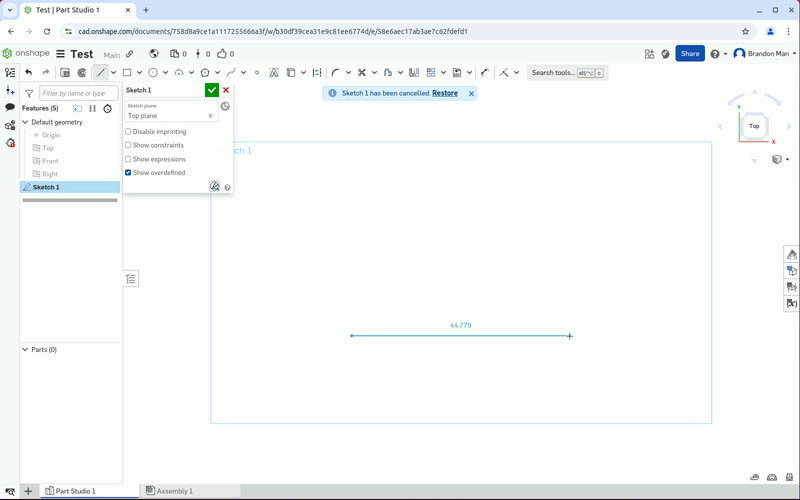
key_up(shift)
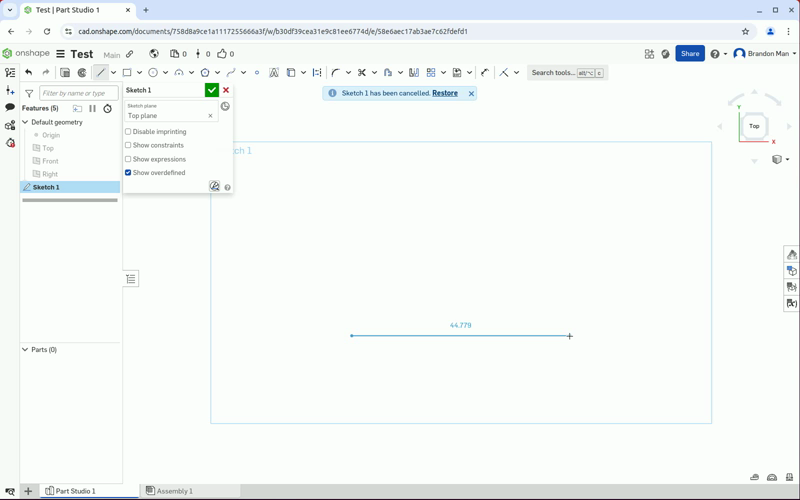
key_down(shift)
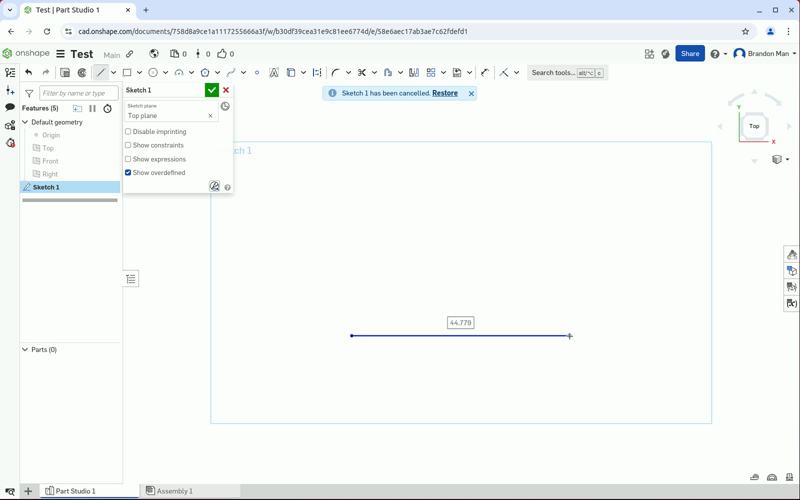
mouse_move(569, 230)
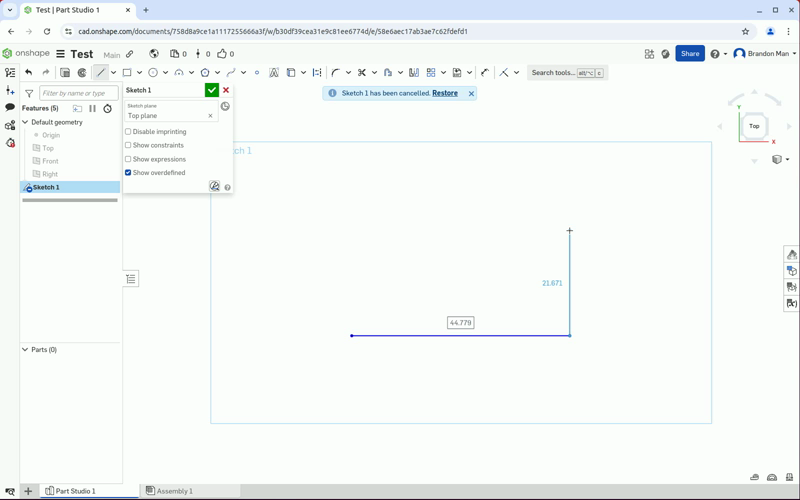
click(569, 230)
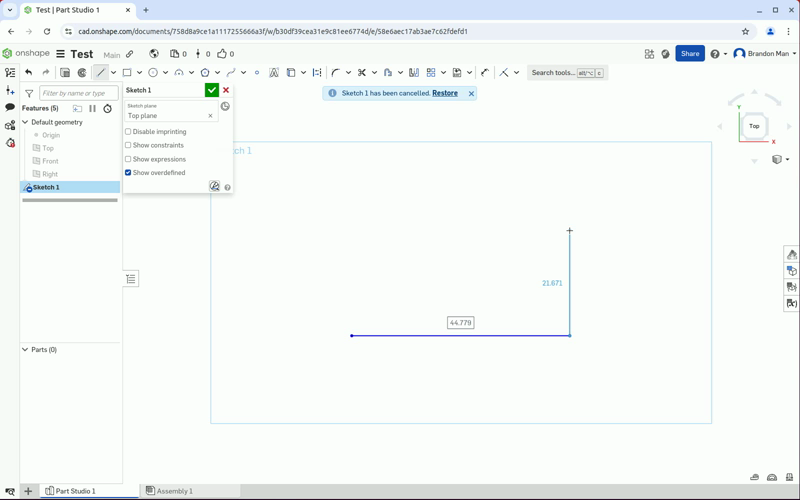
key_up(shift)
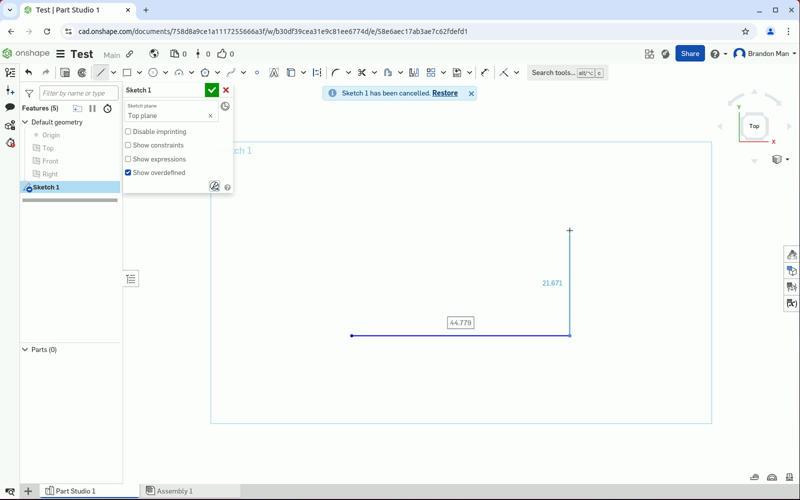
key_down(shift)
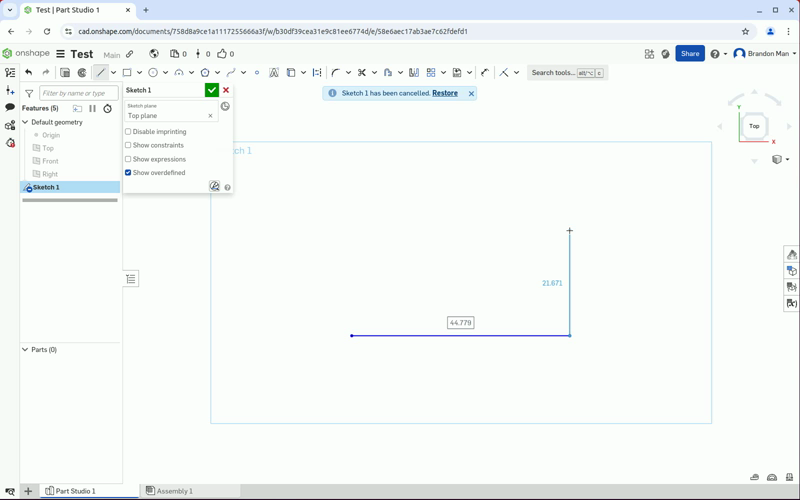
mouse_move(351, 230)
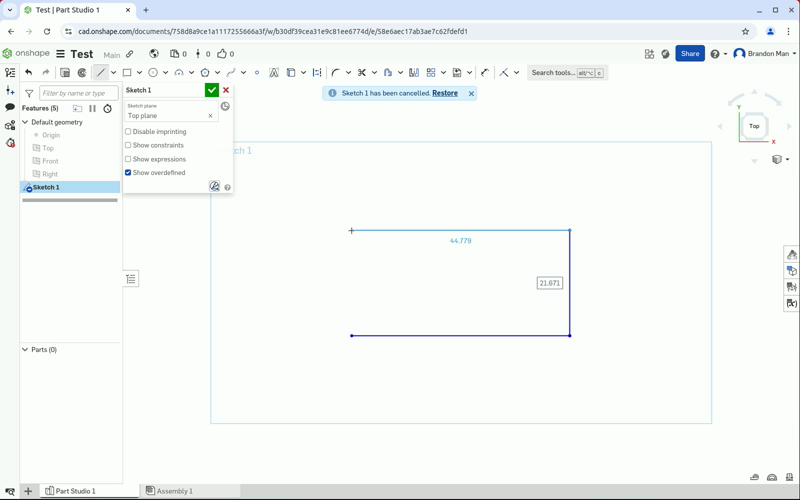
click(351, 230)
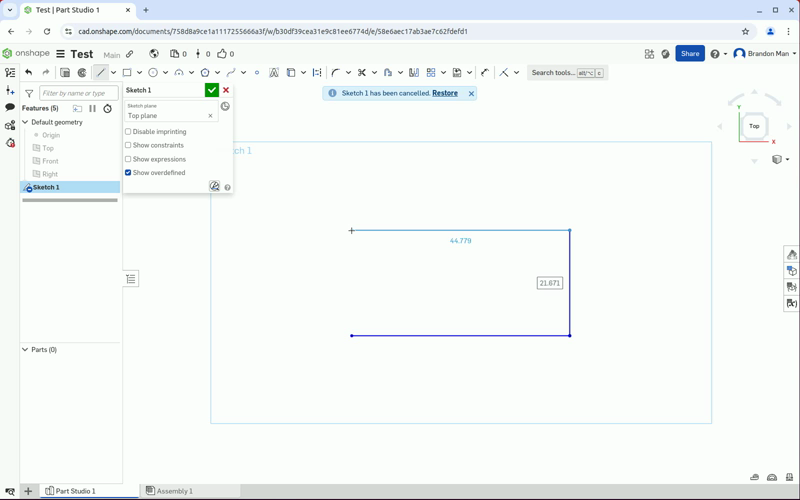
key_up(shift)
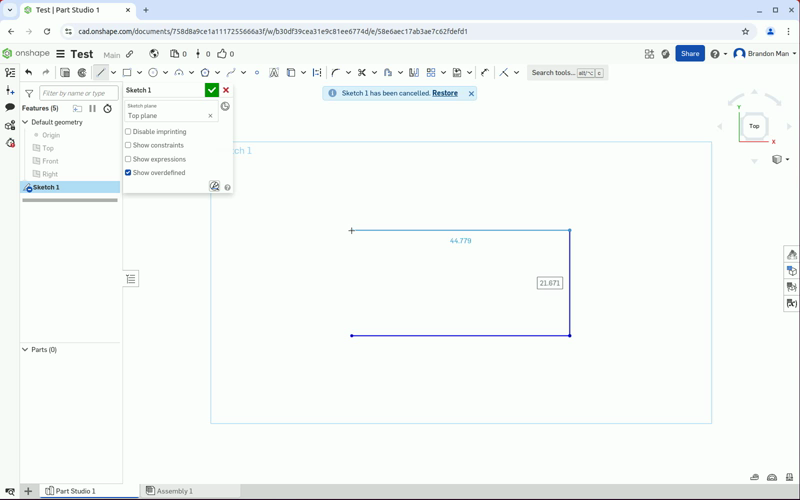
key_down(shift)
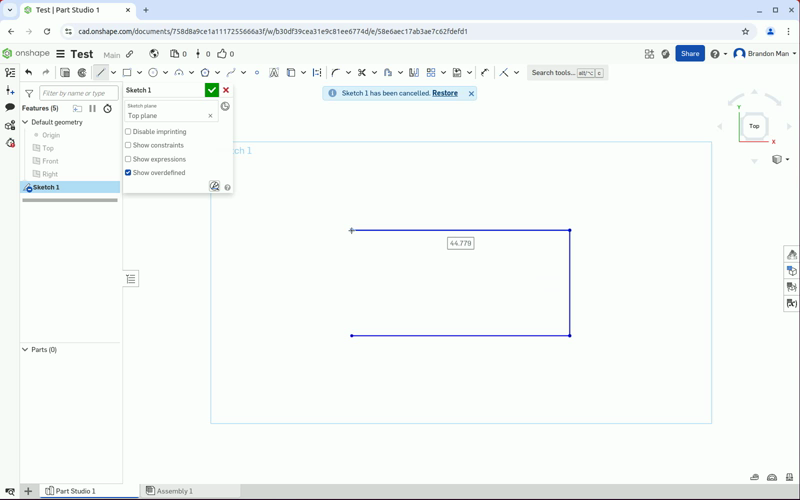
mouse_move(351, 335)
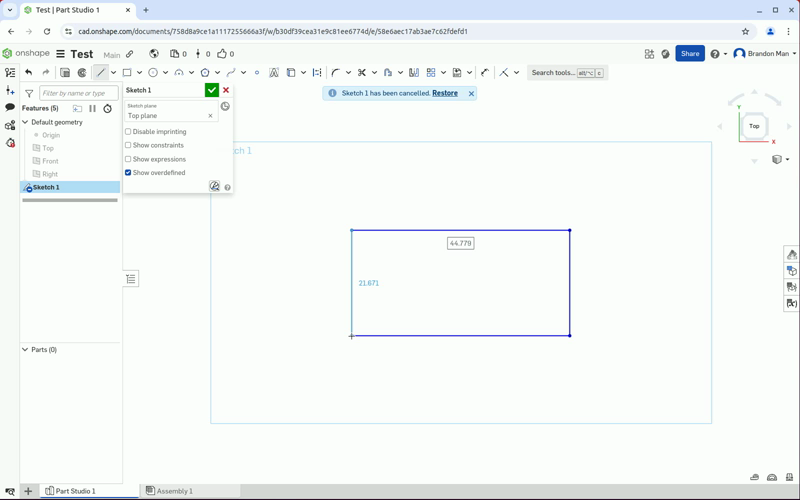
key_up(shift)
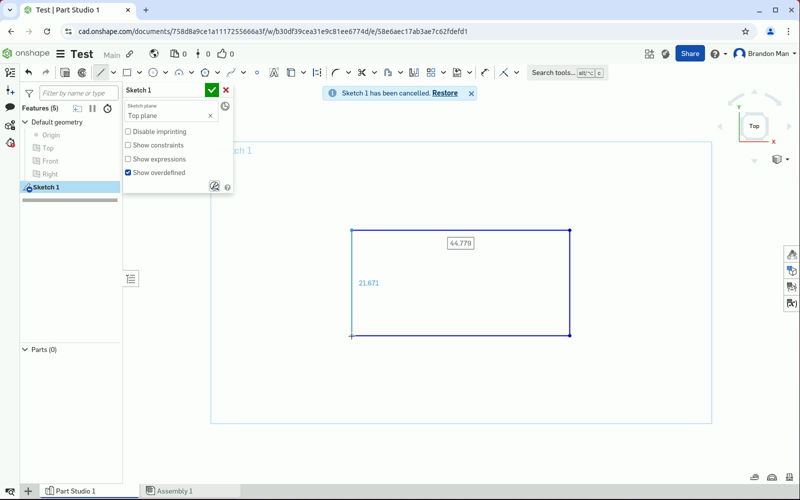
click(351, 335)
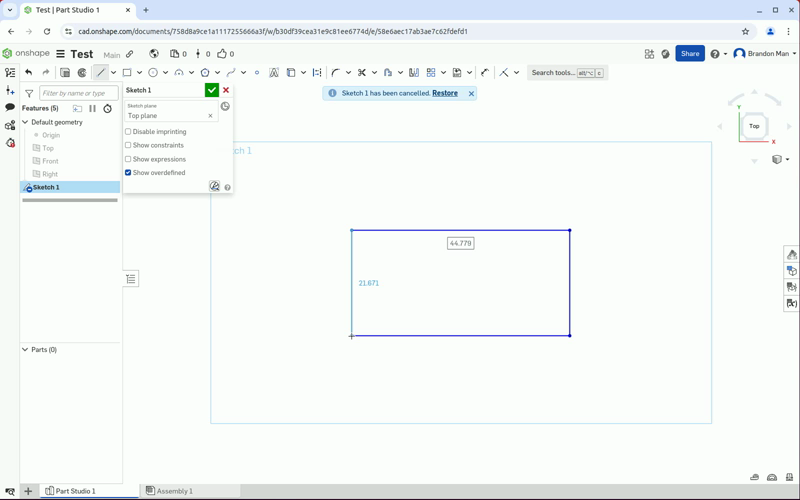
key(esc)
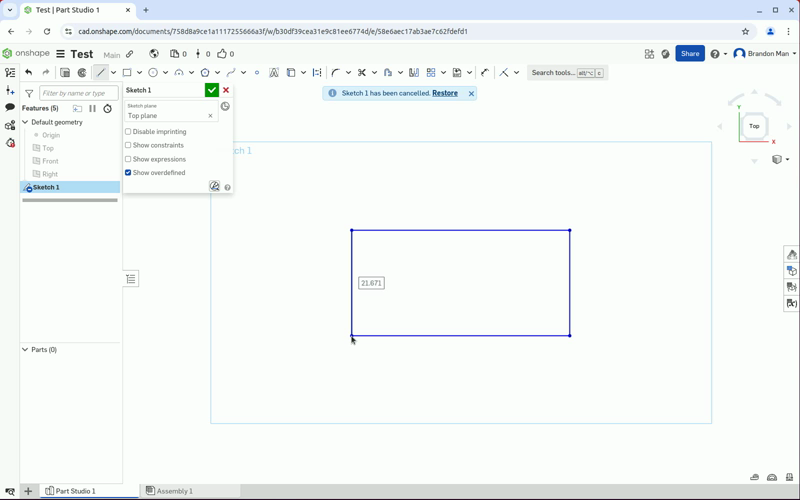
mouse_move(549, 270)
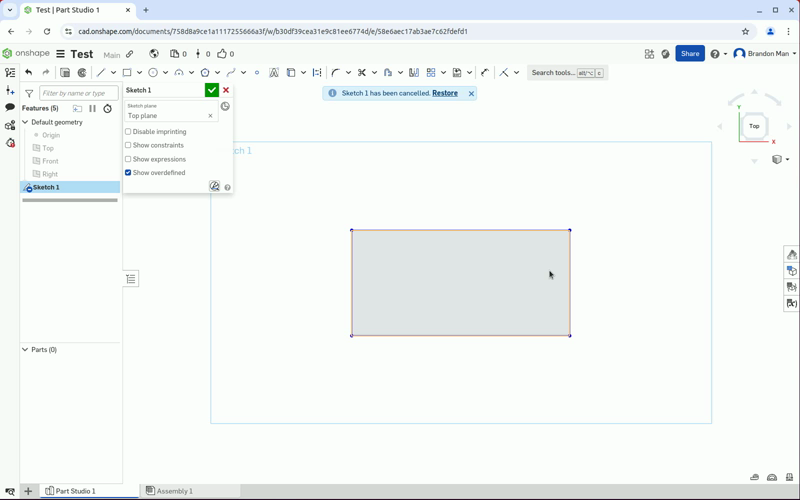
click(549, 270)
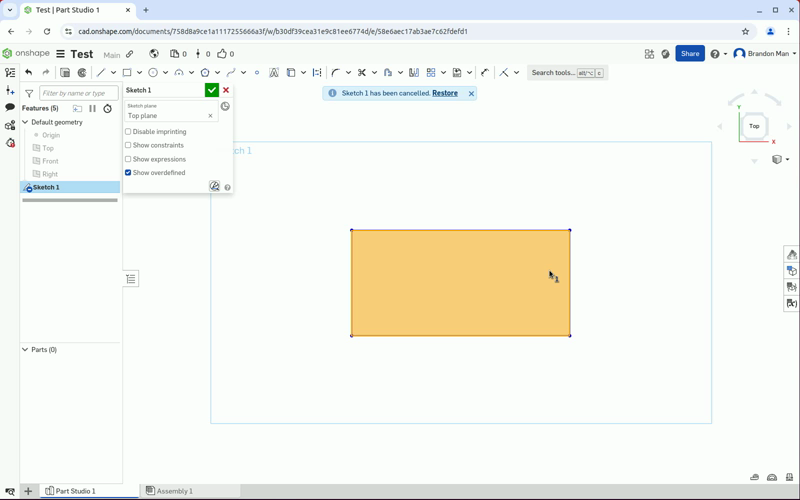
mouse_move(73, 352)
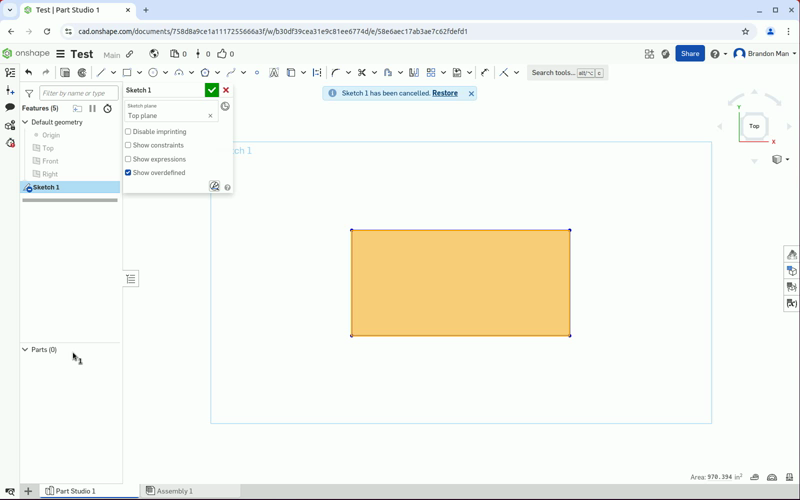
key(shift+y)
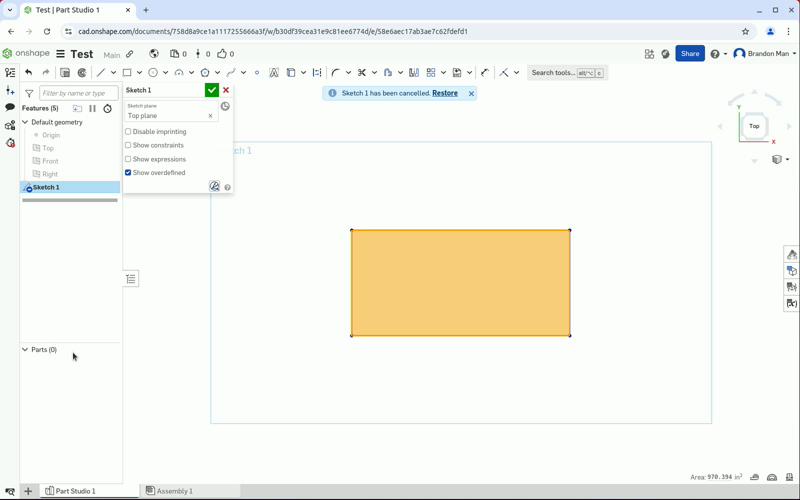
key(shift+e)
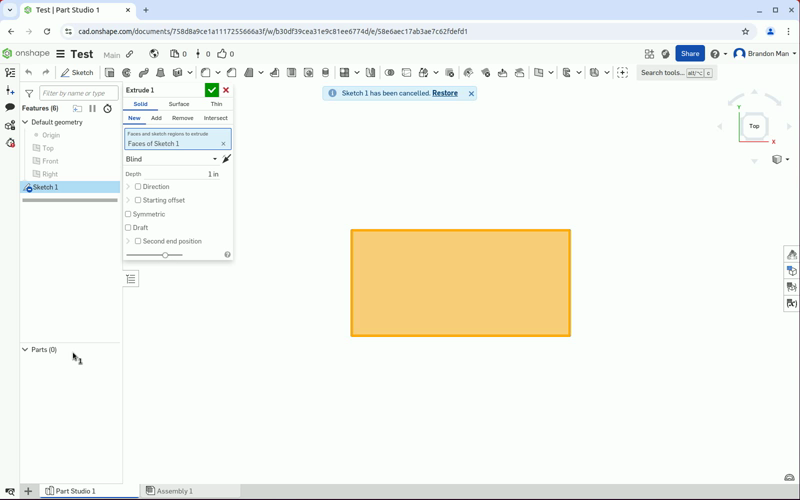
mouse_move(143, 106)
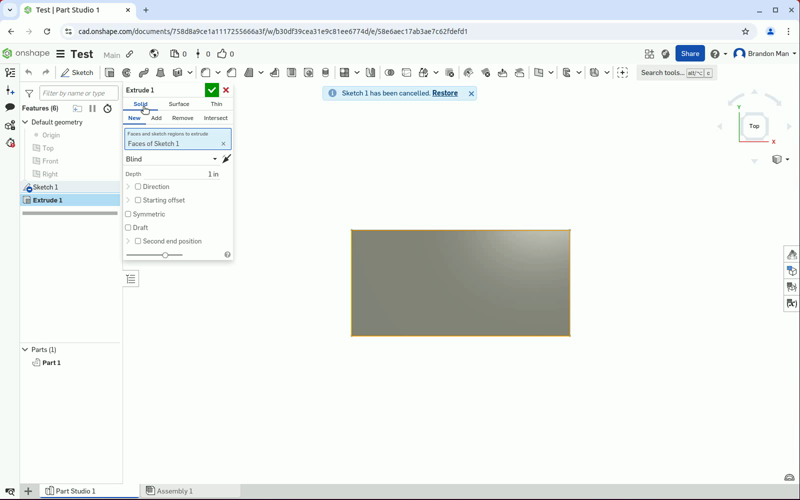
click(143, 106)
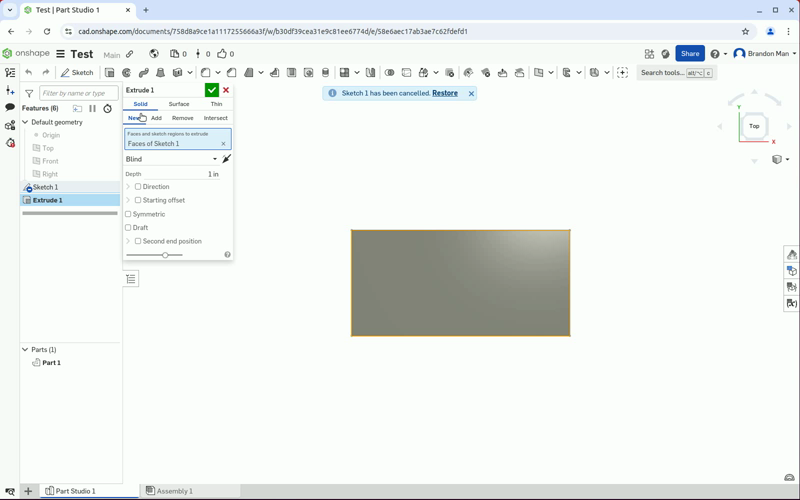
mouse_move(137, 120)
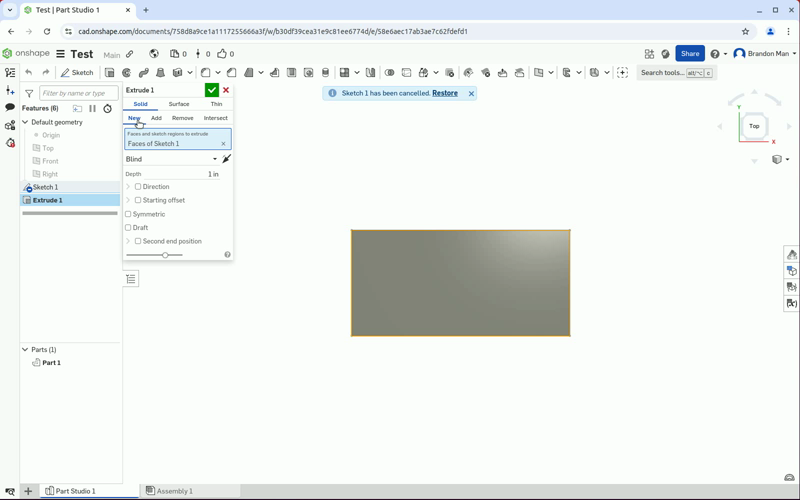
click(137, 120)
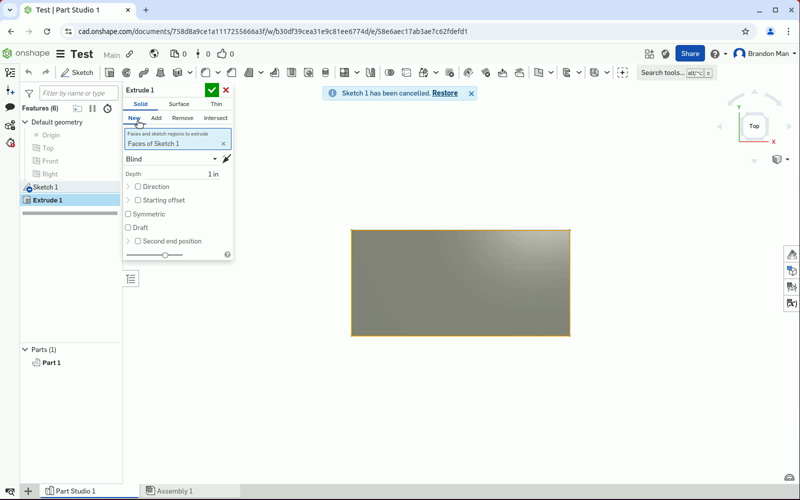
key(tab, 4)
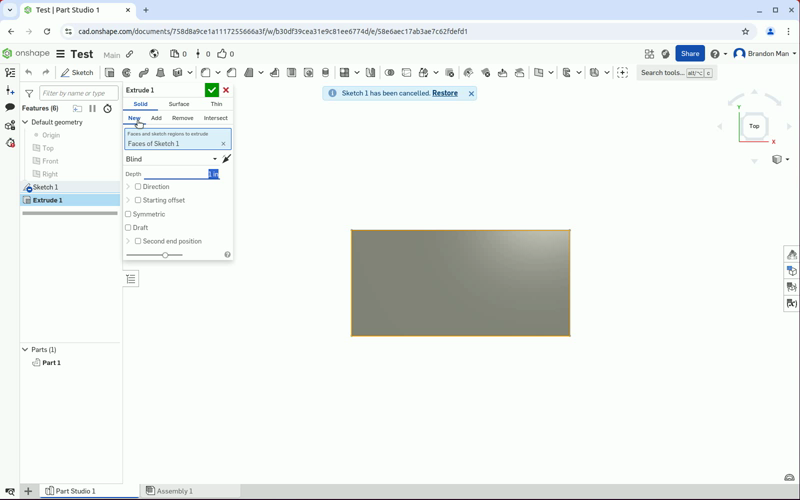
text(4.574)
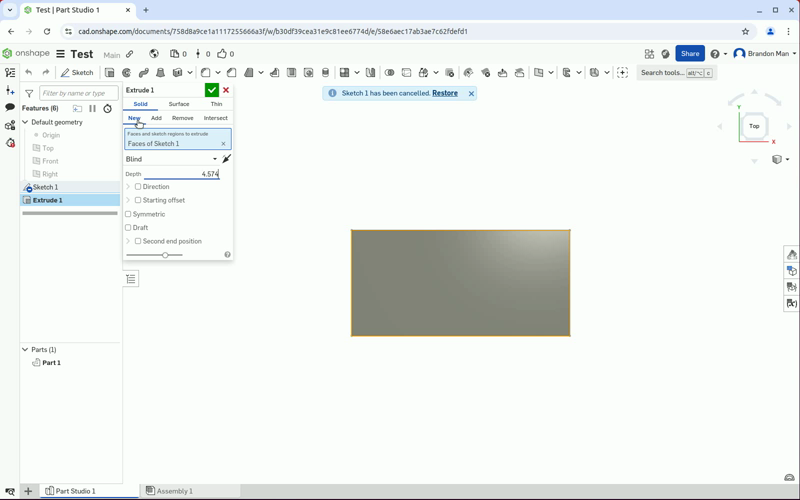
key(enter)
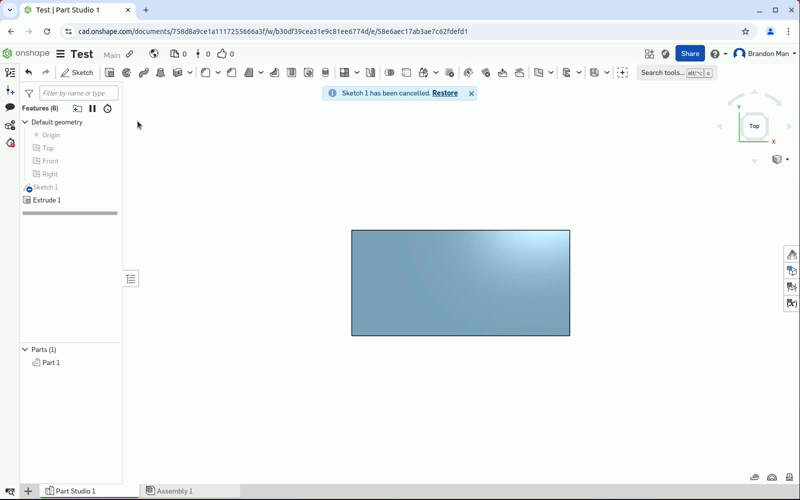
key(shift+h)
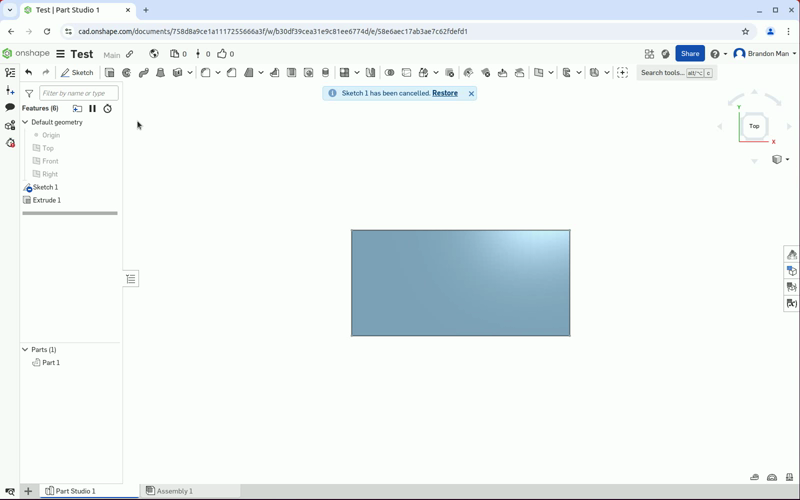
key(shift+h)
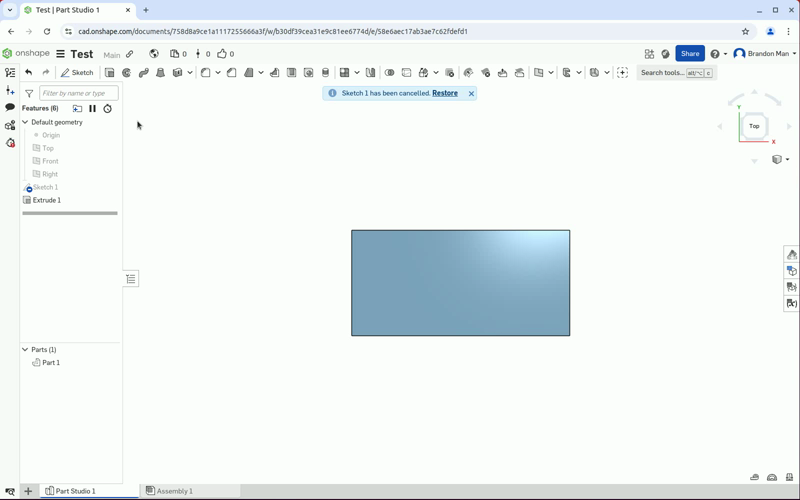
mouse_move(73, 189)
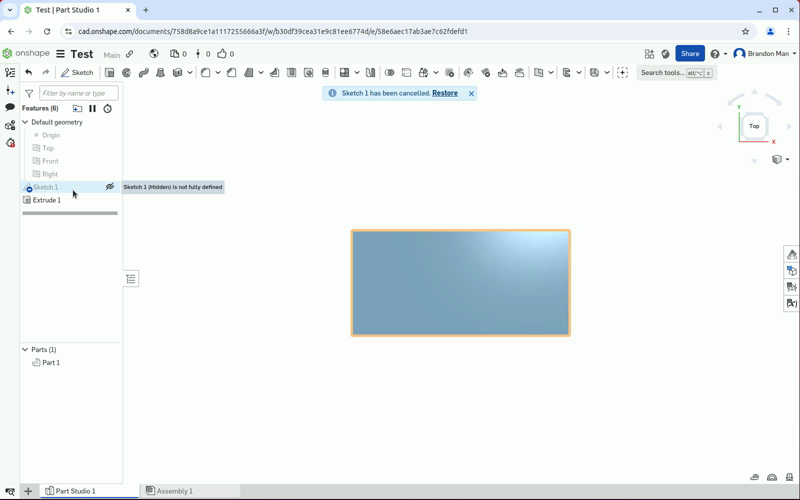
click(73, 189)
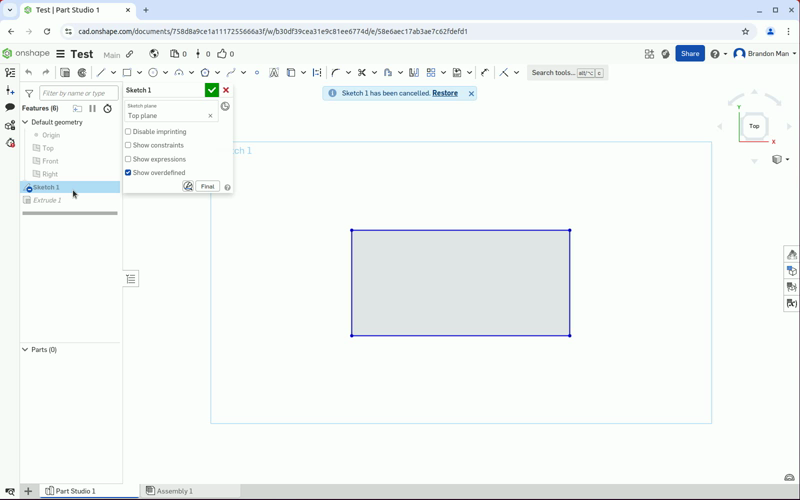
mouse_move(229, 92)
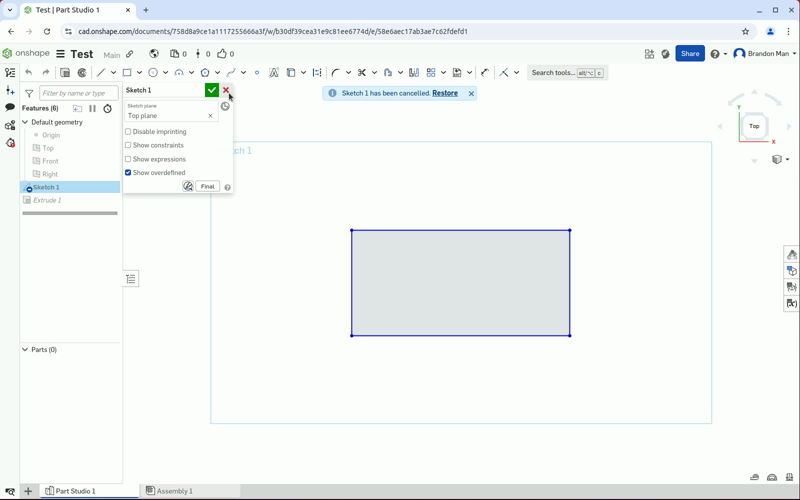
click(229, 92)
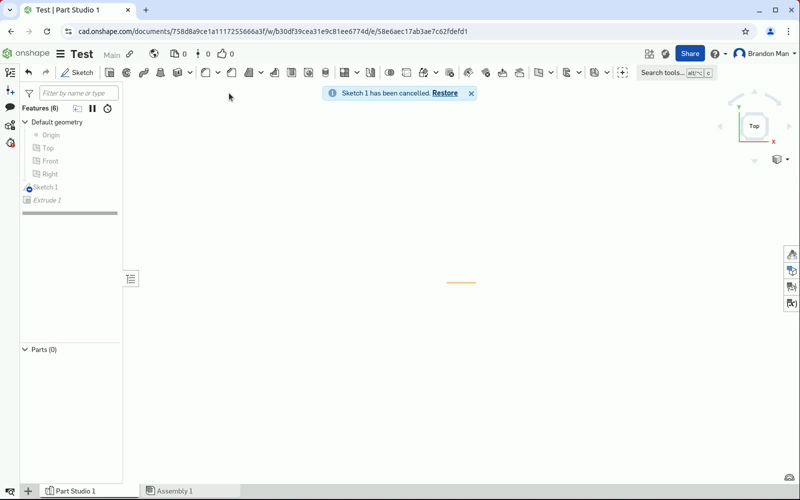
mouse_move(73, 352)
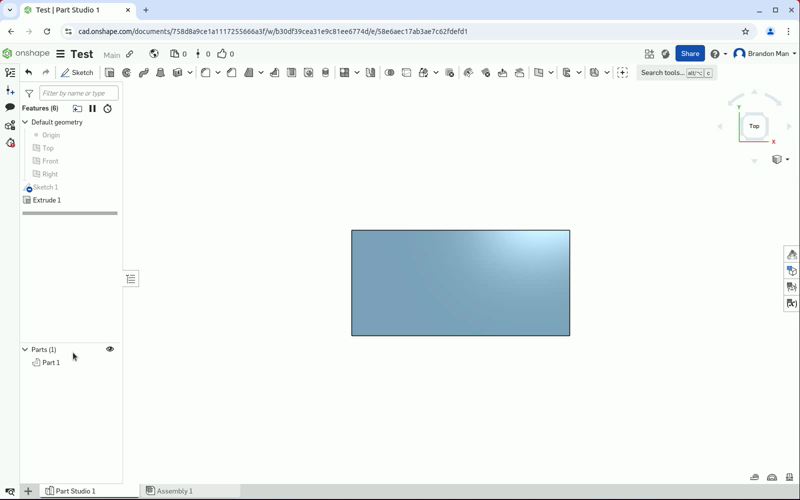
key(y)
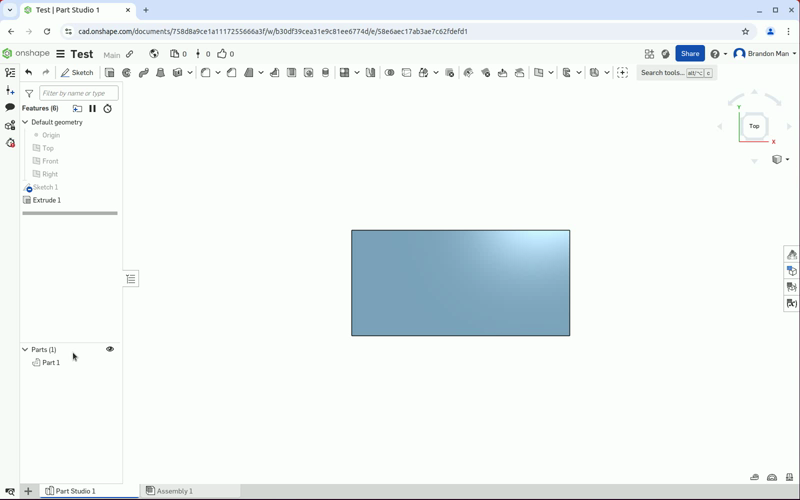
key(shift+p)
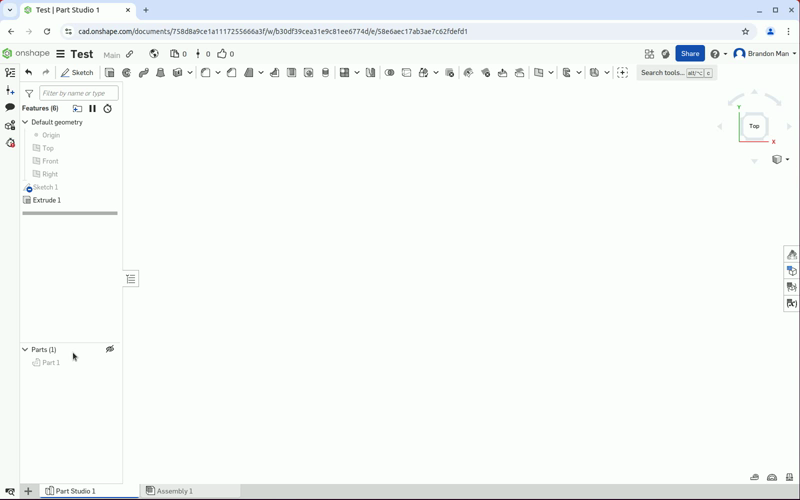
key(space)
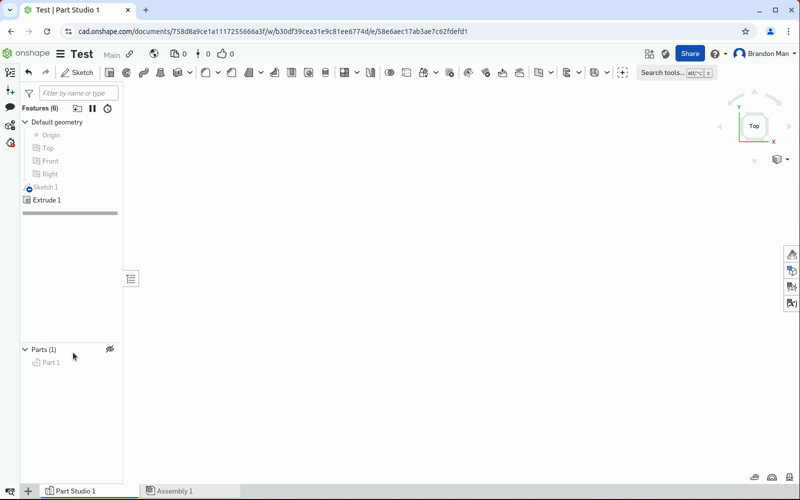
key_down(shift)
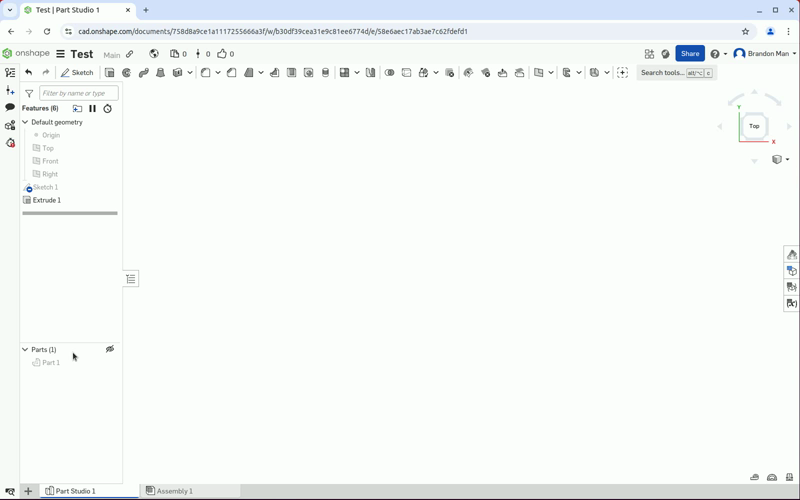
key(up)
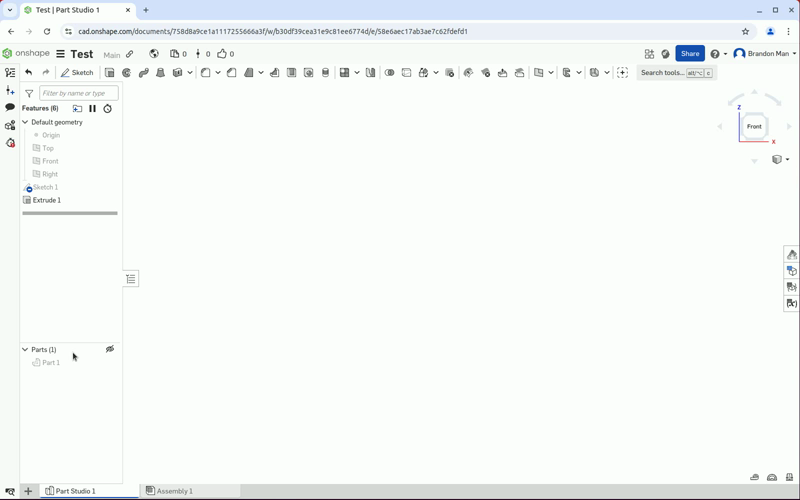
key_up(shift)
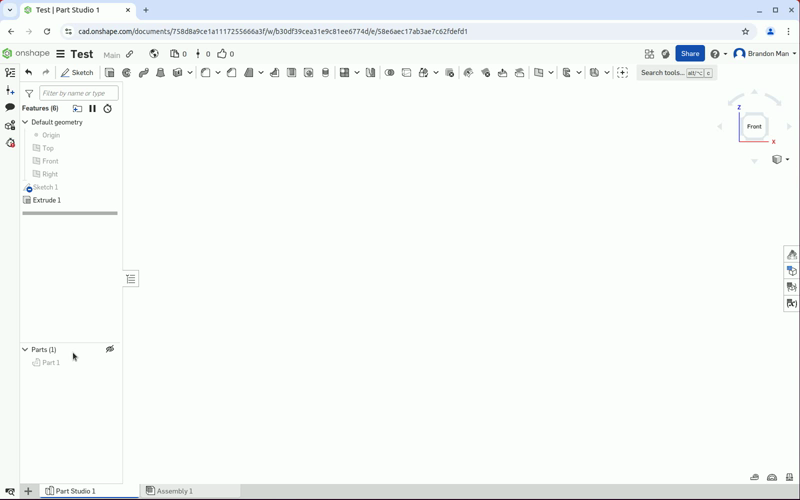
key(space)
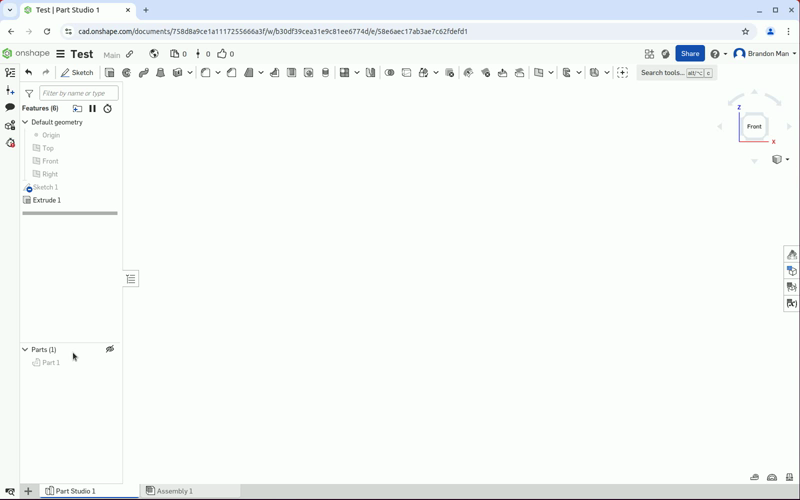
key_down(shift)
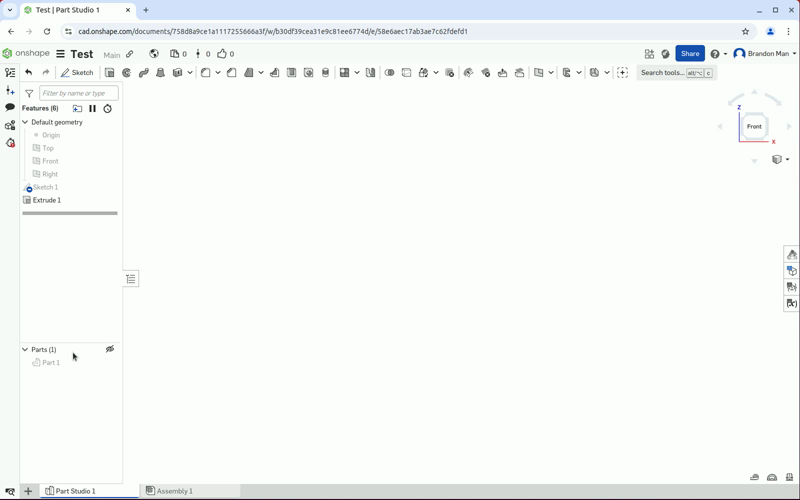
key(left)
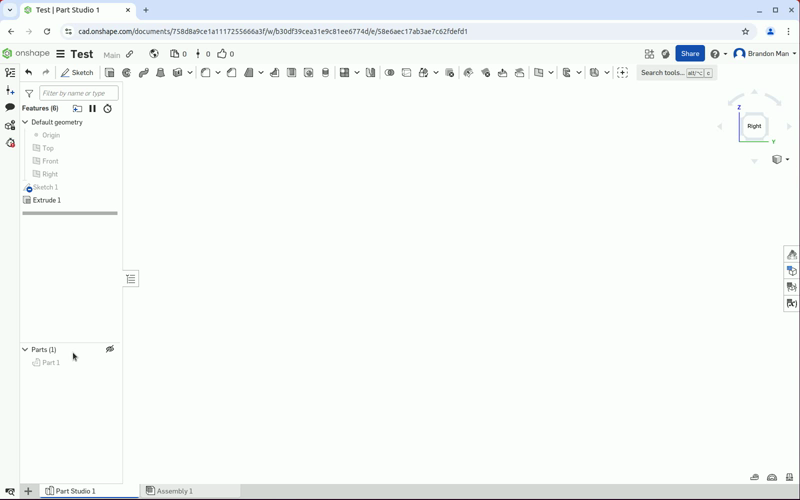
key_up(shift)
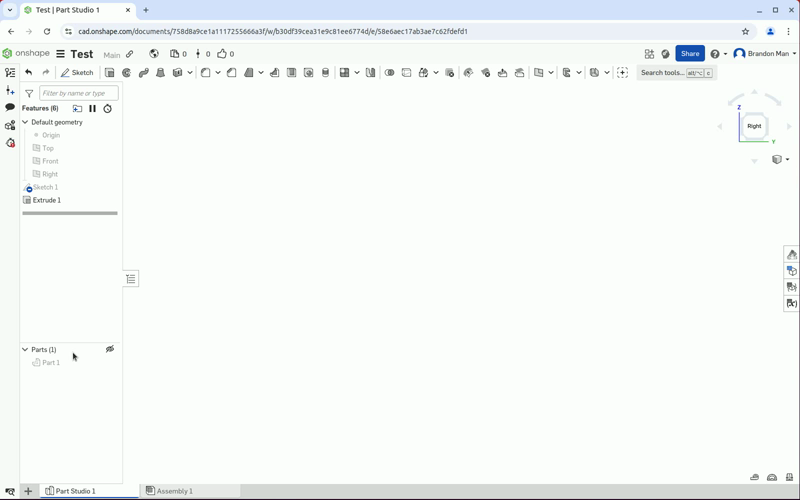
mouse_move(73, 352)
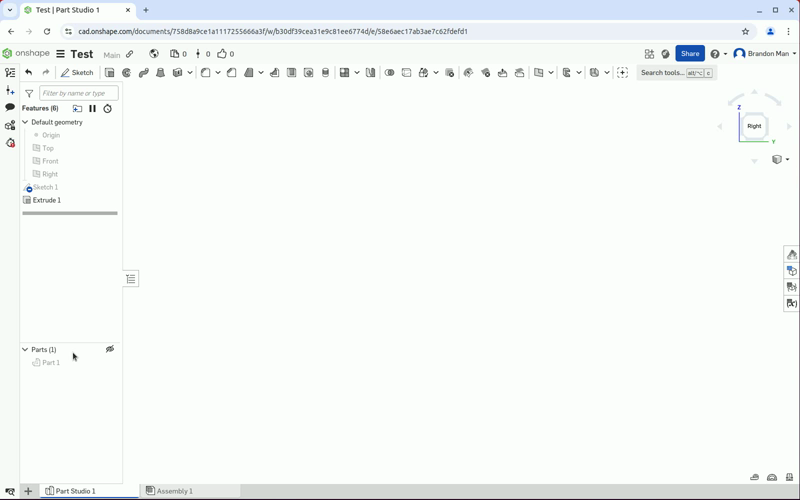
key(shift+y)
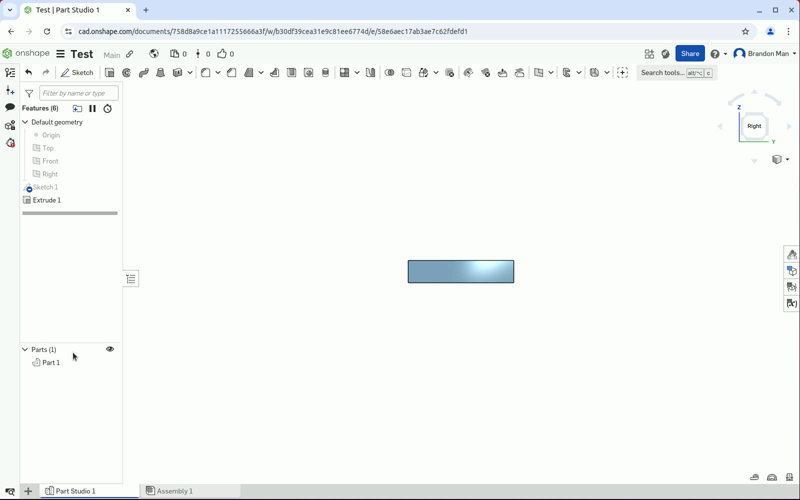
mouse_move(541, 75)
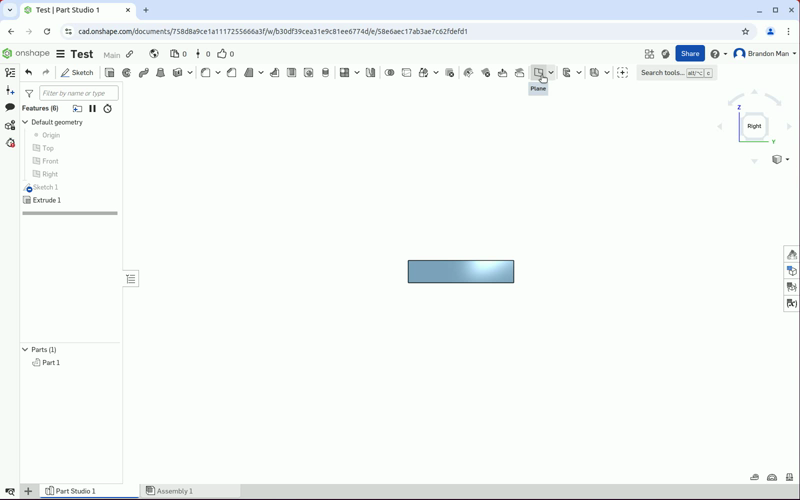
click(541, 75)
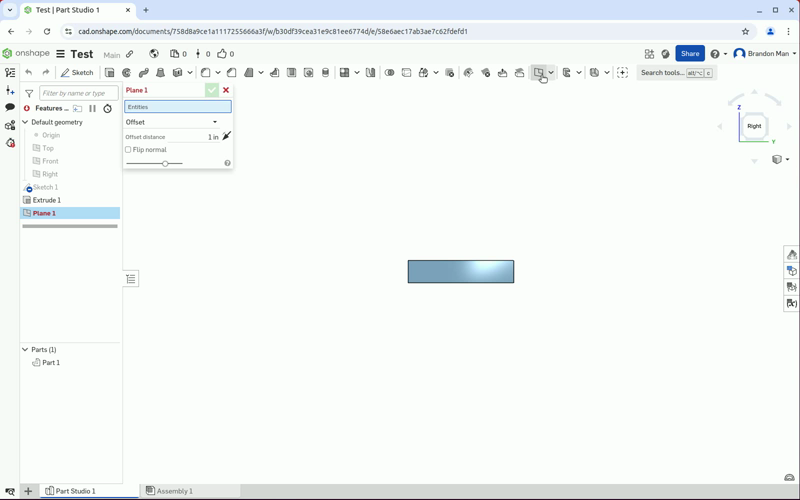
mouse_move(73, 176)
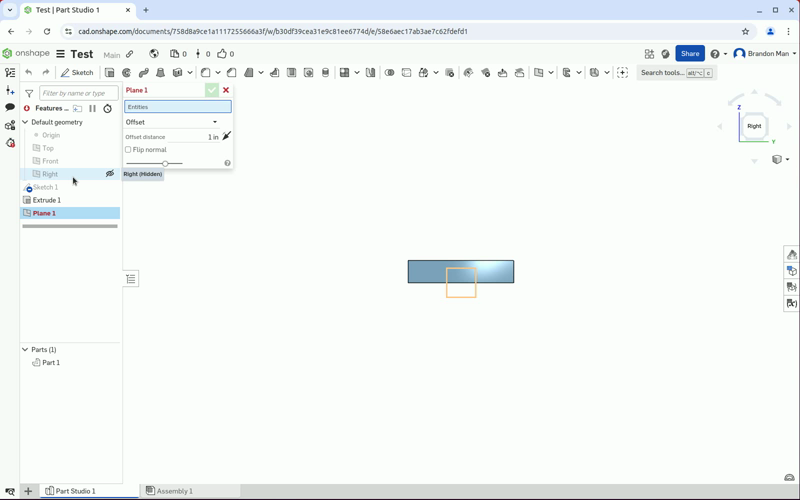
click(73, 176)
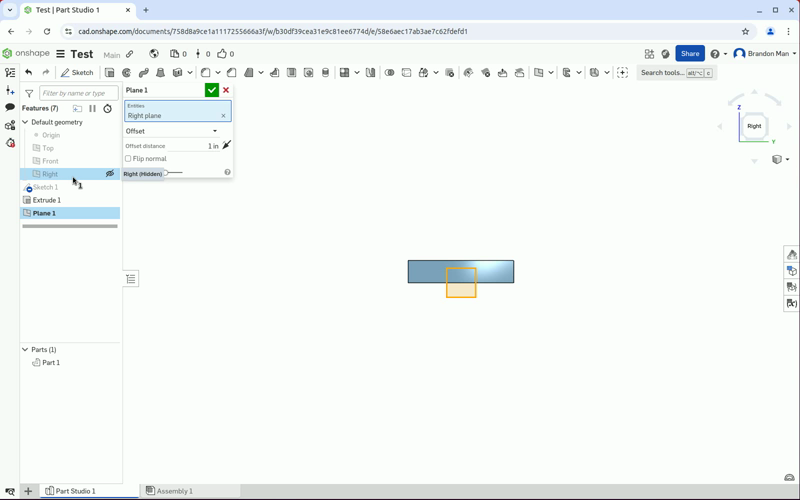
key(tab, 2)
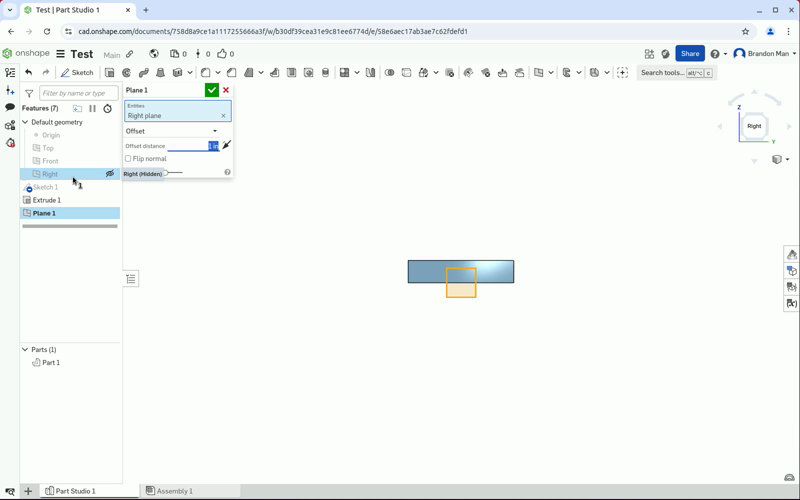
text(22.4)
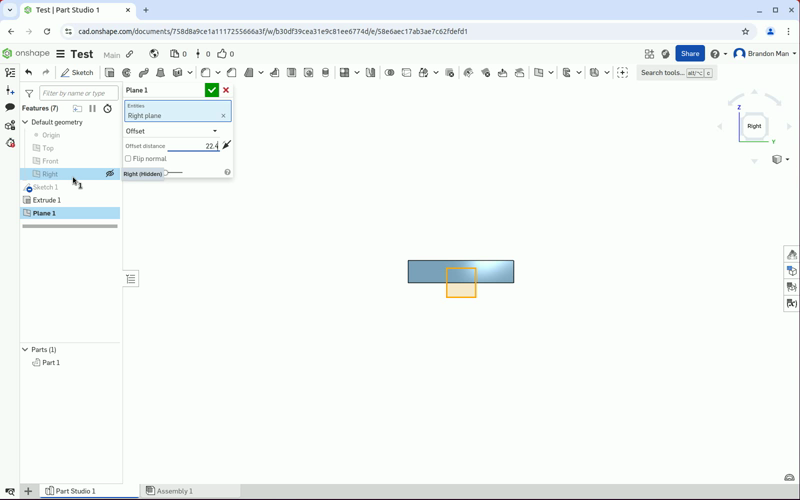
key(enter, 2)
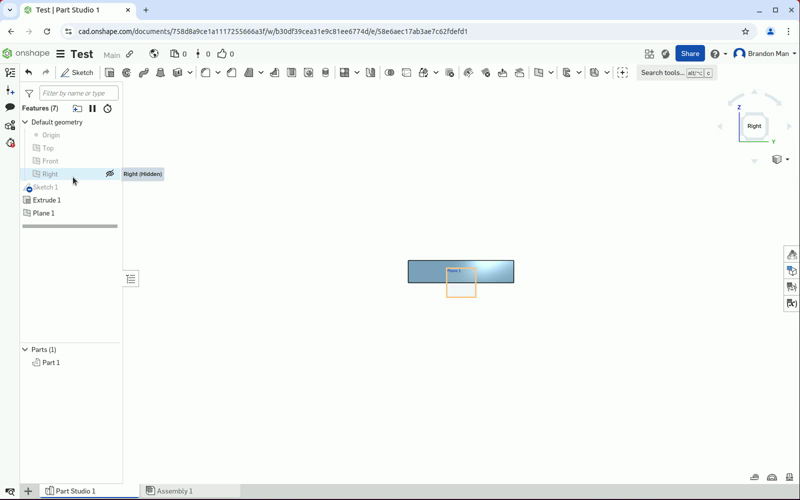
key(shift+s)
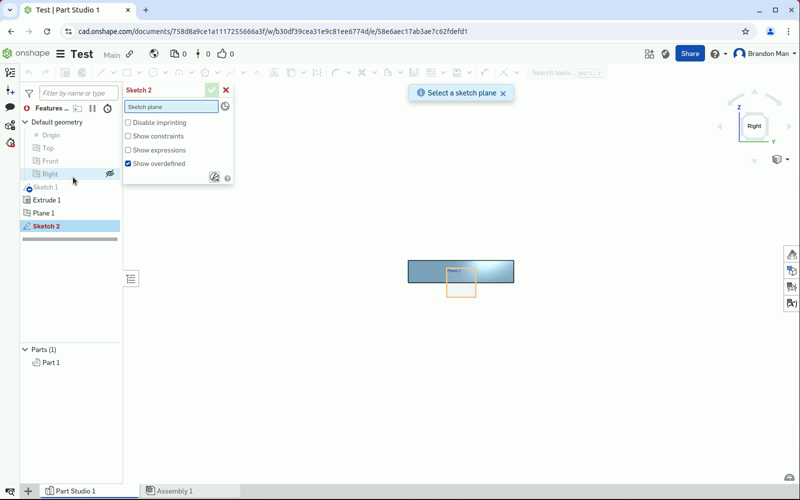
mouse_move(73, 215)
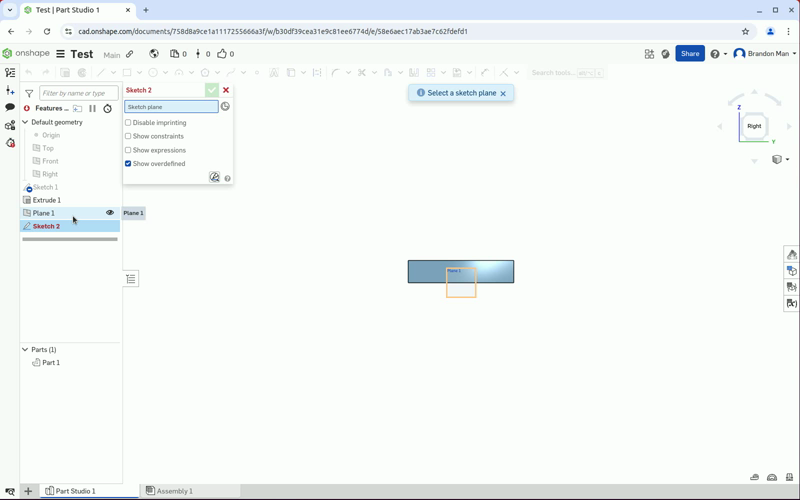
click(73, 215)
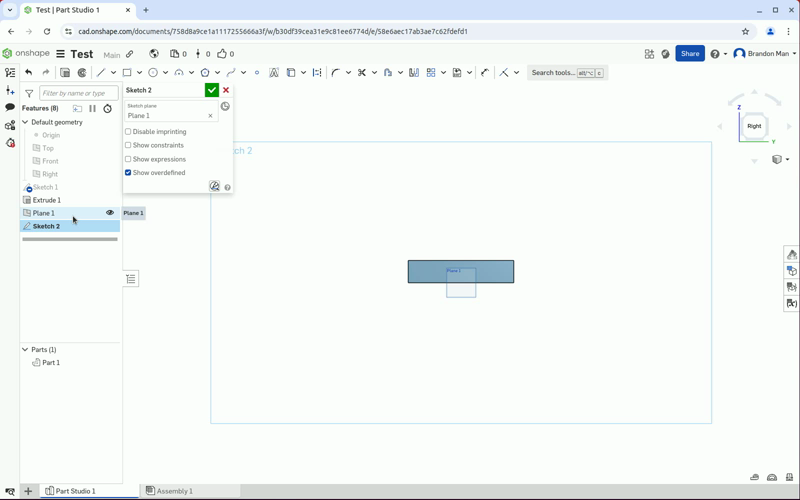
mouse_move(73, 352)
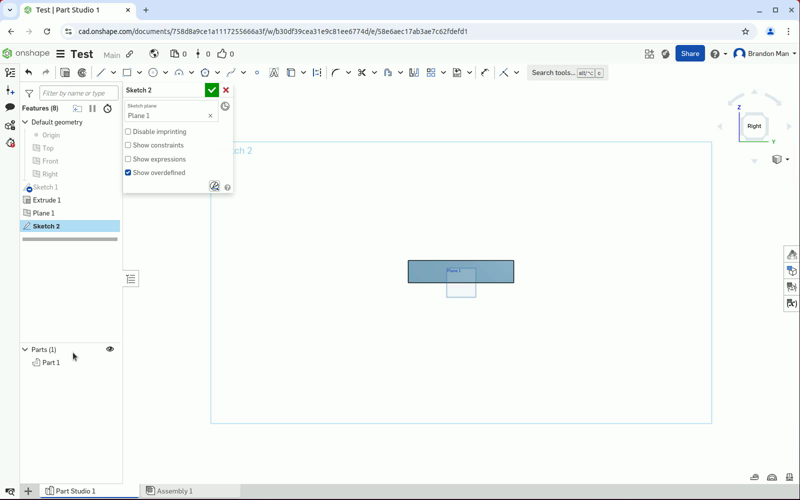
key(y)
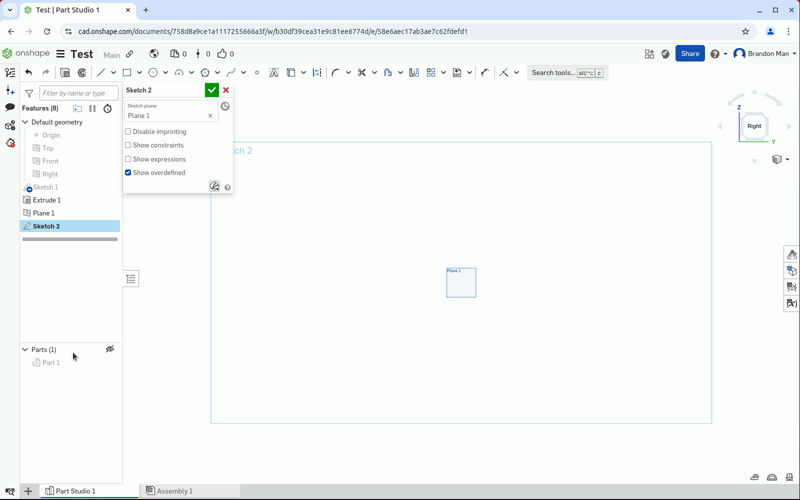
key(l)
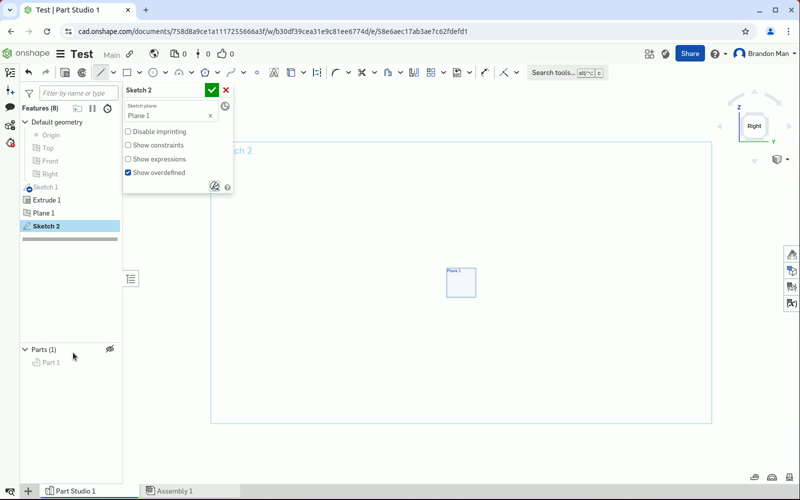
key_down(shift)
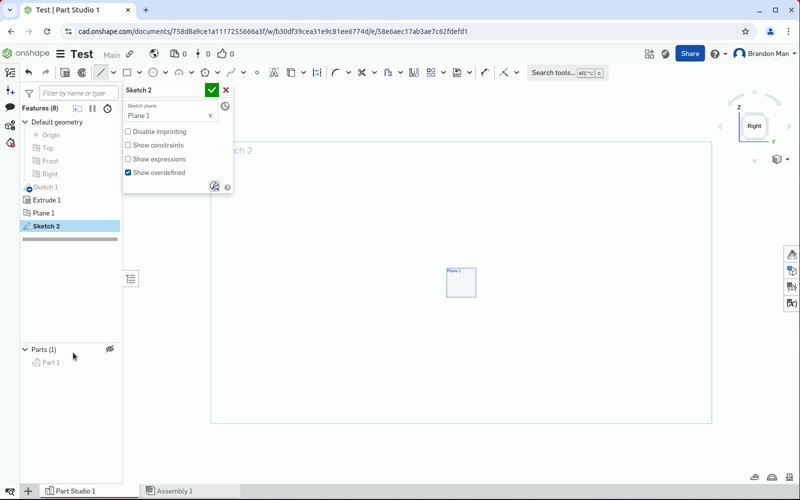
mouse_move(407, 282)
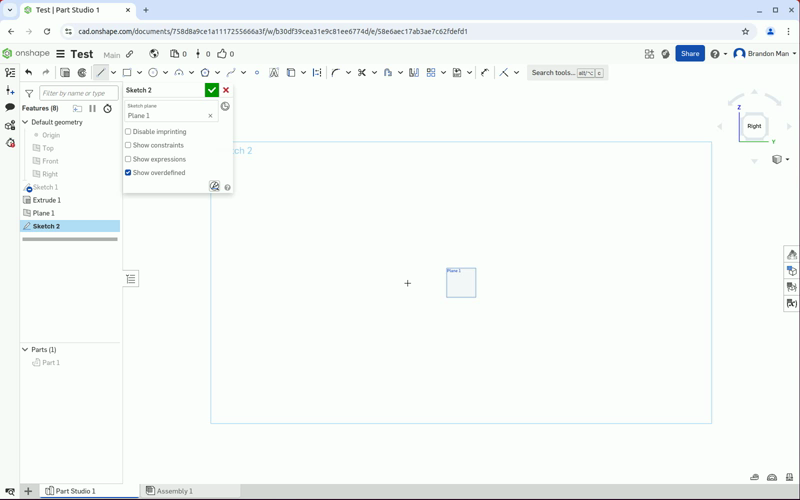
click(407, 282)
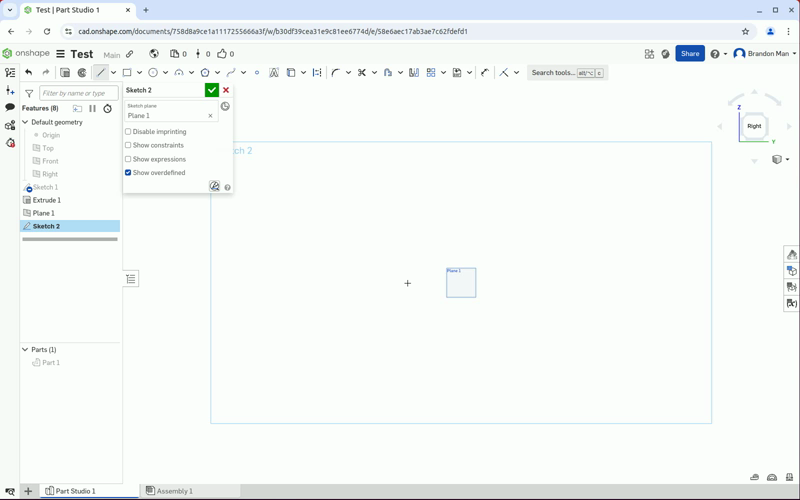
key_up(shift)
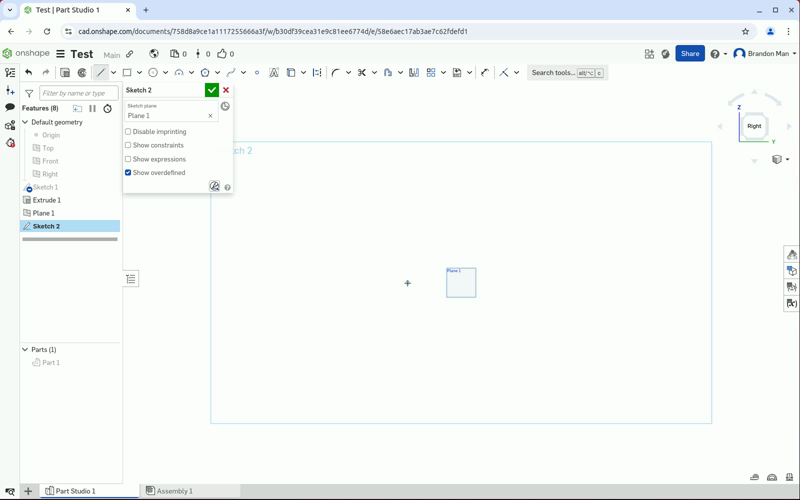
key_down(shift)
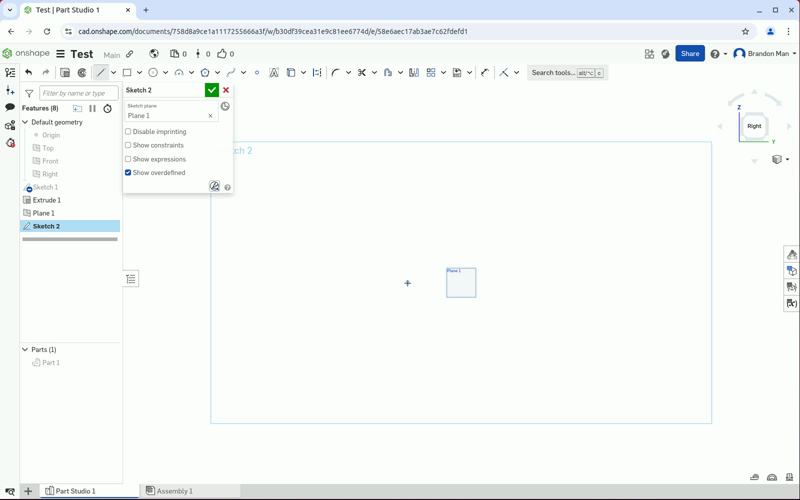
mouse_move(513, 282)
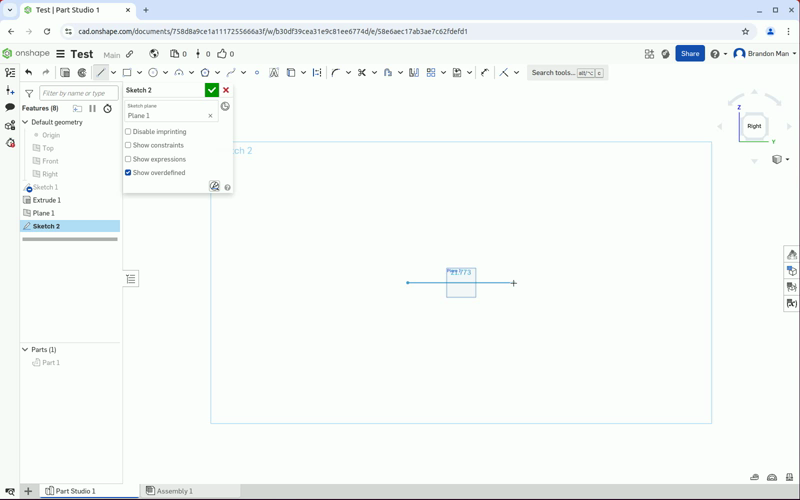
click(513, 282)
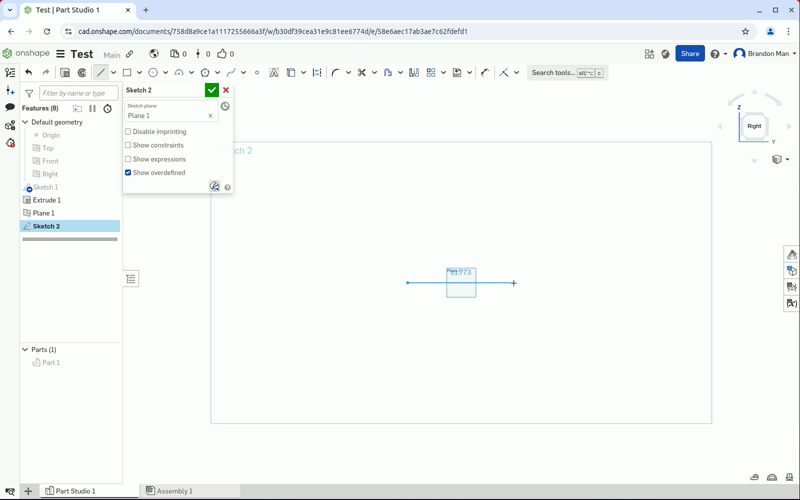
key_up(shift)
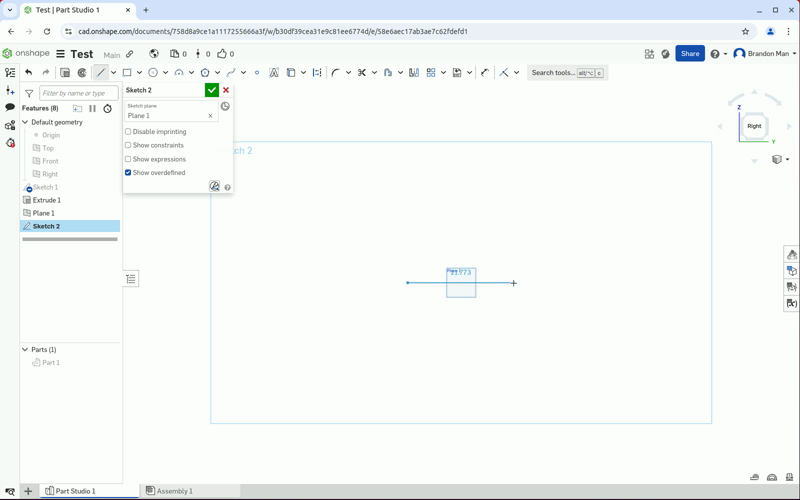
key_down(shift)
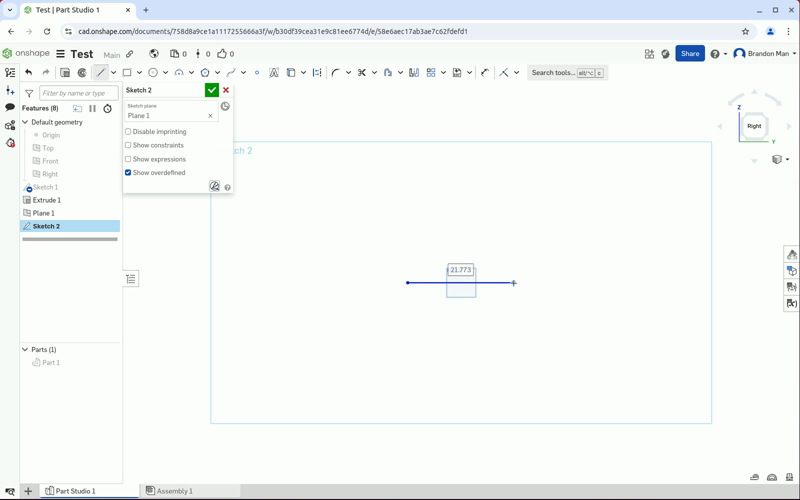
mouse_move(543, 282)
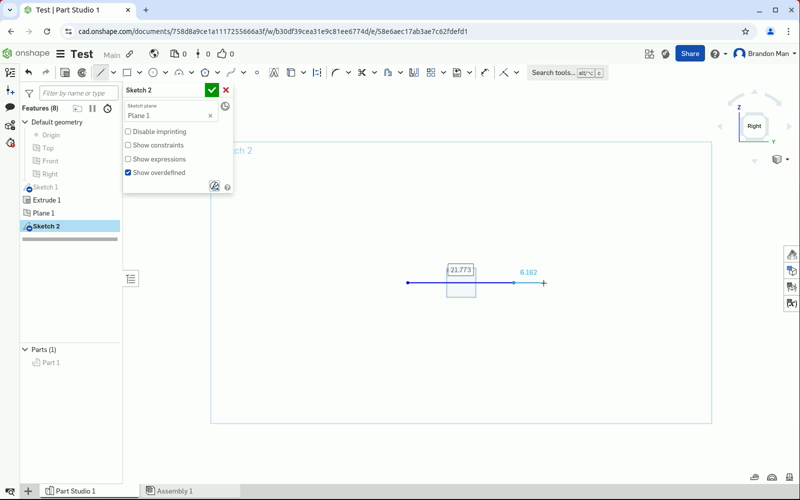
mouse_move(513, 260)
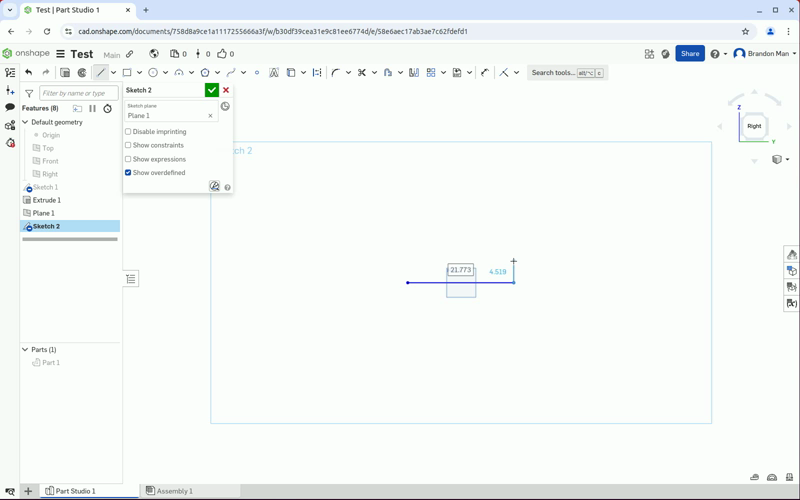
click(513, 260)
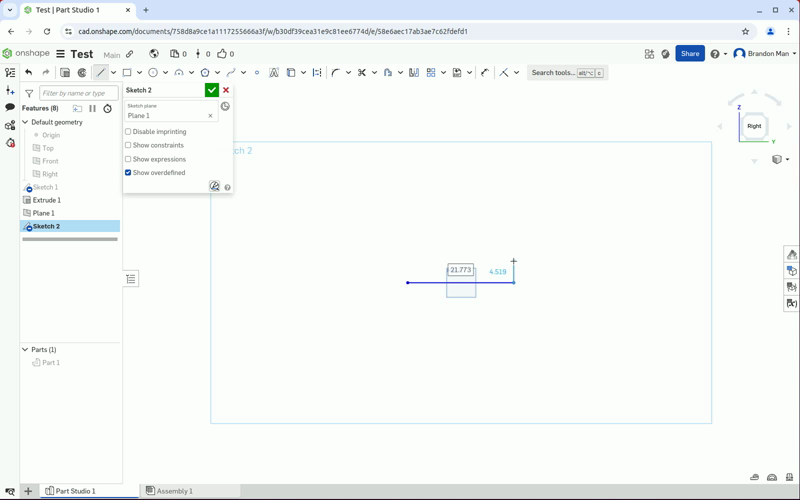
key_up(shift)
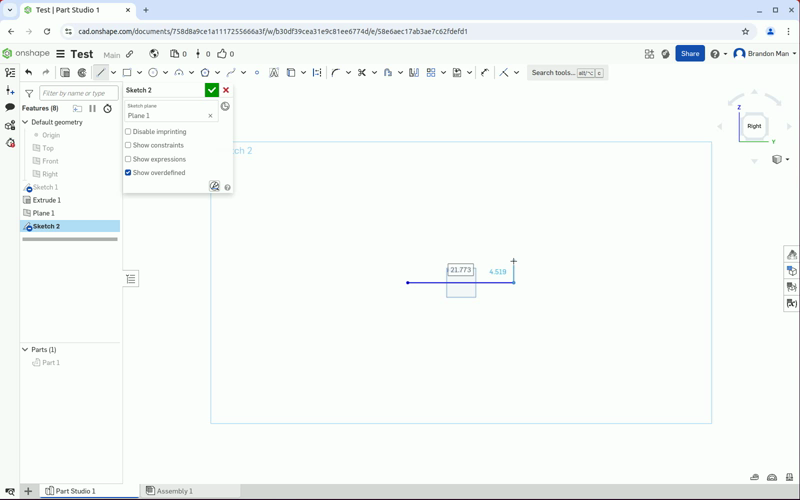
key_down(shift)
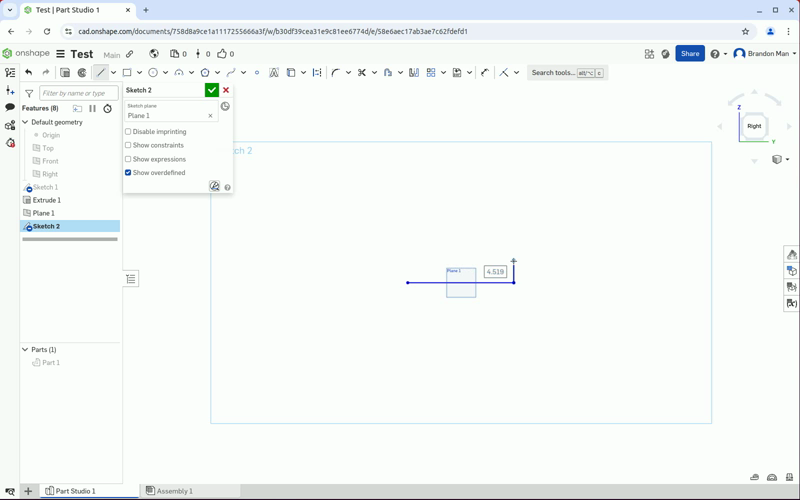
mouse_move(407, 260)
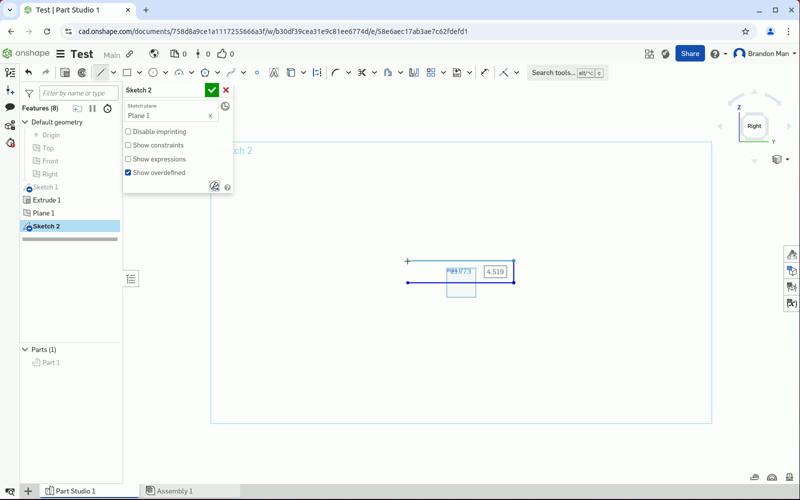
click(407, 260)
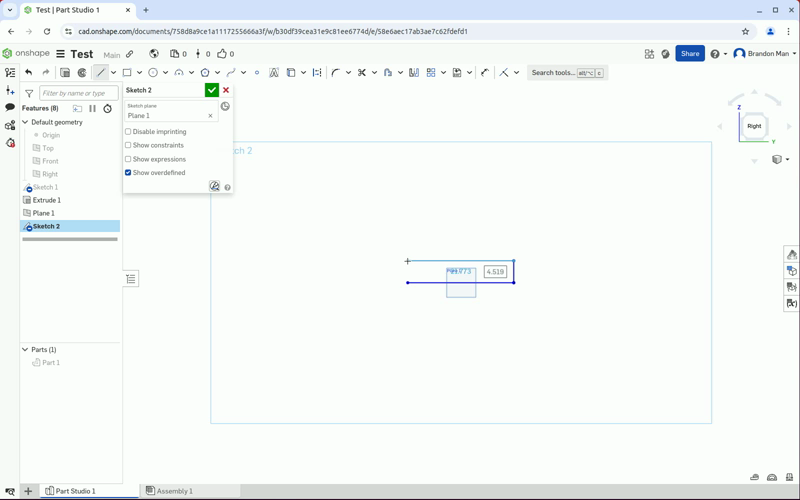
key_up(shift)
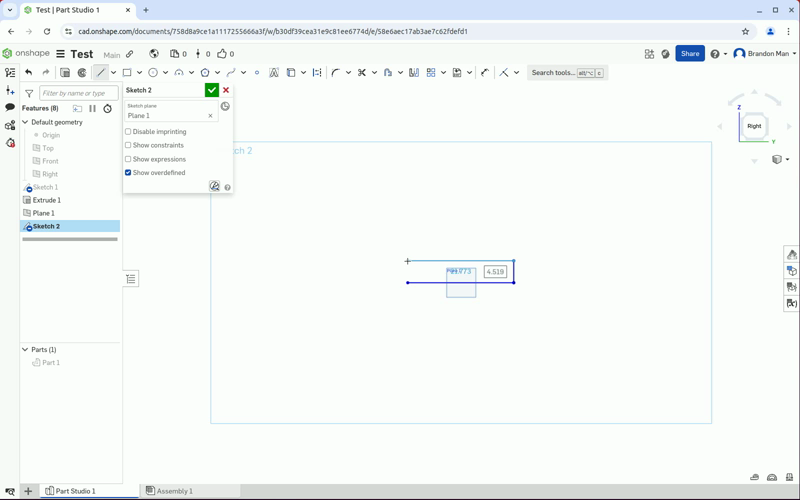
mouse_move(437, 260)
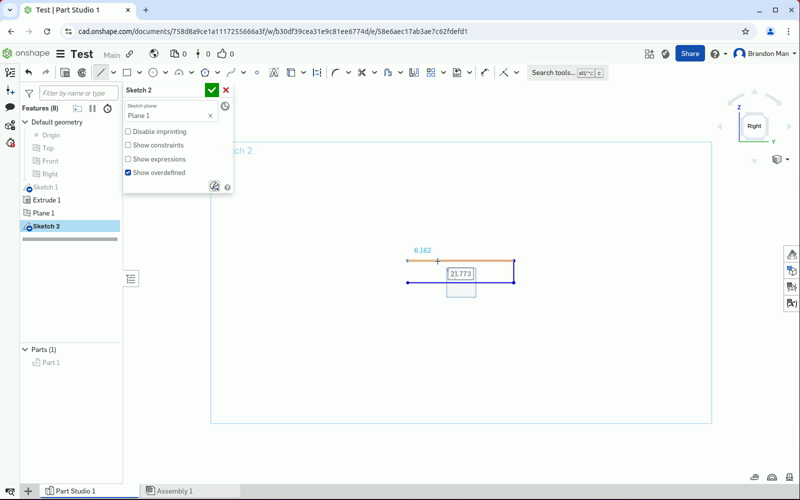
key_down(shift)
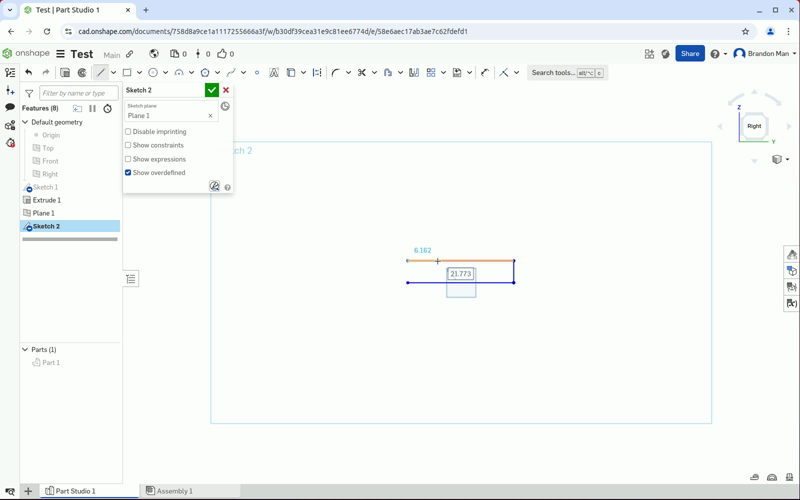
mouse_move(407, 282)
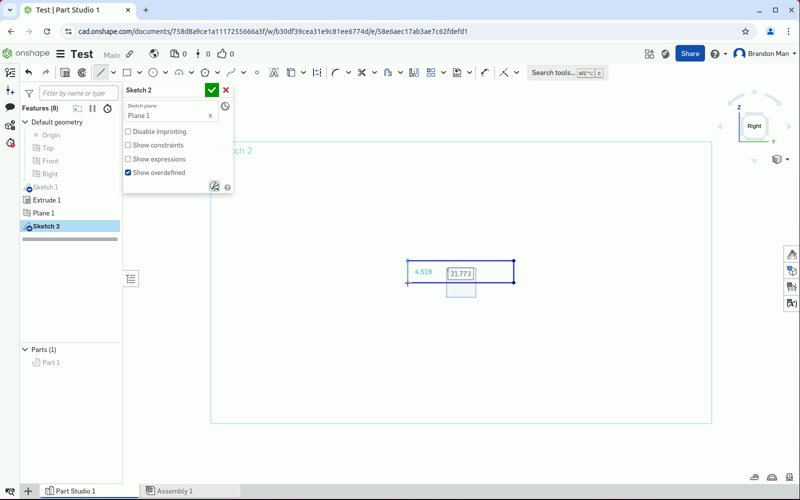
key_up(shift)
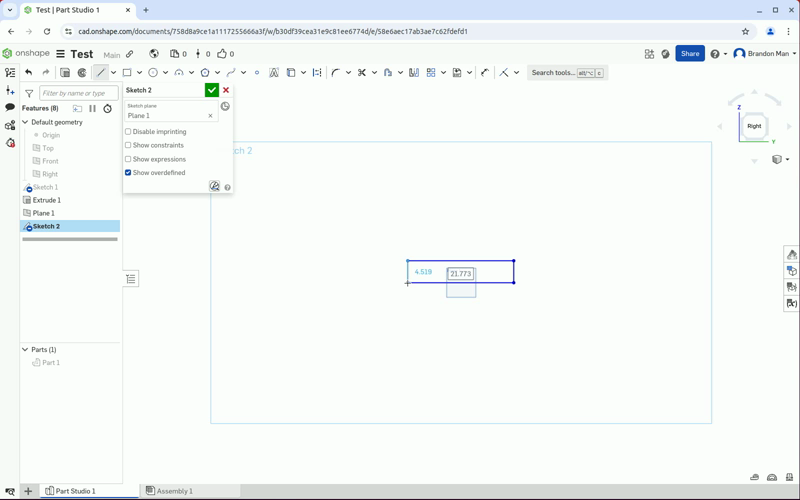
click(407, 282)
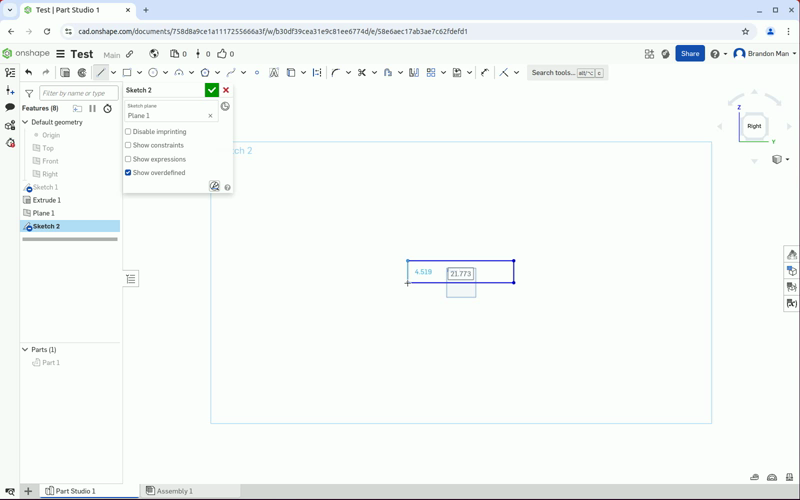
key(esc)
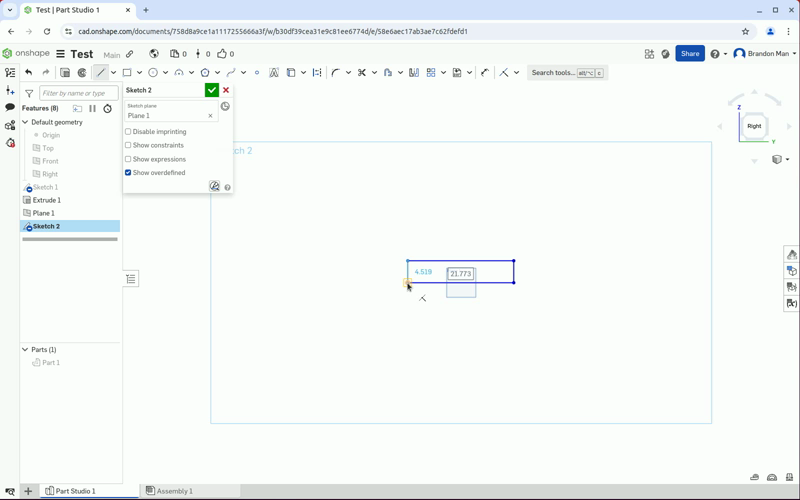
mouse_move(473, 271)
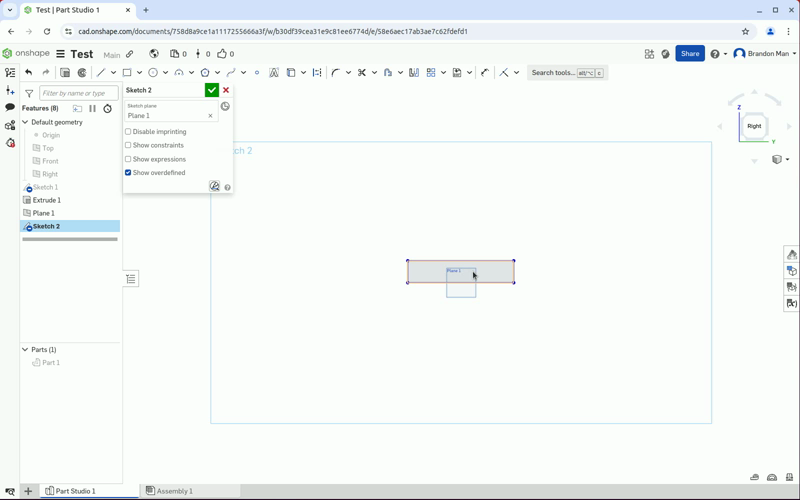
click(473, 271)
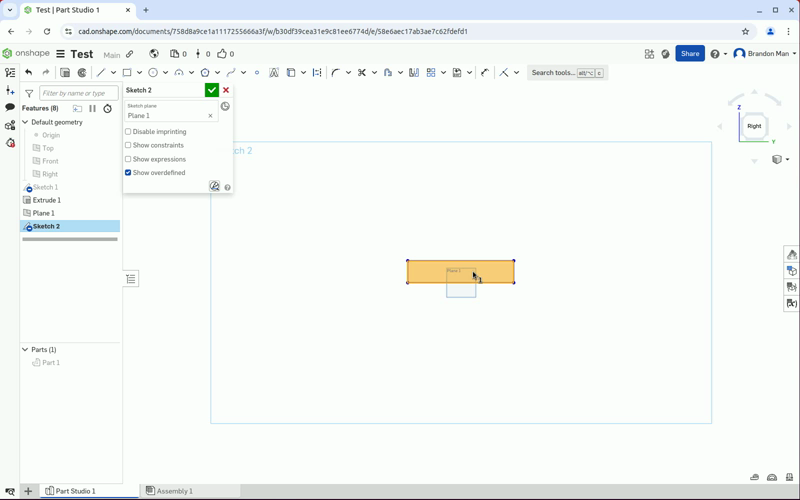
mouse_move(73, 352)
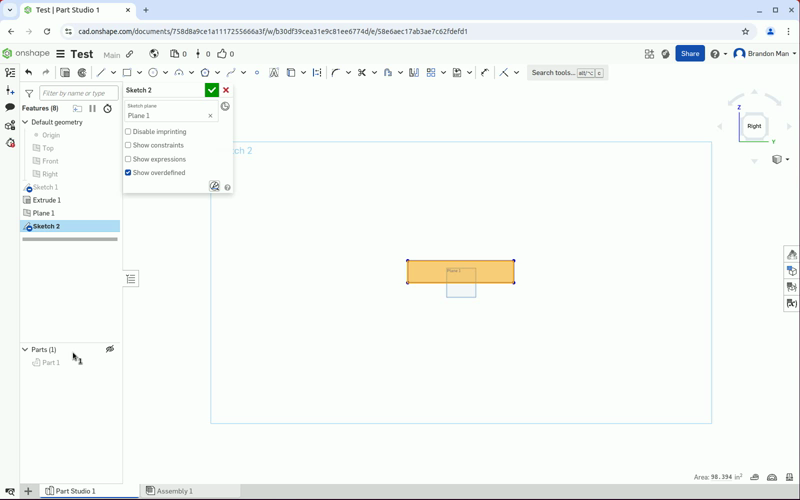
key(shift+y)
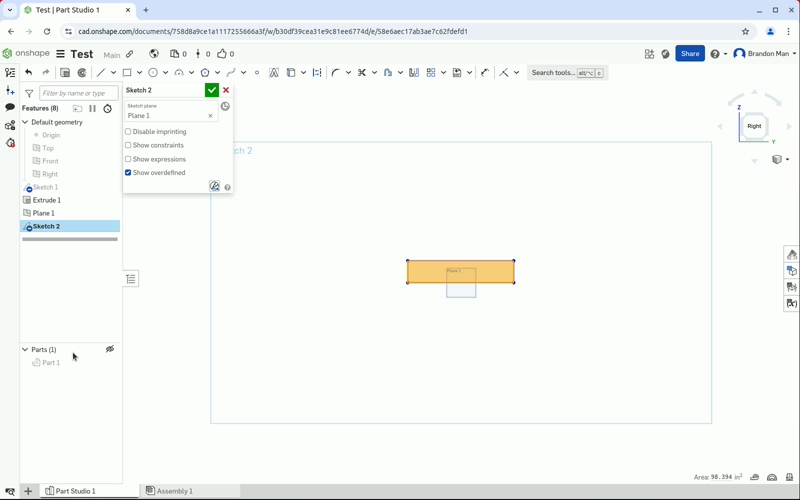
key(shift+e)
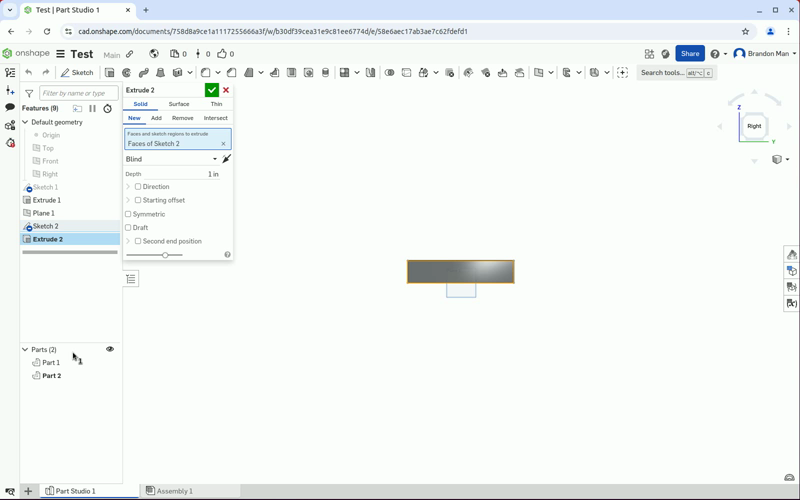
mouse_move(143, 106)
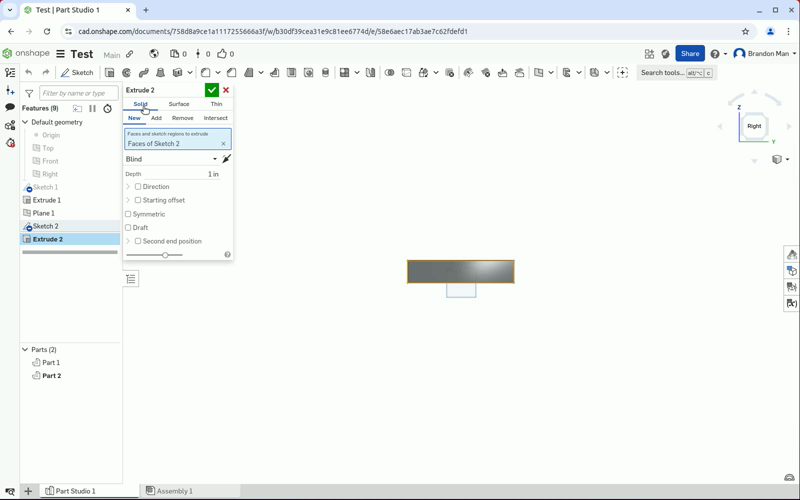
click(143, 106)
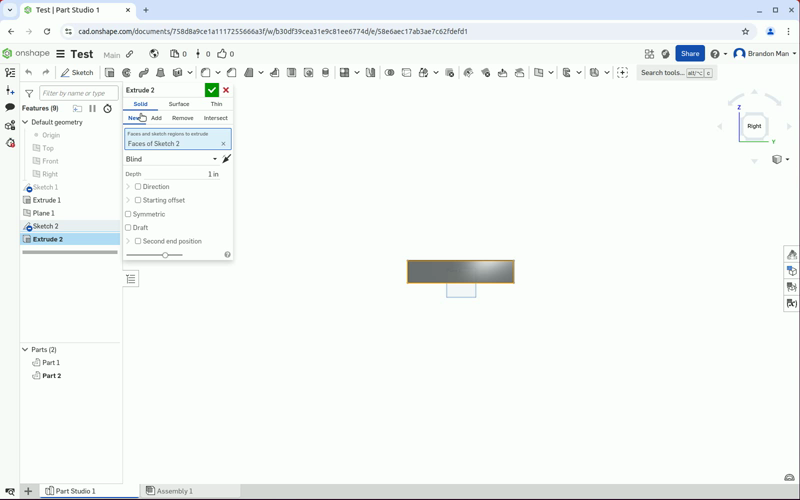
mouse_move(137, 120)
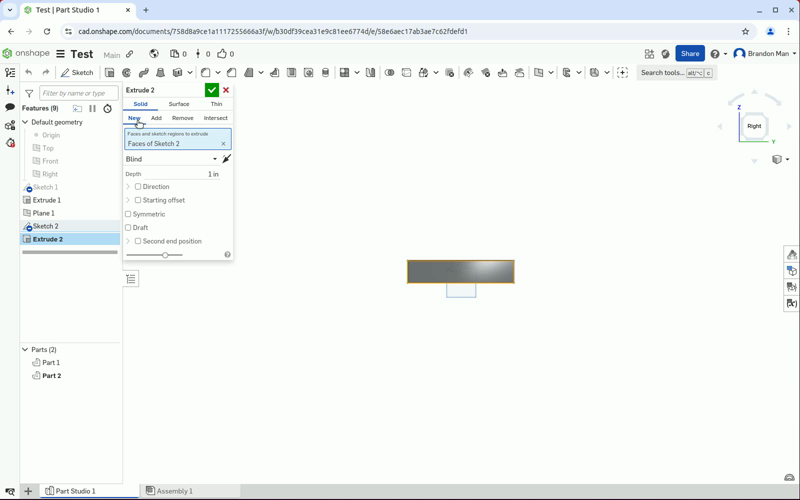
click(137, 120)
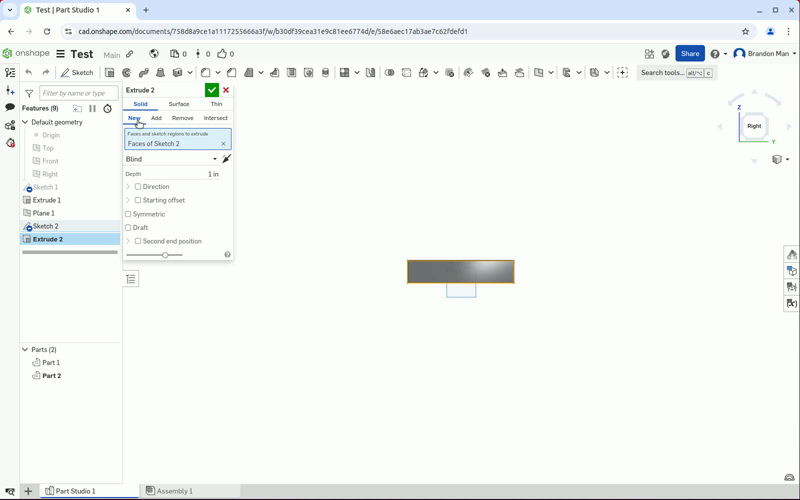
key(tab, 4)
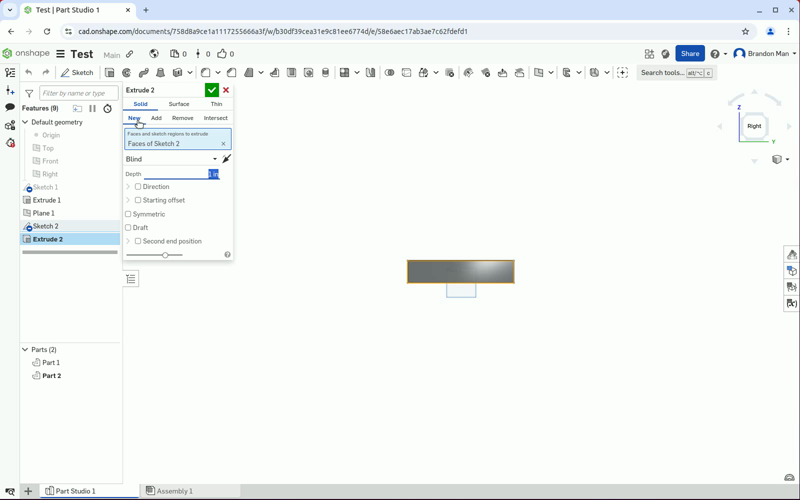
text(0.722)
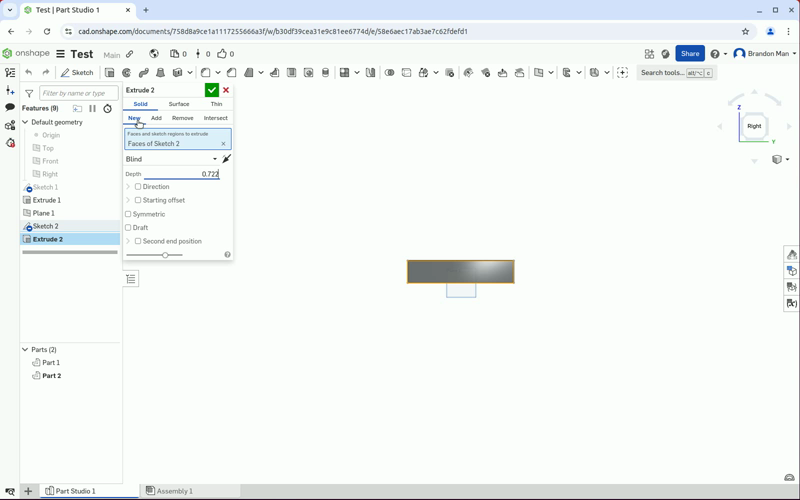
key(enter)
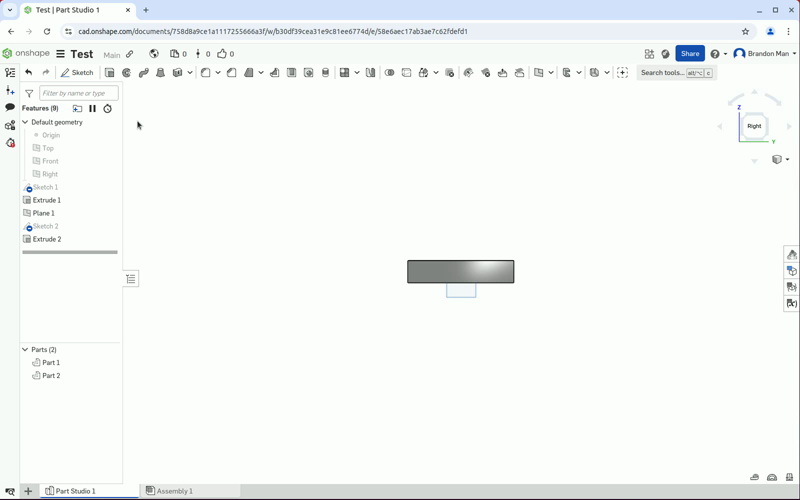
key(shift+h)
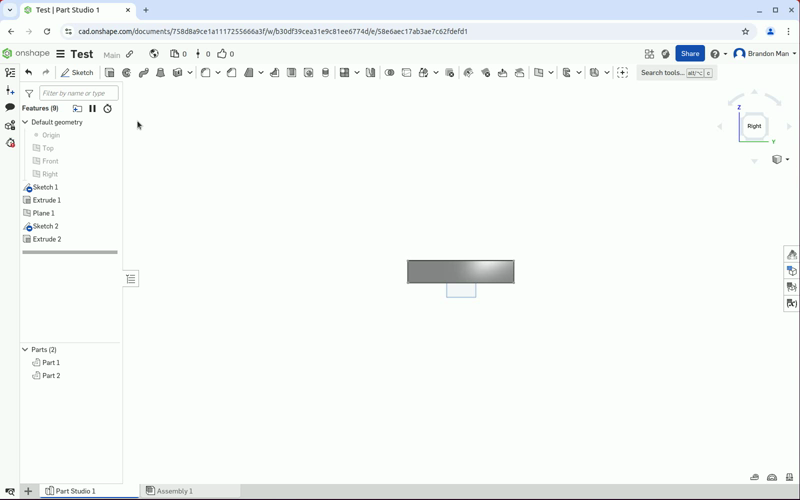
key(shift+h)
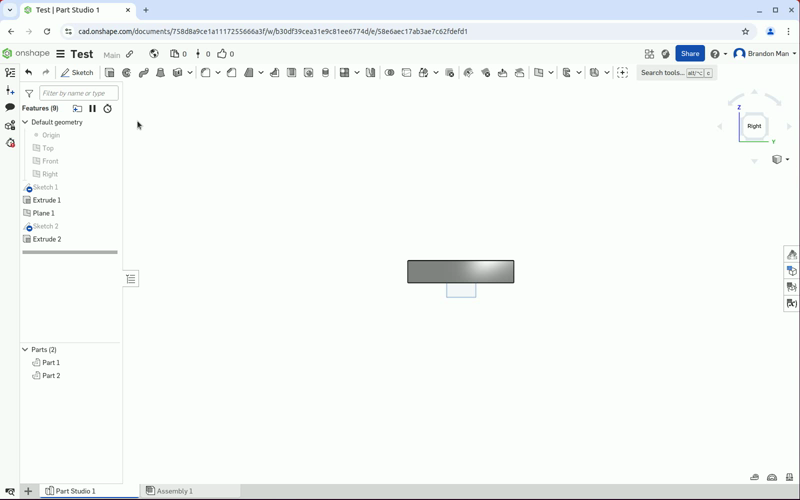
mouse_move(73, 189)
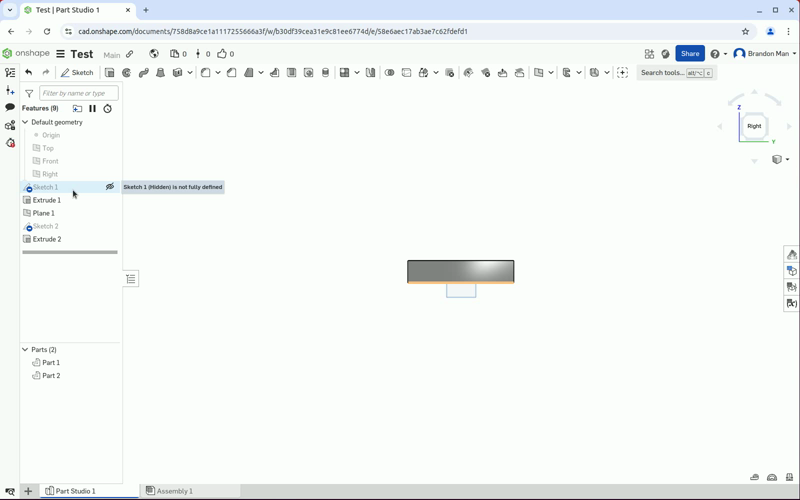
click(73, 189)
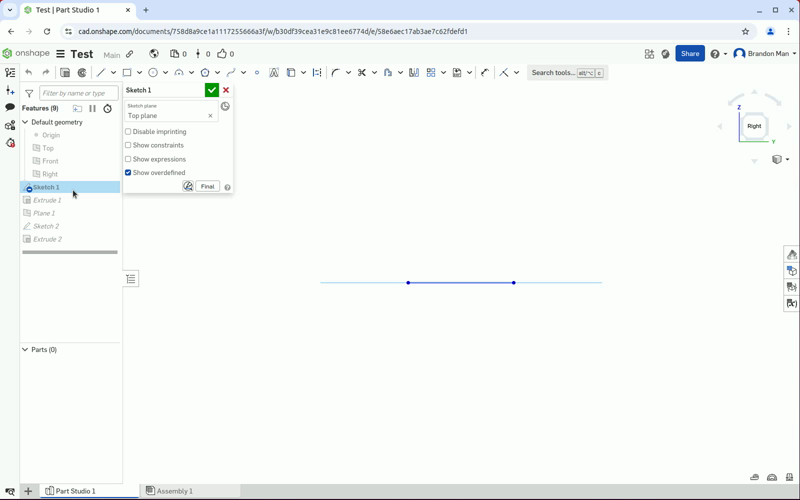
mouse_move(229, 92)
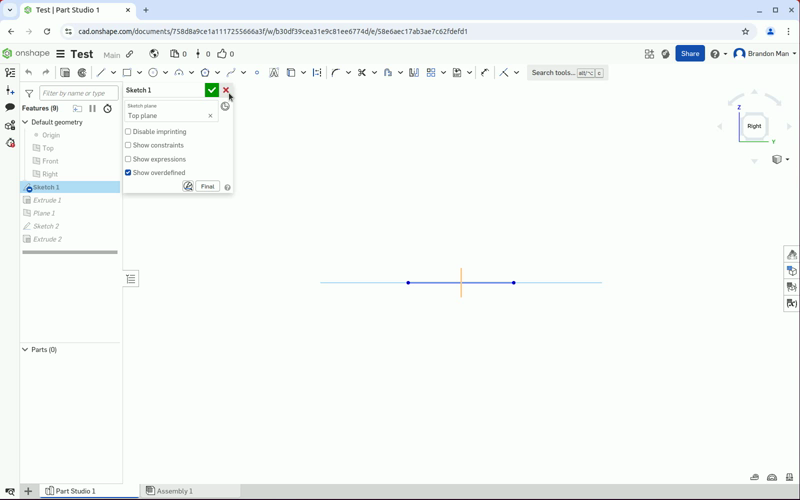
click(229, 92)
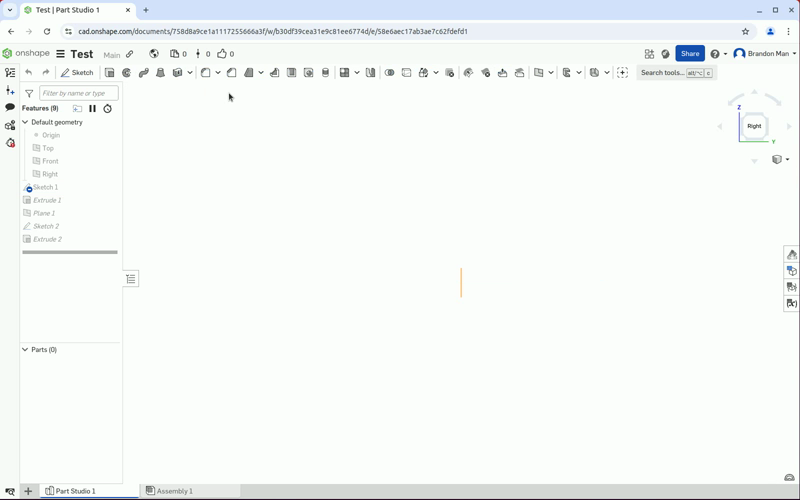
key(shift+s)
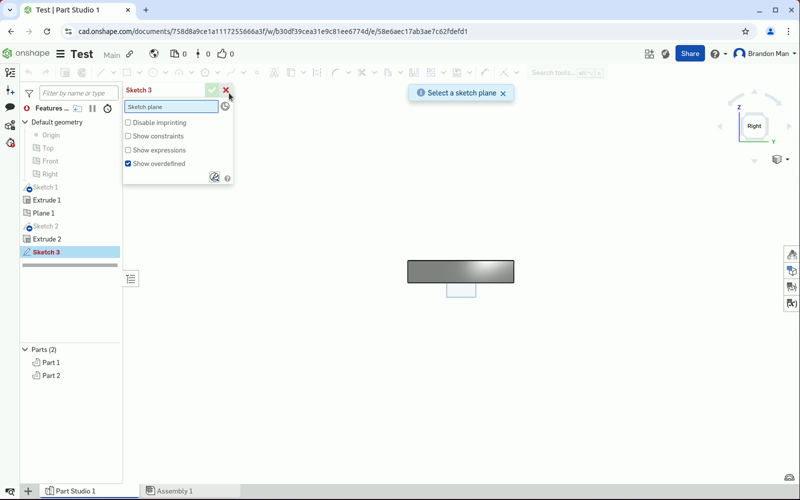
mouse_move(73, 215)
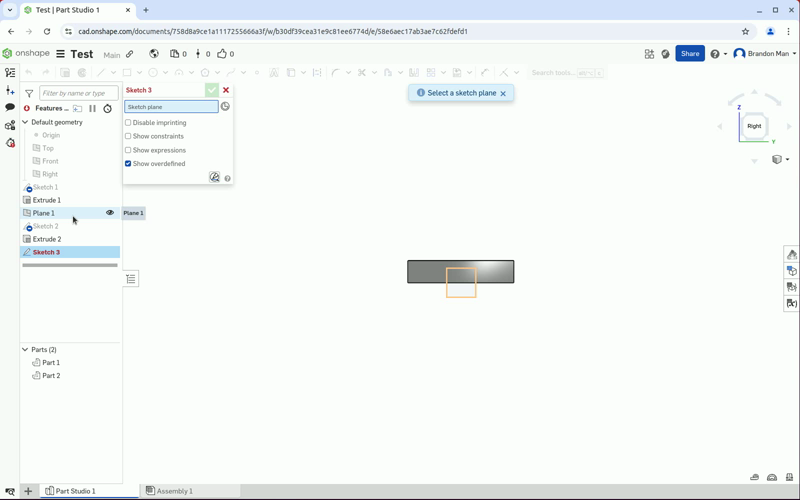
click(73, 215)
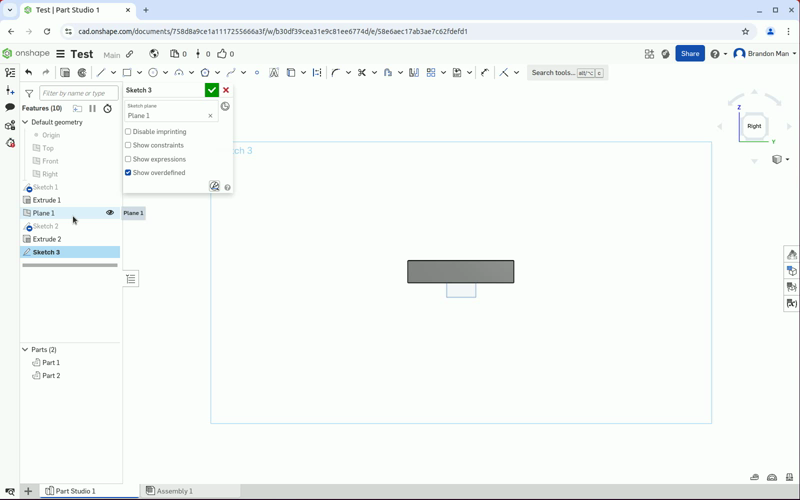
mouse_move(73, 352)
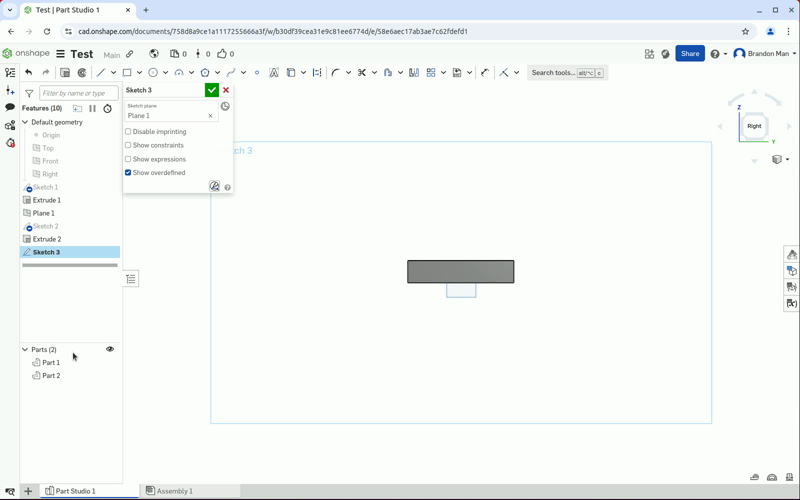
key(y)
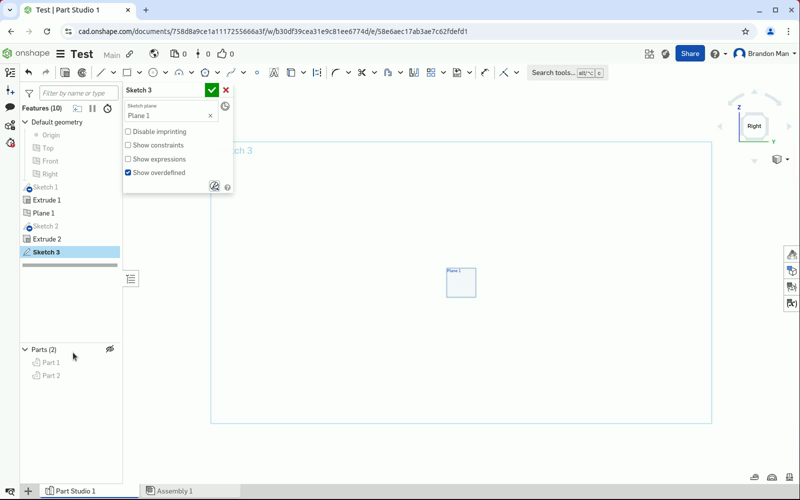
key(l)
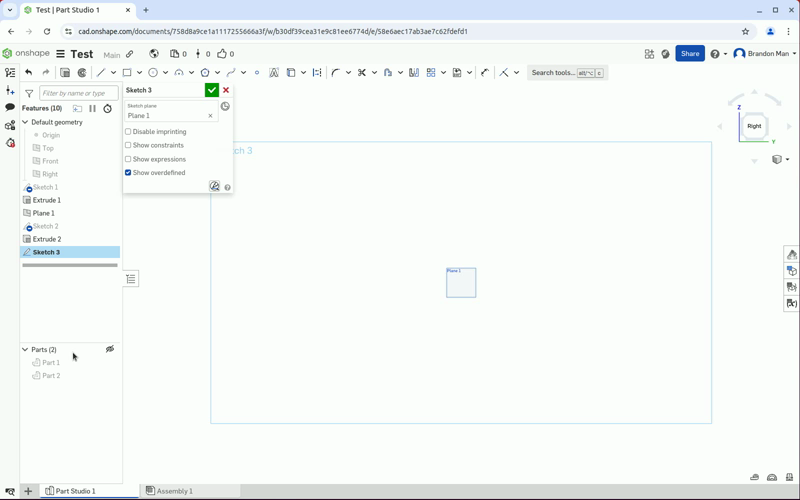
key_down(shift)
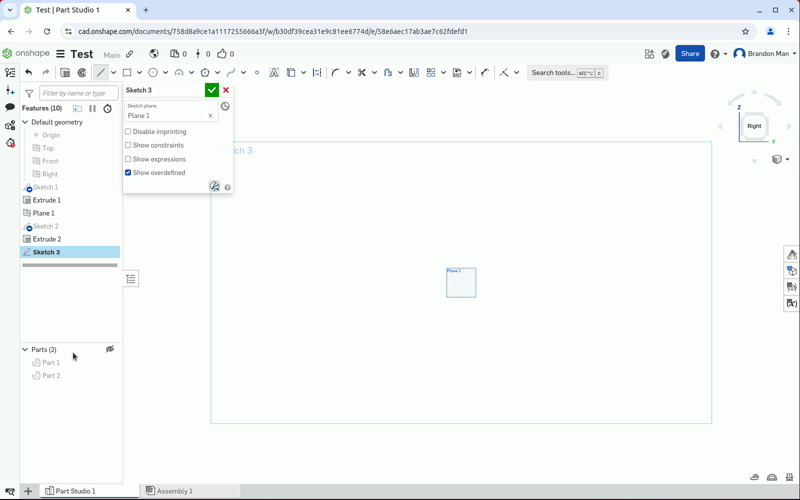
mouse_move(407, 260)
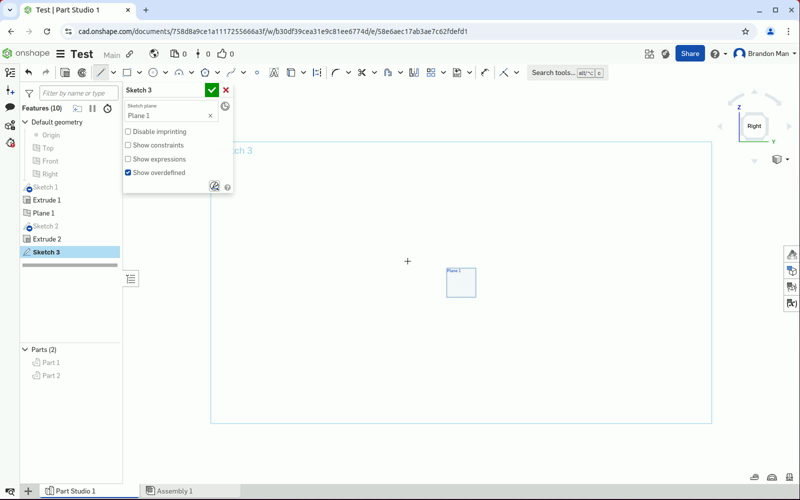
click(407, 260)
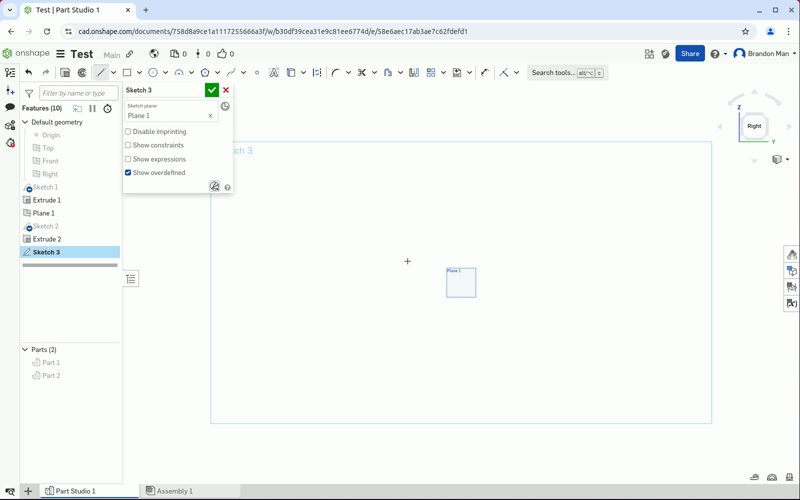
key_up(shift)
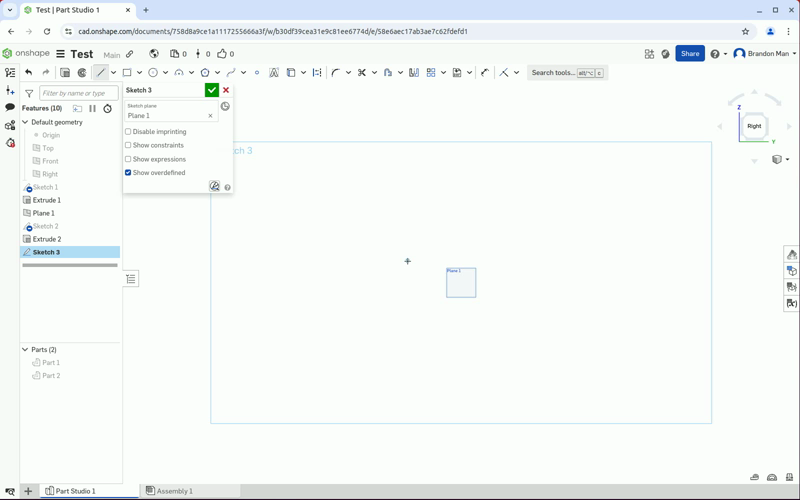
key_down(shift)
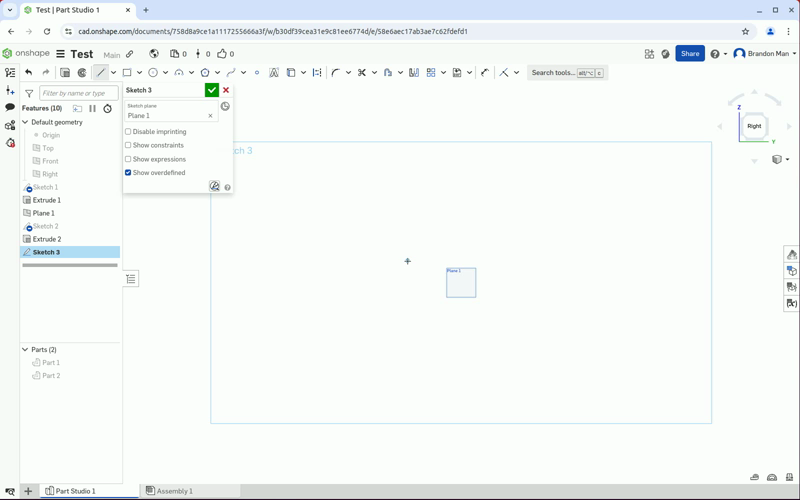
mouse_move(513, 260)
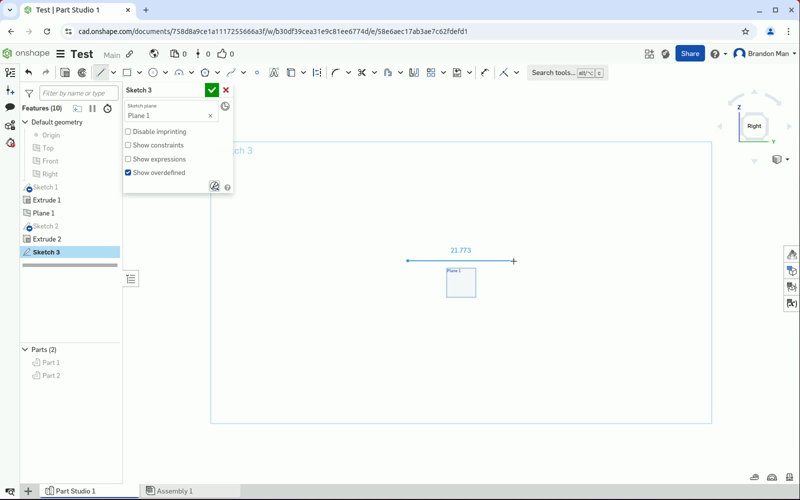
click(513, 260)
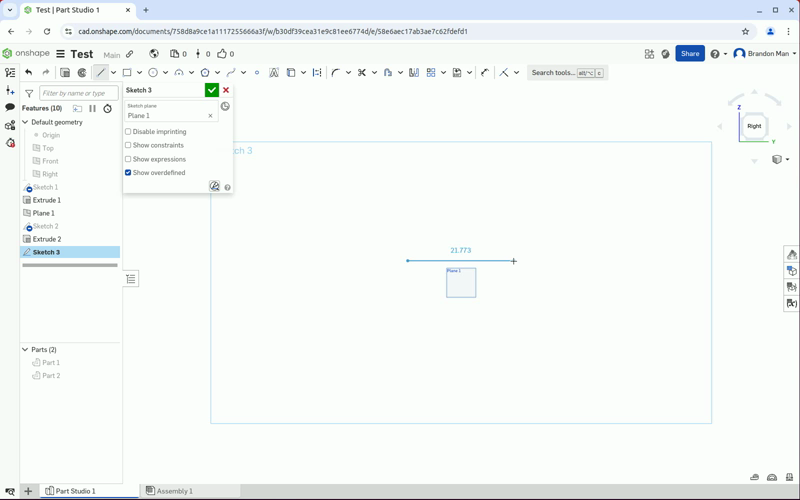
key_up(shift)
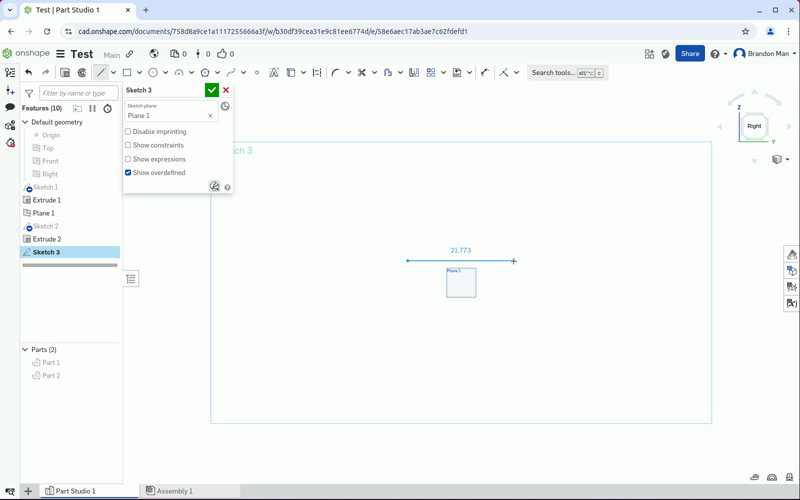
key_down(shift)
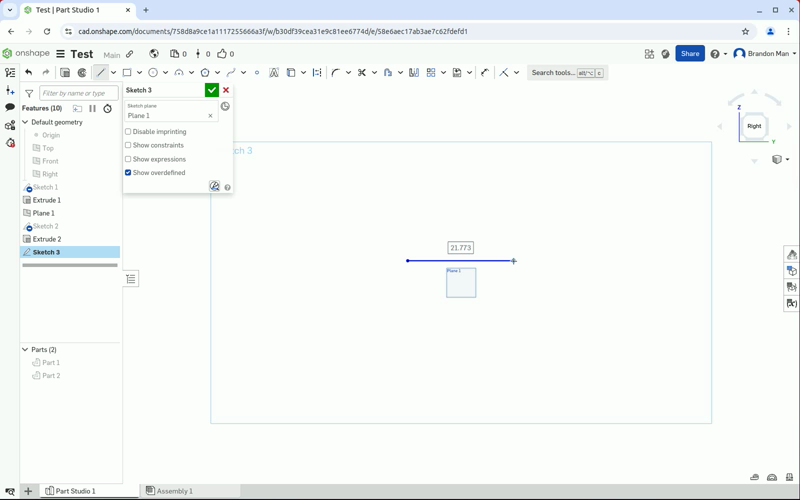
mouse_move(543, 260)
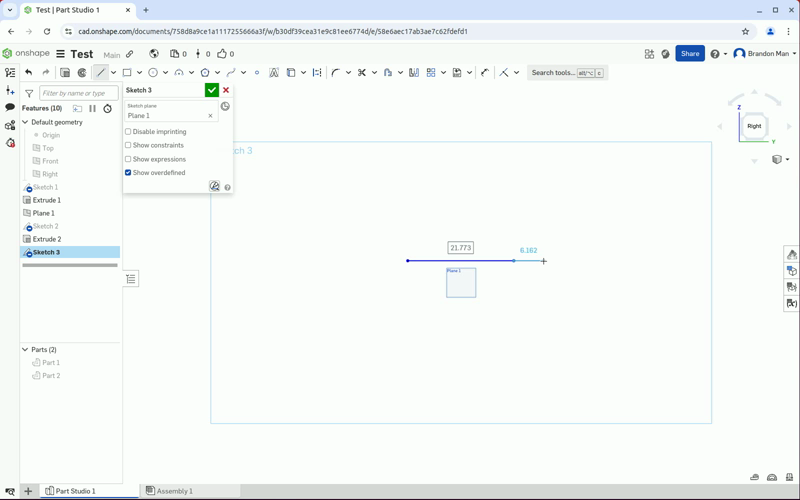
mouse_move(513, 257)
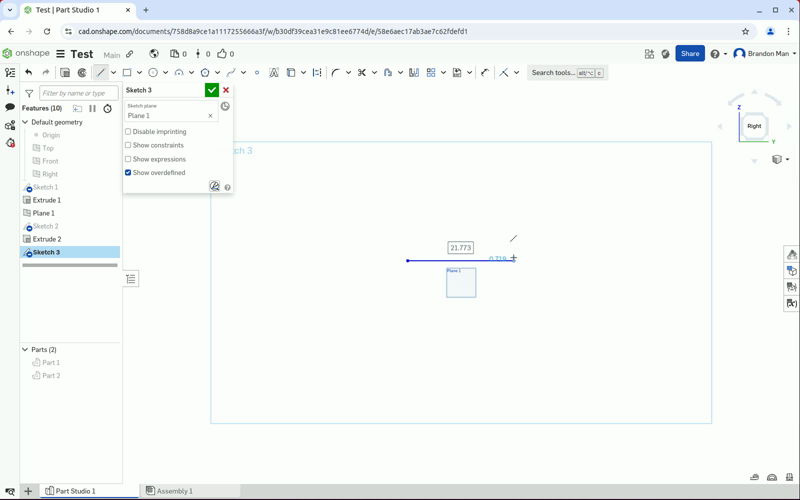
scroll(6)
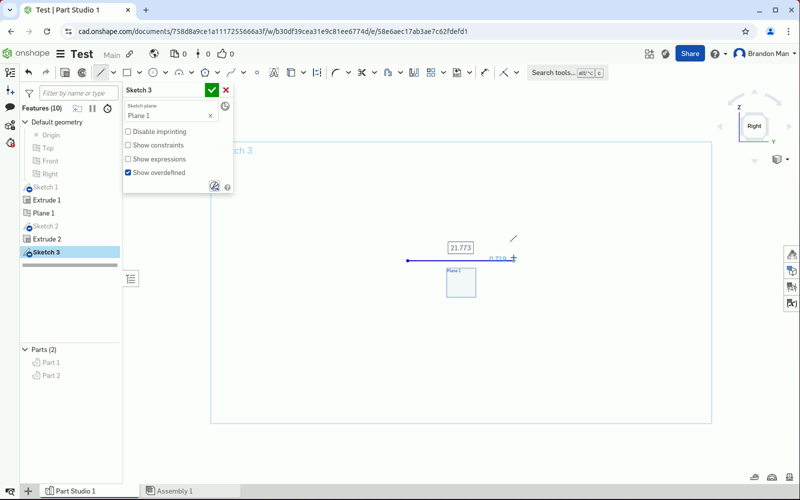
scroll(6)
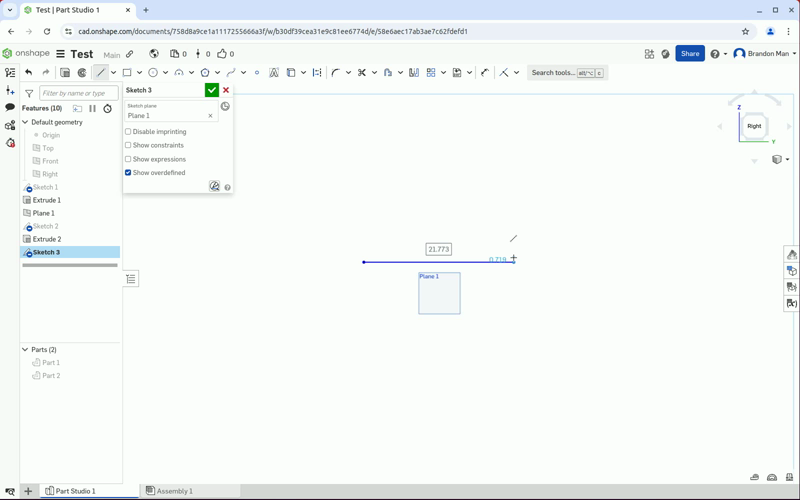
scroll(6)
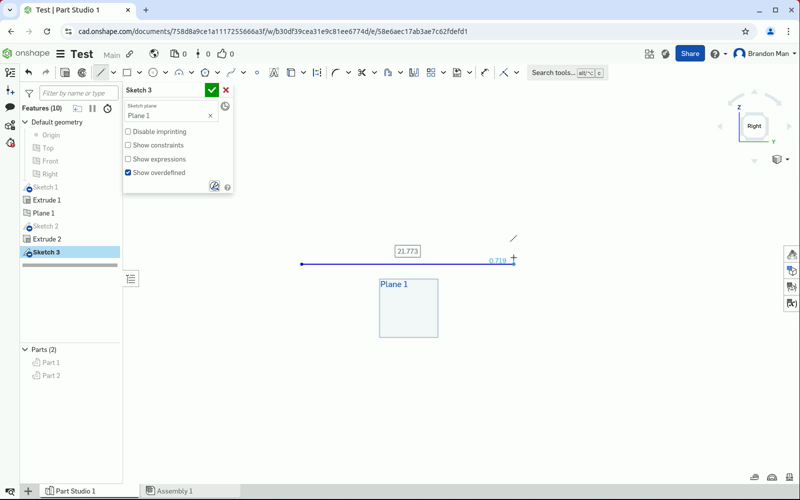
scroll(6)
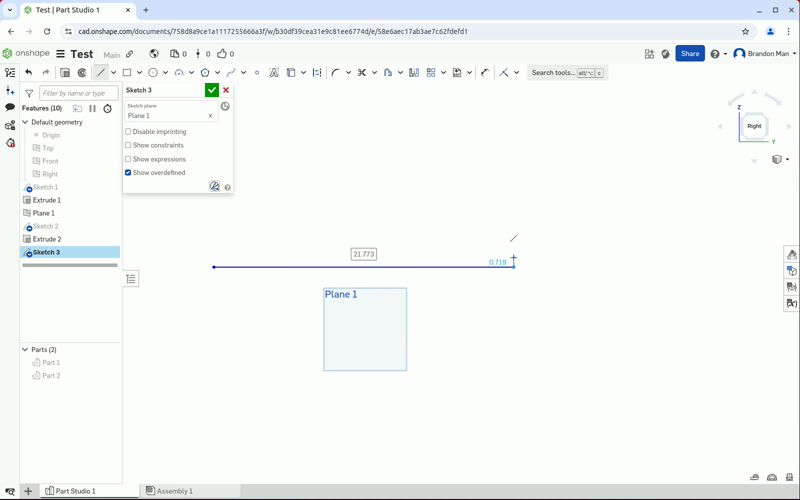
scroll(6)
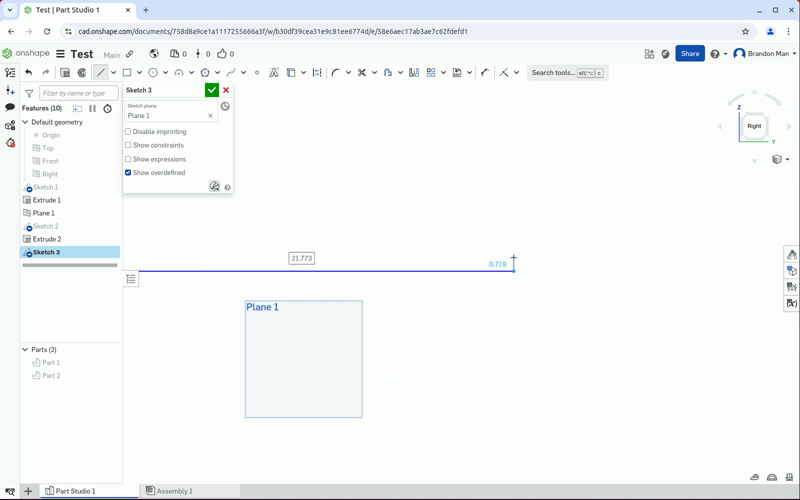
scroll(6)
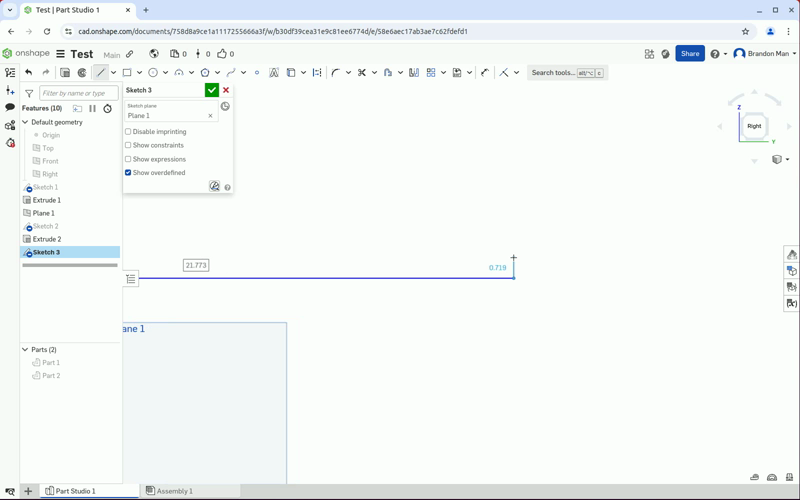
scroll(6)
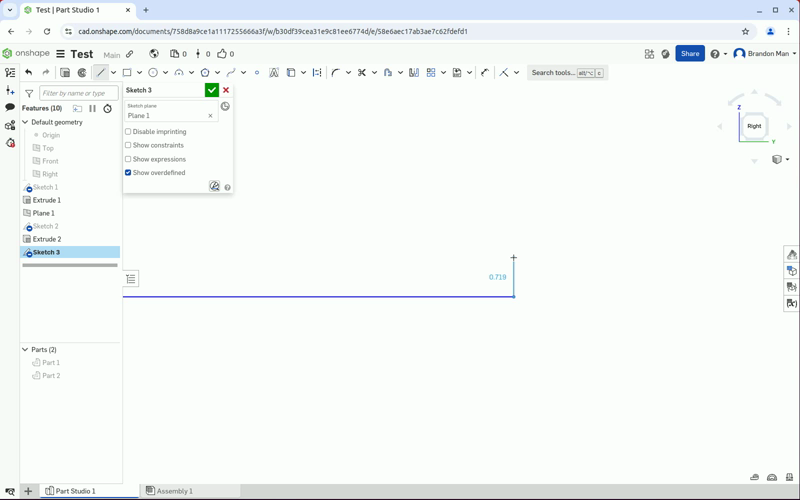
click(513, 257)
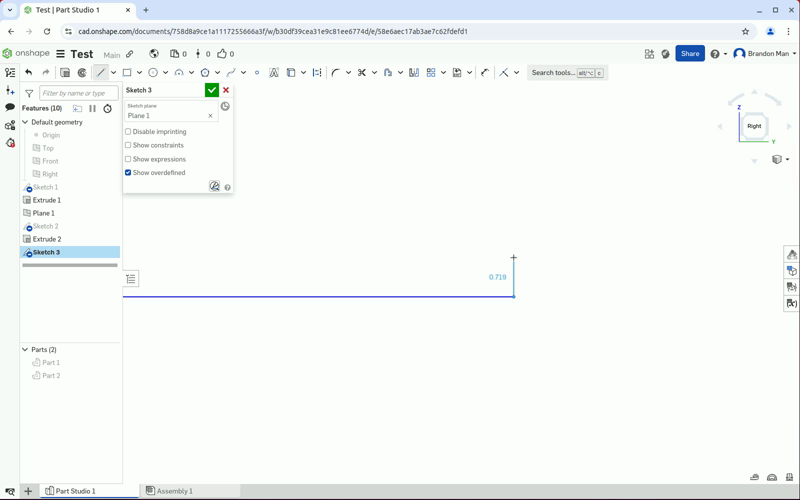
scroll(-6)
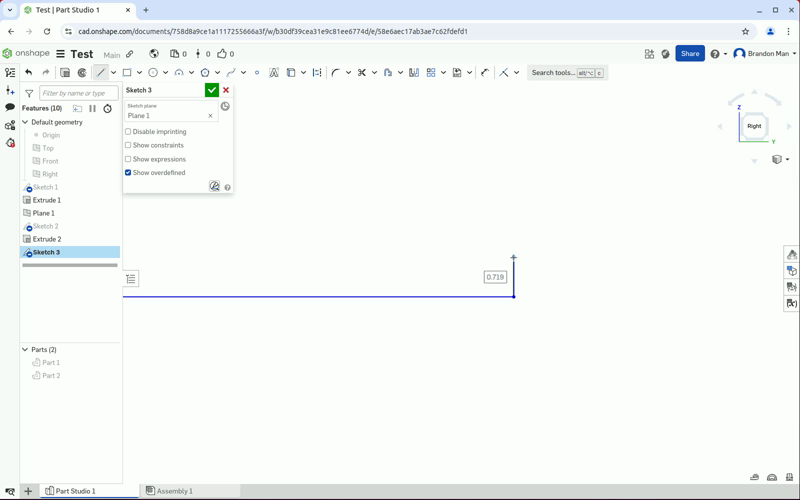
scroll(-6)
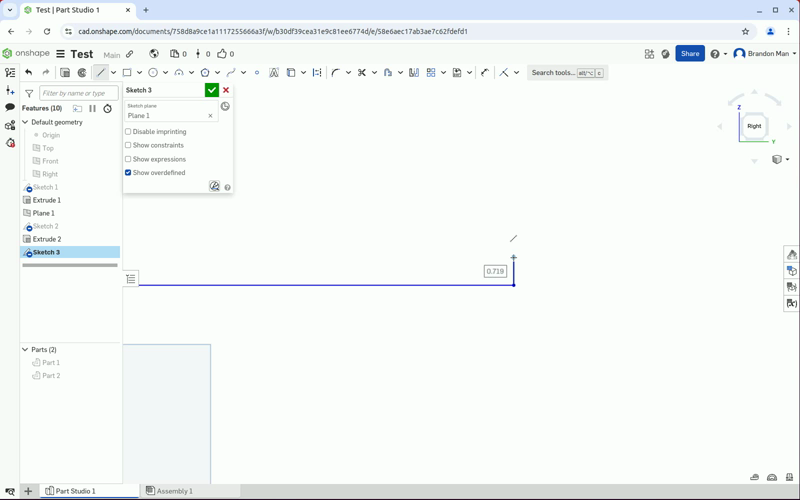
scroll(-6)
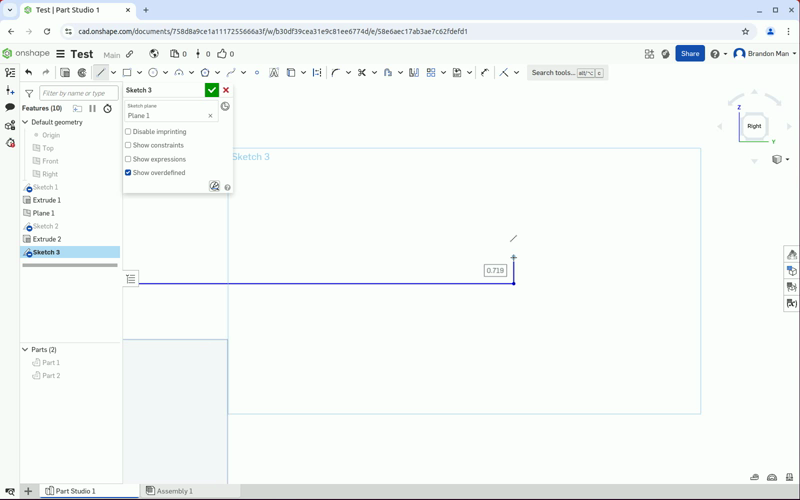
scroll(-6)
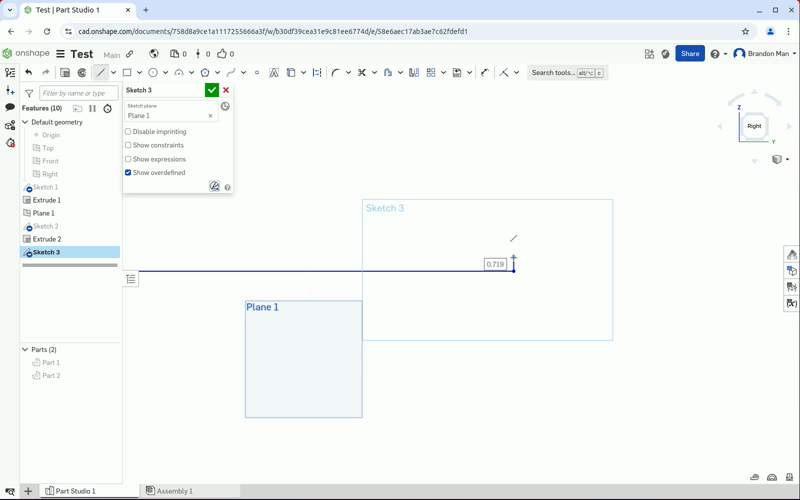
scroll(-6)
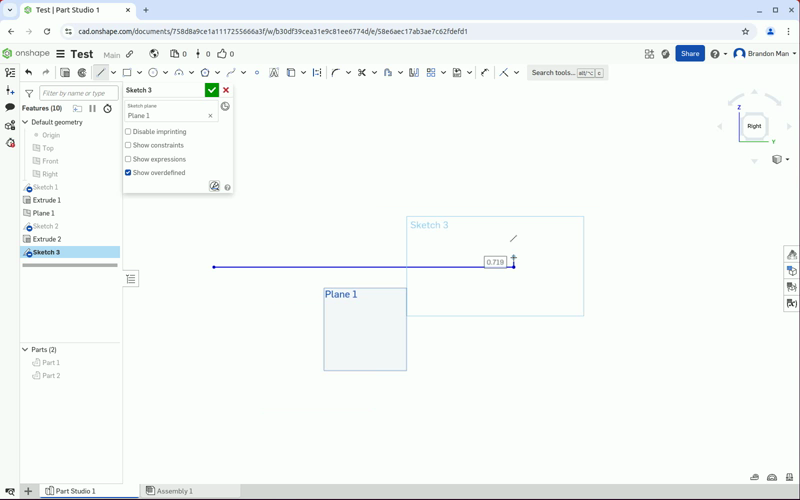
scroll(-6)
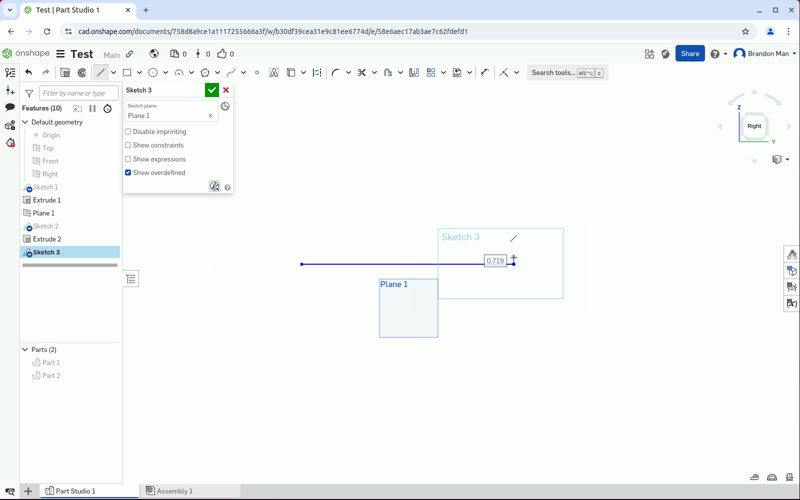
scroll(-6)
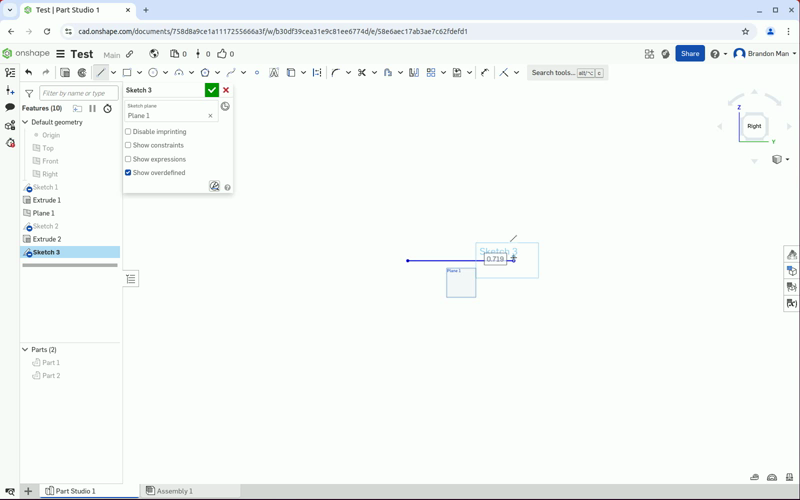
key_up(shift)
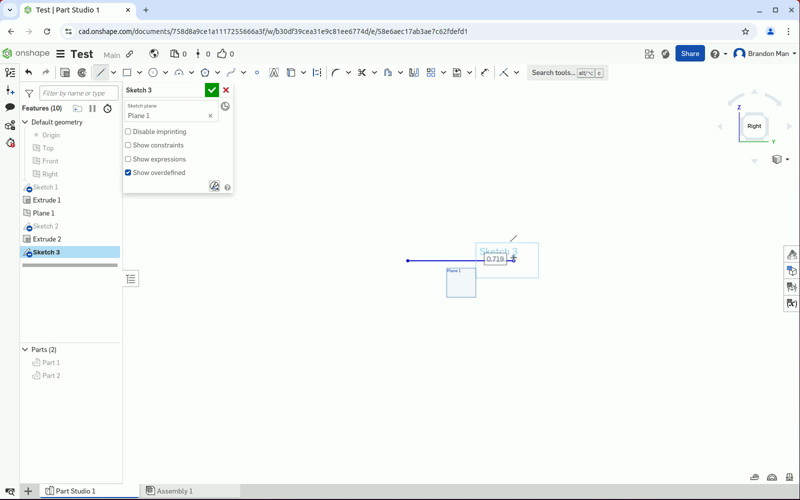
key_down(shift)
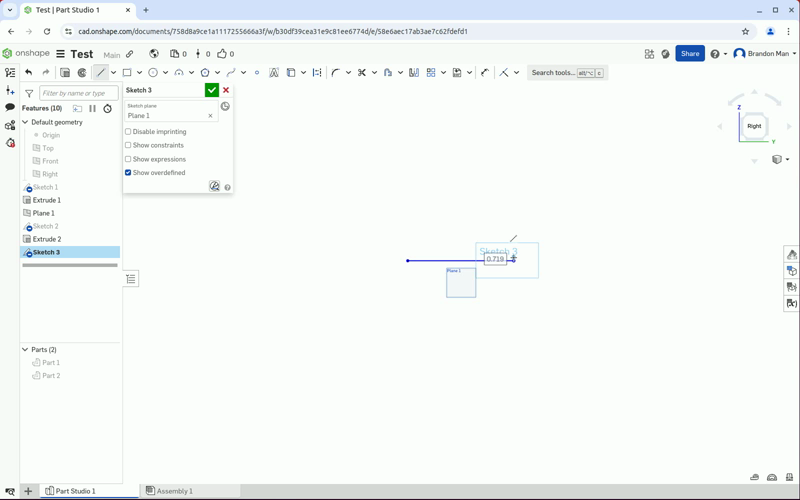
mouse_move(407, 257)
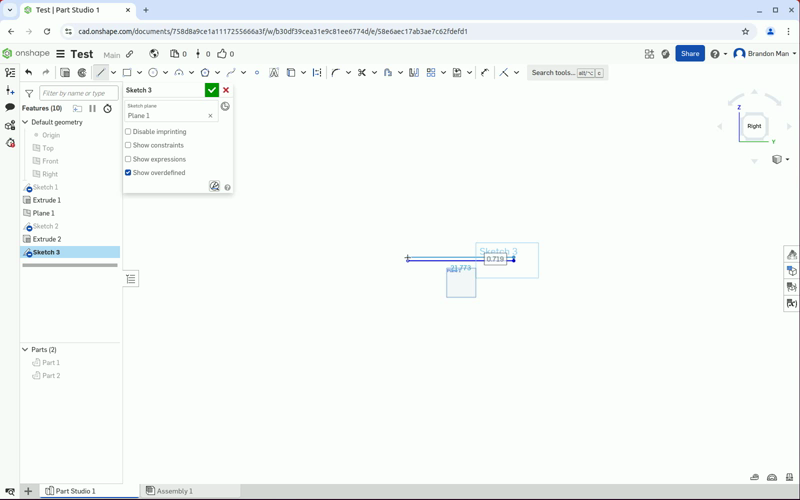
scroll(6)
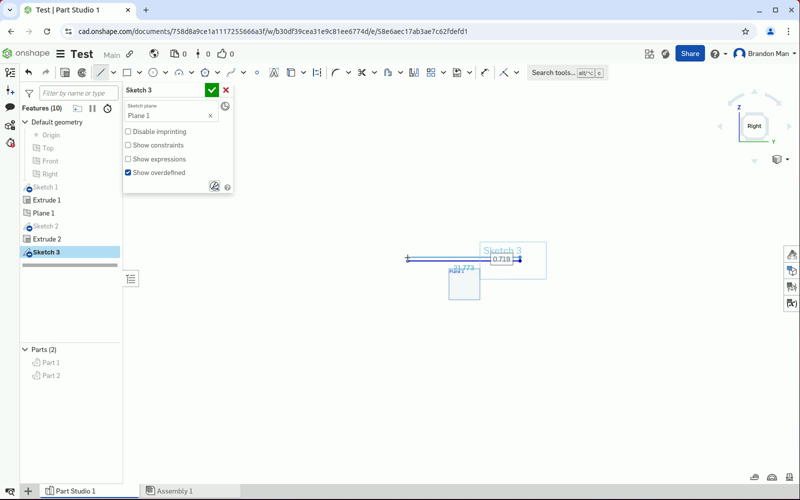
scroll(6)
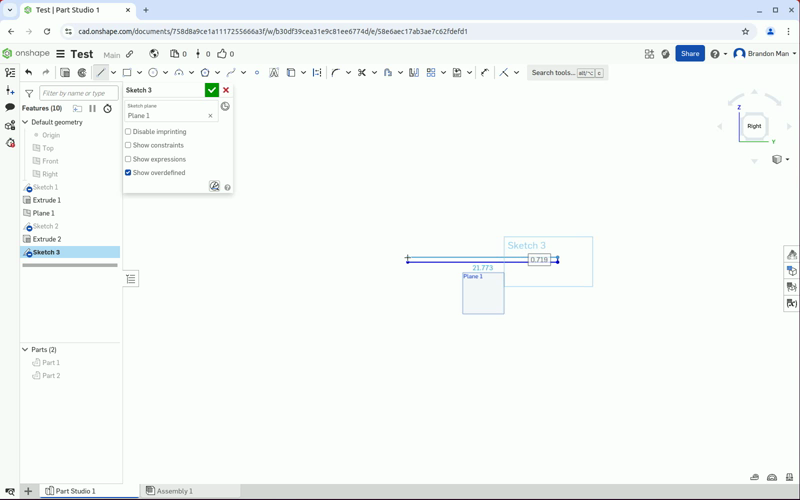
scroll(6)
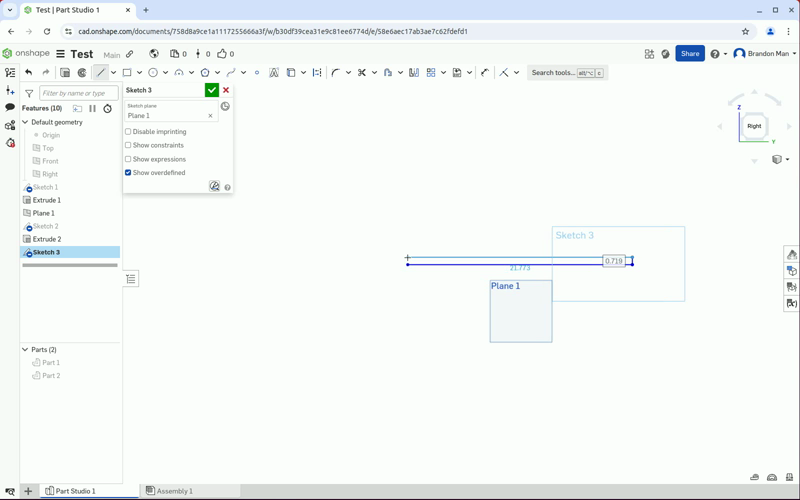
scroll(6)
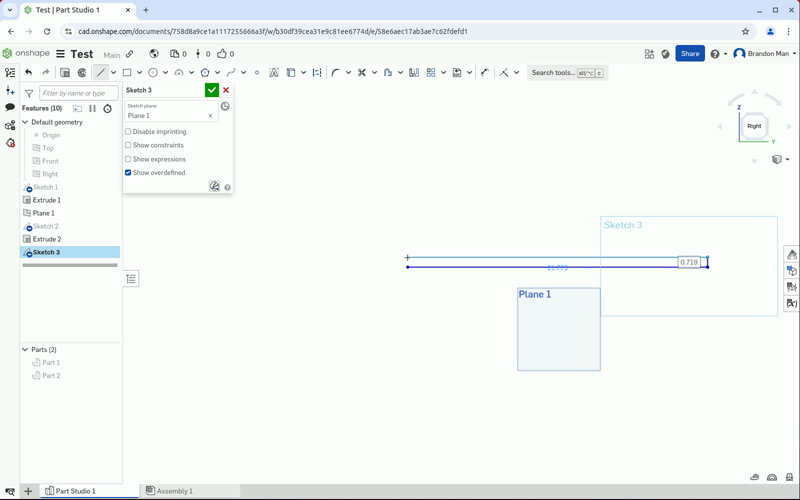
scroll(6)
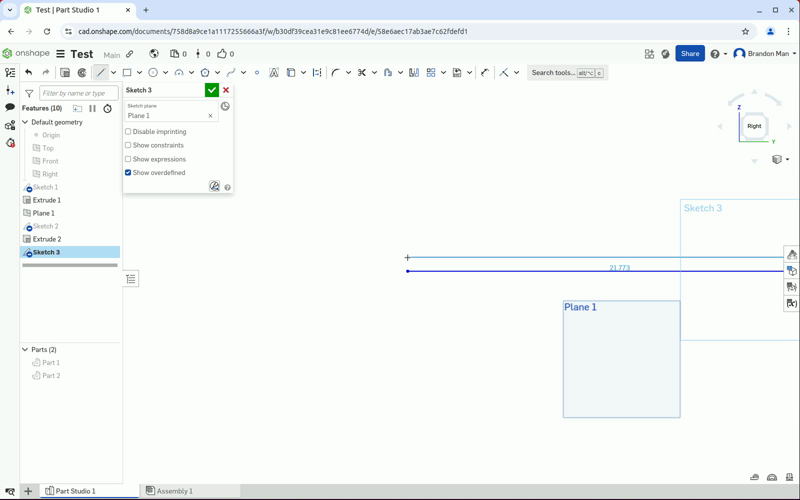
scroll(6)
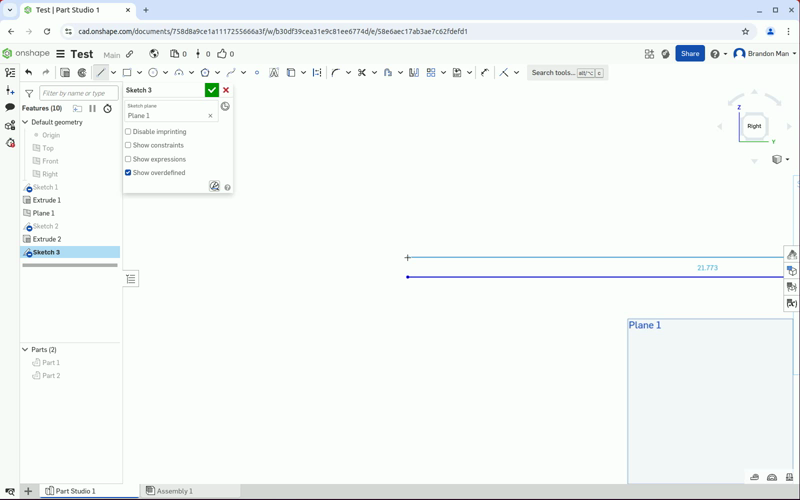
scroll(6)
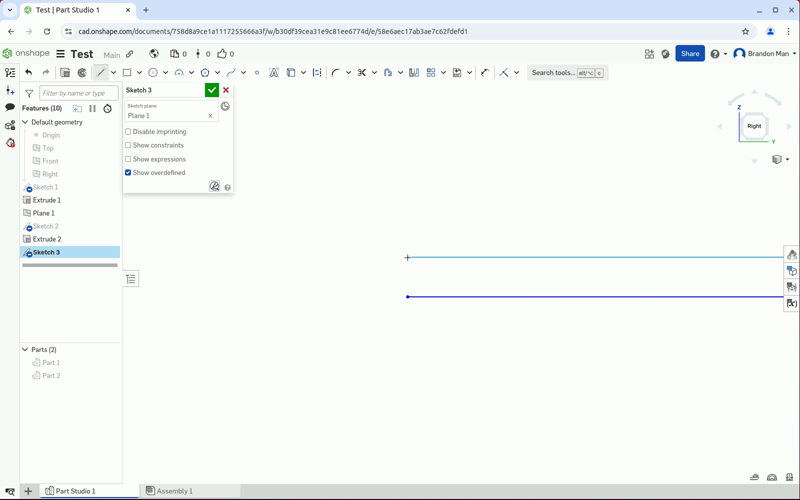
click(407, 257)
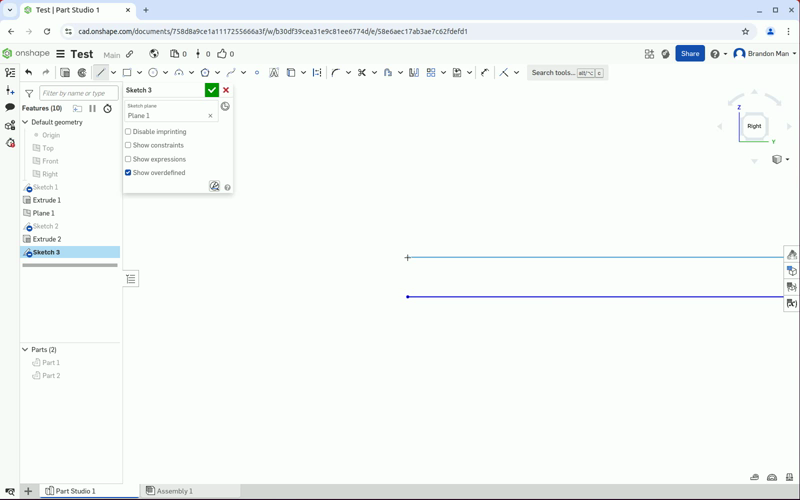
scroll(-6)
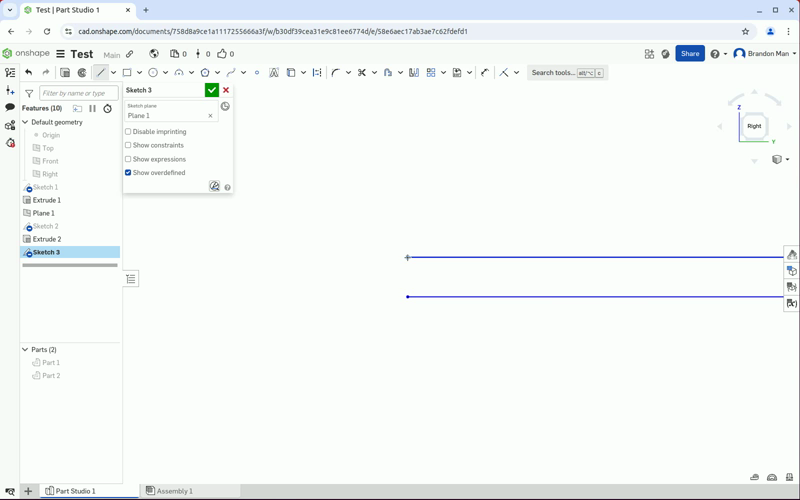
scroll(-6)
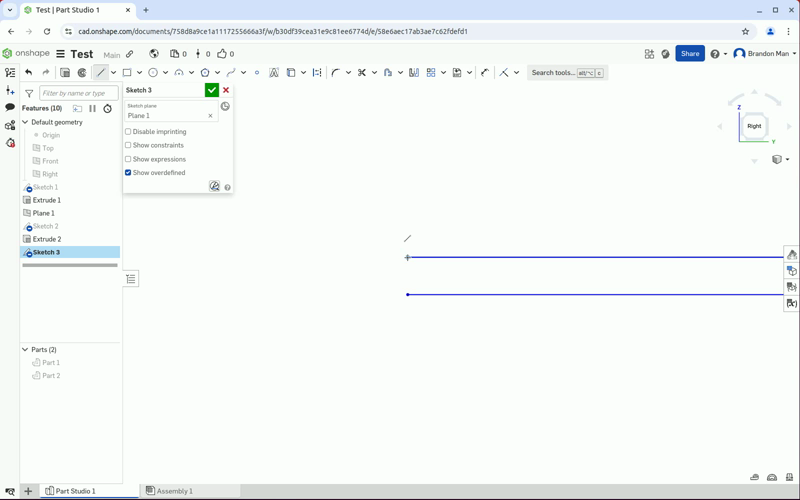
scroll(-6)
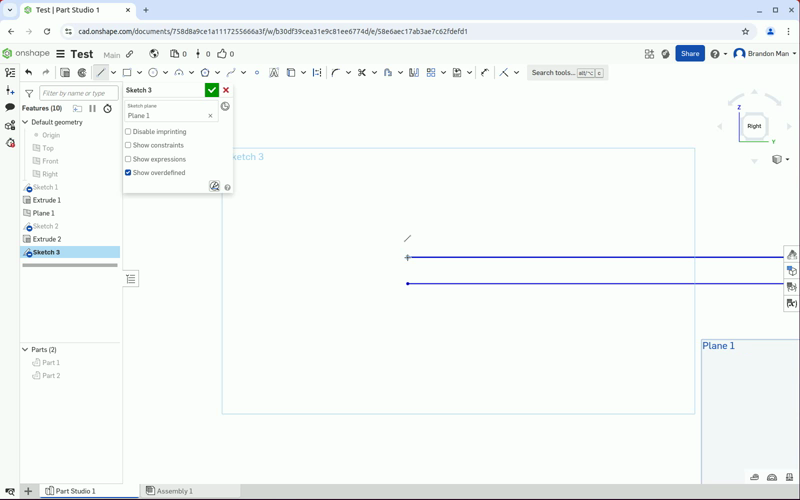
scroll(-6)
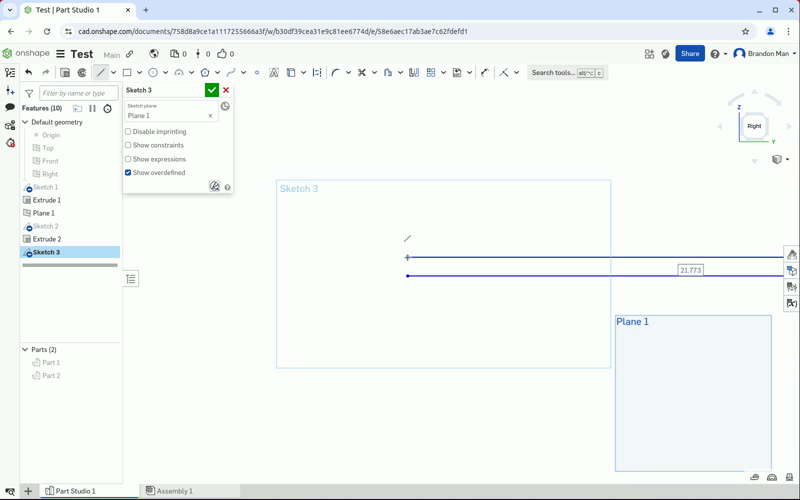
scroll(-6)
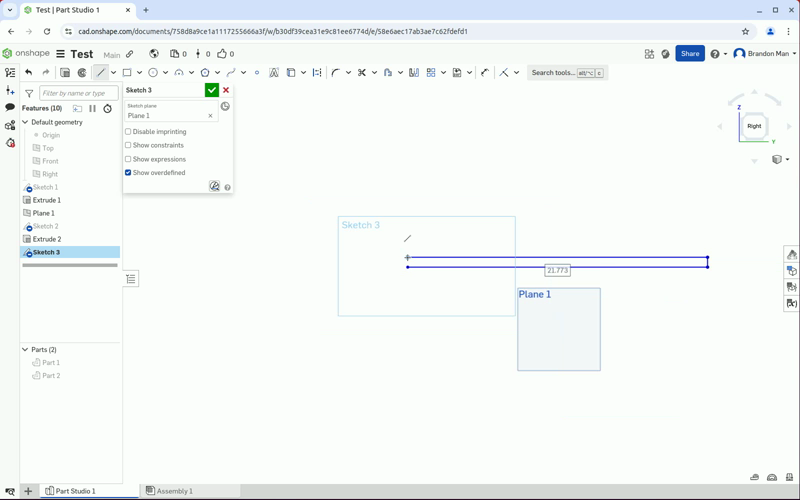
scroll(-6)
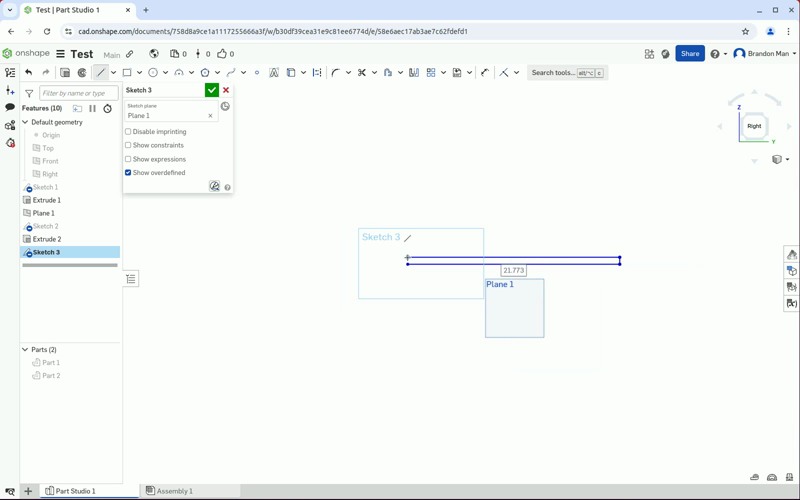
scroll(-6)
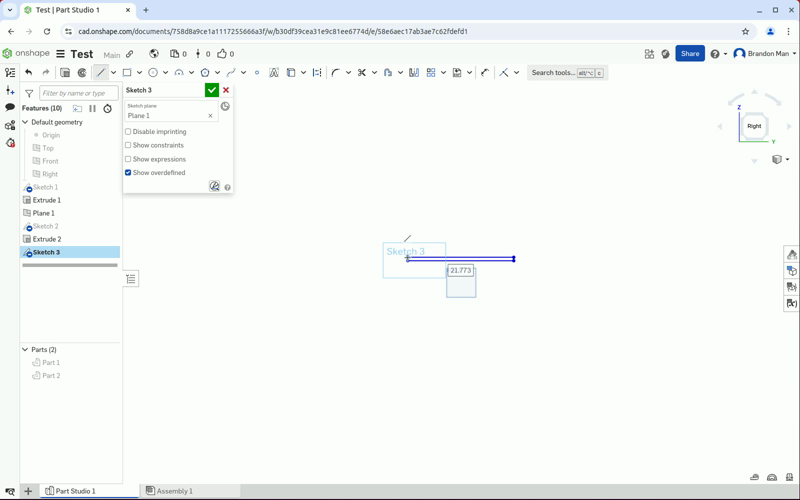
key_up(shift)
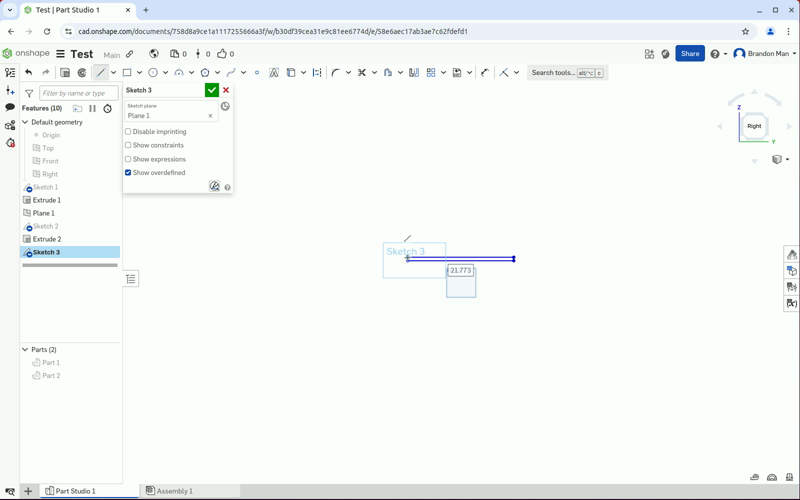
mouse_move(437, 257)
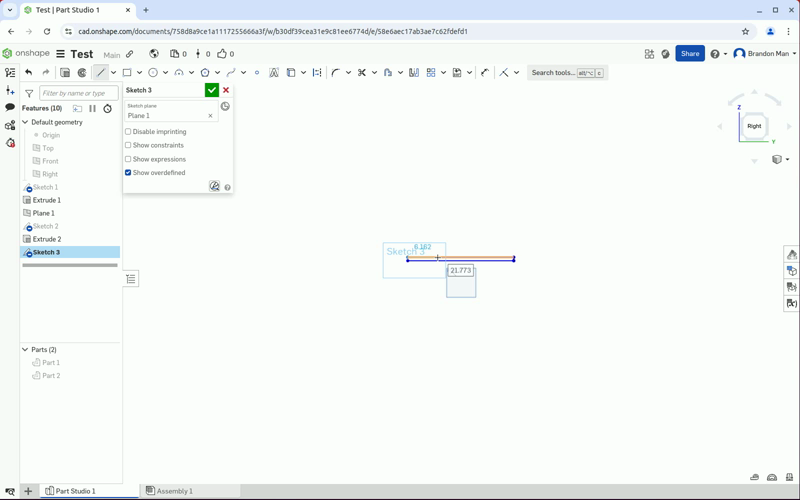
key_down(shift)
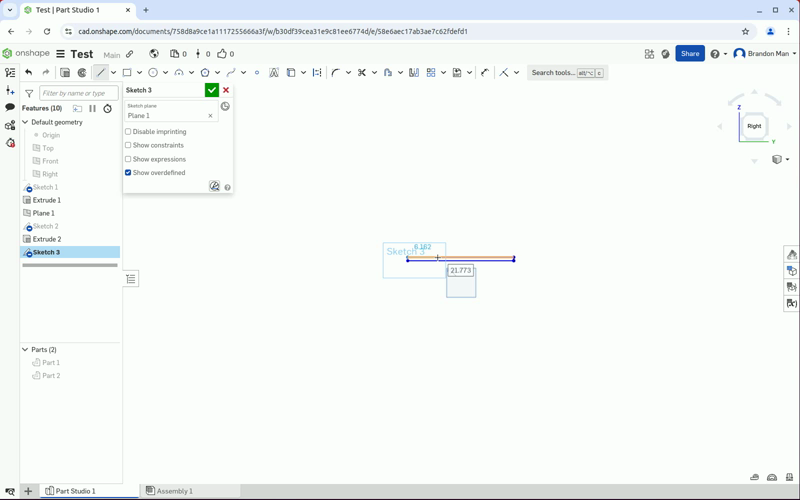
mouse_move(407, 260)
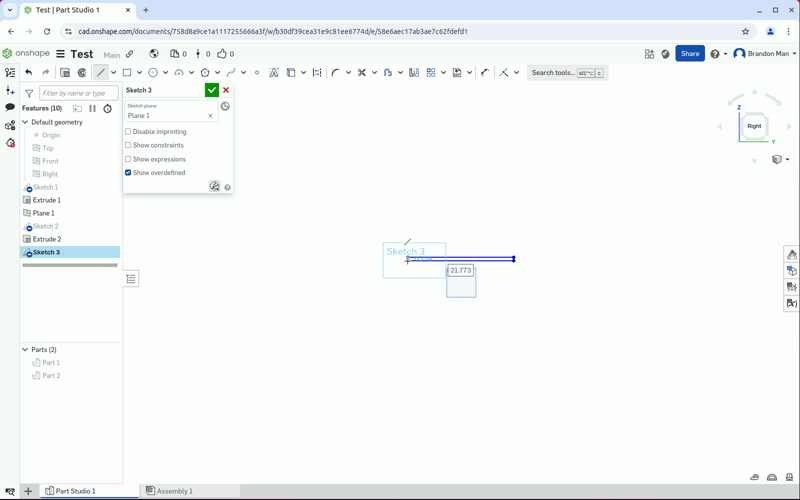
scroll(6)
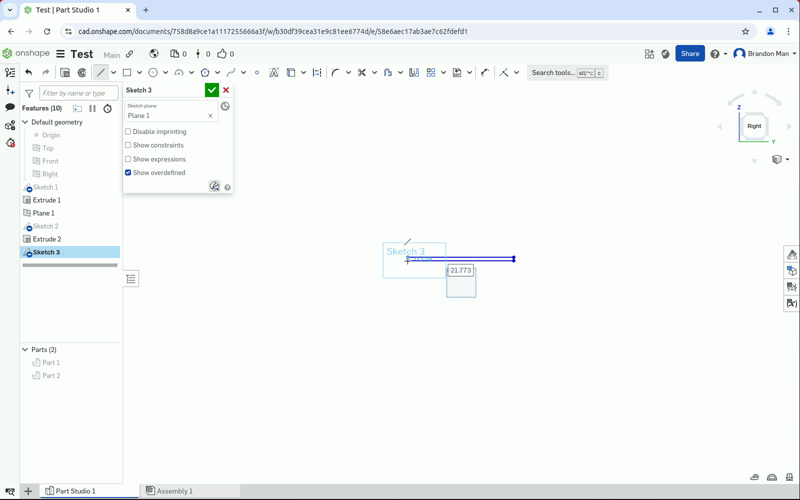
scroll(6)
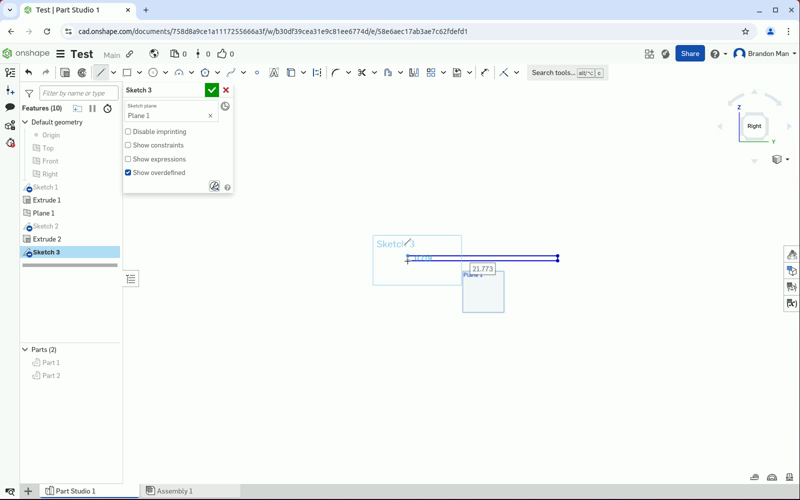
scroll(6)
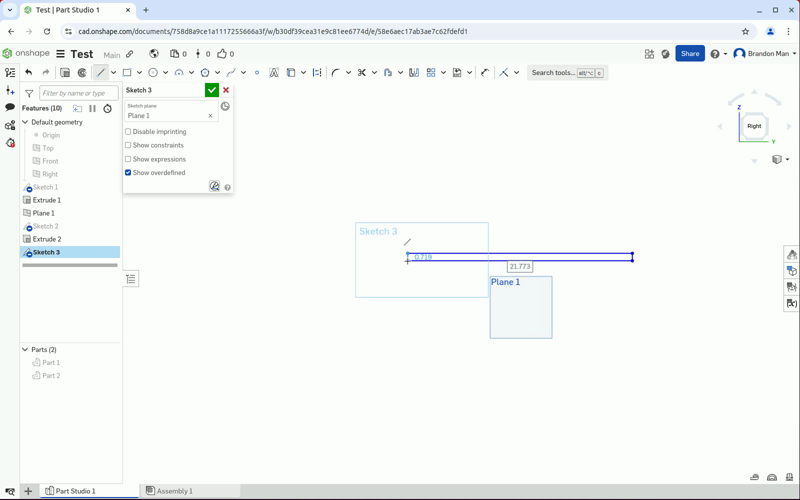
scroll(6)
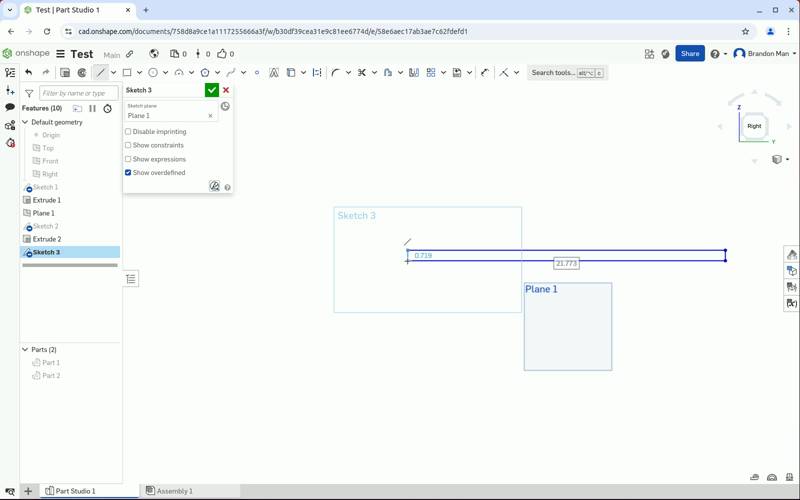
scroll(6)
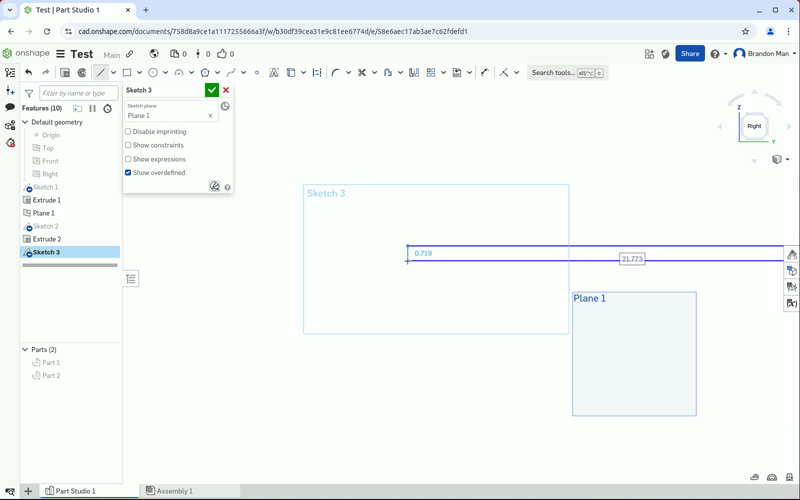
scroll(6)
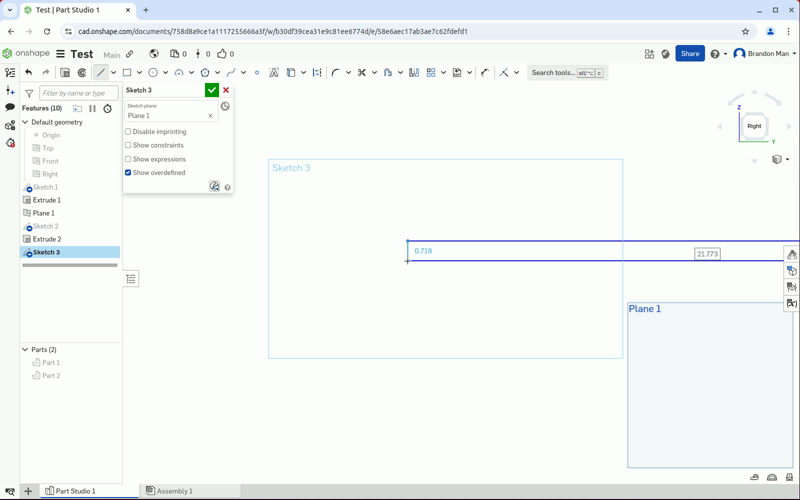
scroll(6)
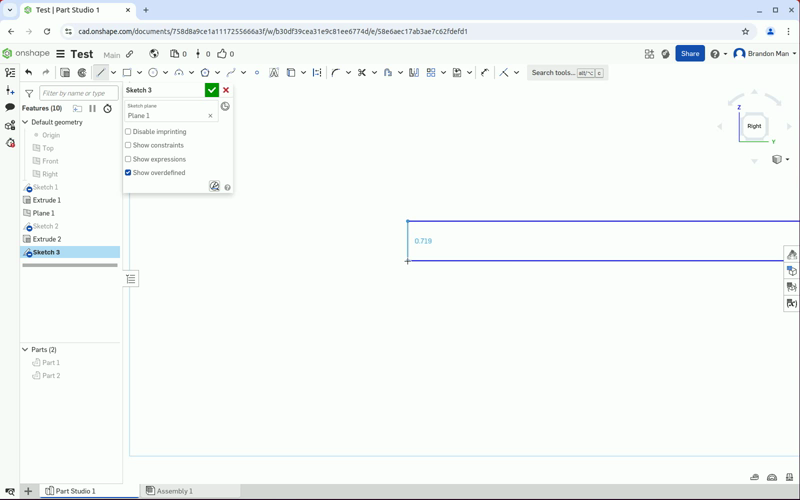
key_up(shift)
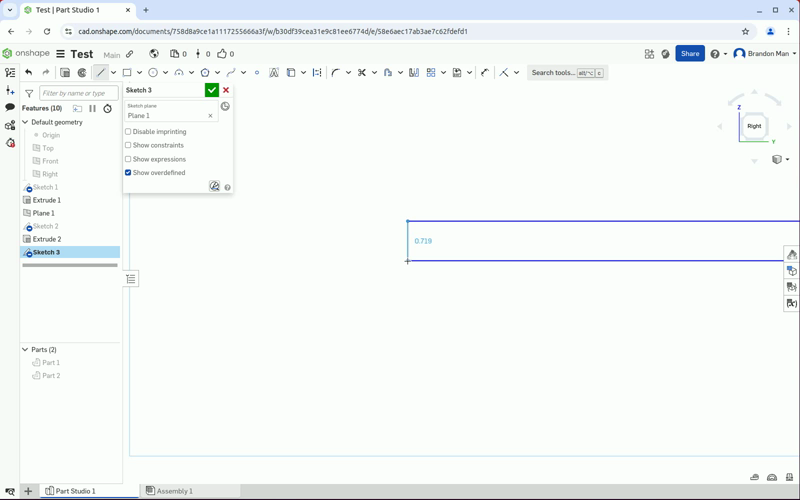
click(407, 260)
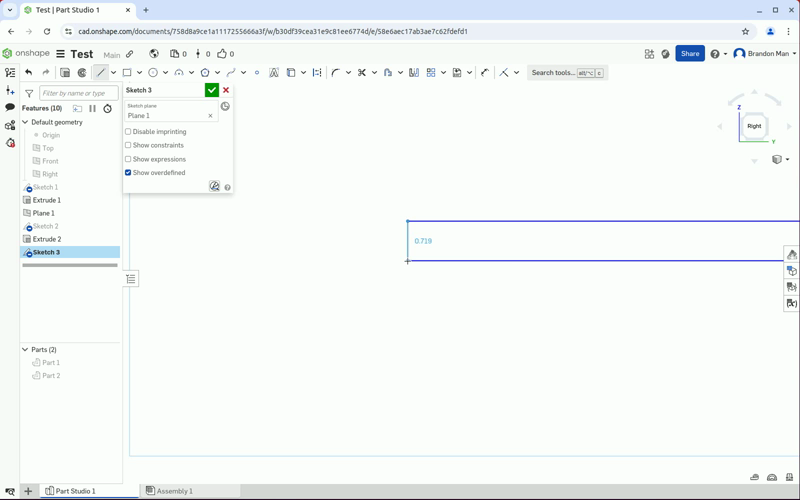
scroll(-6)
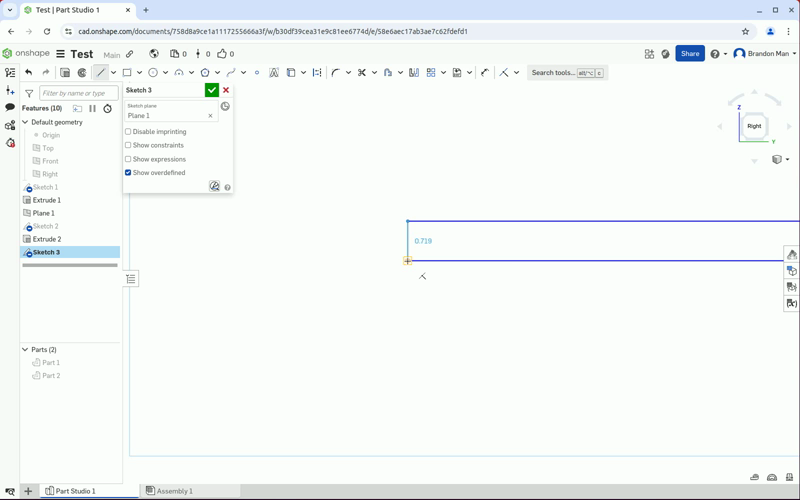
scroll(-6)
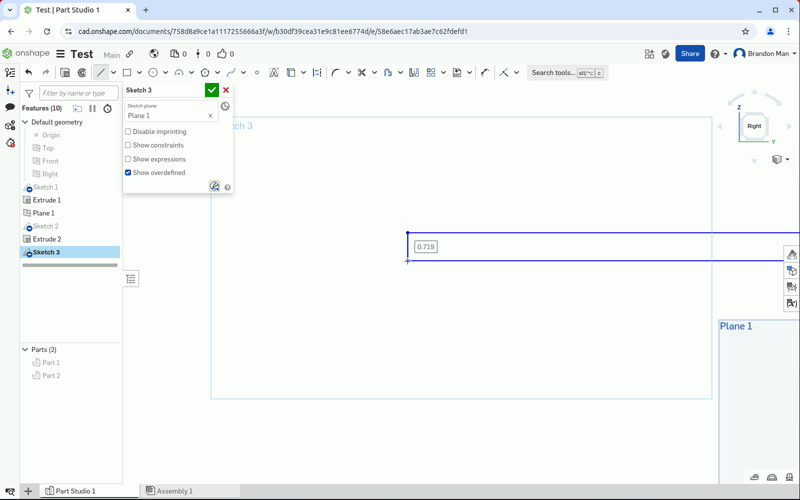
scroll(-6)
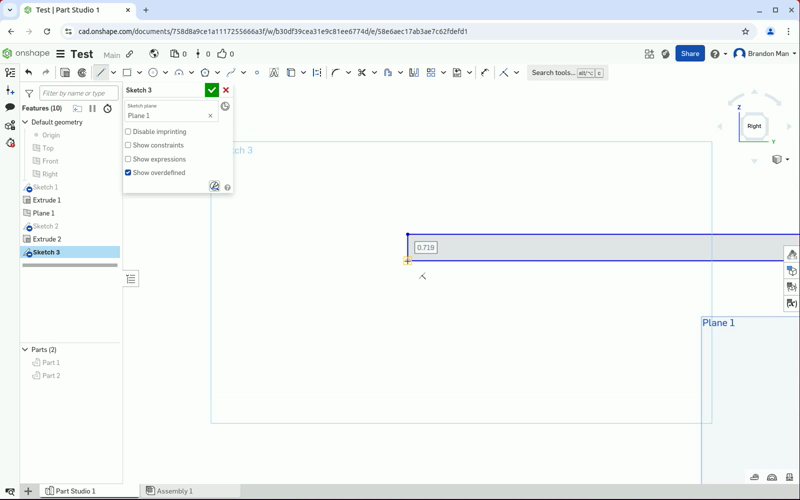
scroll(-6)
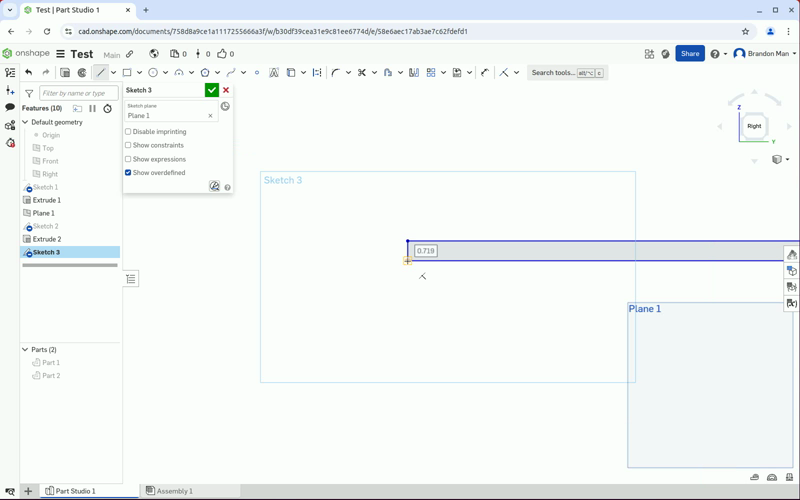
scroll(-6)
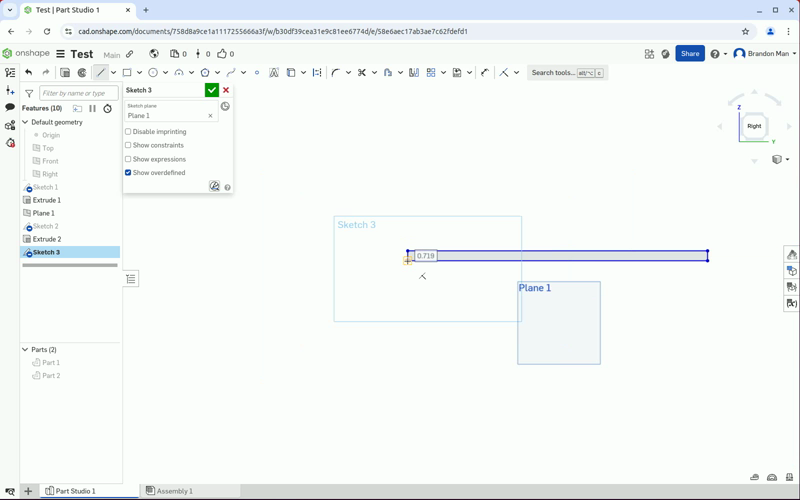
scroll(-6)
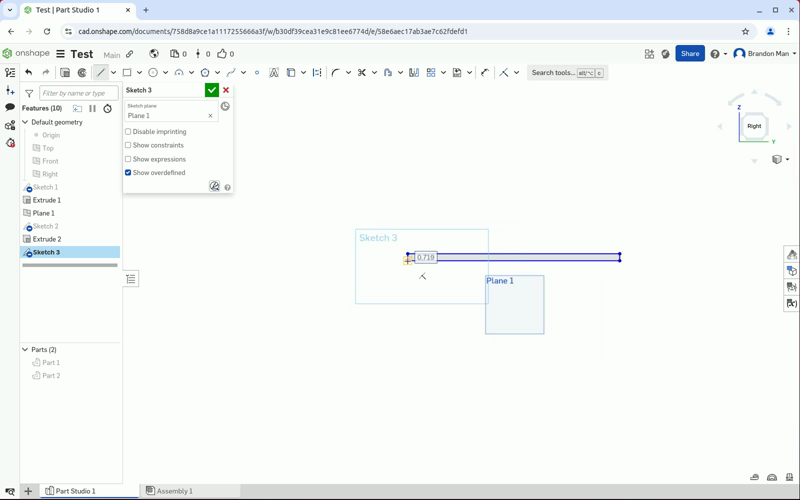
scroll(-6)
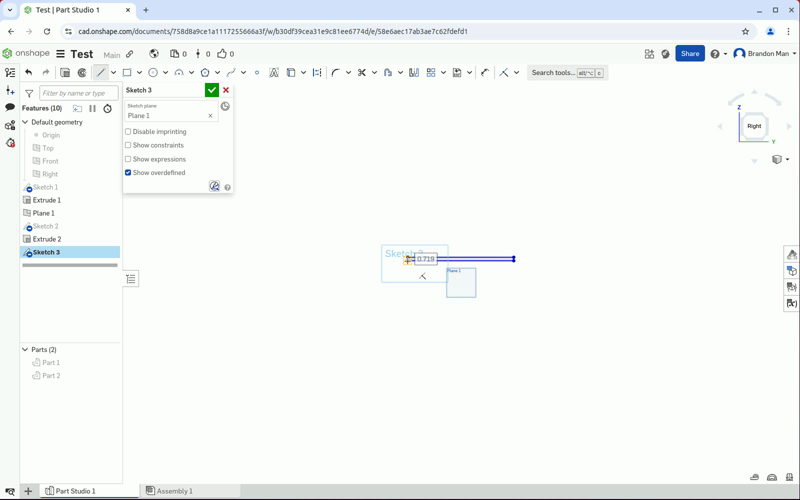
key(esc)
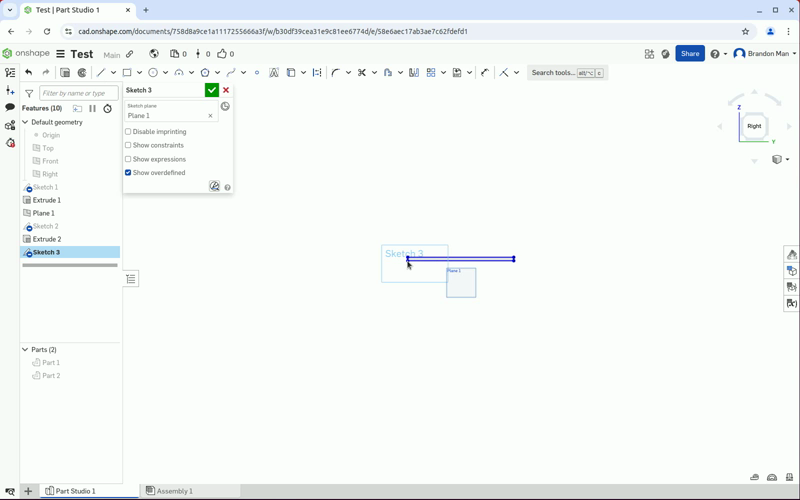
mouse_move(489, 259)
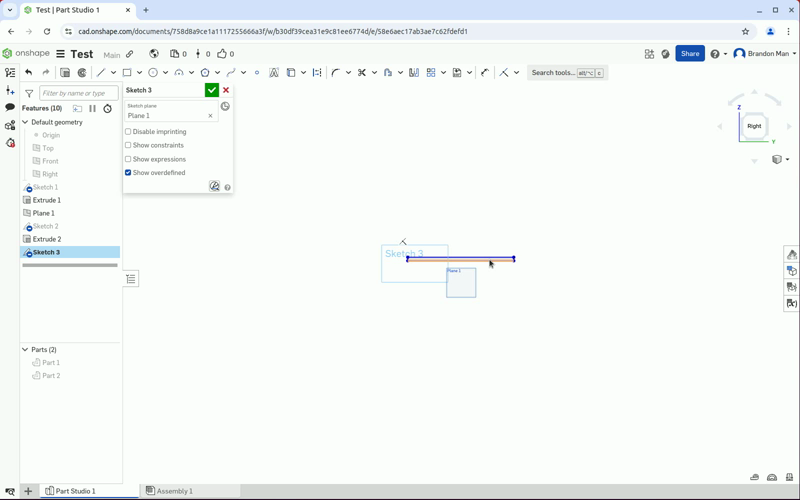
scroll(6)
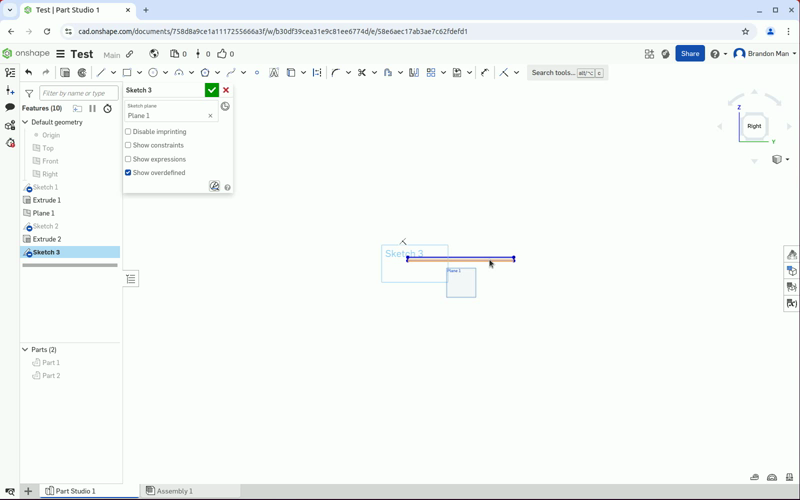
scroll(6)
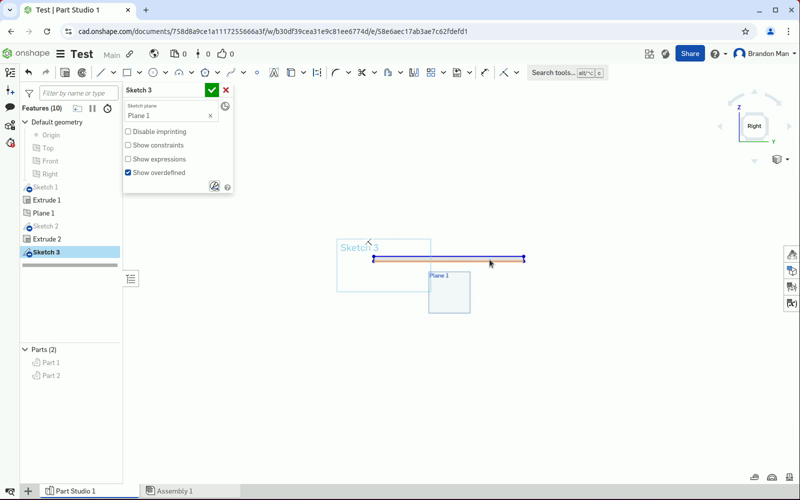
scroll(6)
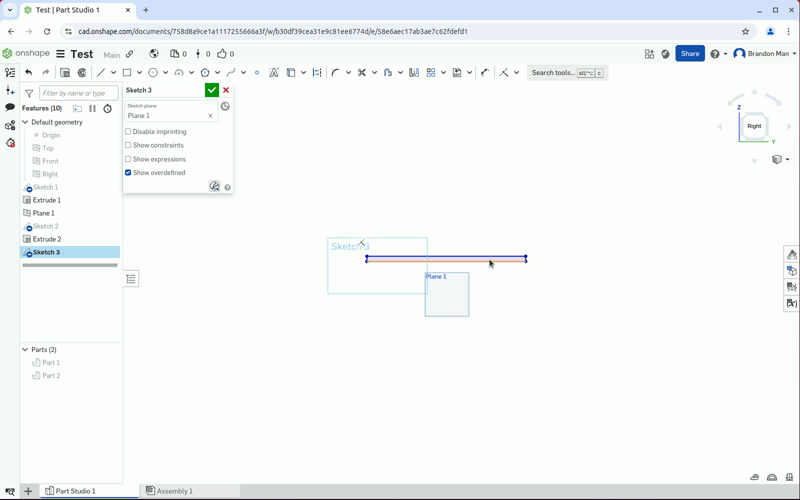
scroll(6)
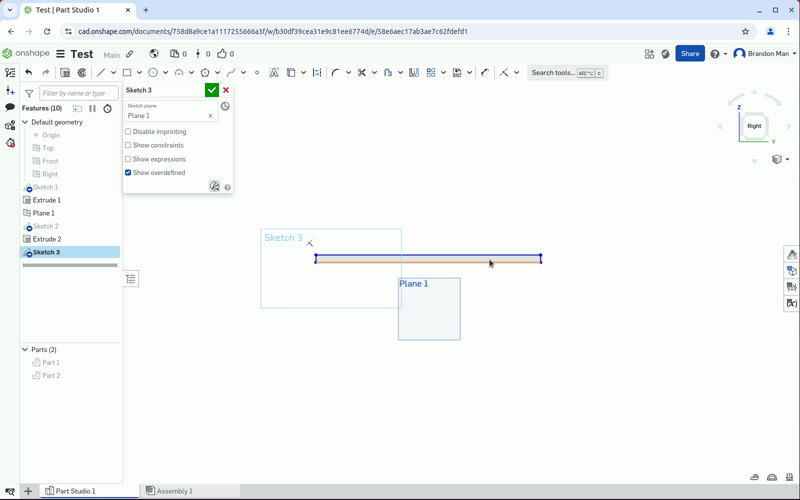
scroll(6)
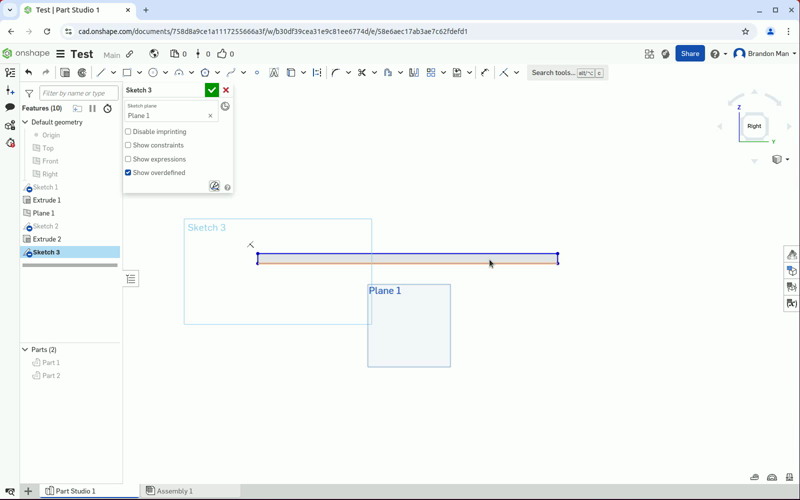
scroll(6)
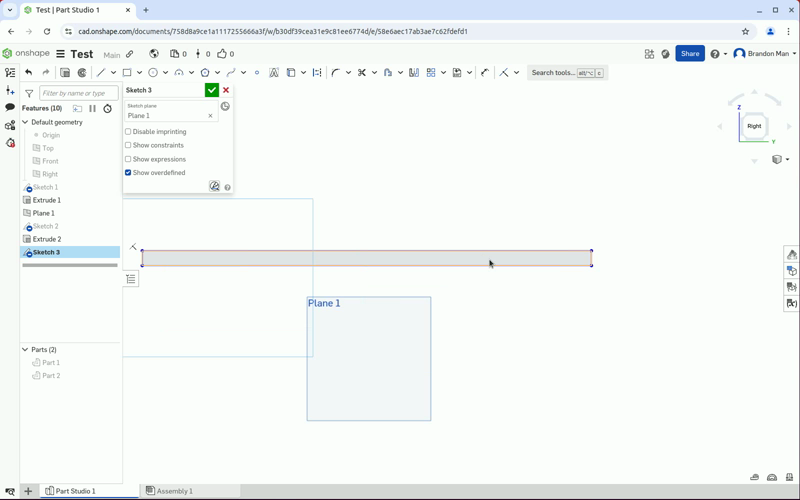
scroll(6)
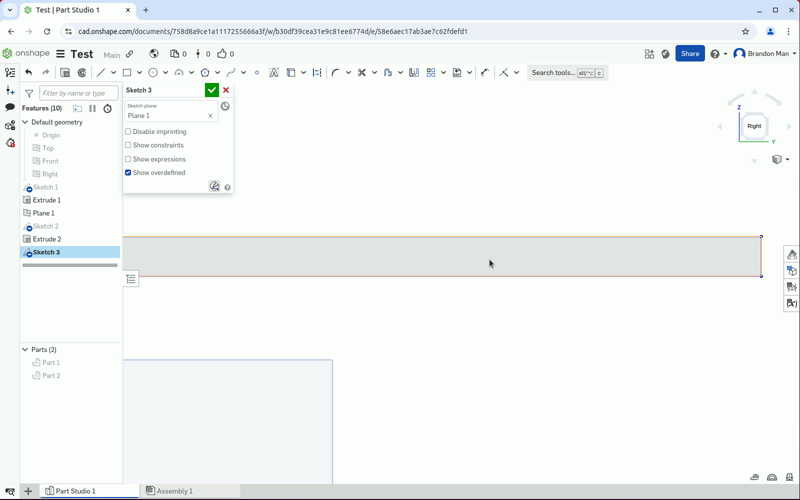
click(489, 259)
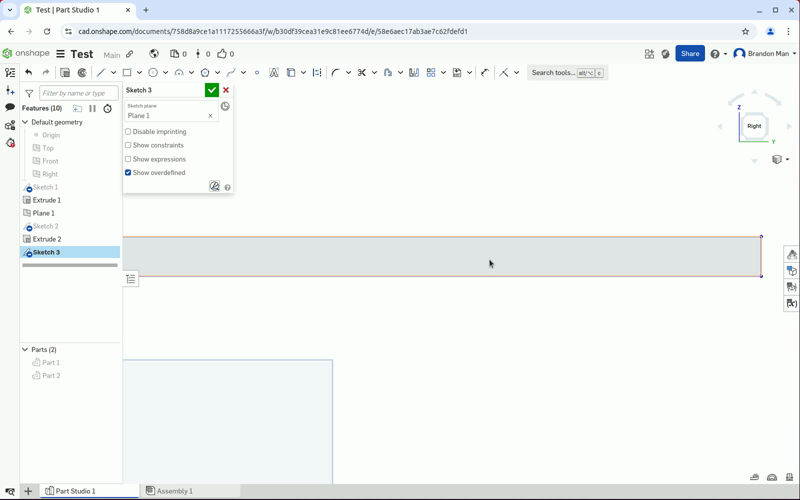
scroll(-6)
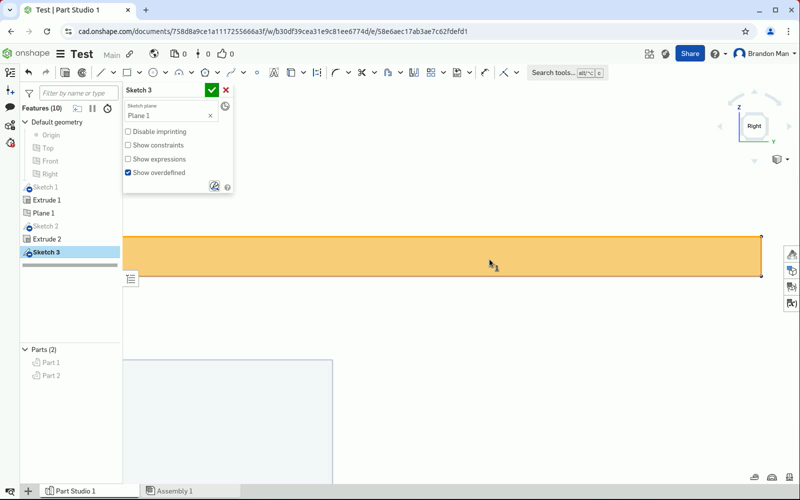
scroll(-6)
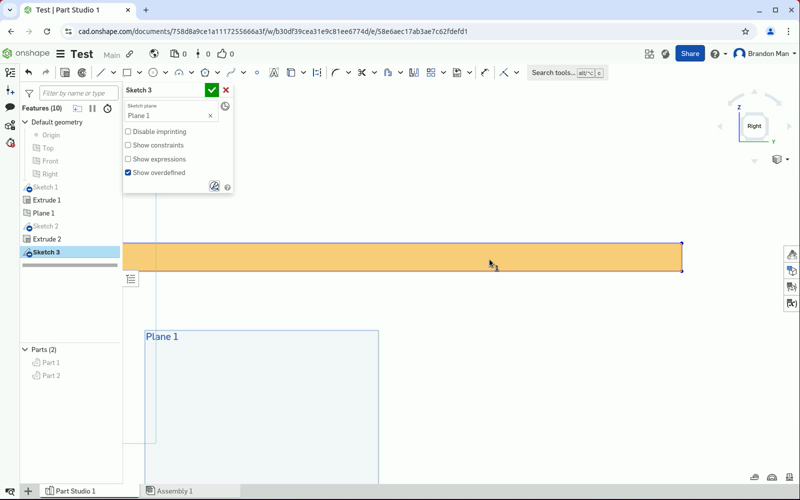
scroll(-6)
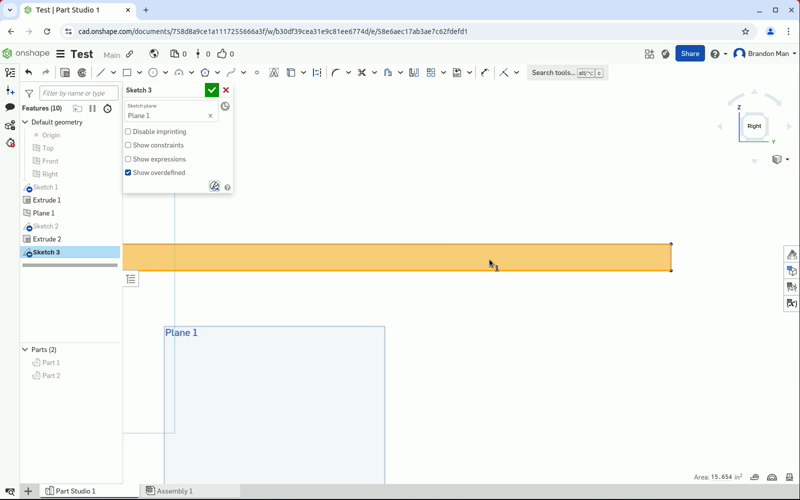
scroll(-6)
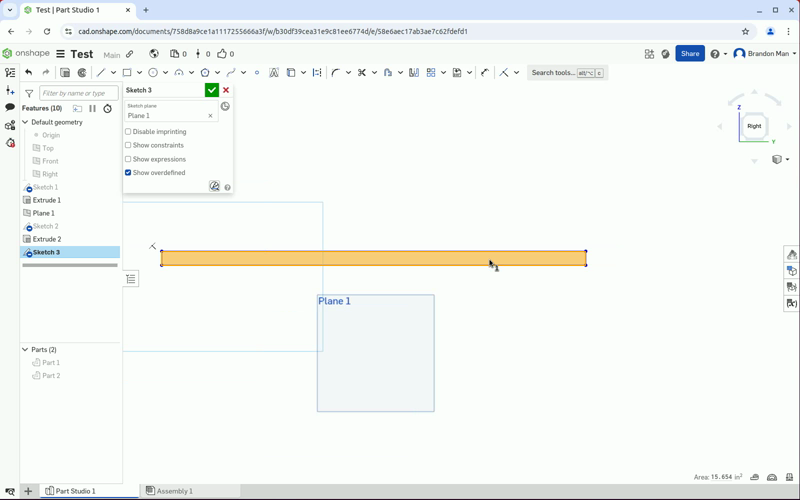
scroll(-6)
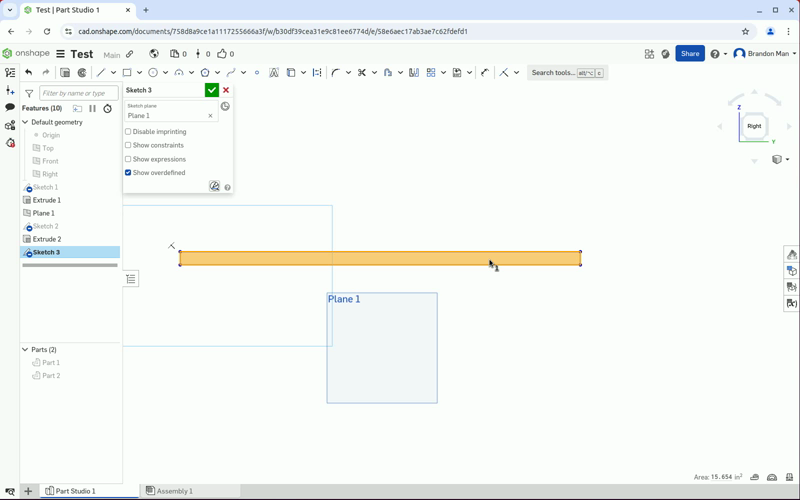
scroll(-6)
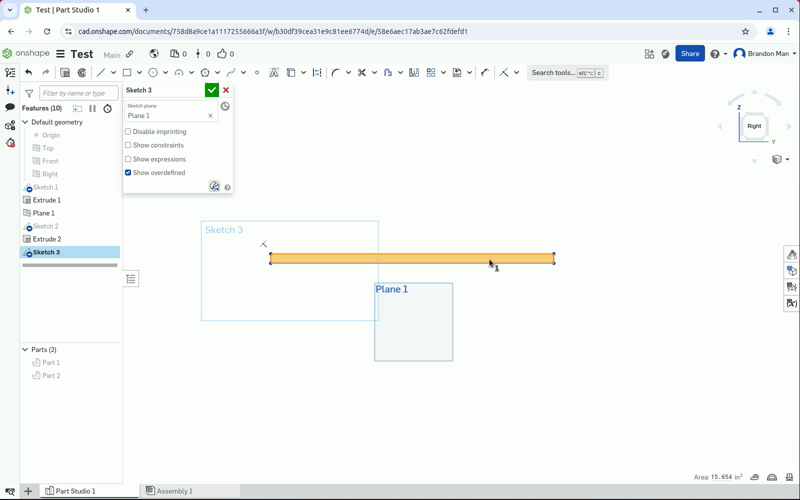
scroll(-6)
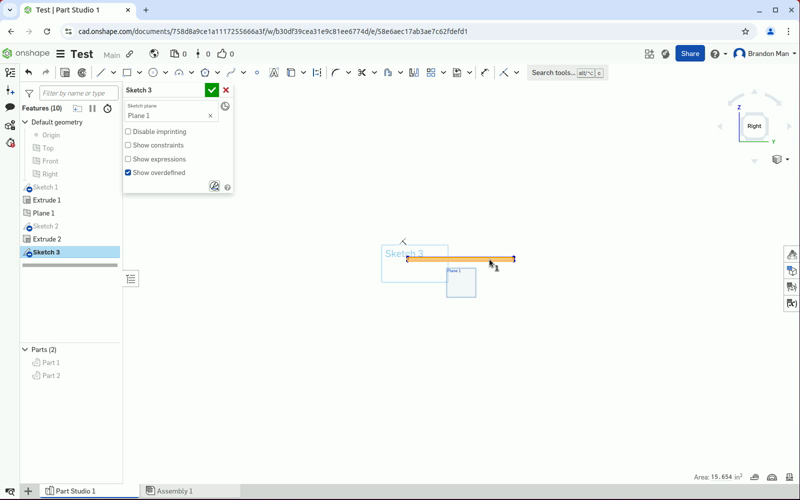
mouse_move(73, 352)
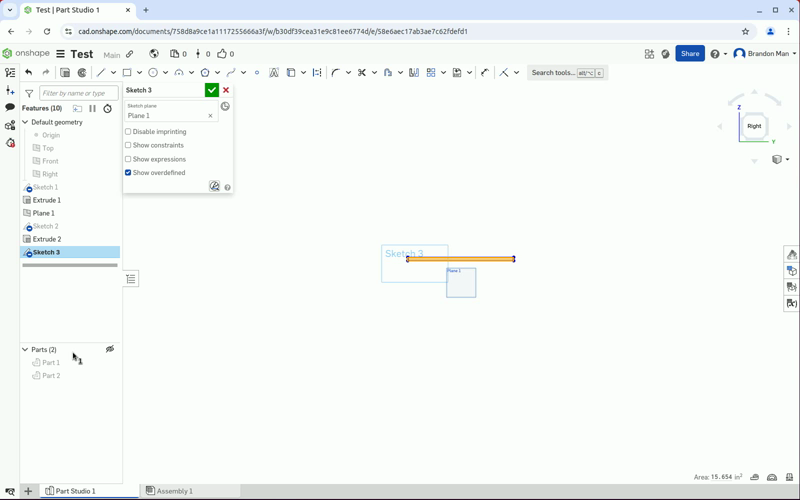
key(shift+y)
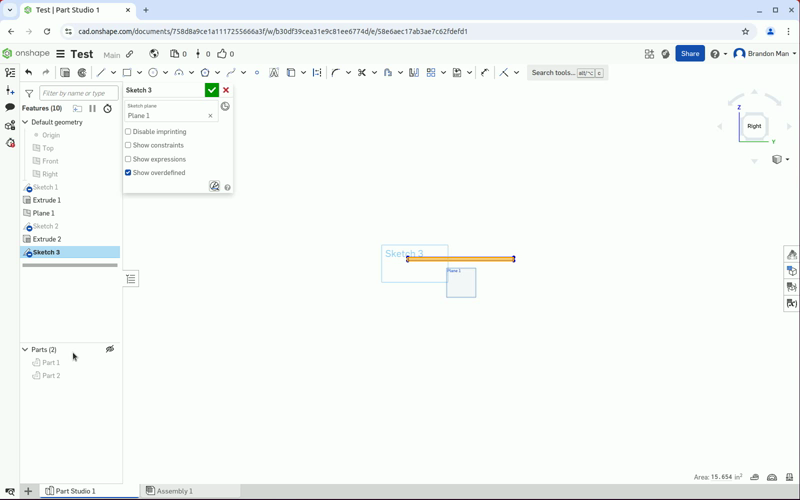
key(shift+e)
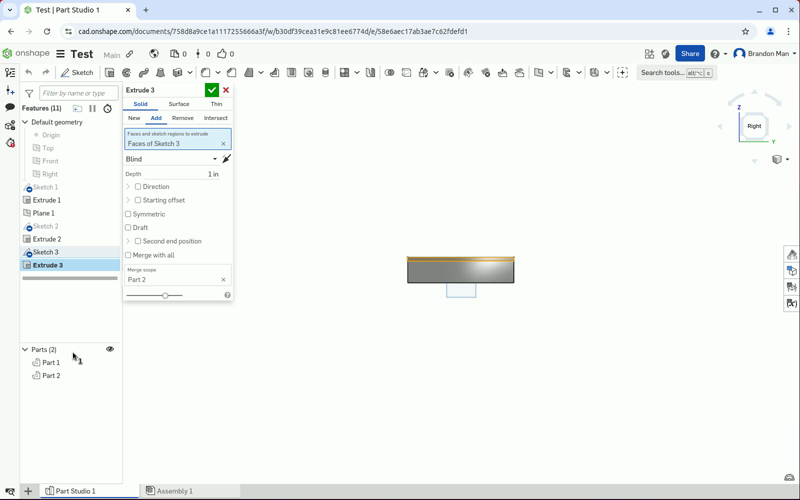
mouse_move(143, 106)
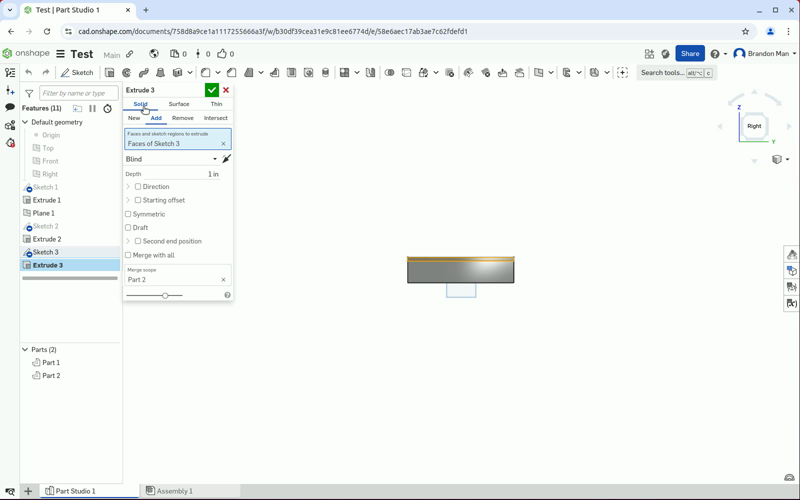
click(143, 106)
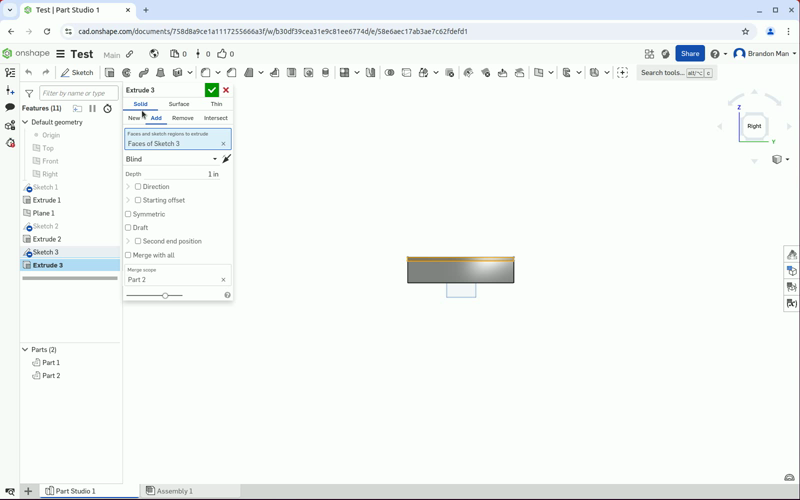
mouse_move(137, 120)
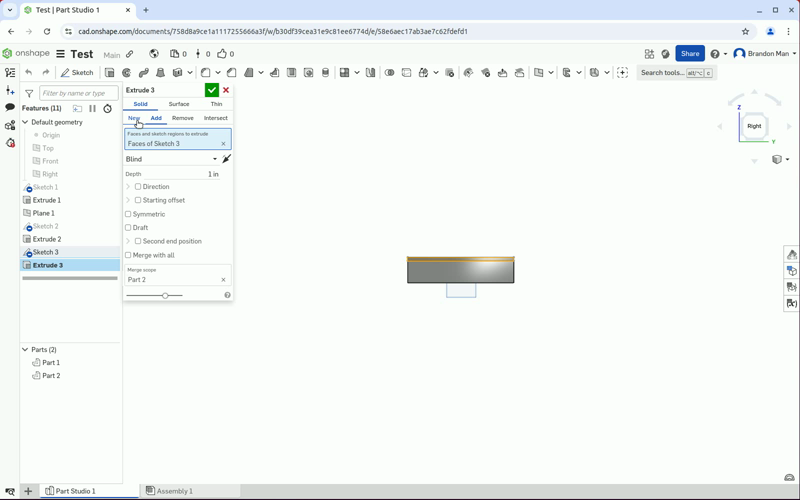
click(137, 120)
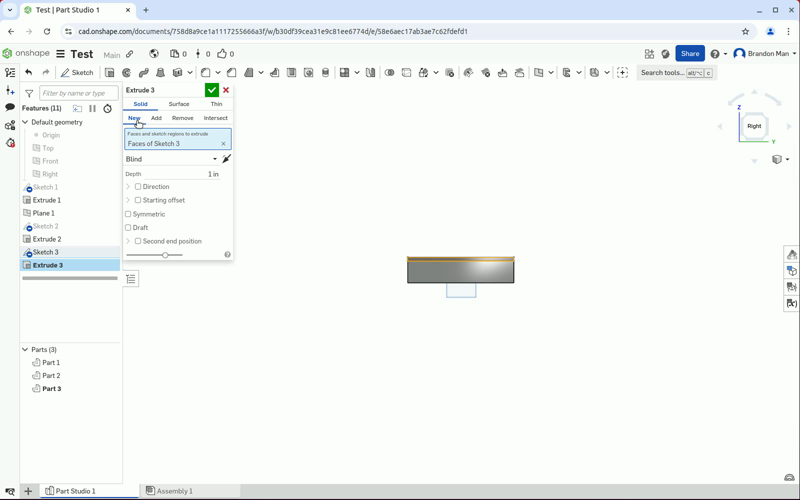
key(tab, 4)
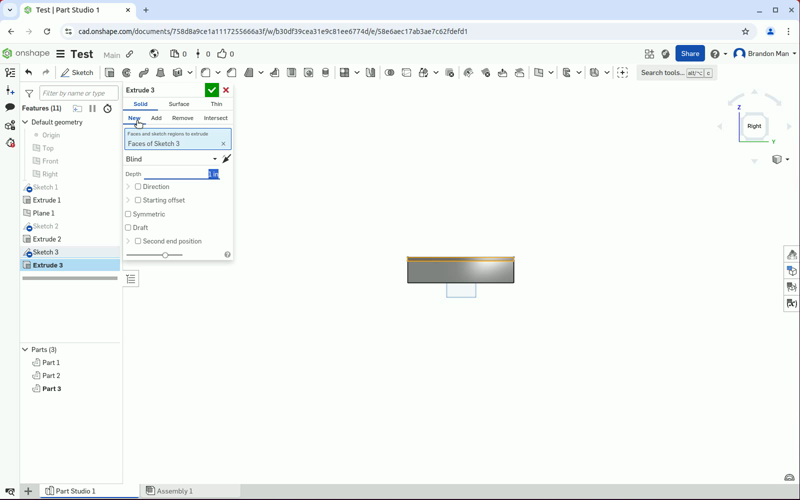
text(0.722)
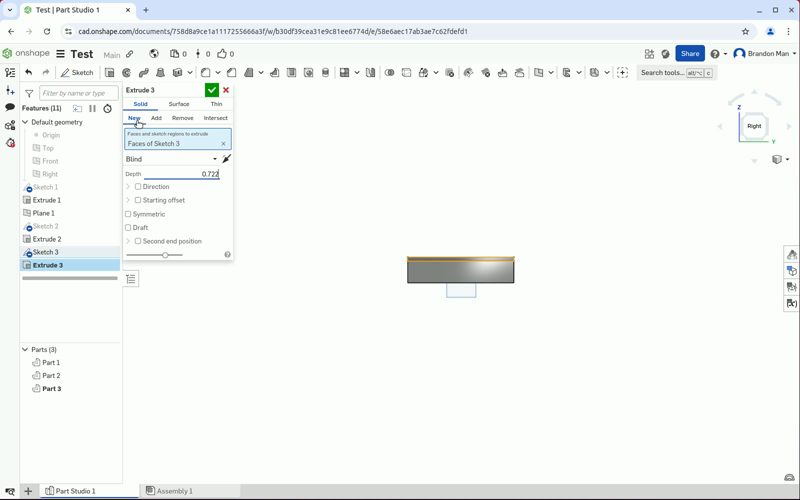
key(enter)
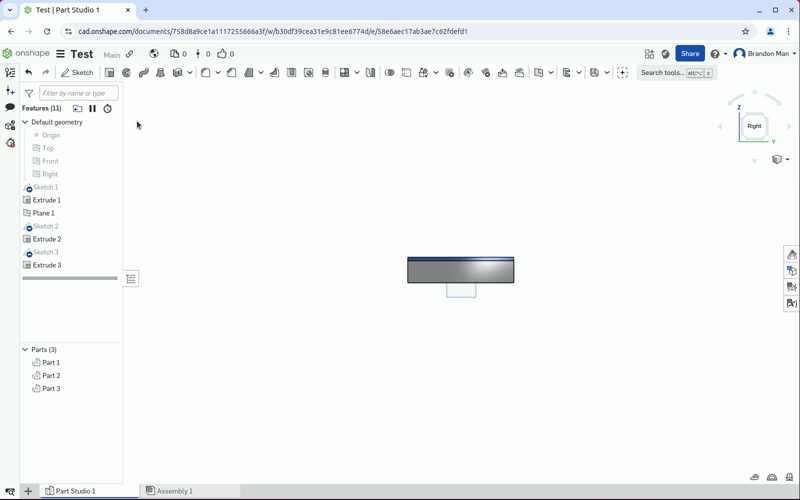
key(shift+h)
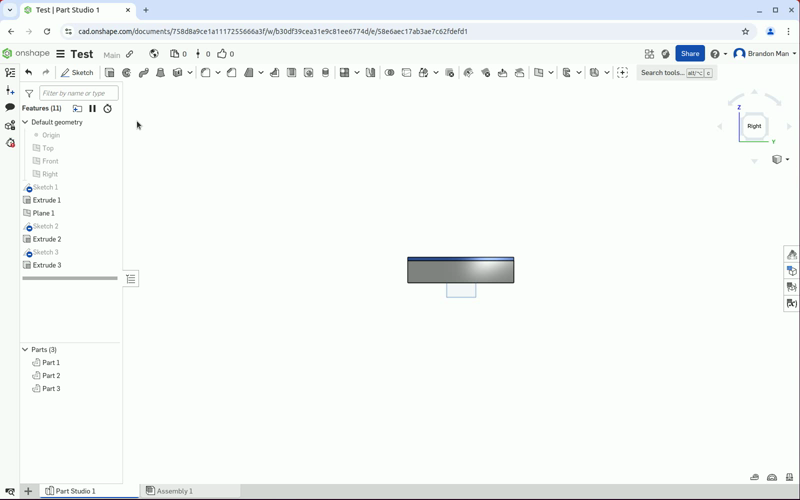
key(shift+h)
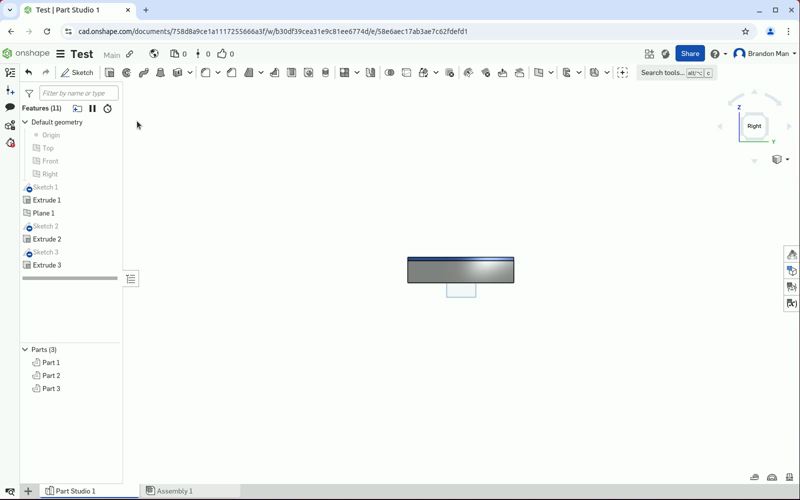
mouse_move(73, 189)
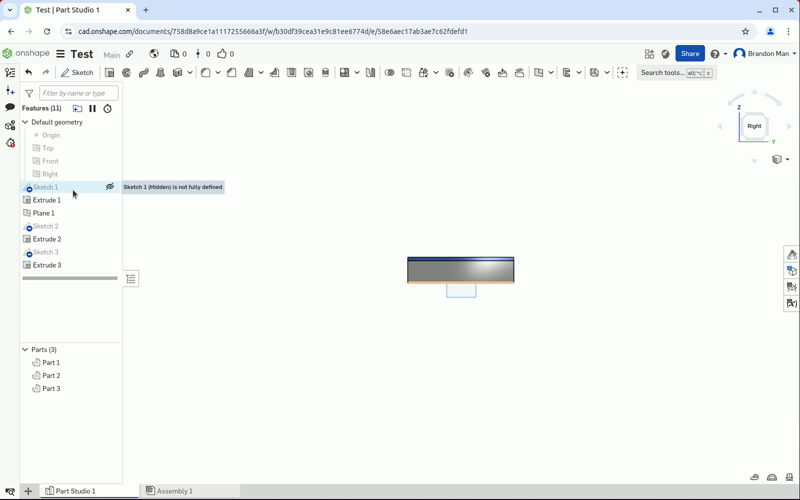
click(73, 189)
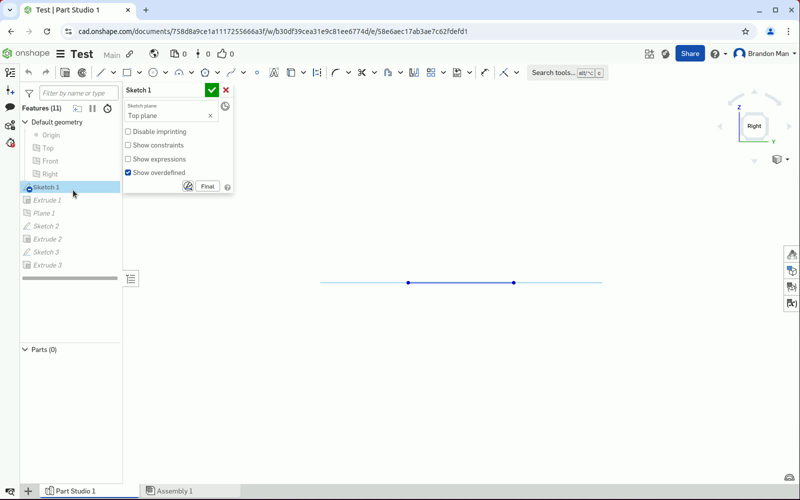
mouse_move(229, 92)
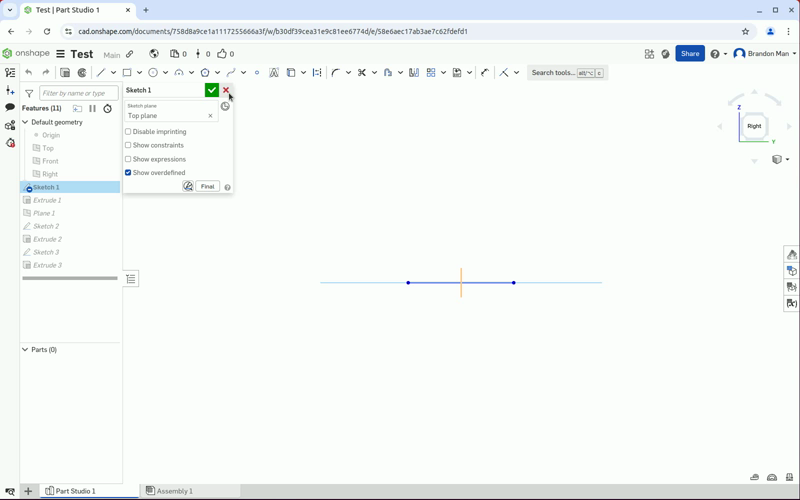
click(229, 92)
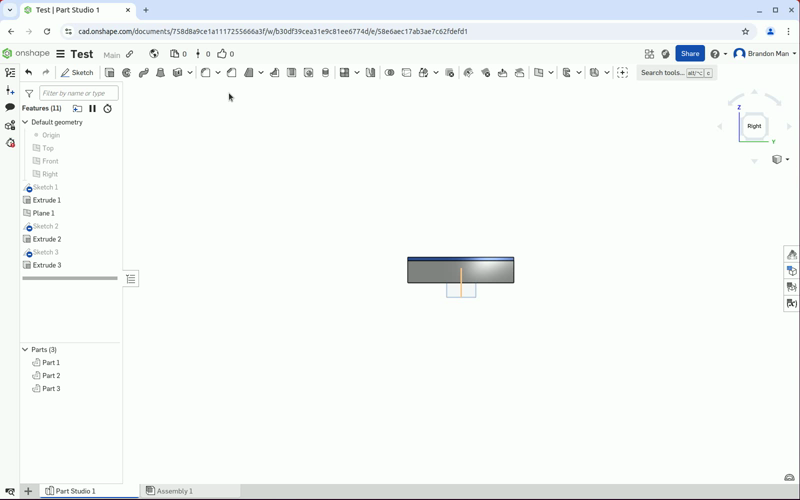
mouse_move(73, 352)
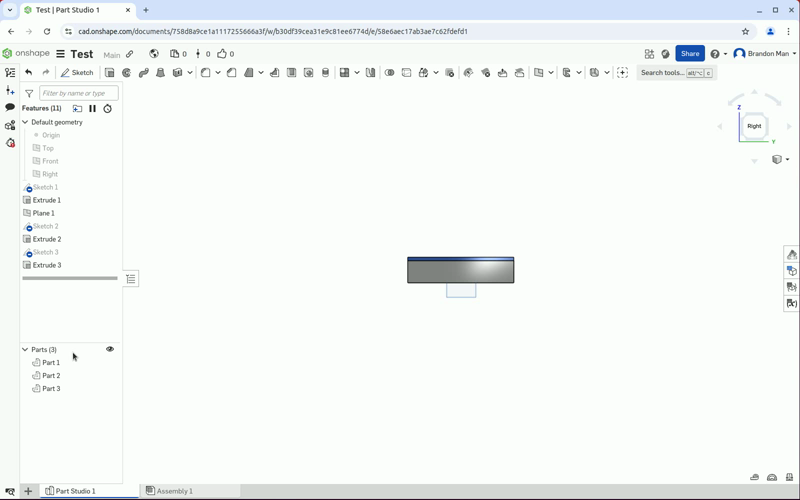
key(y)
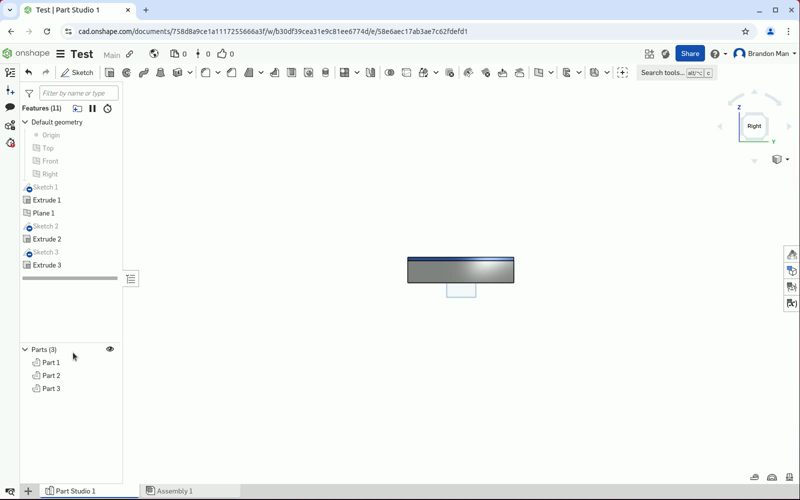
key(shift+p)
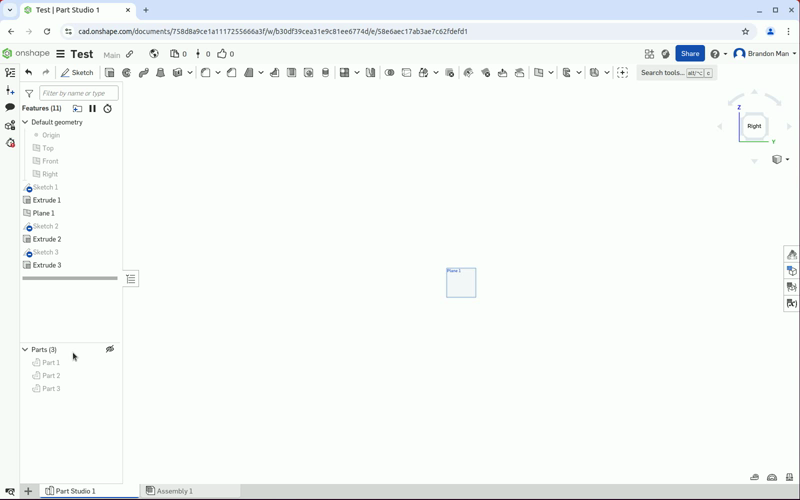
key(space)
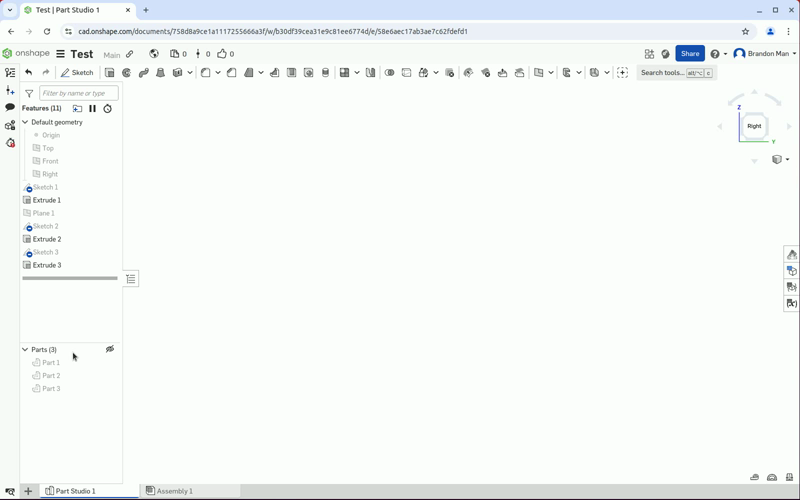
key_down(shift)
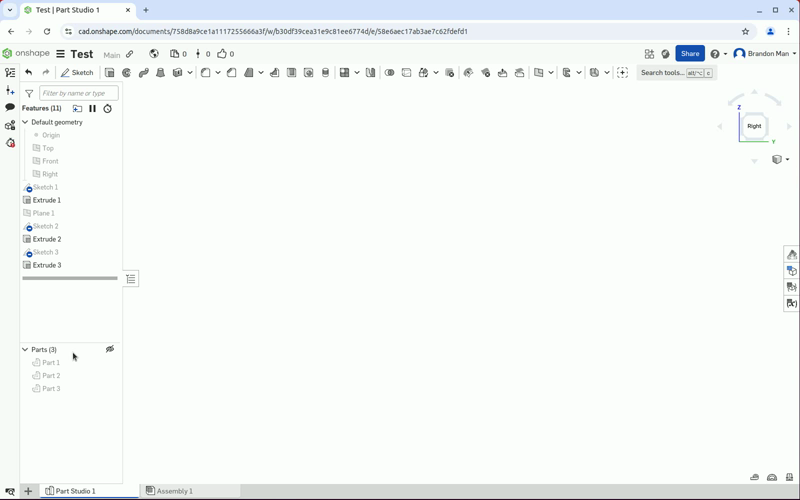
key(right)
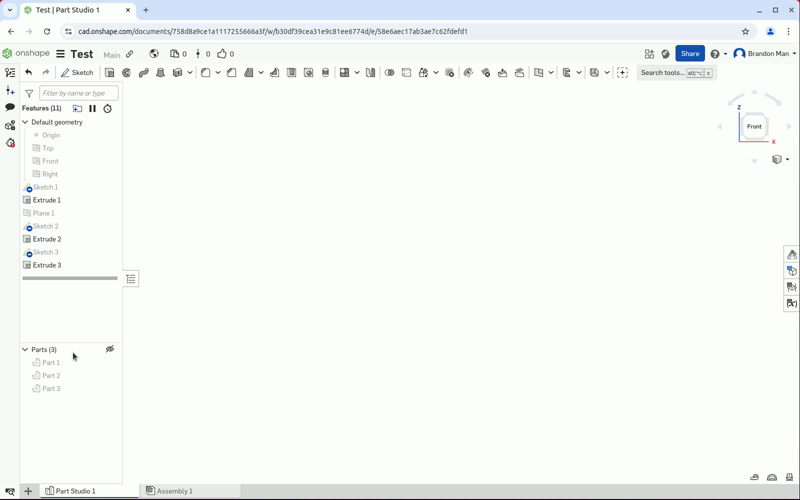
key_up(shift)
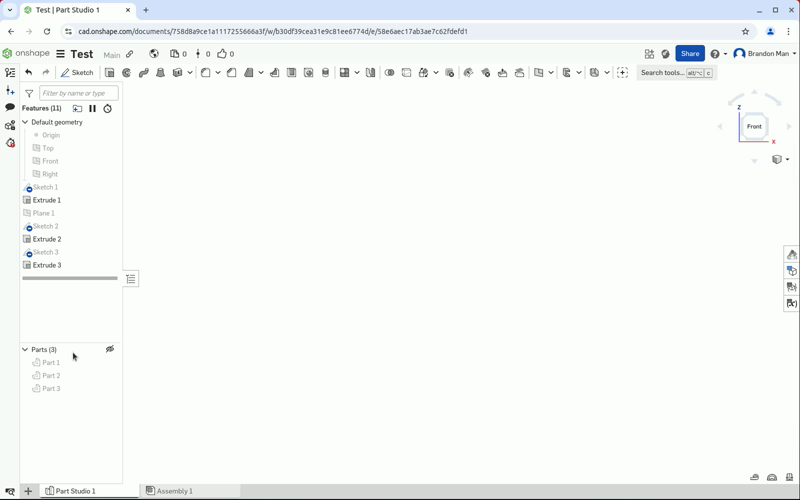
mouse_move(73, 352)
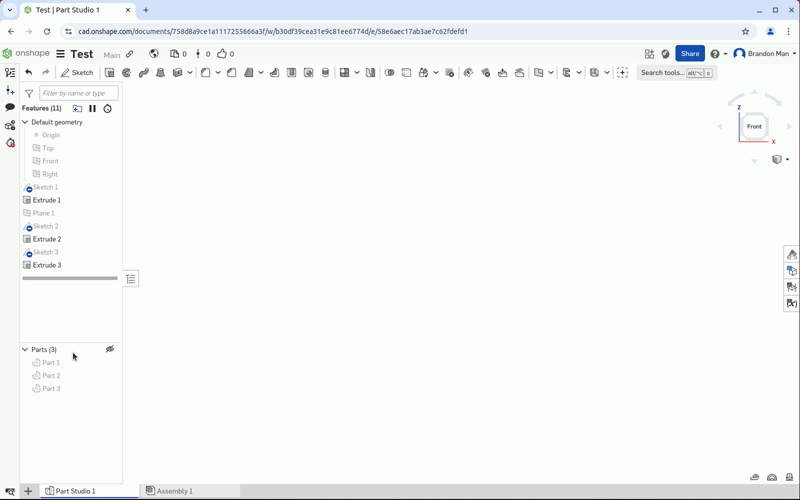
key(shift+y)
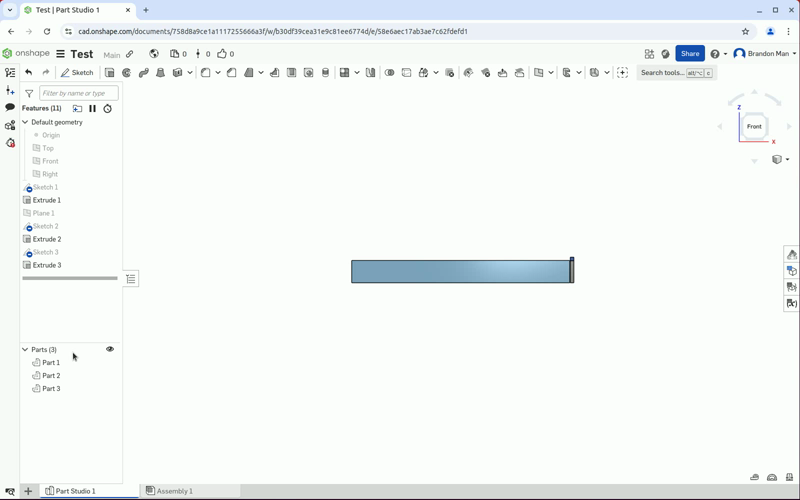
mouse_move(541, 75)
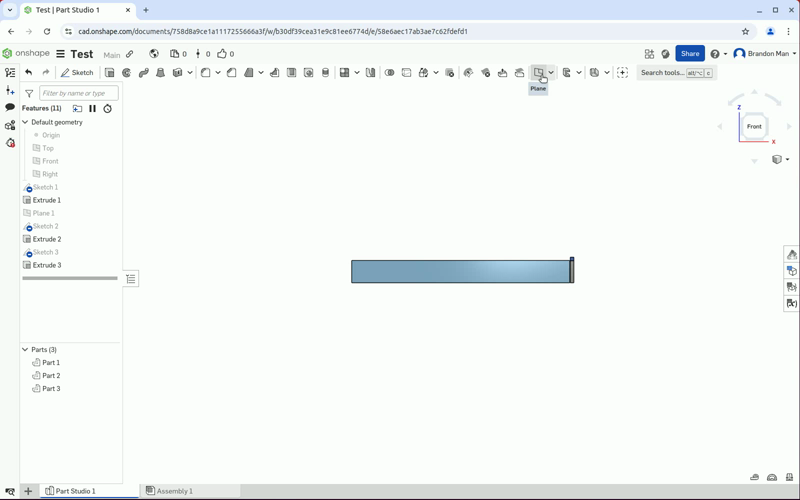
click(541, 75)
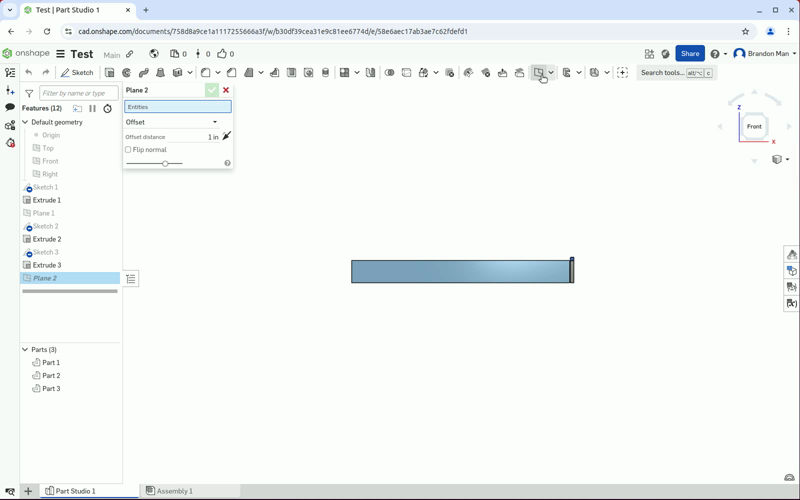
mouse_move(73, 163)
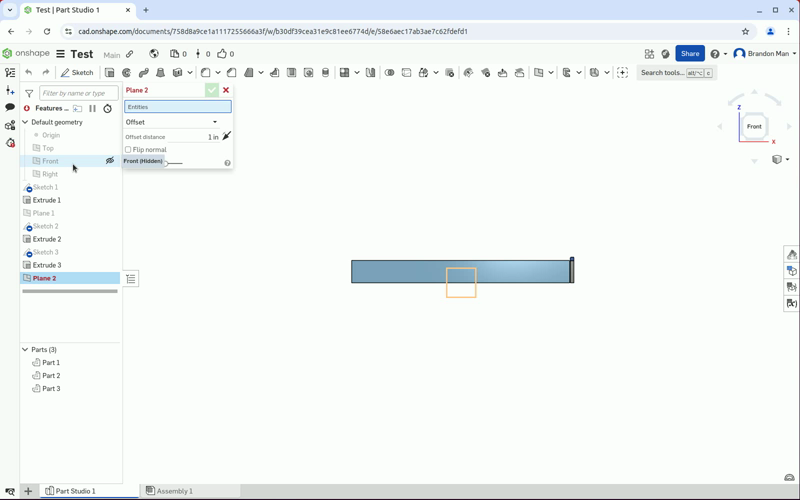
click(73, 163)
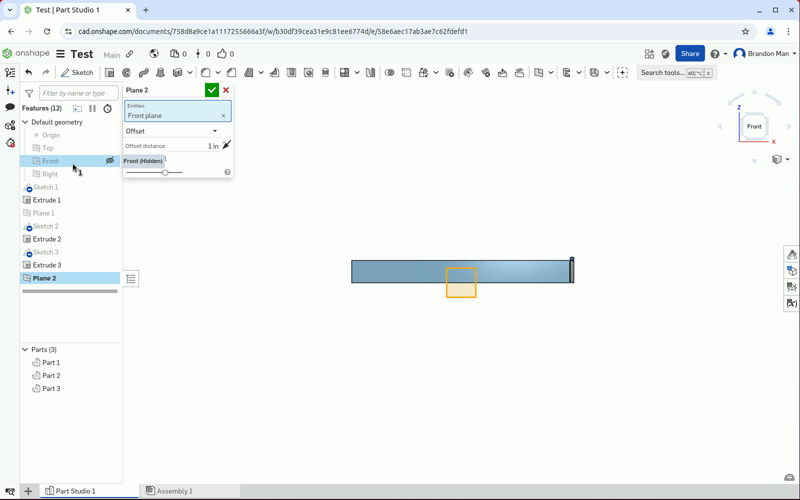
key(tab, 2)
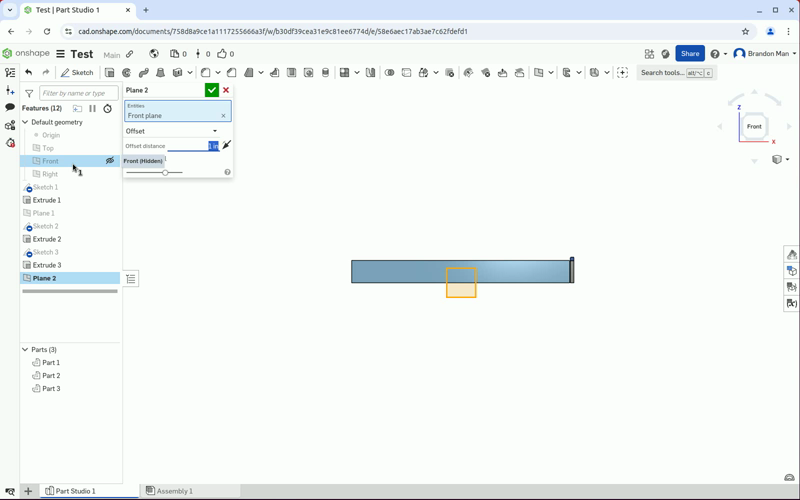
text(10.845)
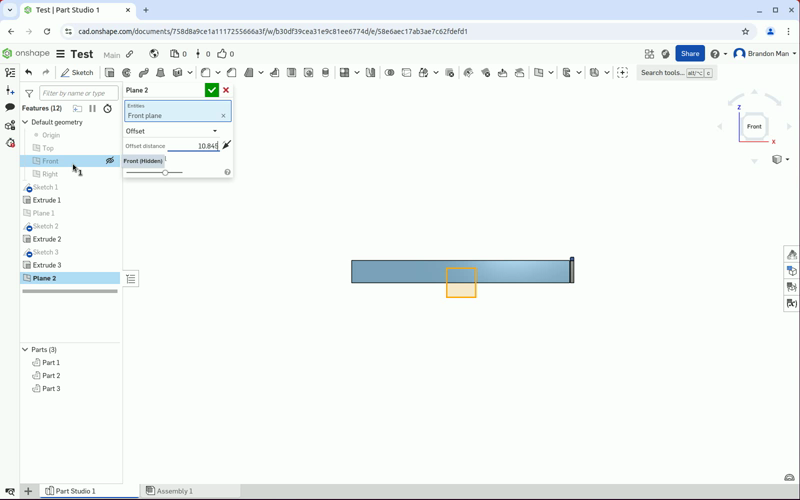
key(enter, 2)
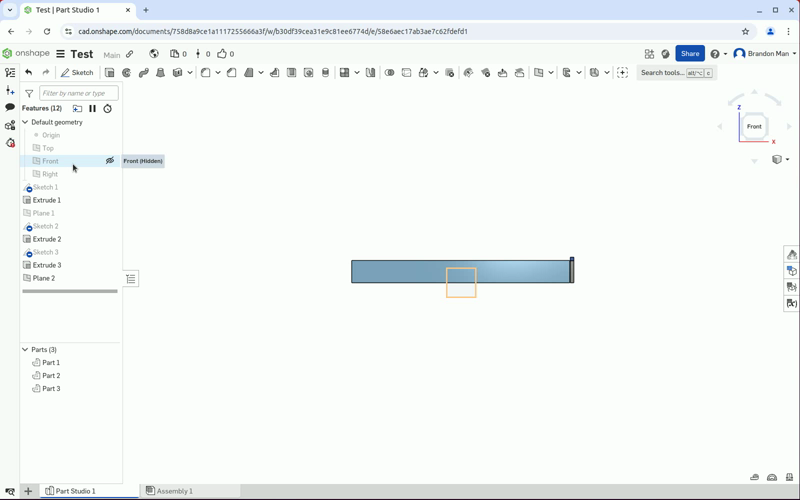
key(shift+s)
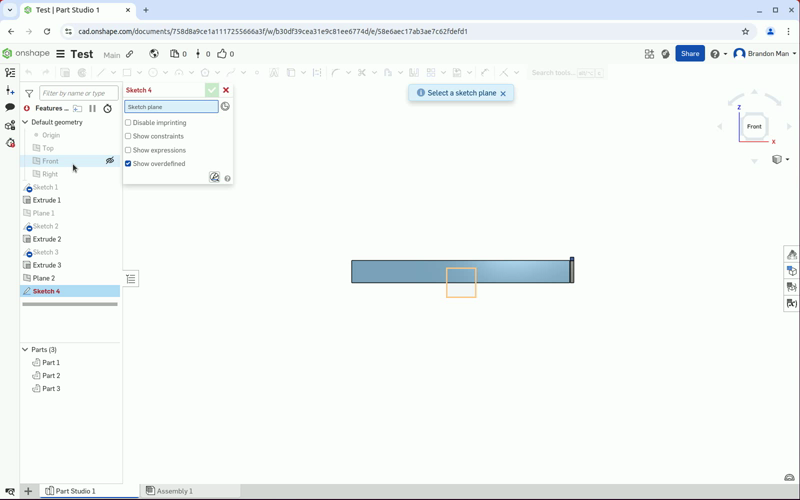
mouse_move(73, 280)
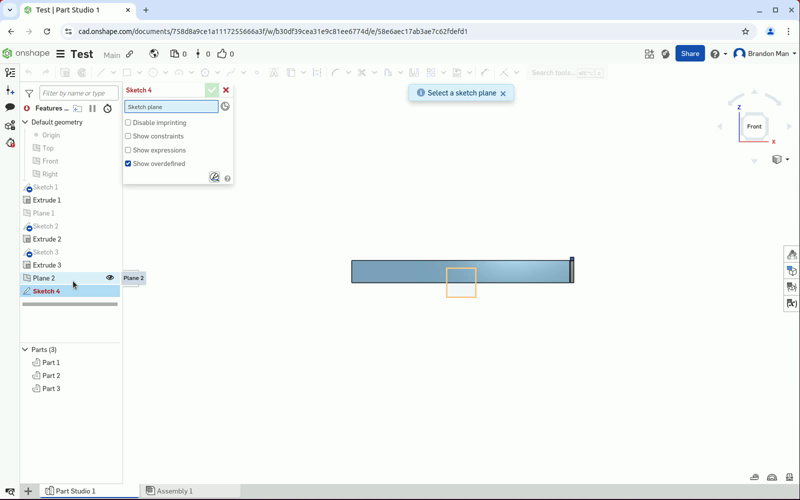
click(73, 280)
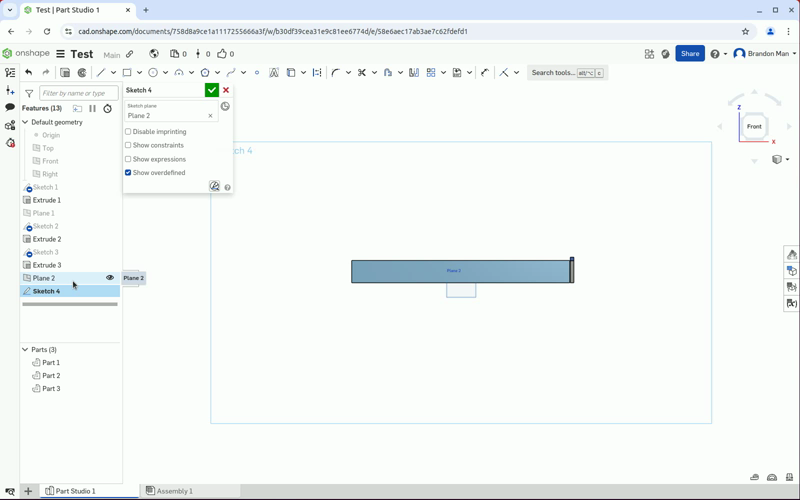
mouse_move(73, 352)
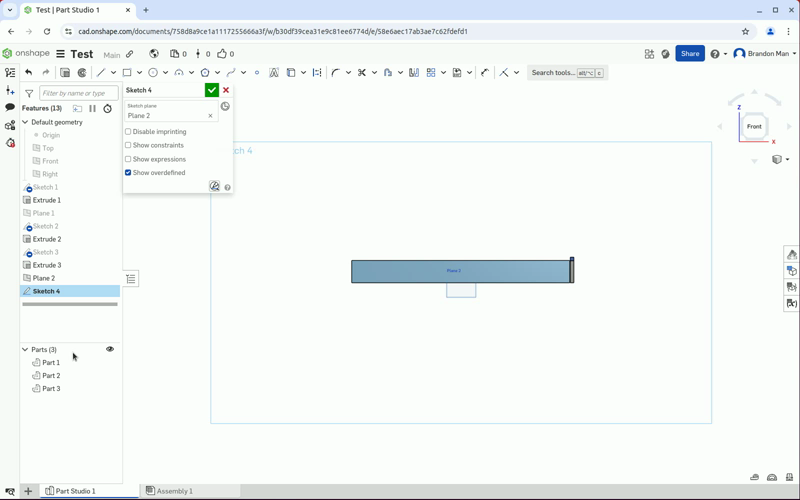
key(y)
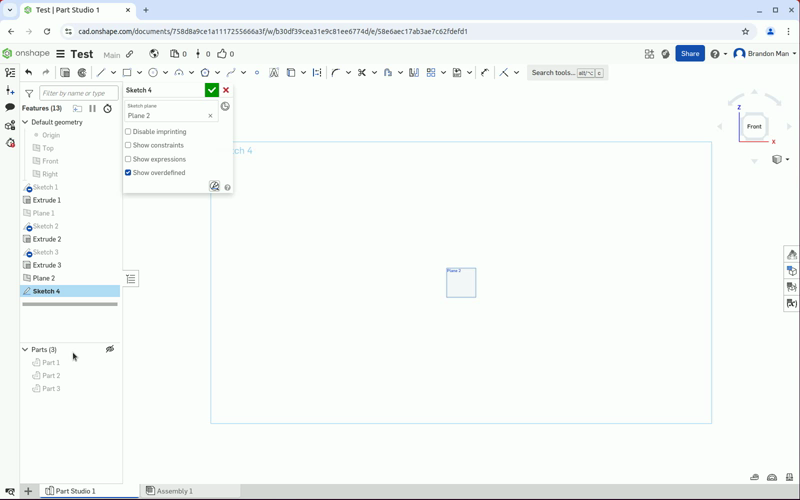
key(l)
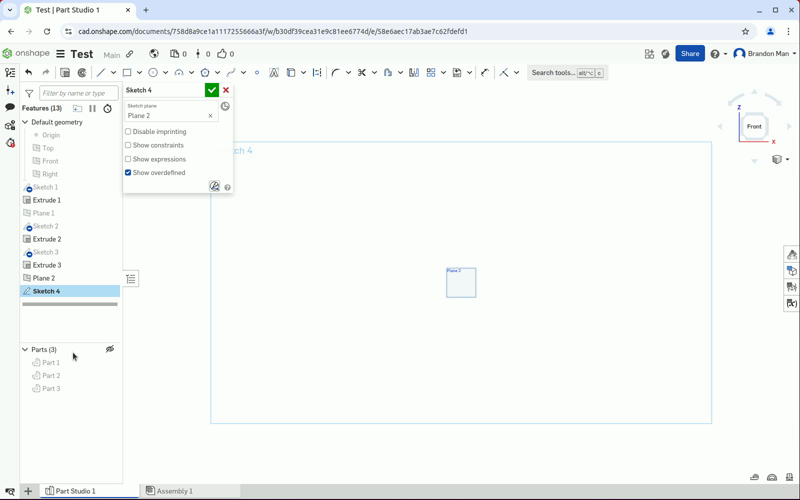
key_down(shift)
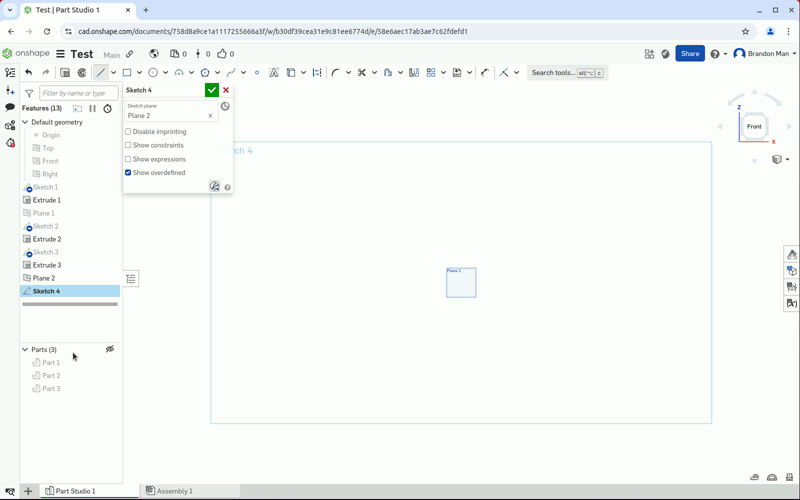
mouse_move(348, 282)
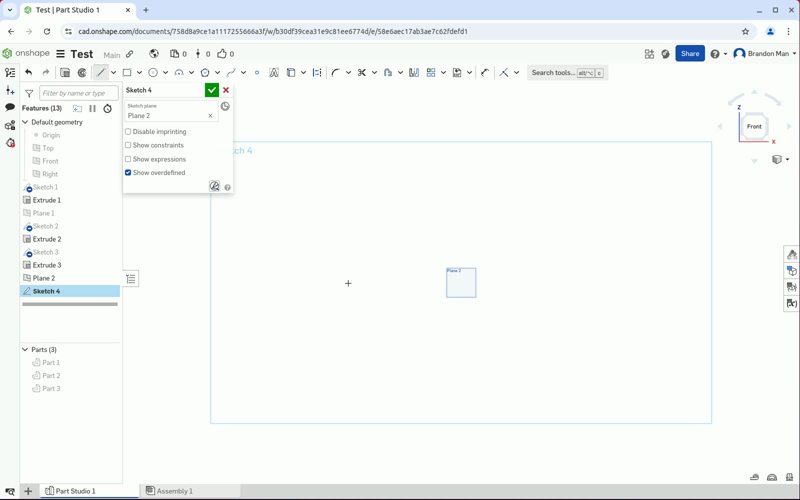
click(348, 282)
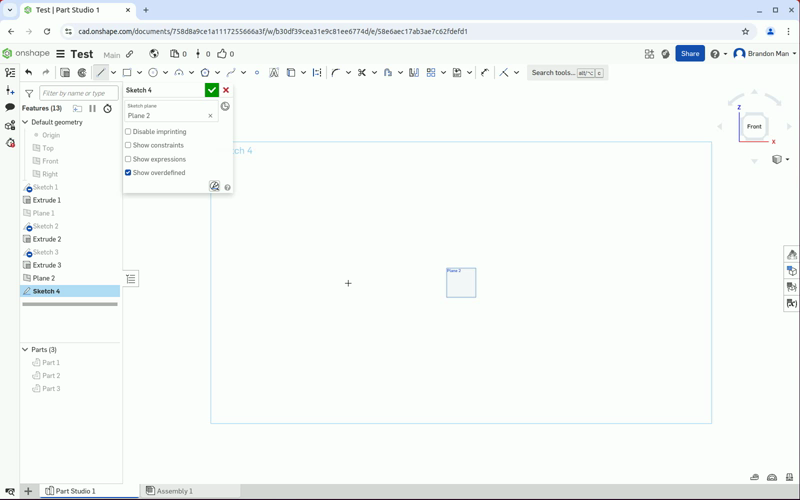
key_up(shift)
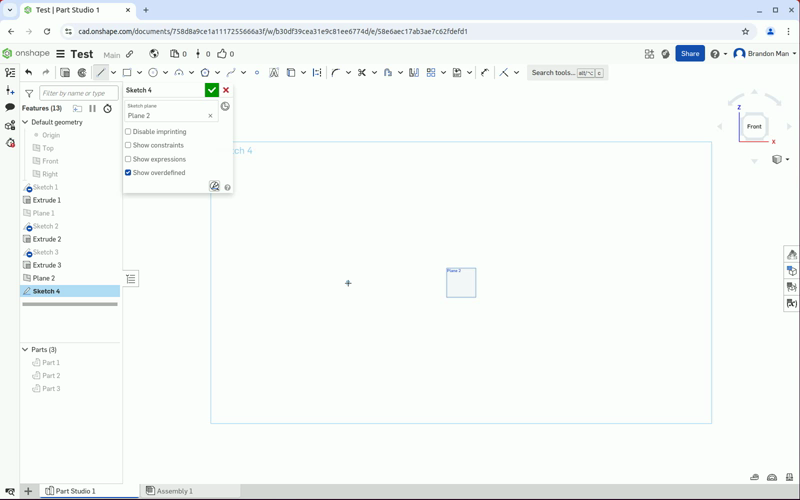
key_down(shift)
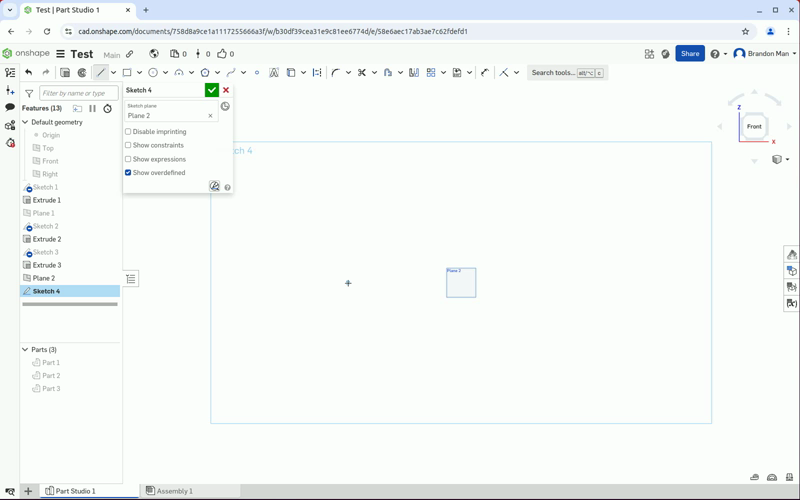
mouse_move(378, 282)
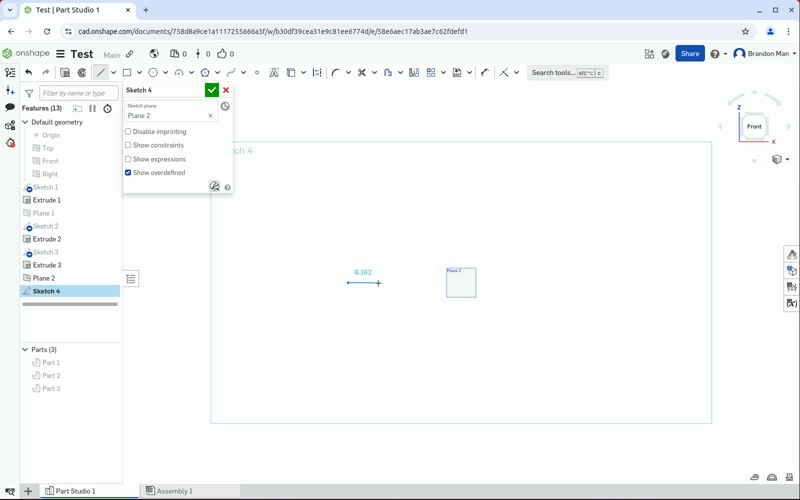
mouse_move(350, 282)
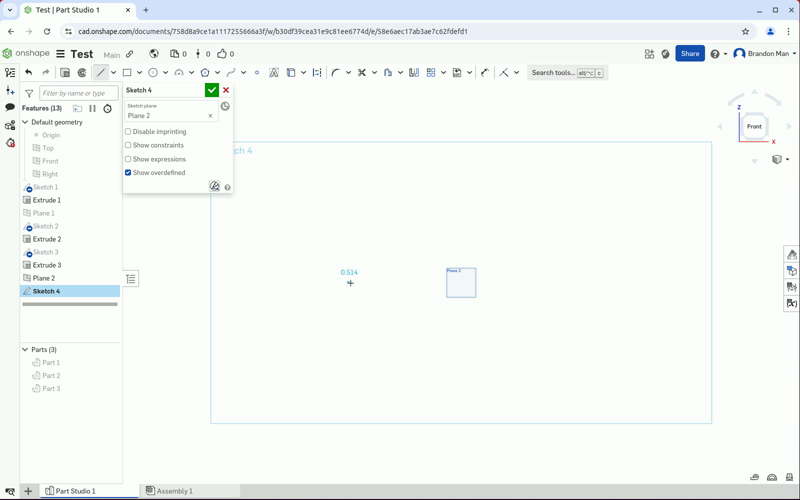
scroll(6)
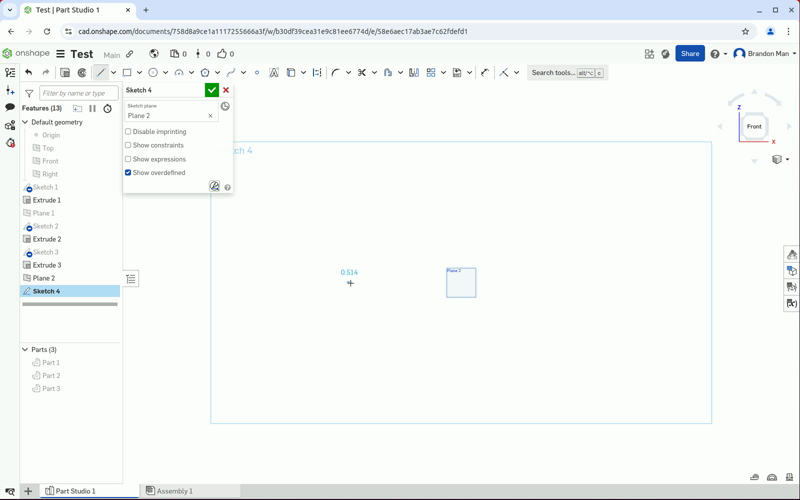
scroll(6)
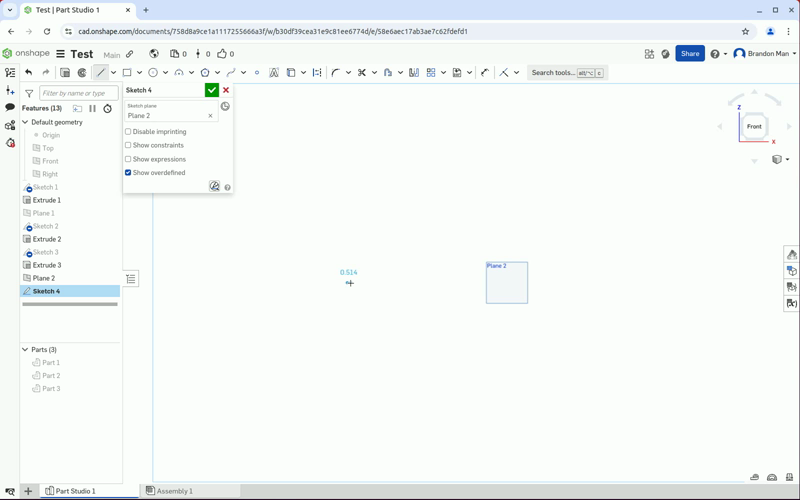
scroll(6)
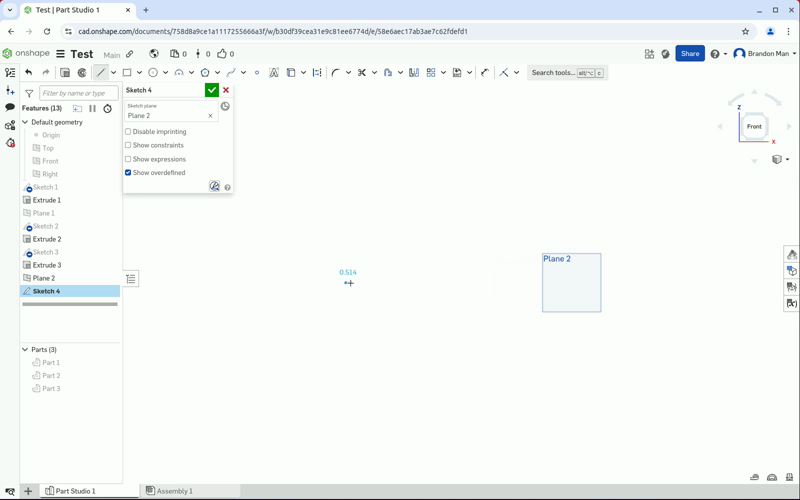
scroll(6)
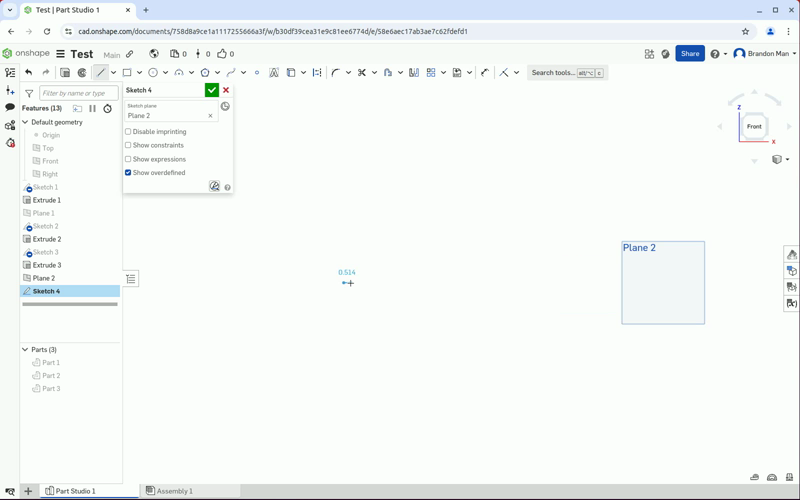
scroll(6)
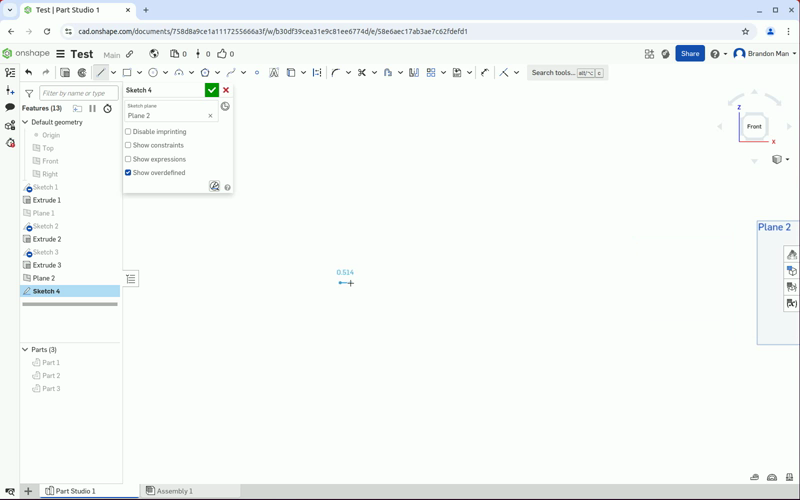
scroll(6)
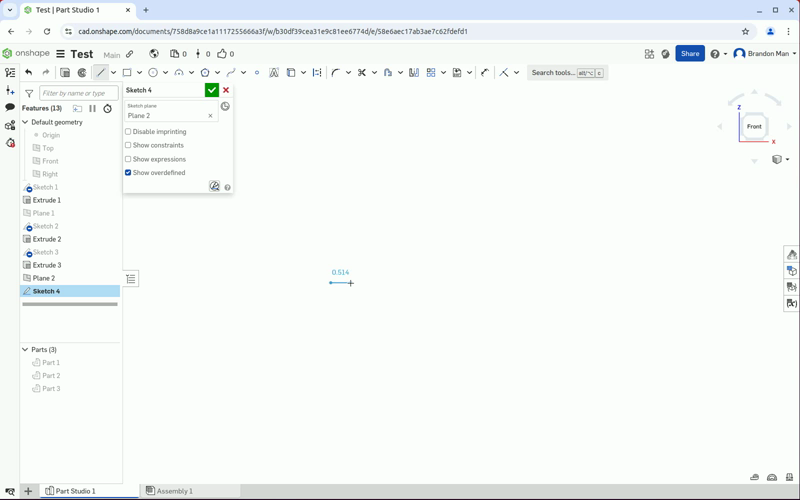
scroll(6)
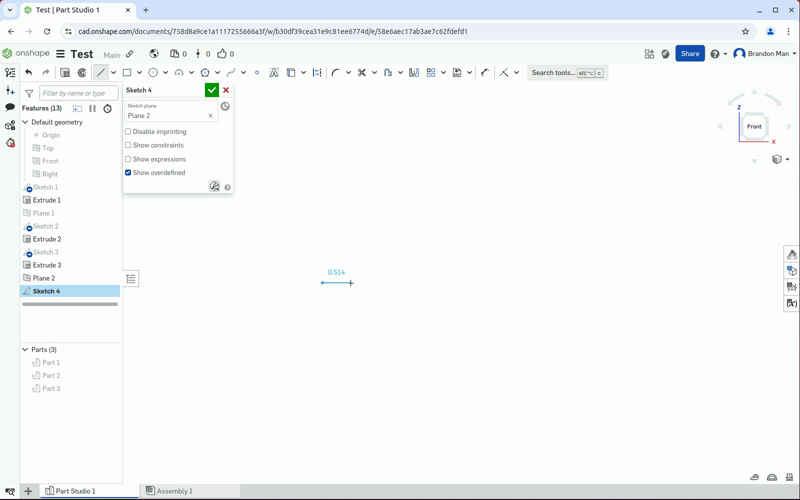
click(350, 282)
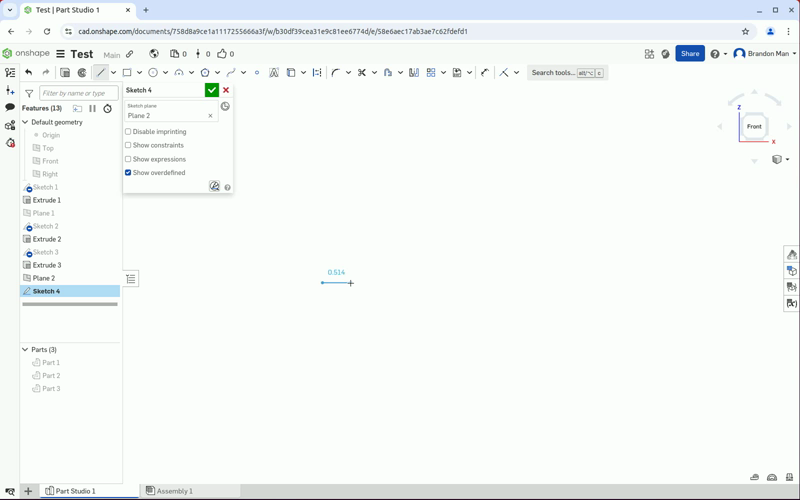
scroll(-6)
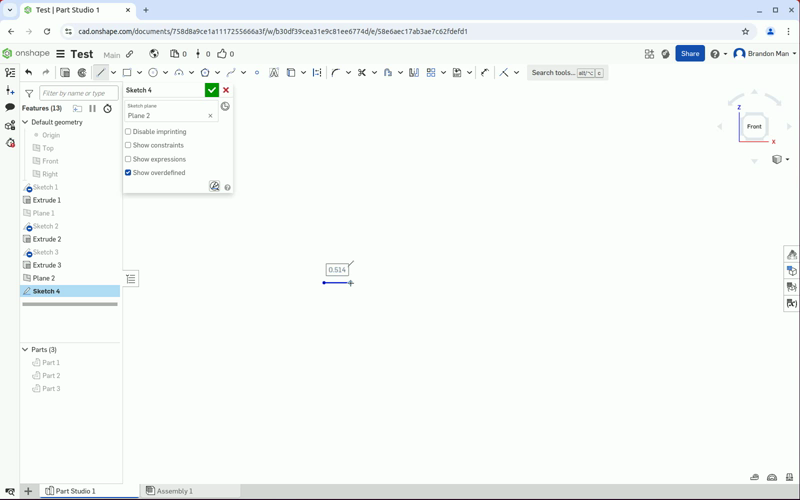
scroll(-6)
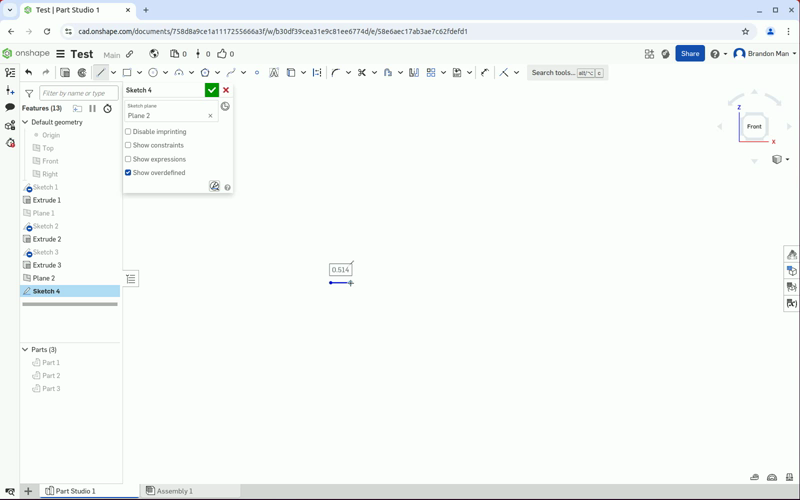
scroll(-6)
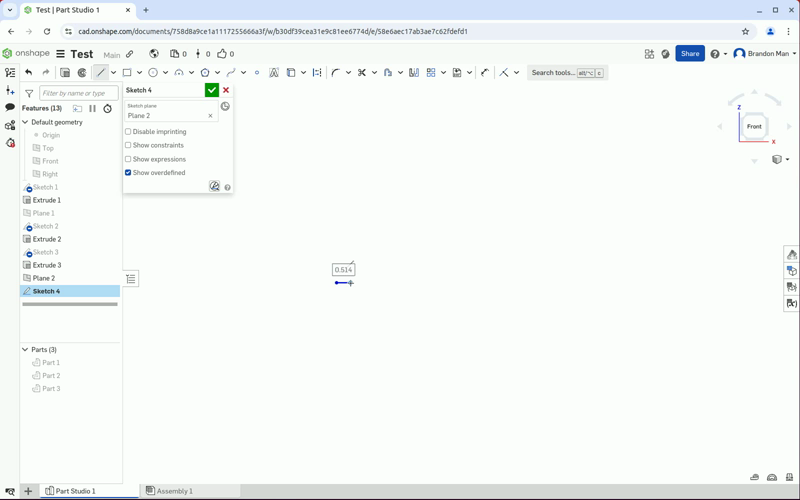
scroll(-6)
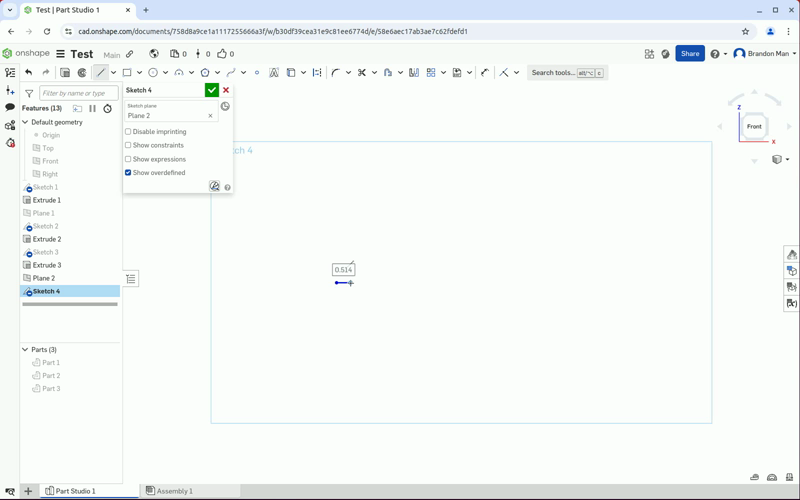
scroll(-6)
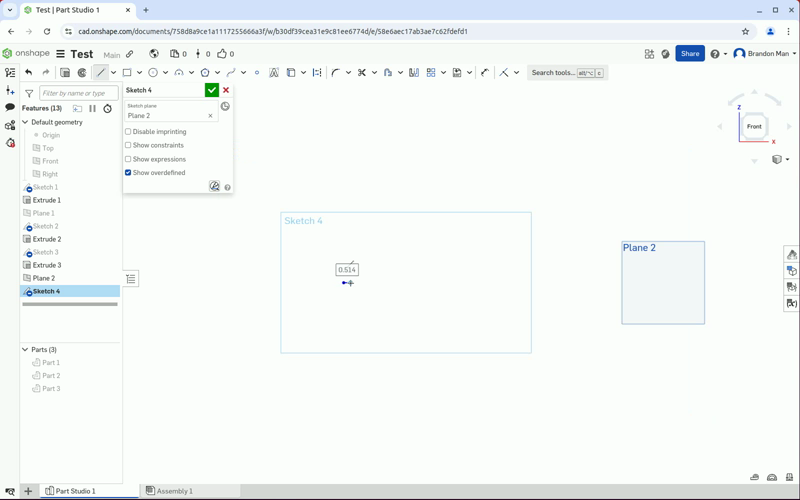
scroll(-6)
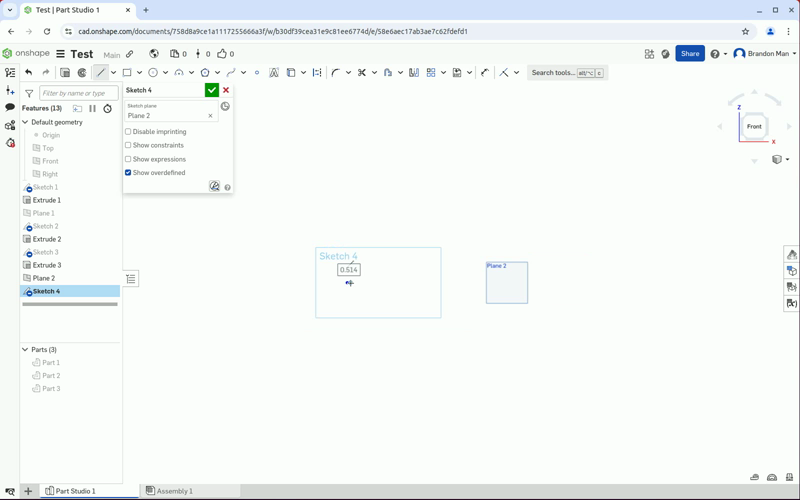
scroll(-6)
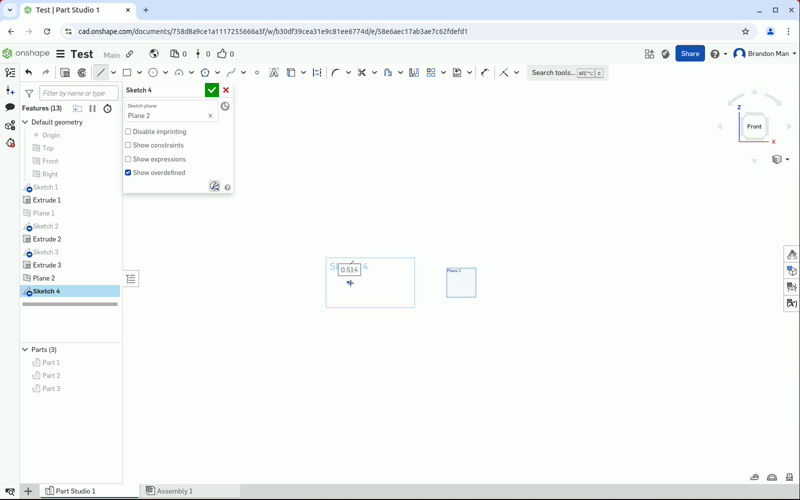
key_up(shift)
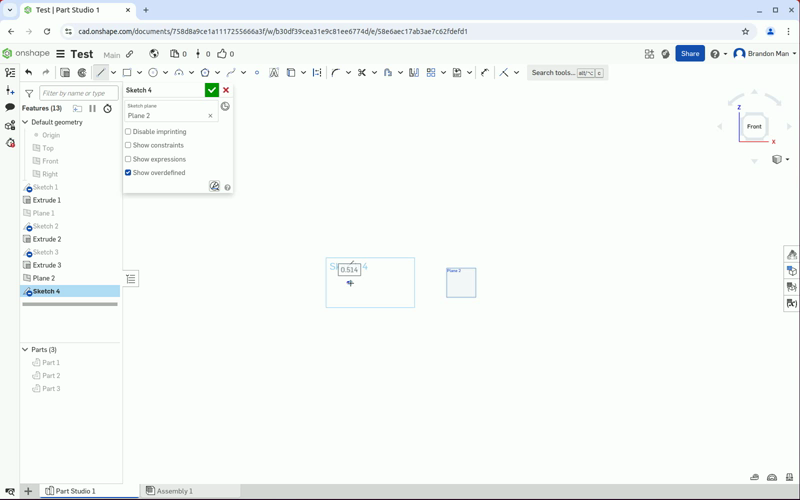
key_down(shift)
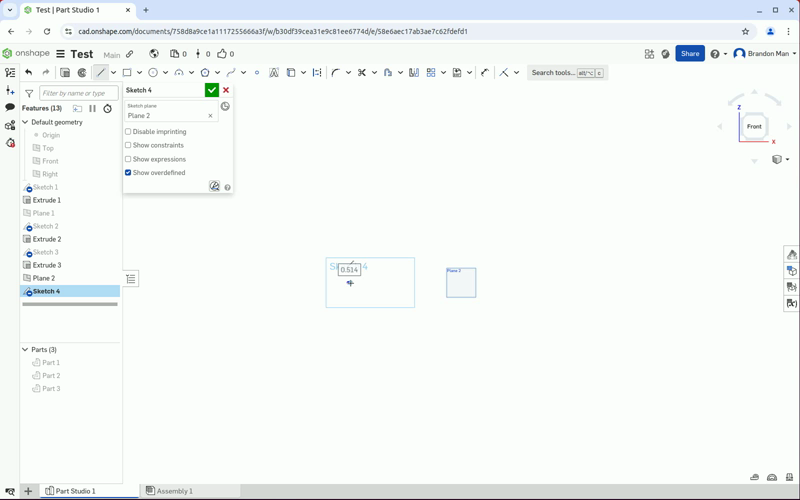
mouse_move(380, 282)
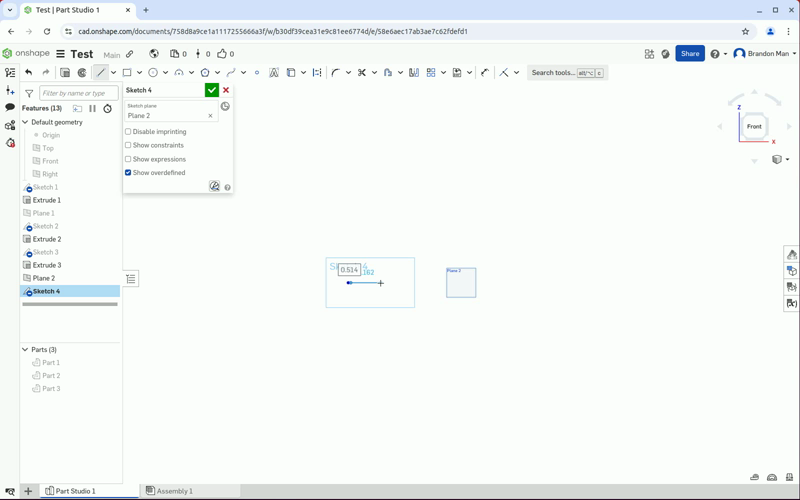
mouse_move(350, 259)
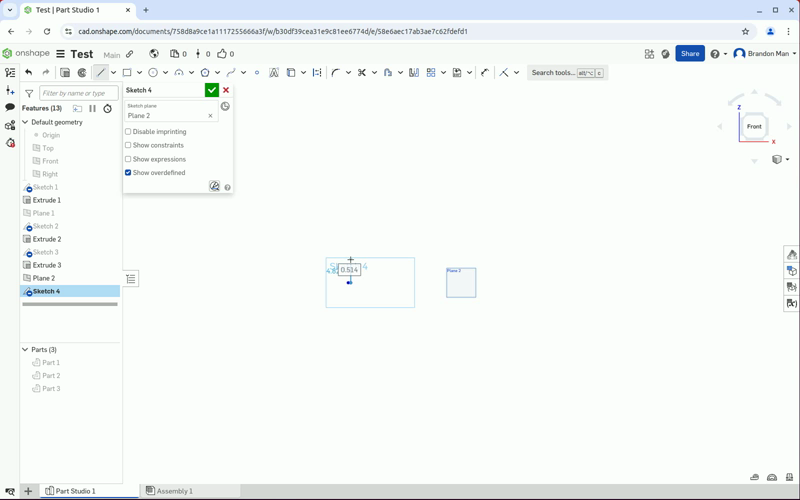
click(350, 259)
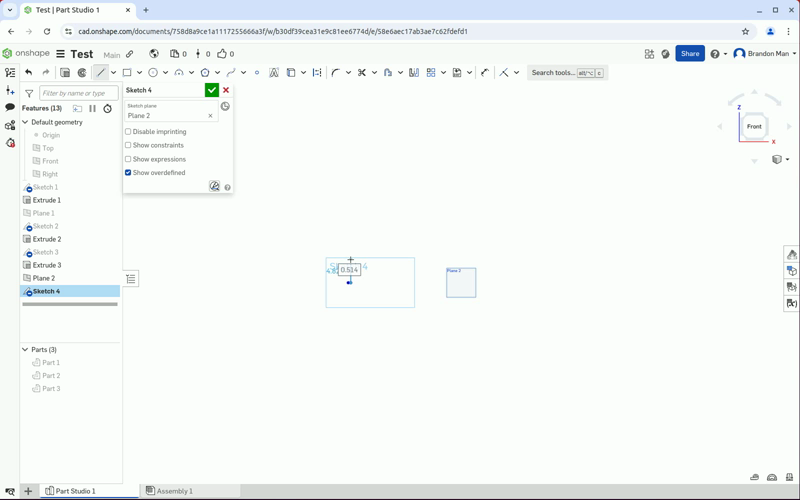
key_up(shift)
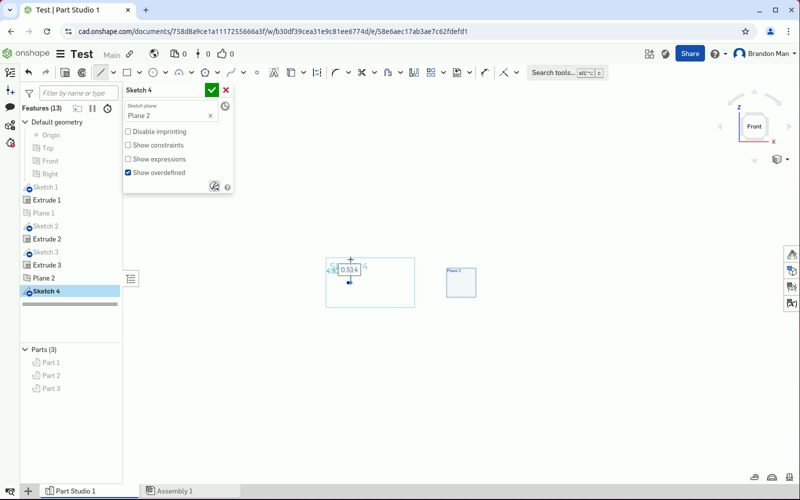
key_down(shift)
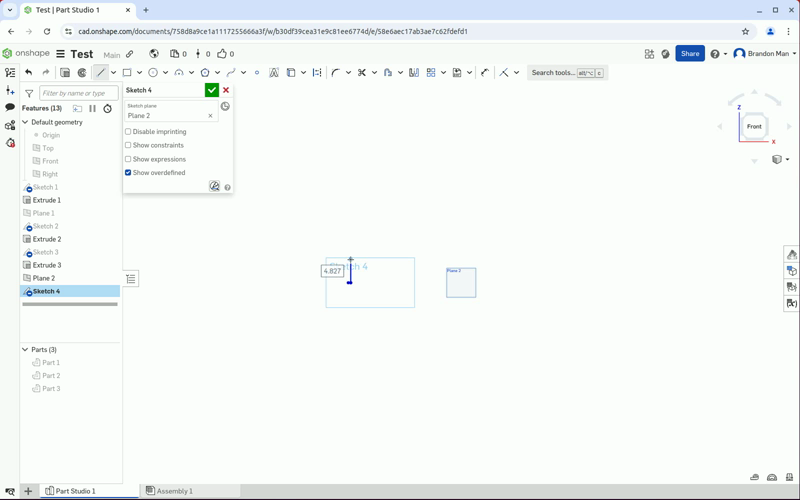
mouse_move(569, 259)
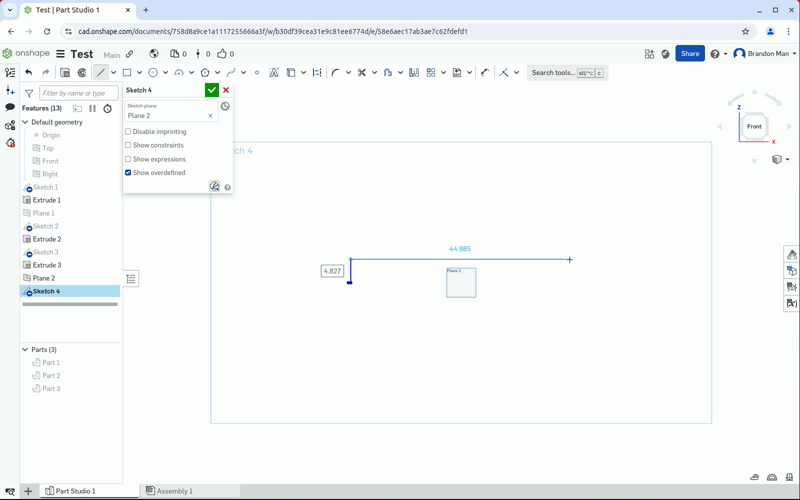
click(569, 259)
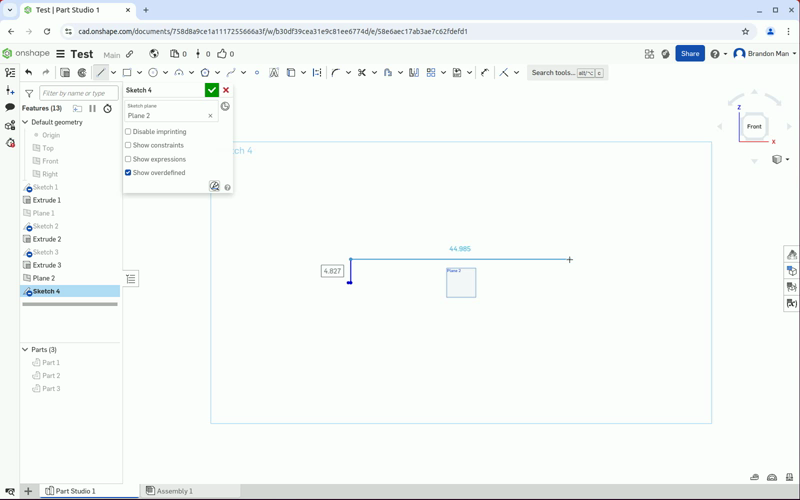
key_up(shift)
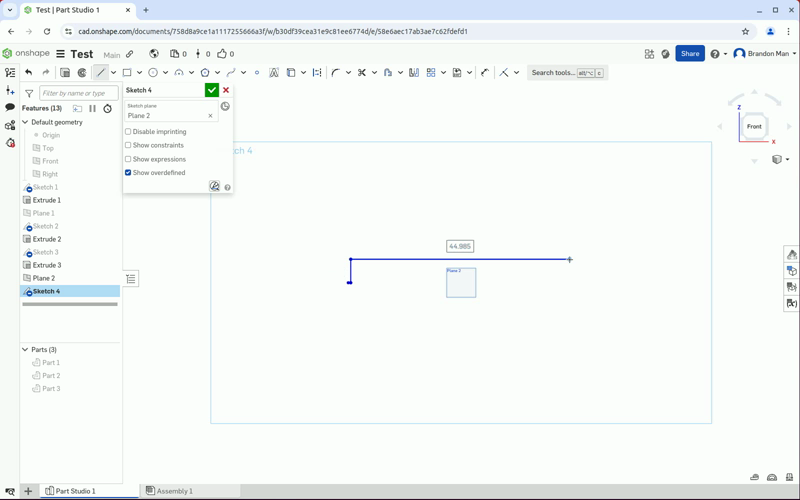
key_down(shift)
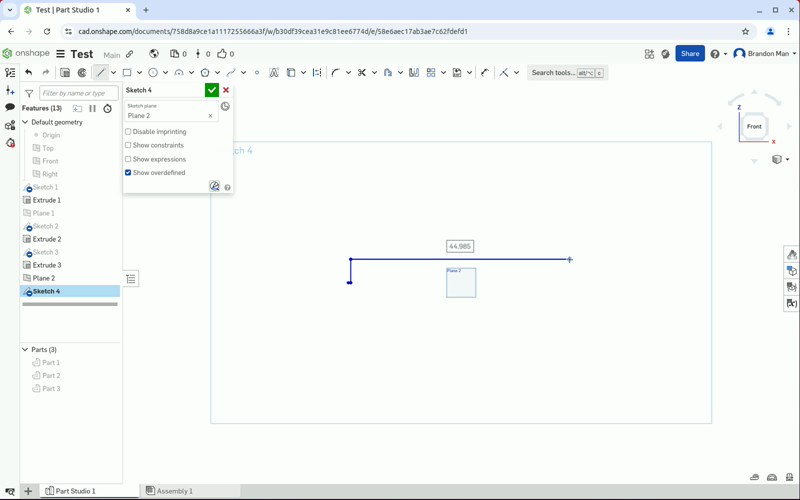
mouse_move(589, 259)
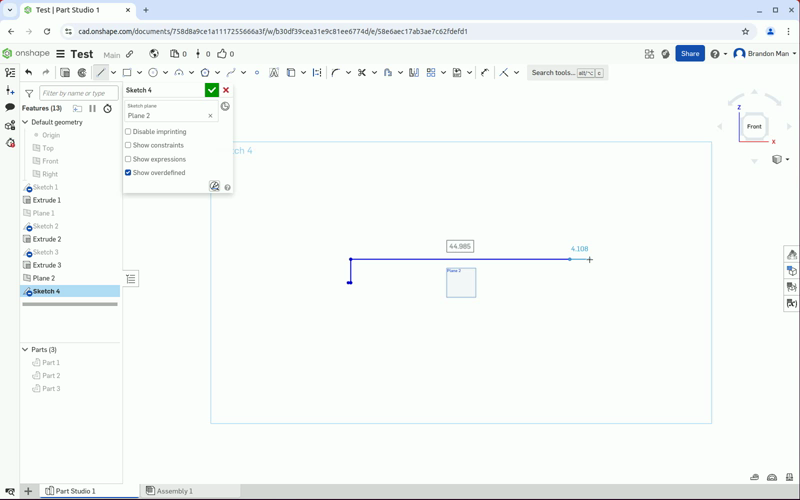
mouse_move(569, 282)
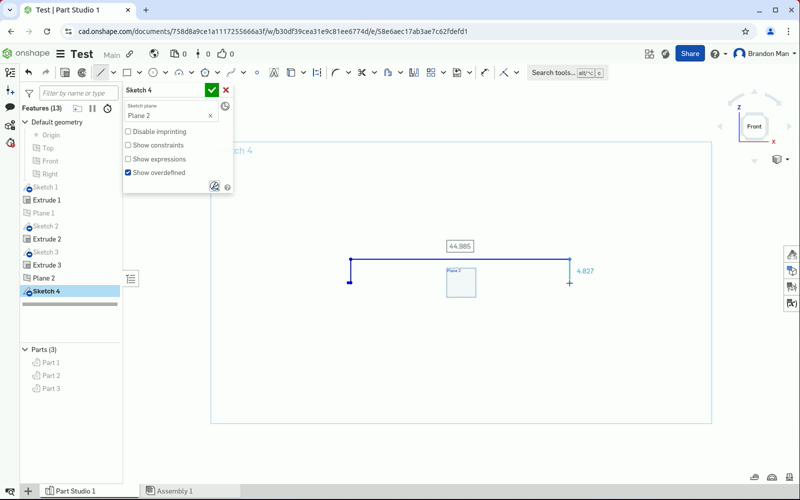
click(569, 282)
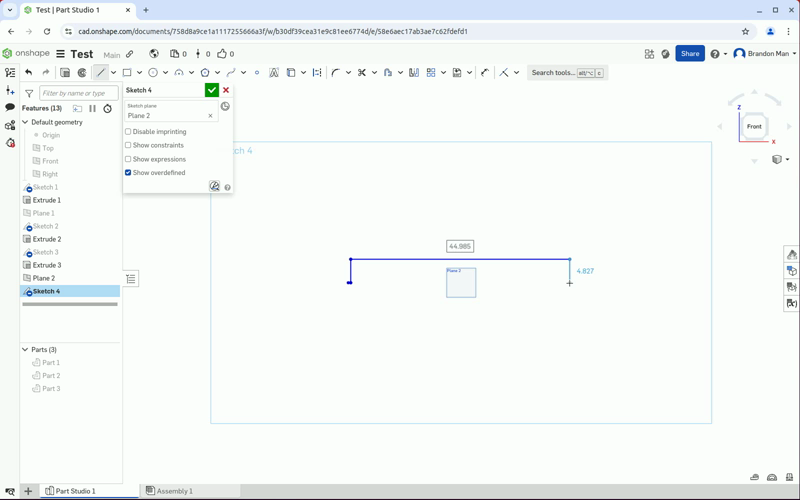
key_up(shift)
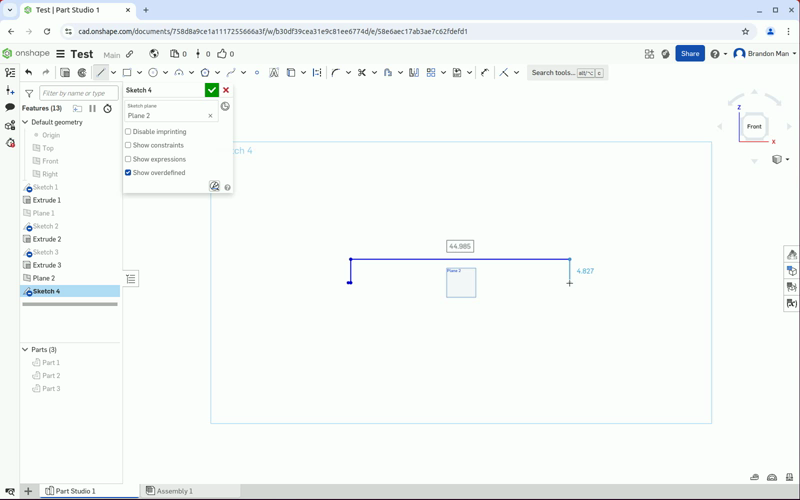
key_down(shift)
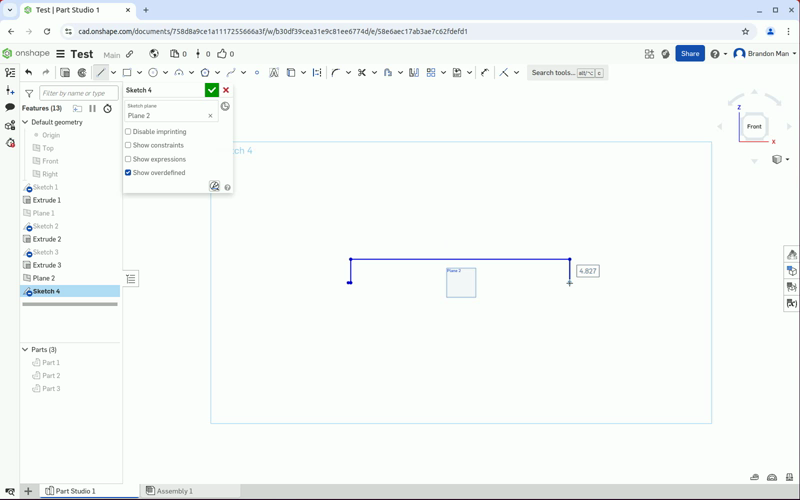
mouse_move(589, 282)
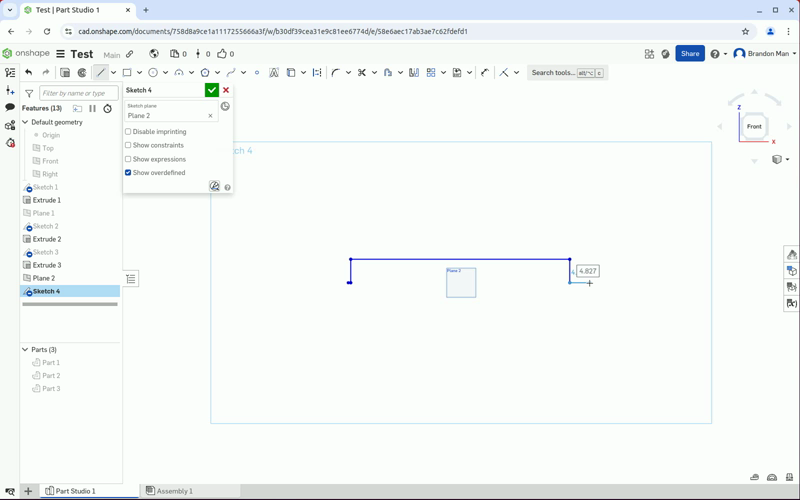
mouse_move(572, 282)
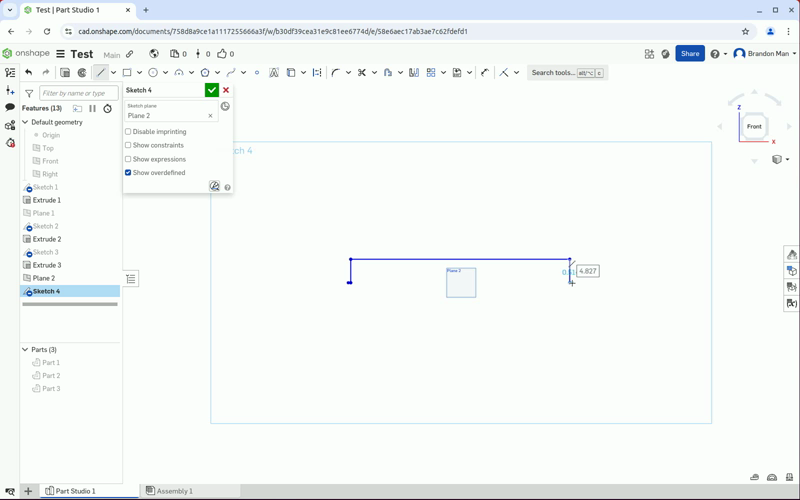
scroll(6)
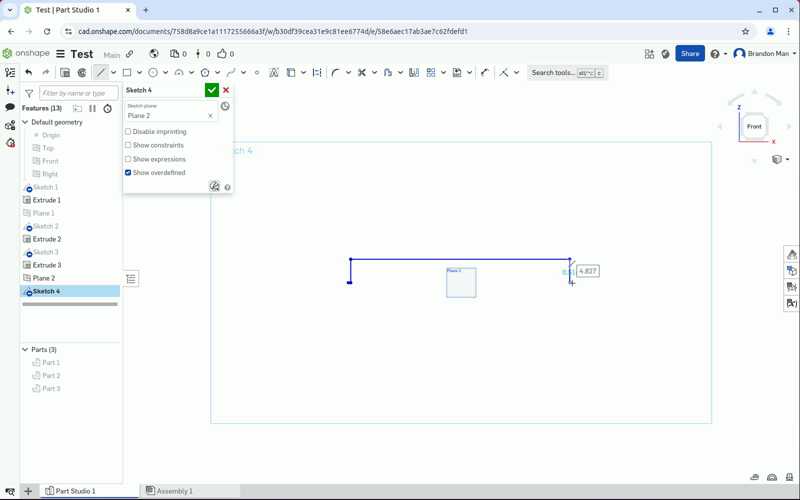
scroll(6)
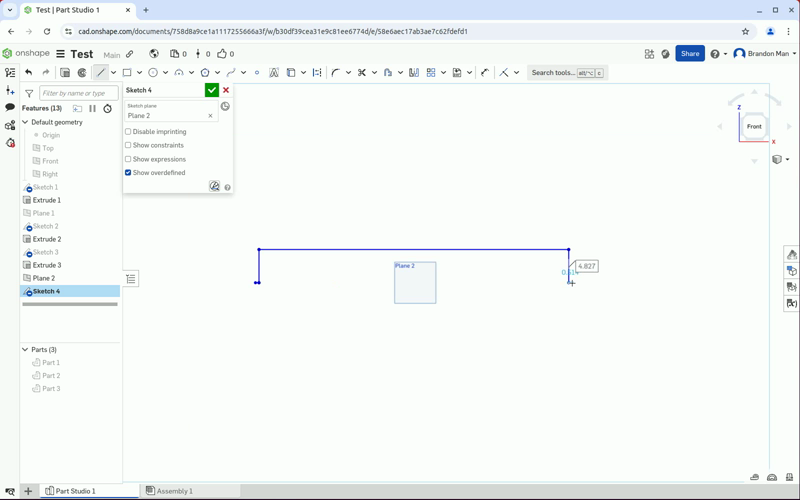
scroll(6)
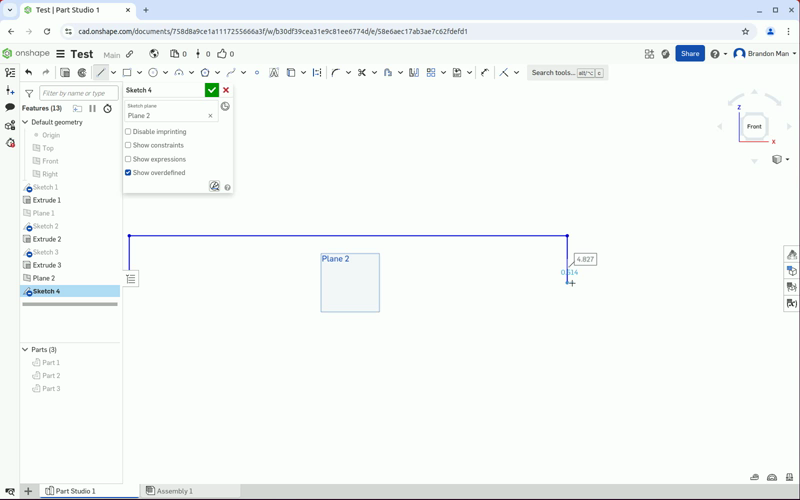
scroll(6)
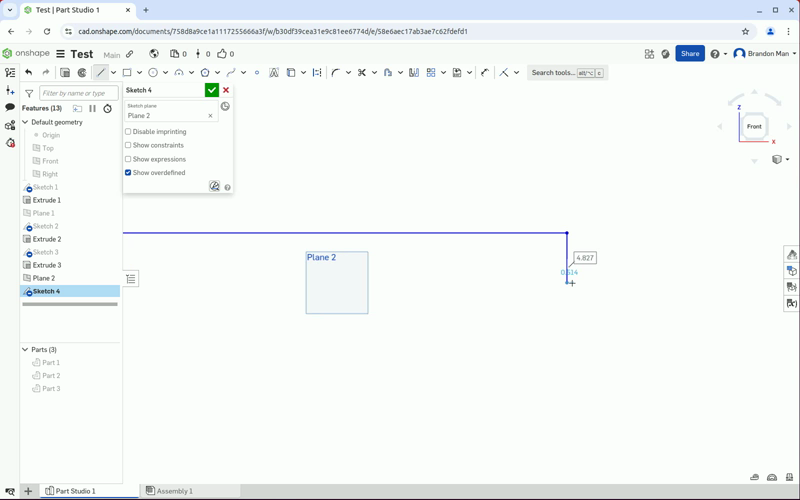
scroll(6)
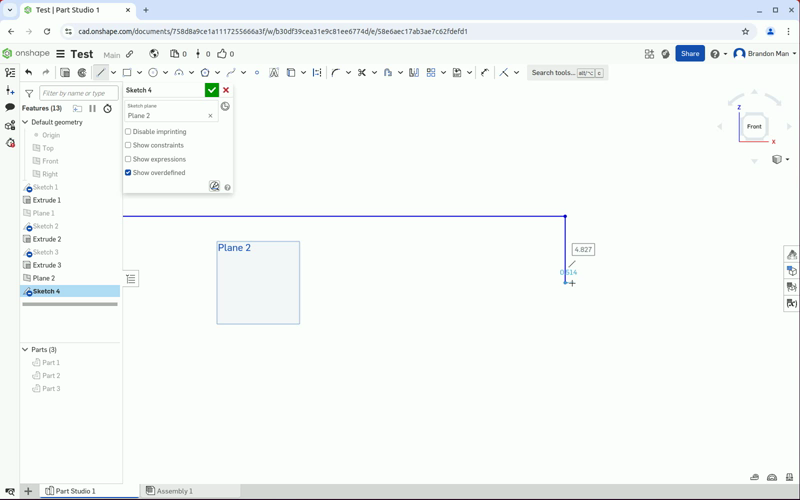
scroll(6)
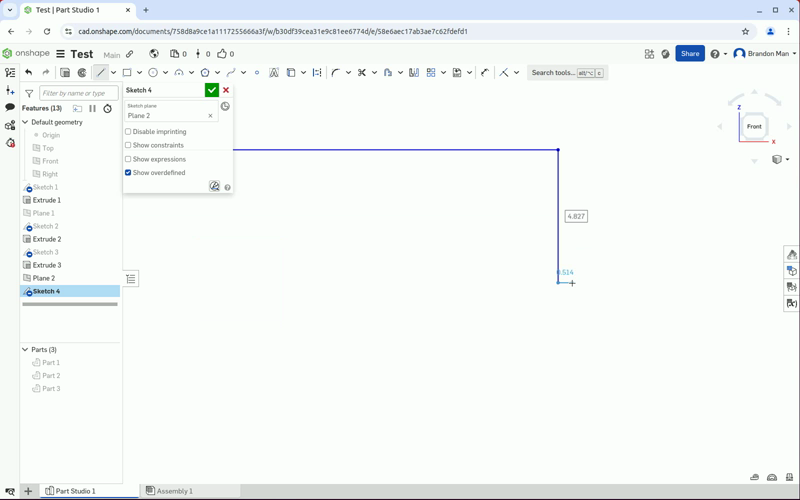
scroll(6)
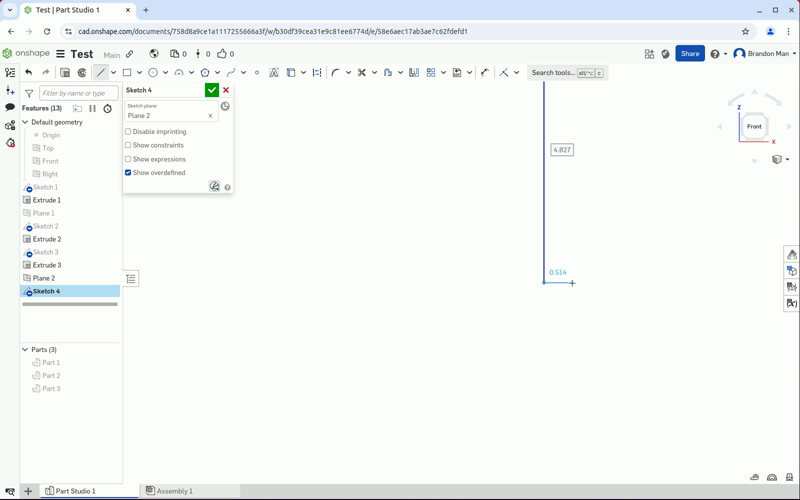
click(572, 282)
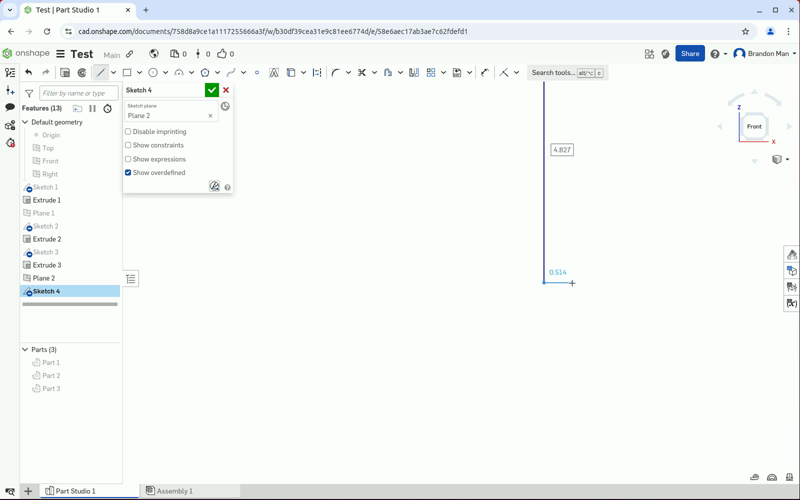
scroll(-6)
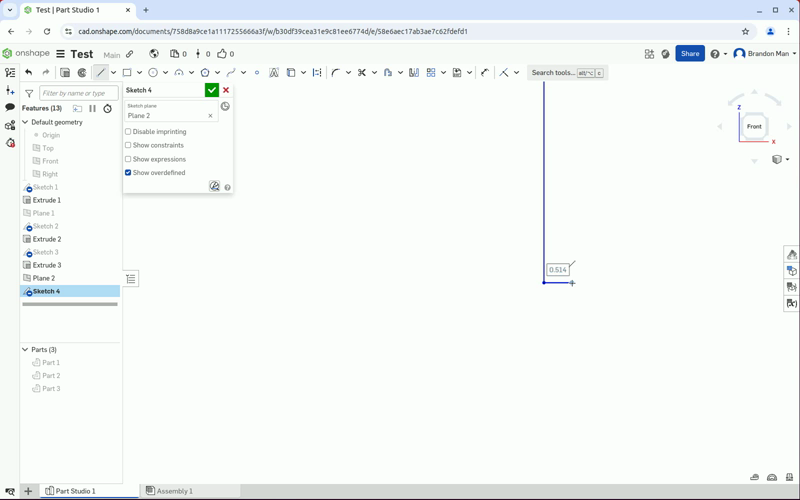
scroll(-6)
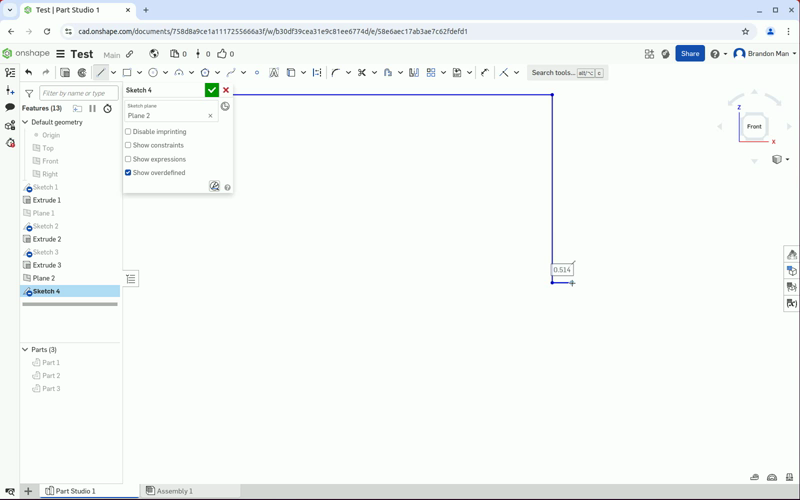
scroll(-6)
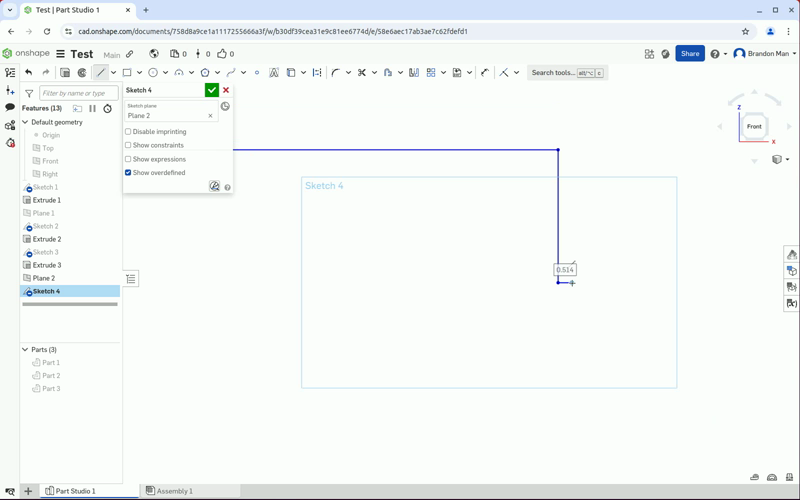
scroll(-6)
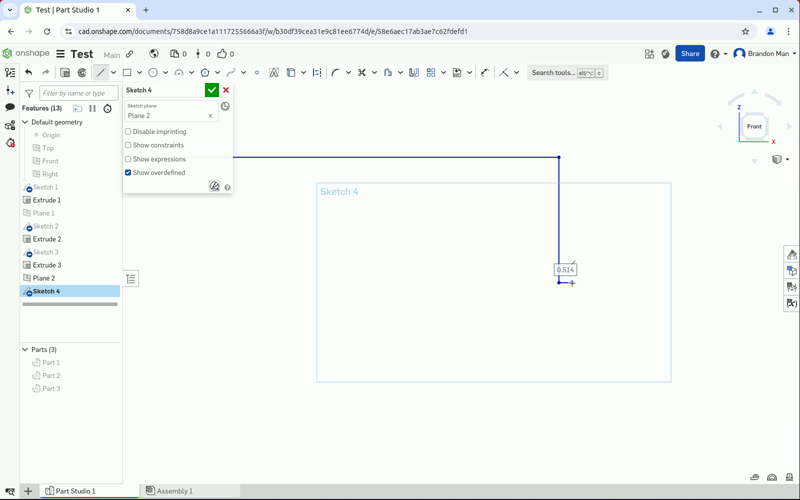
scroll(-6)
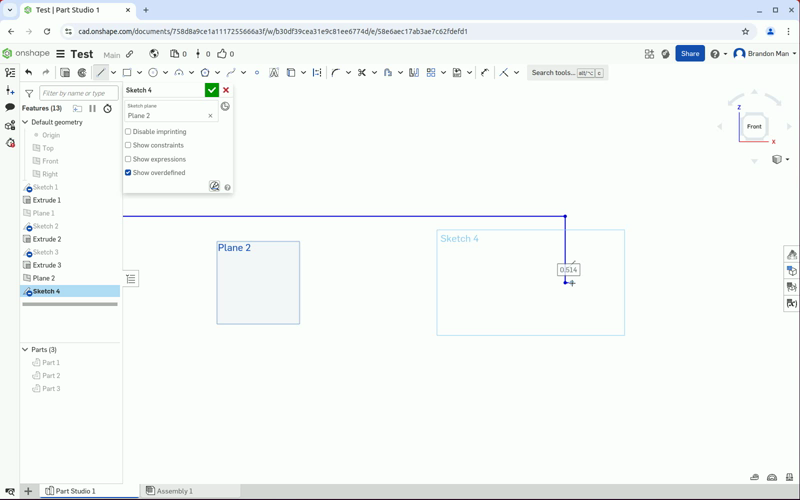
scroll(-6)
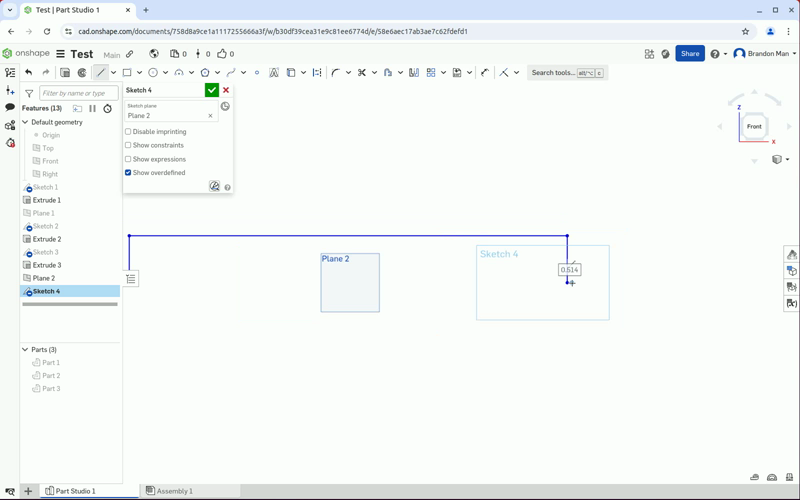
scroll(-6)
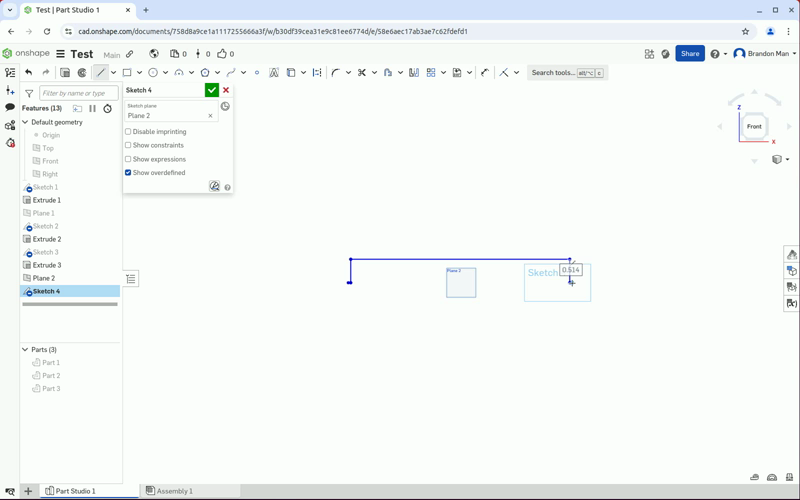
key_up(shift)
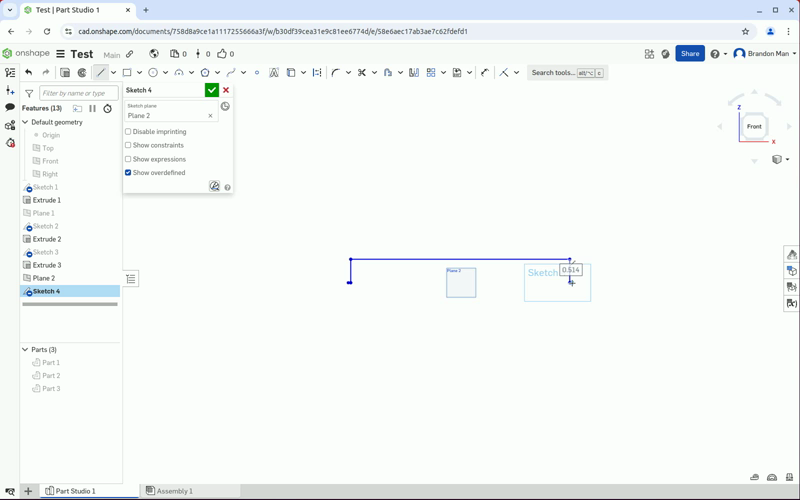
key_down(shift)
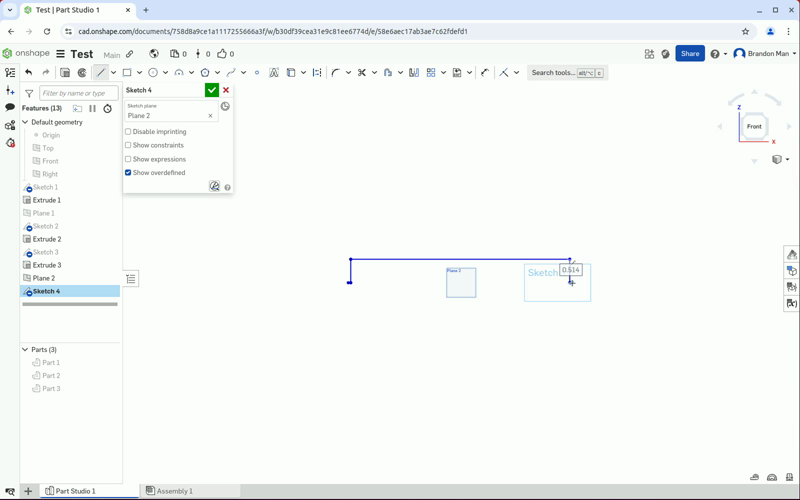
mouse_move(589, 282)
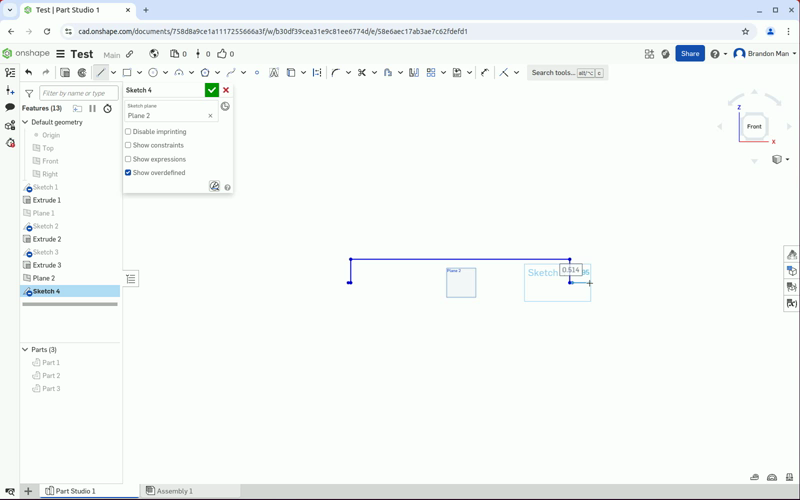
mouse_move(572, 257)
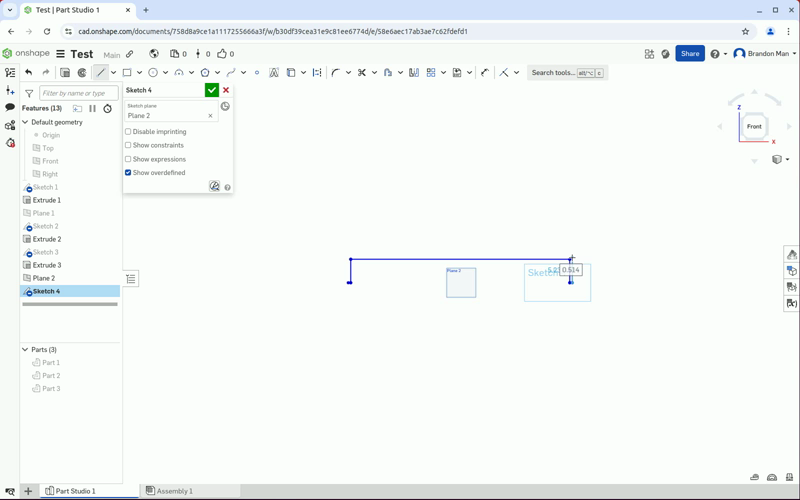
scroll(6)
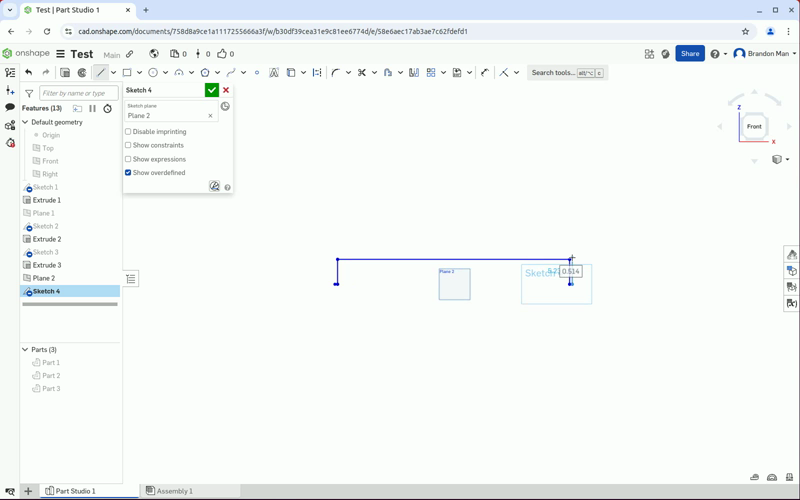
scroll(6)
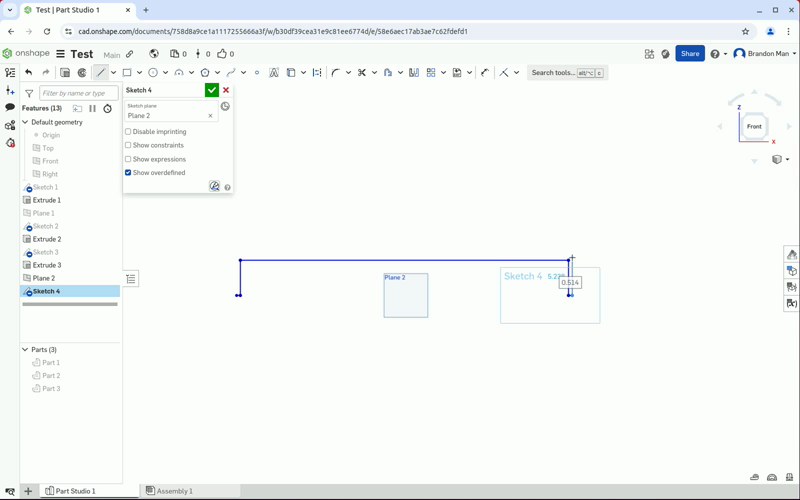
scroll(6)
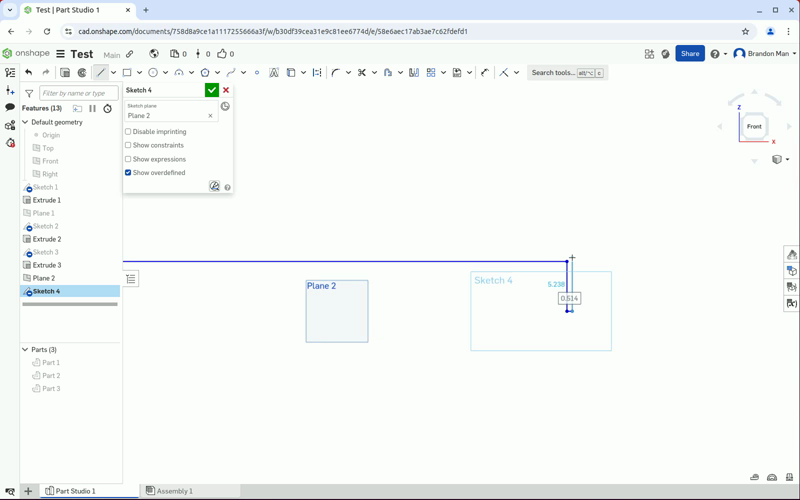
scroll(6)
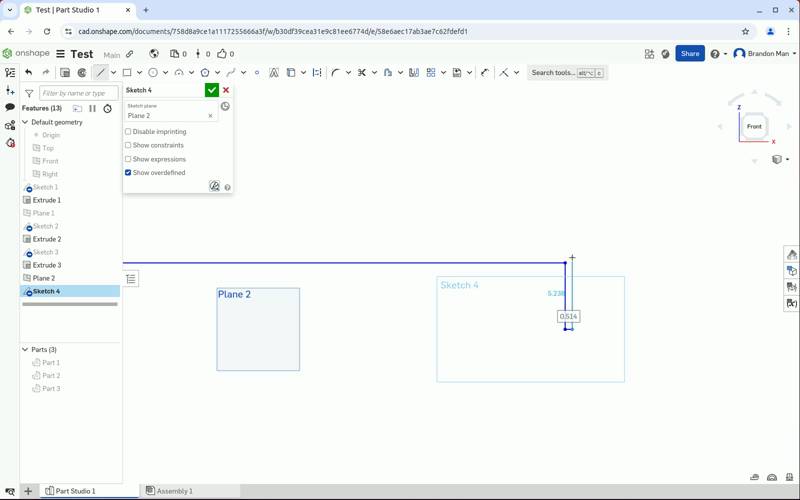
scroll(6)
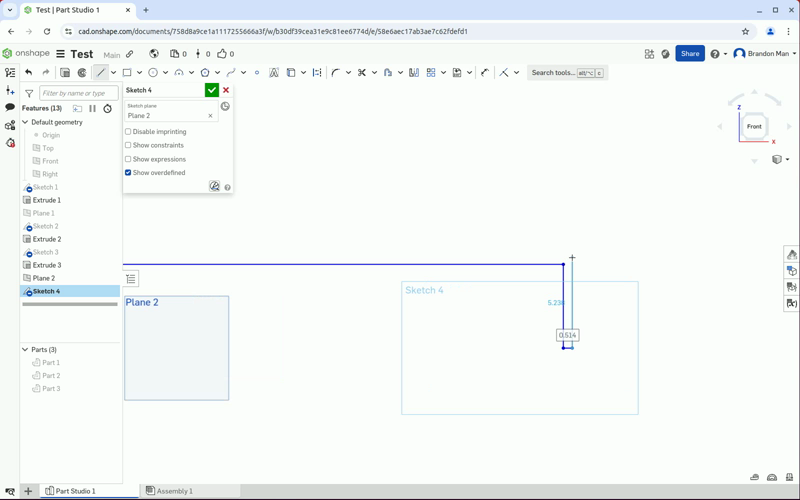
scroll(6)
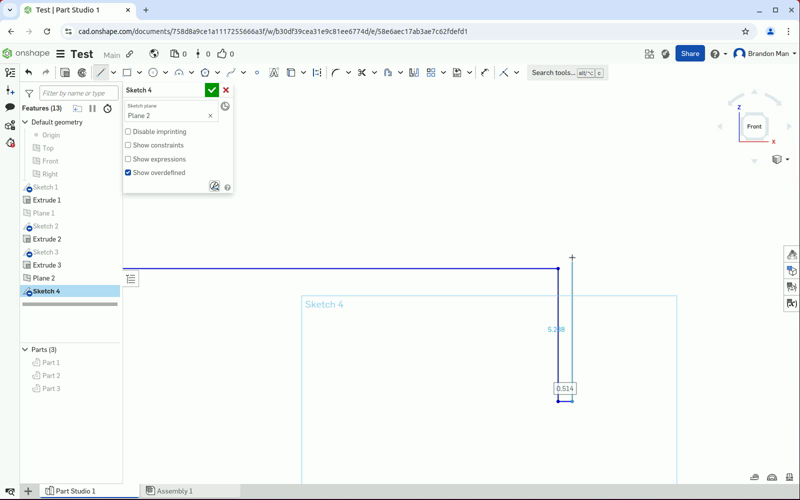
scroll(6)
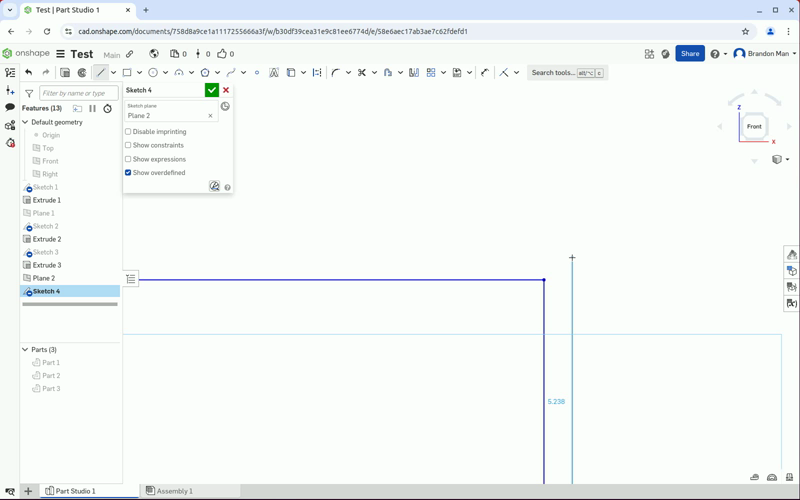
click(572, 257)
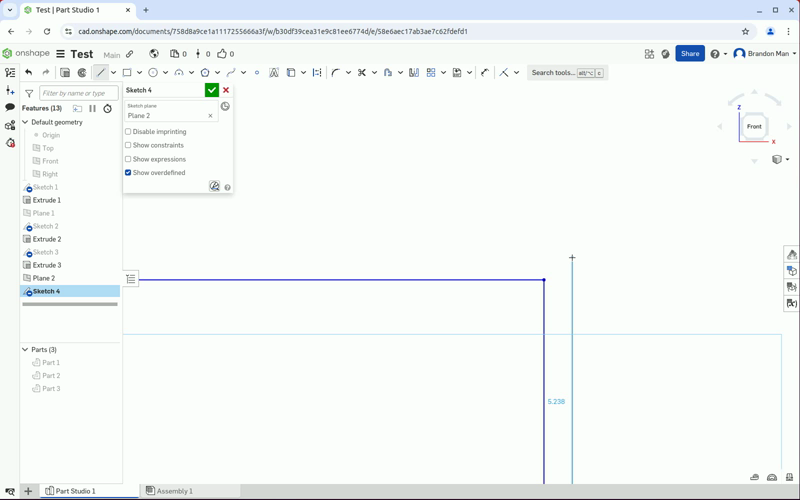
scroll(-6)
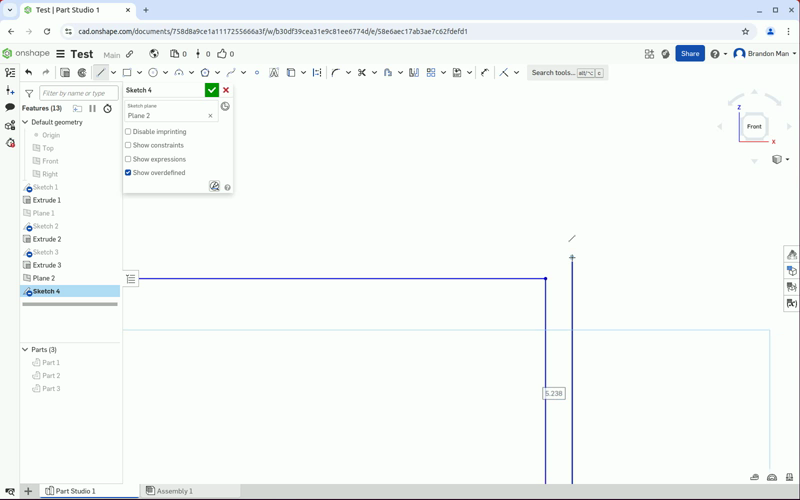
scroll(-6)
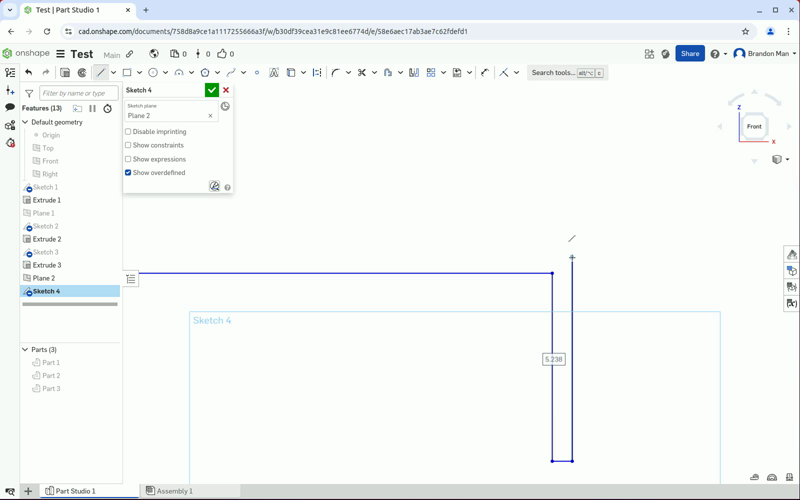
scroll(-6)
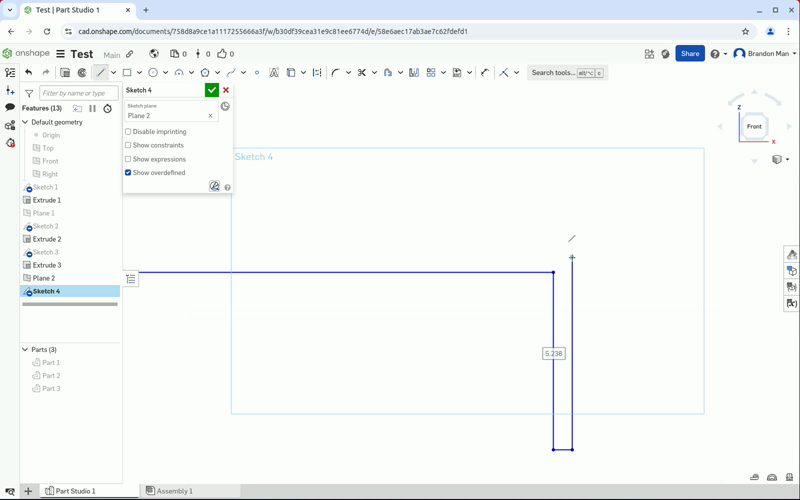
scroll(-6)
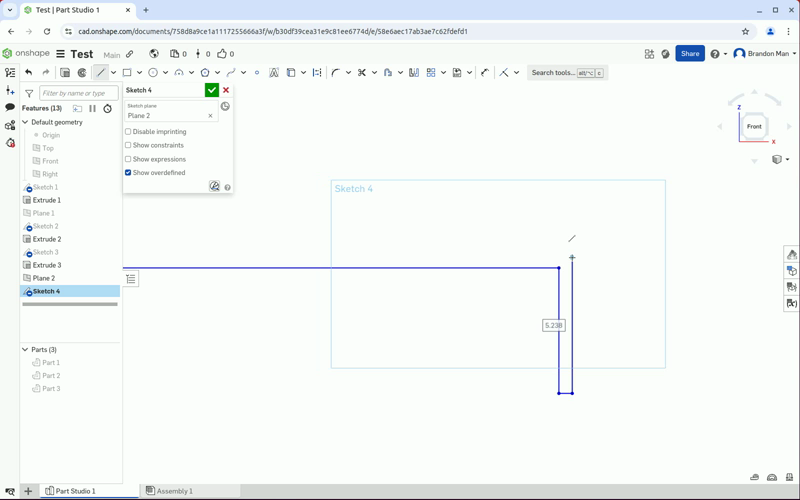
scroll(-6)
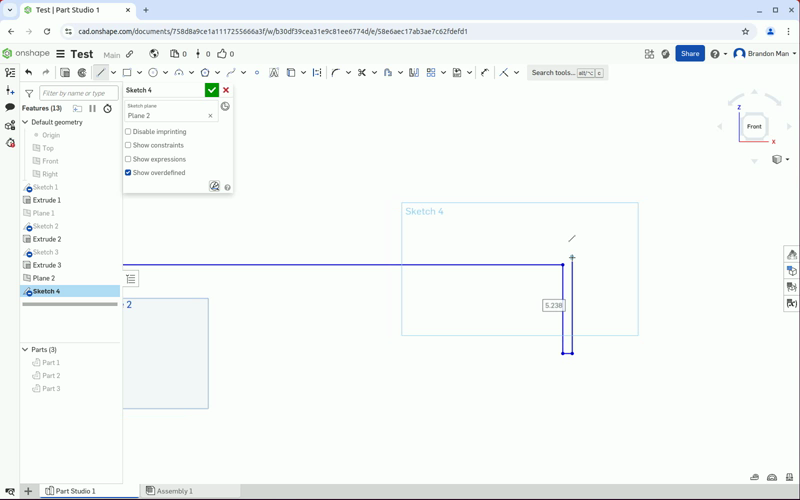
scroll(-6)
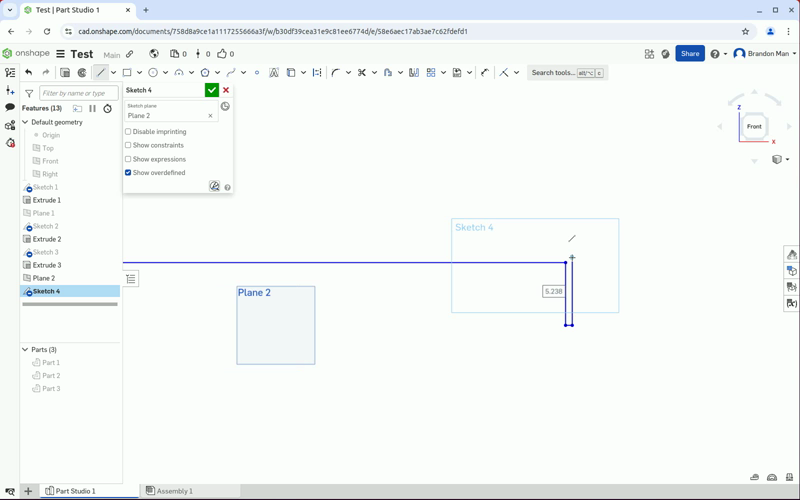
scroll(-6)
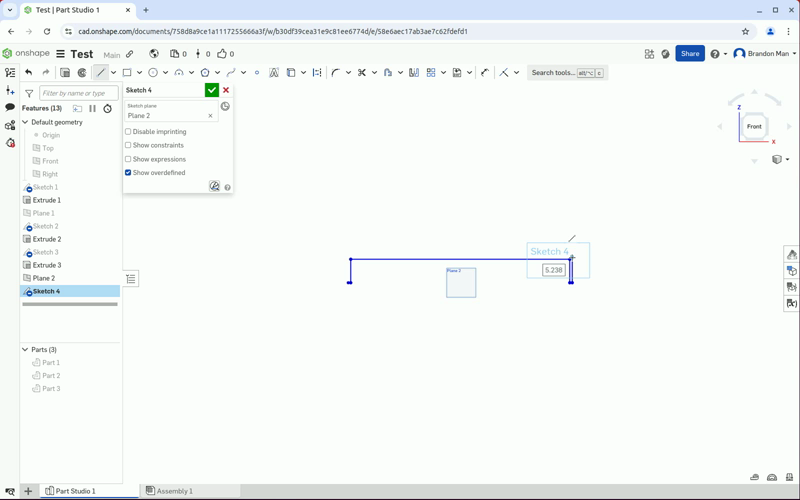
key_up(shift)
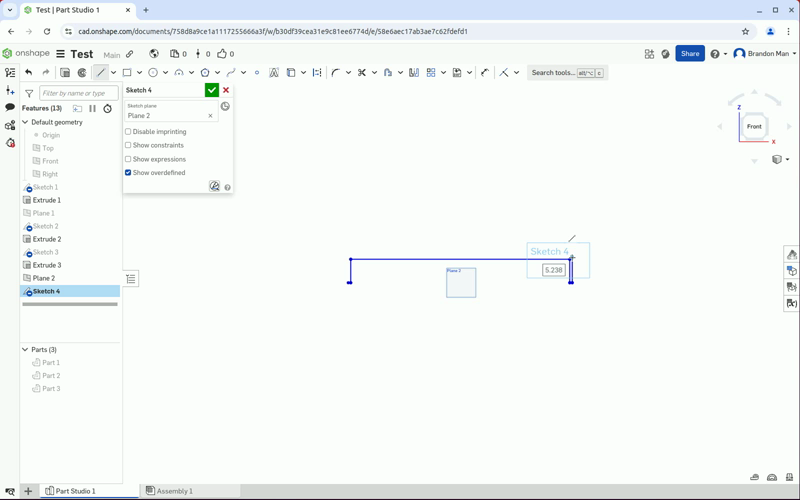
key_down(shift)
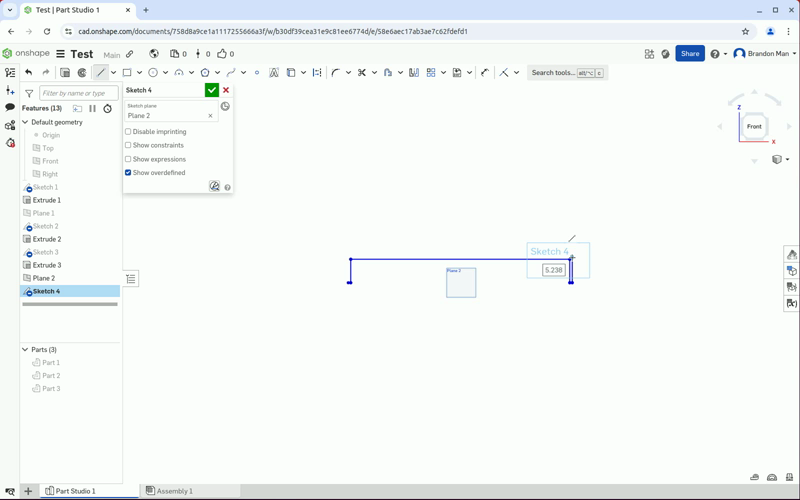
mouse_move(348, 257)
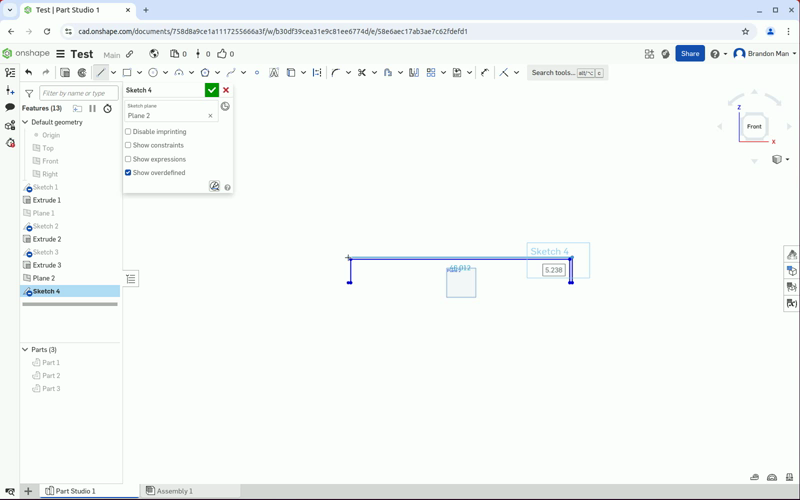
scroll(6)
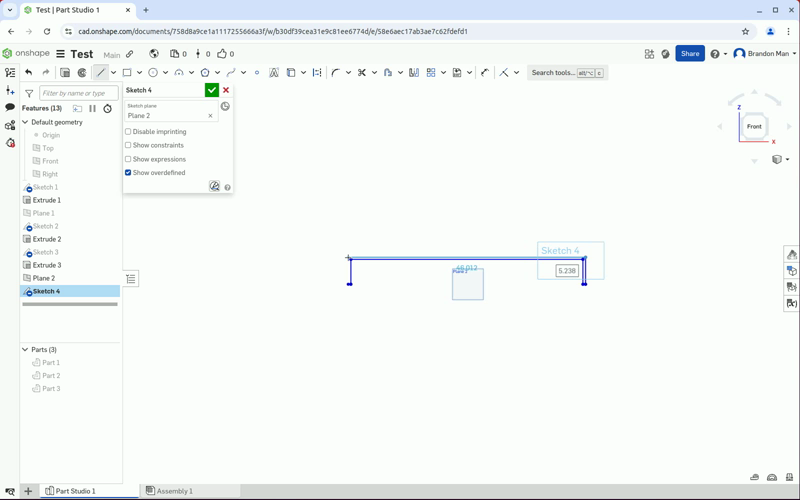
scroll(6)
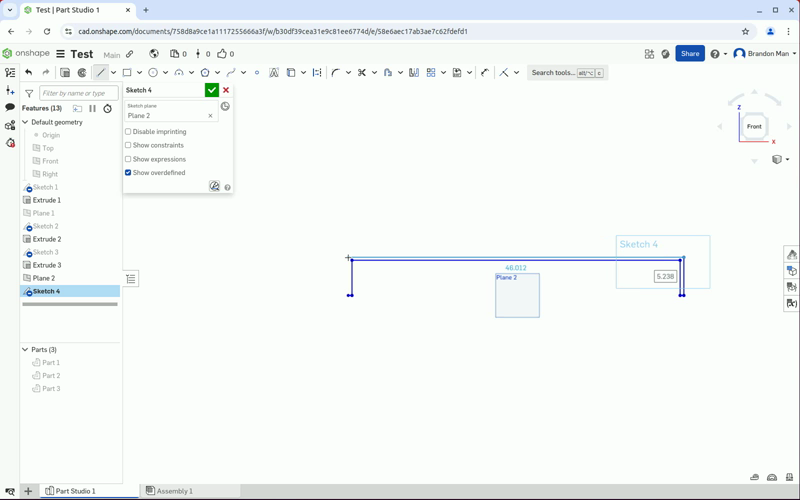
scroll(6)
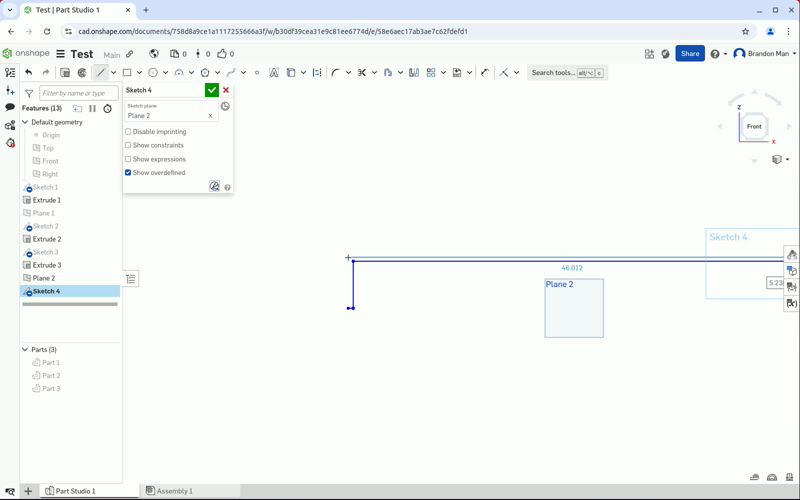
scroll(6)
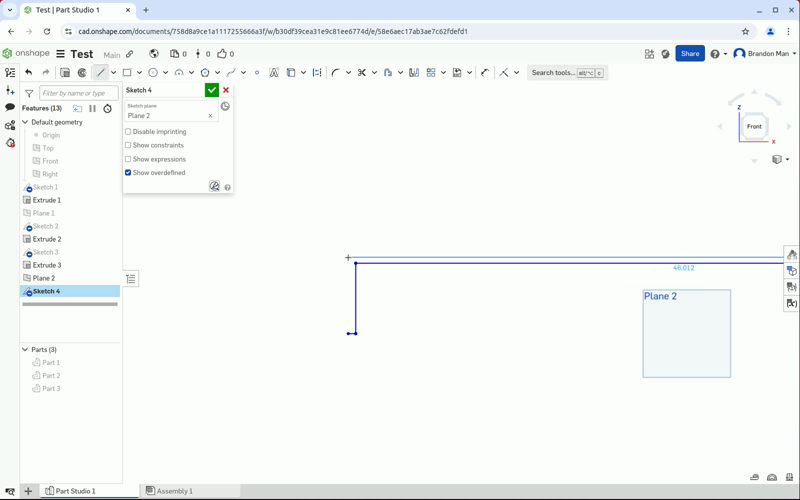
scroll(6)
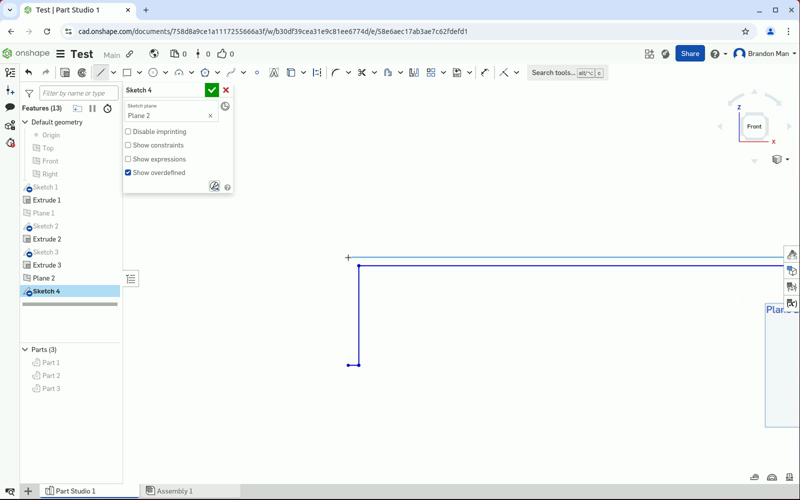
scroll(6)
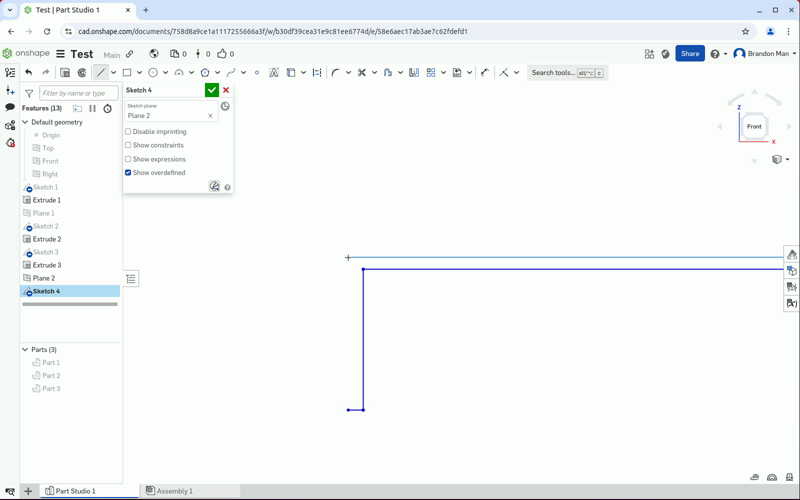
scroll(6)
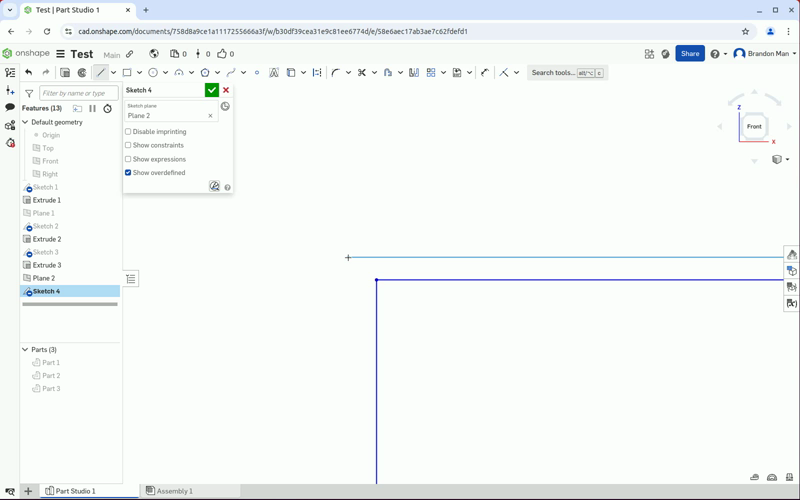
click(348, 257)
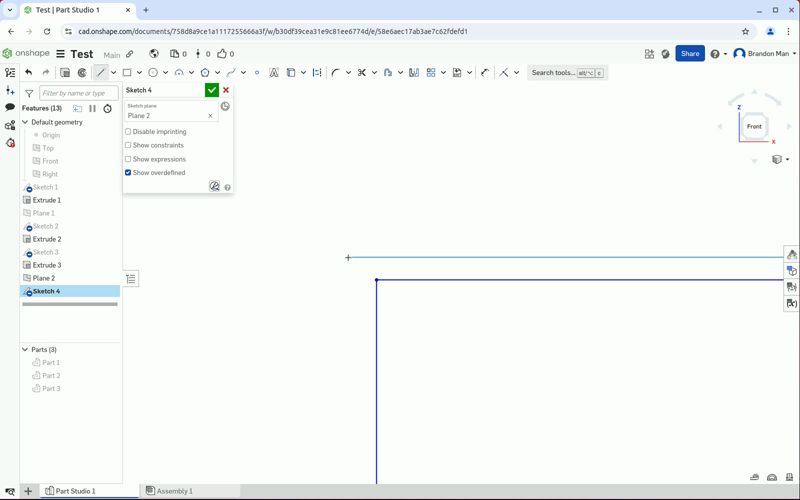
scroll(-6)
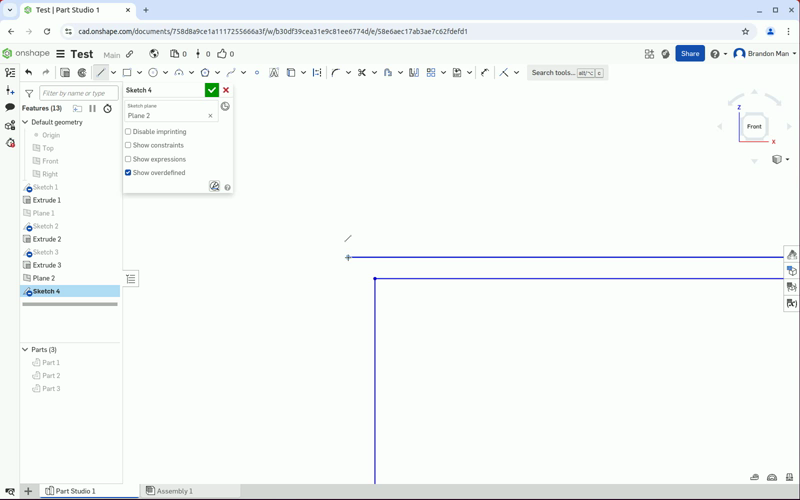
scroll(-6)
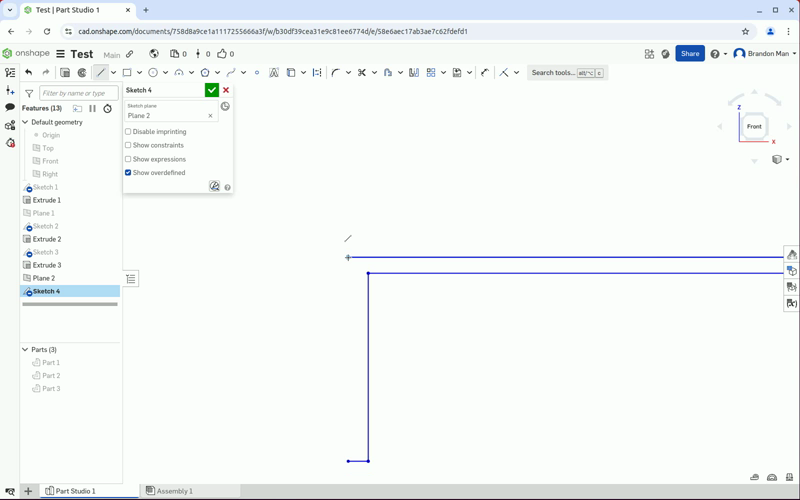
scroll(-6)
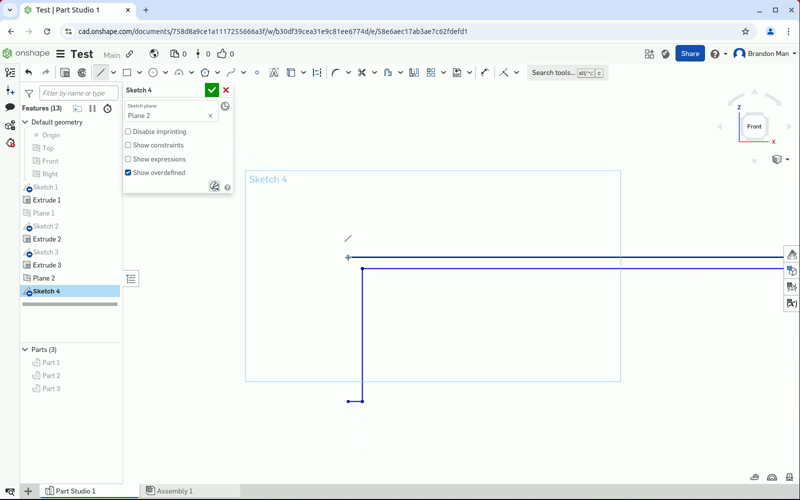
scroll(-6)
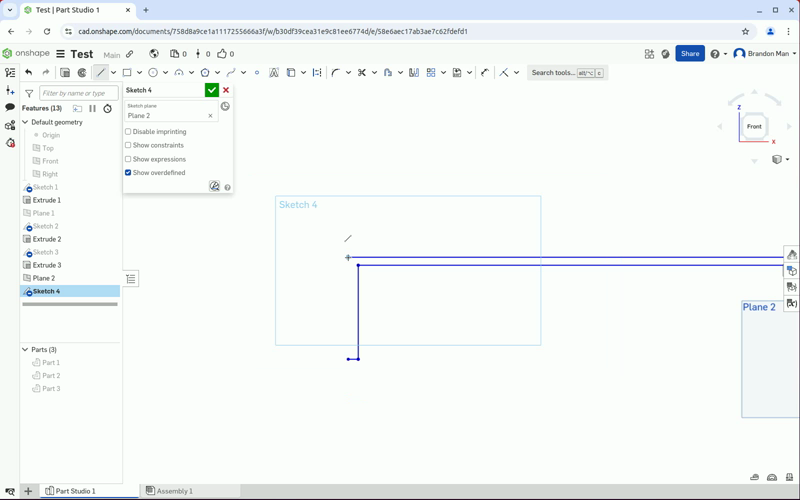
scroll(-6)
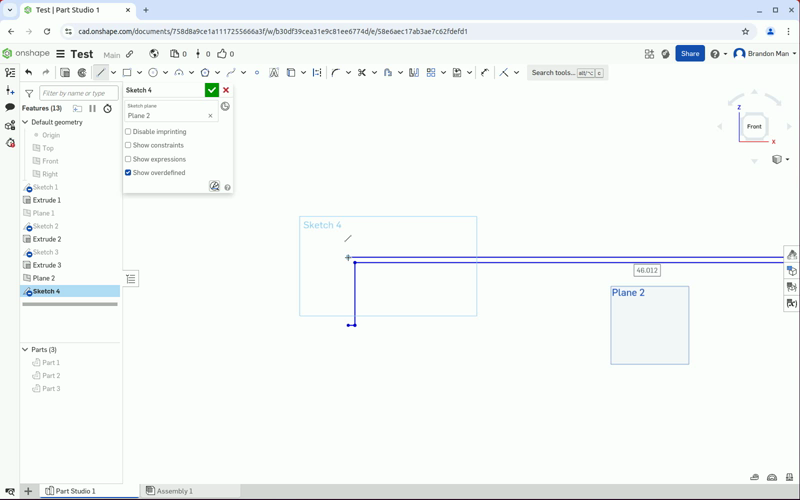
scroll(-6)
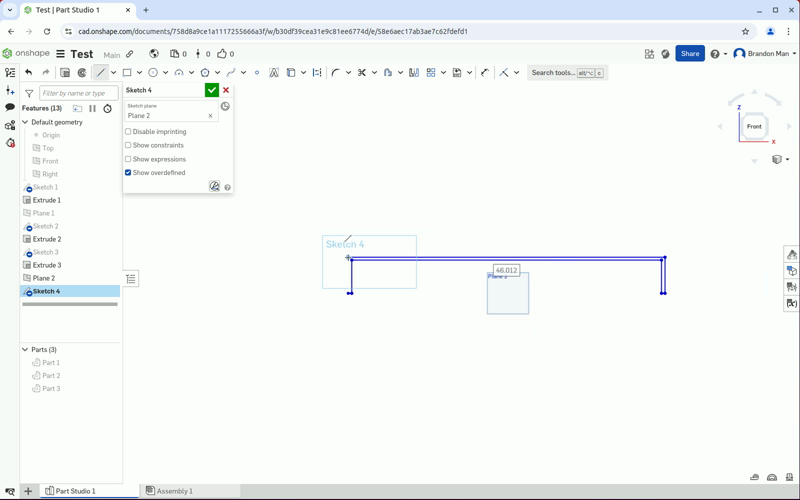
scroll(-6)
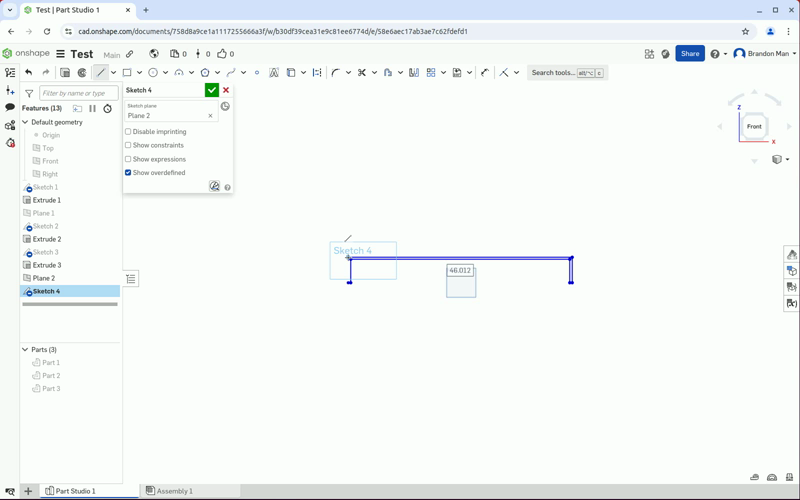
key_up(shift)
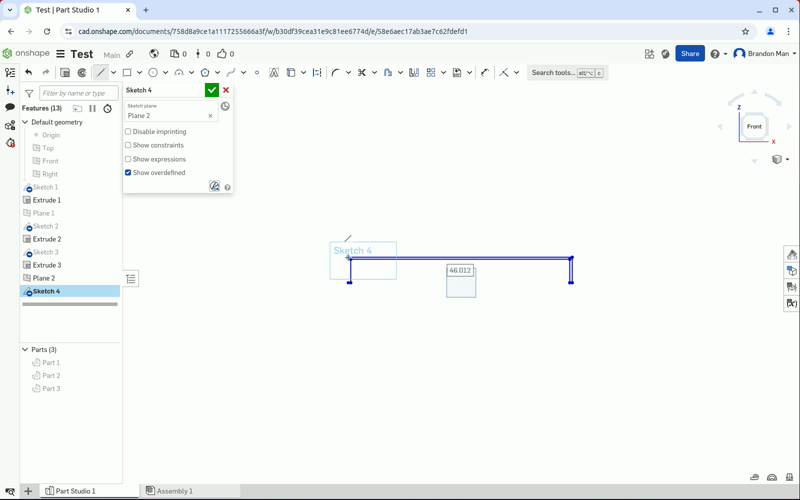
mouse_move(378, 257)
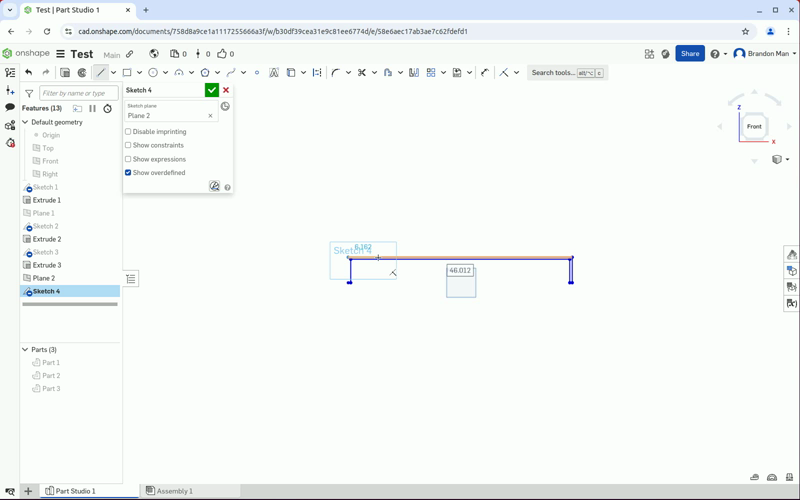
key_down(shift)
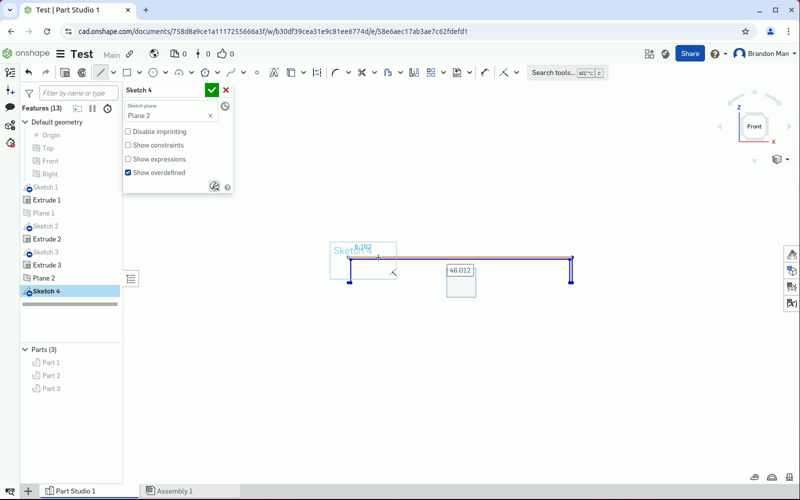
mouse_move(348, 282)
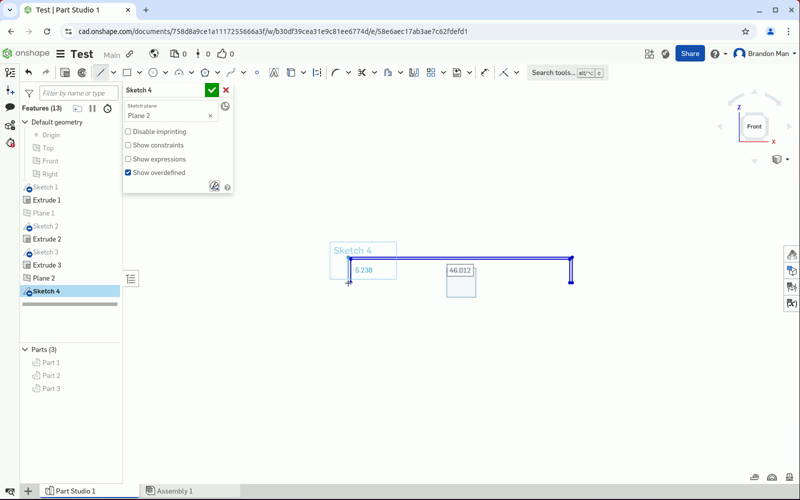
scroll(6)
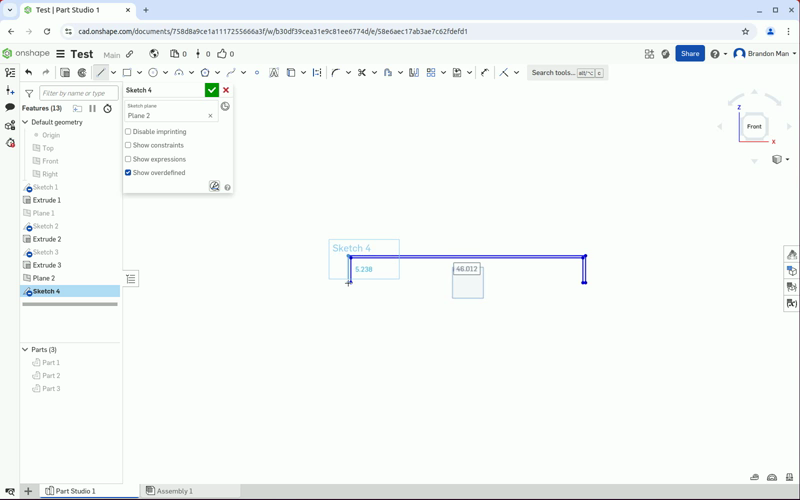
scroll(6)
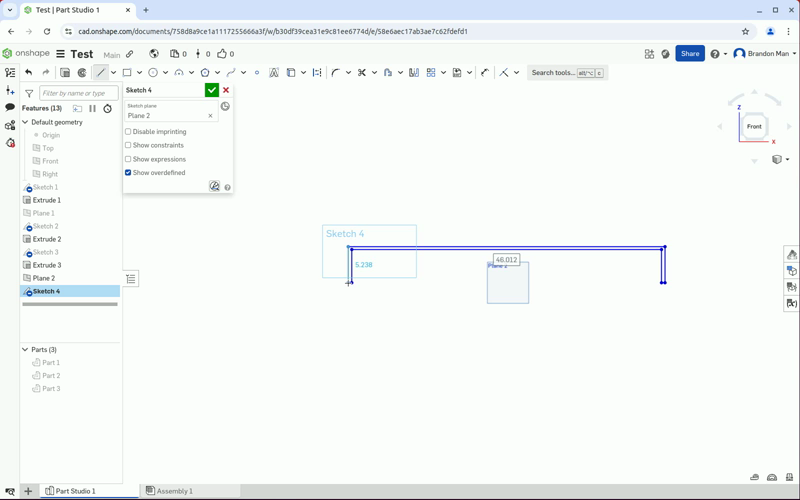
scroll(6)
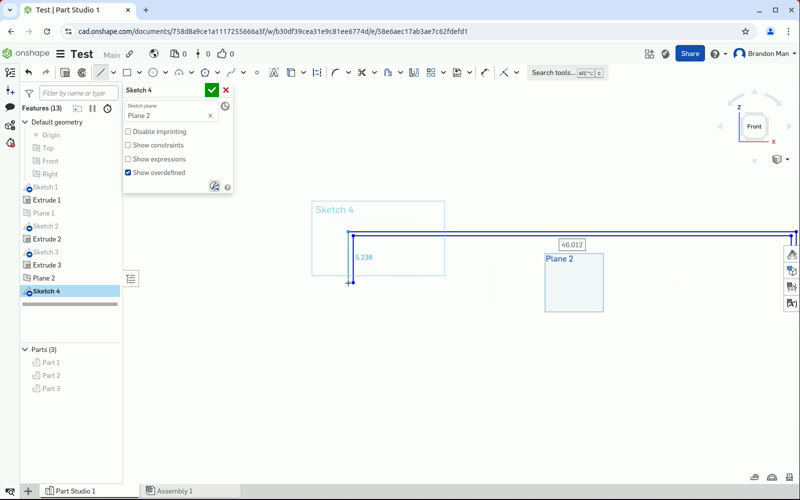
scroll(6)
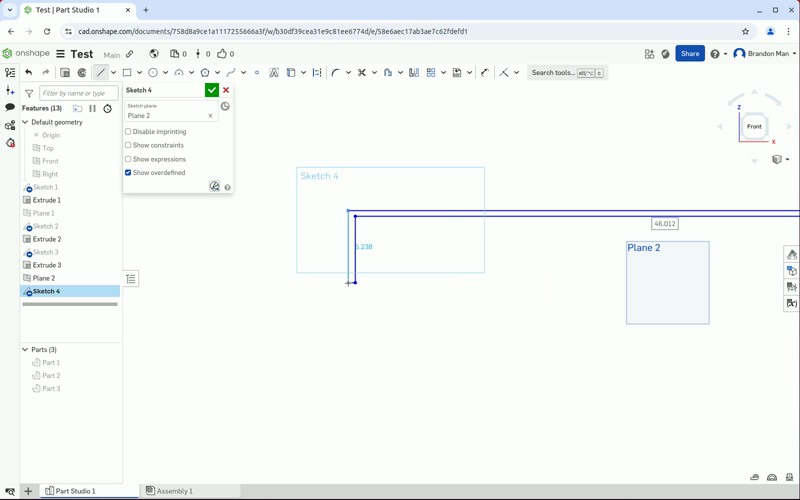
scroll(6)
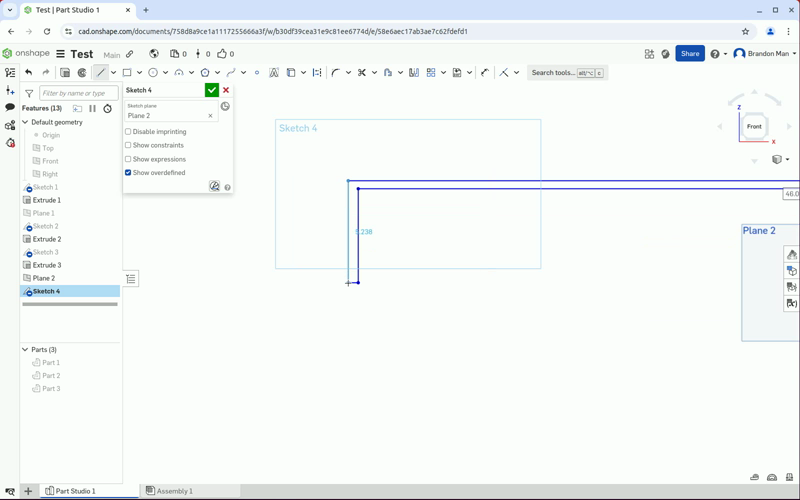
scroll(6)
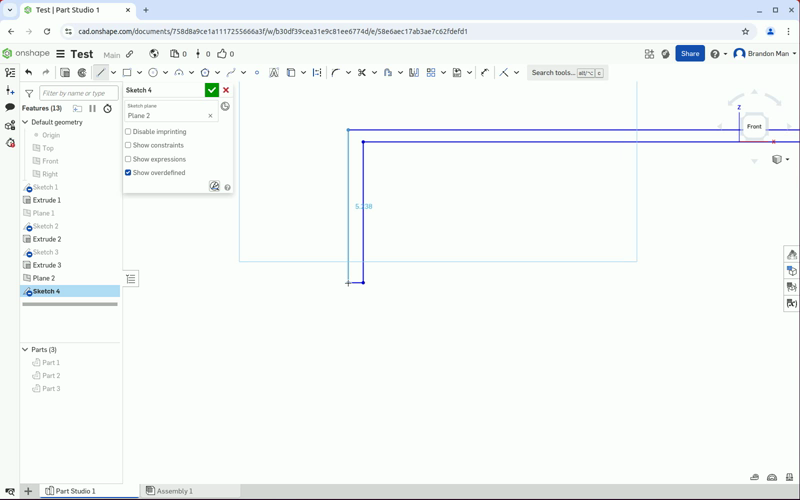
scroll(6)
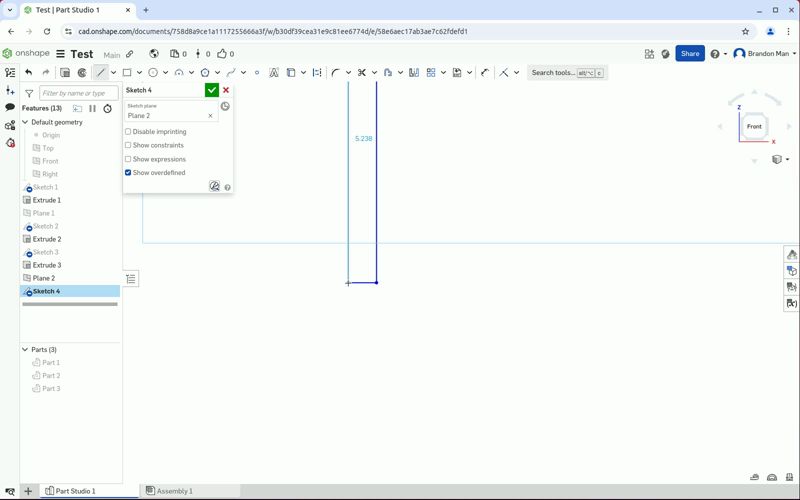
key_up(shift)
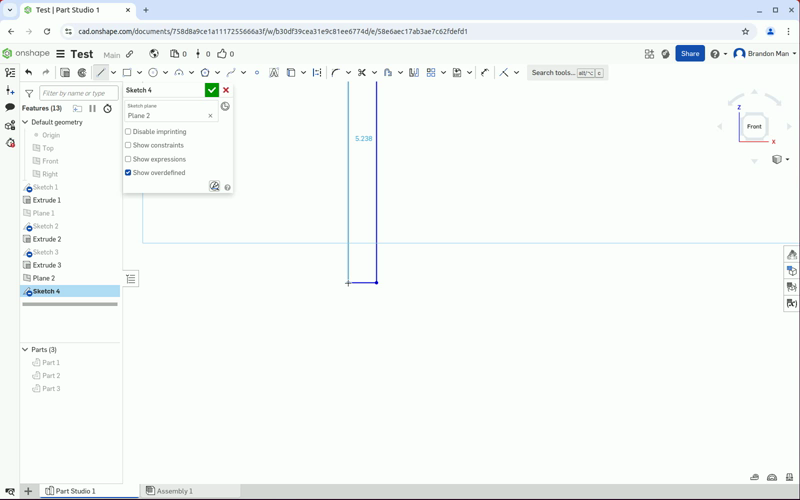
click(348, 282)
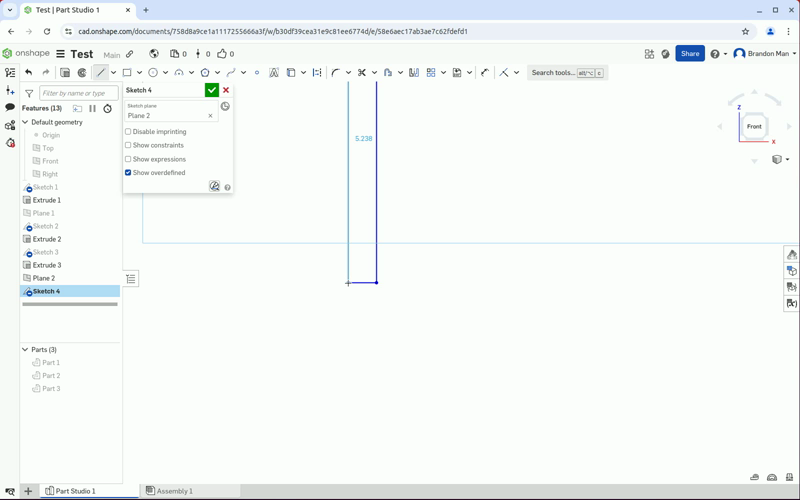
scroll(-6)
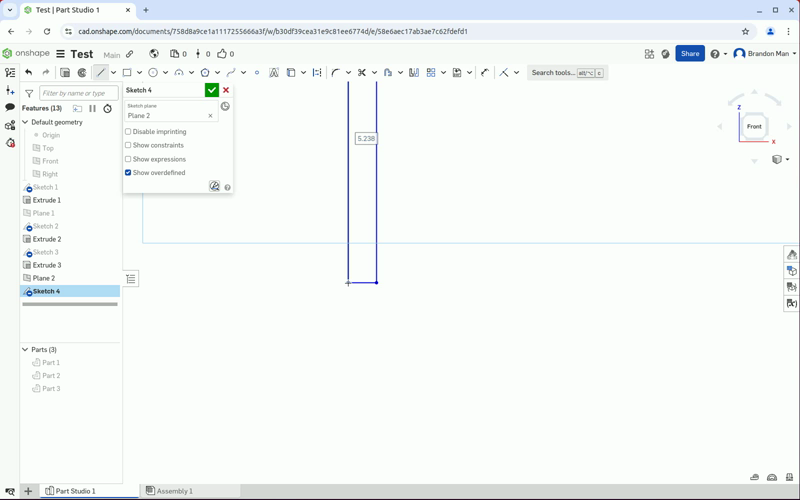
scroll(-6)
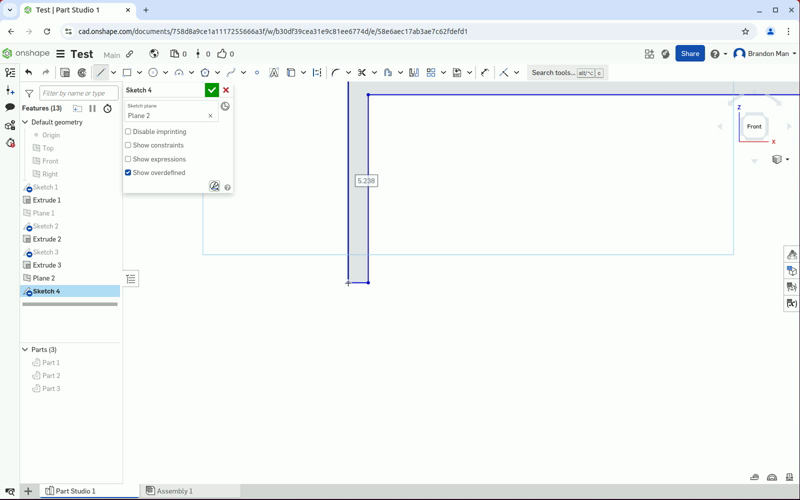
scroll(-6)
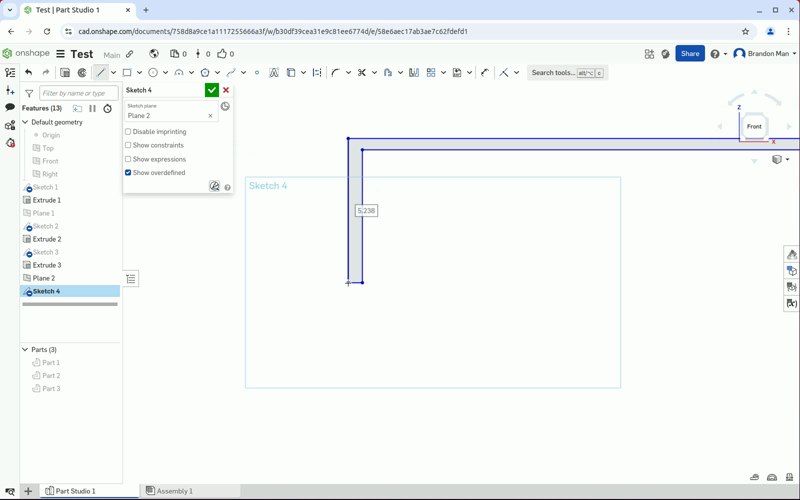
scroll(-6)
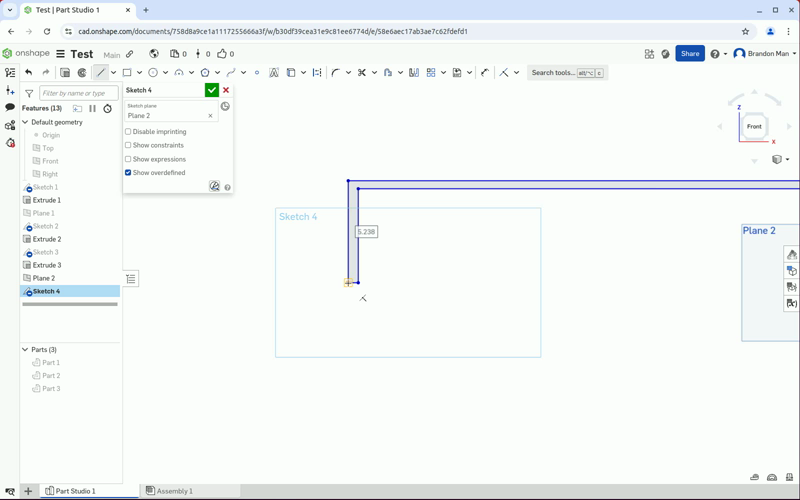
scroll(-6)
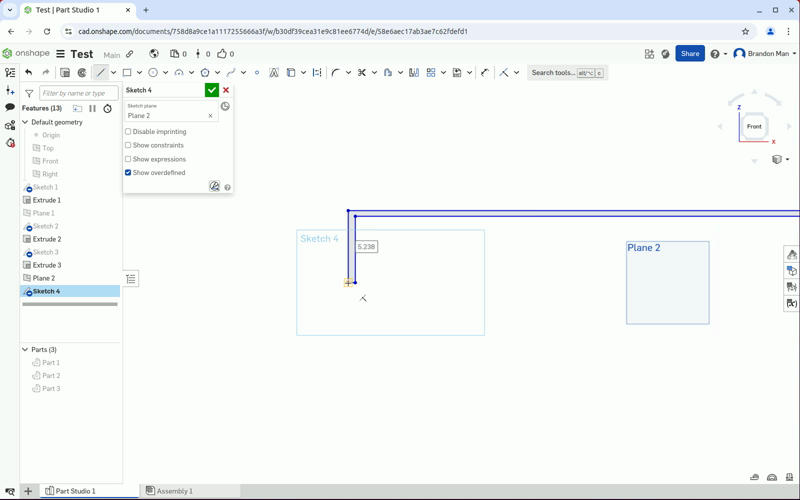
scroll(-6)
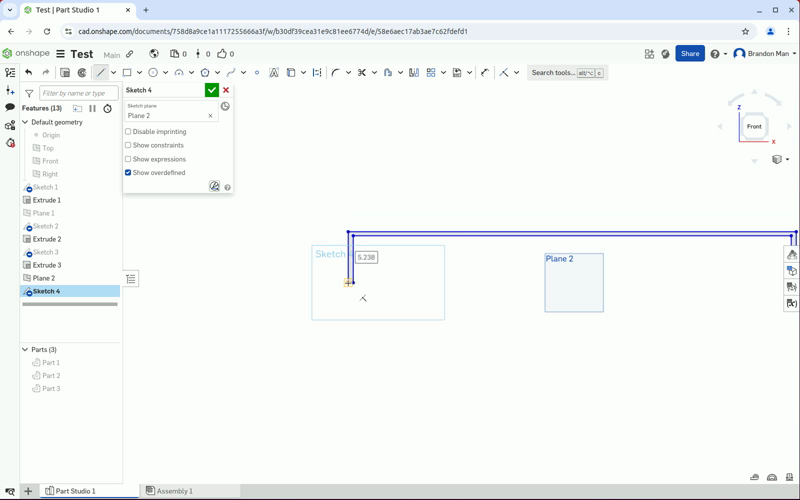
scroll(-6)
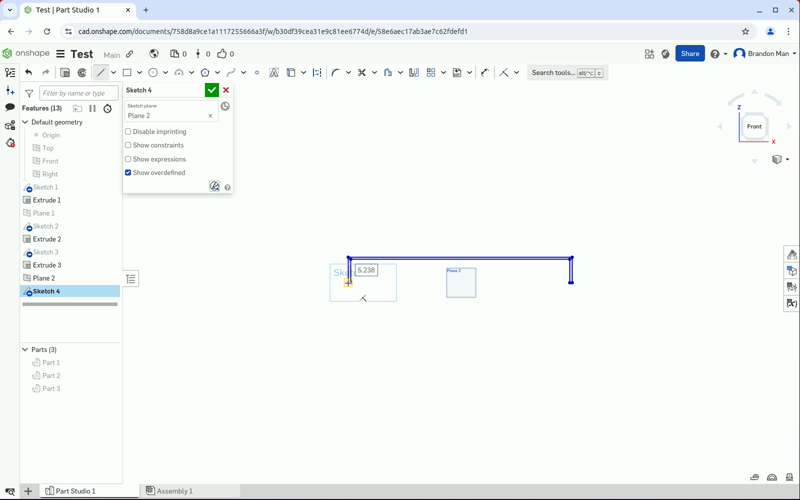
key(esc)
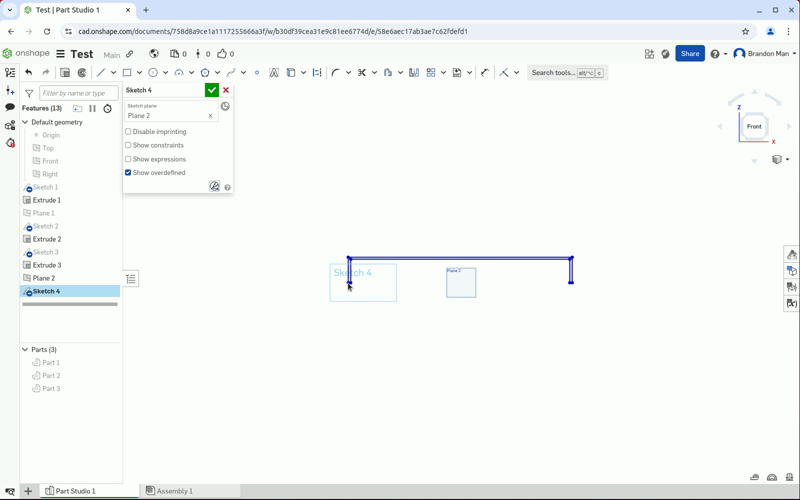
mouse_move(423, 258)
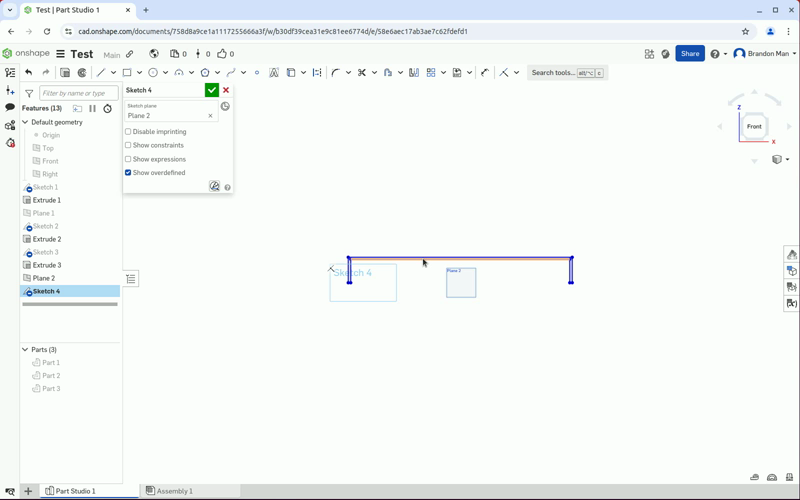
scroll(6)
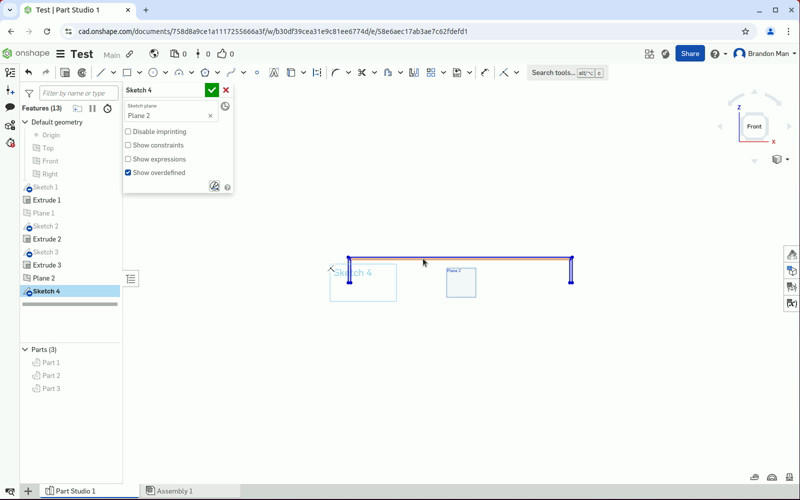
scroll(6)
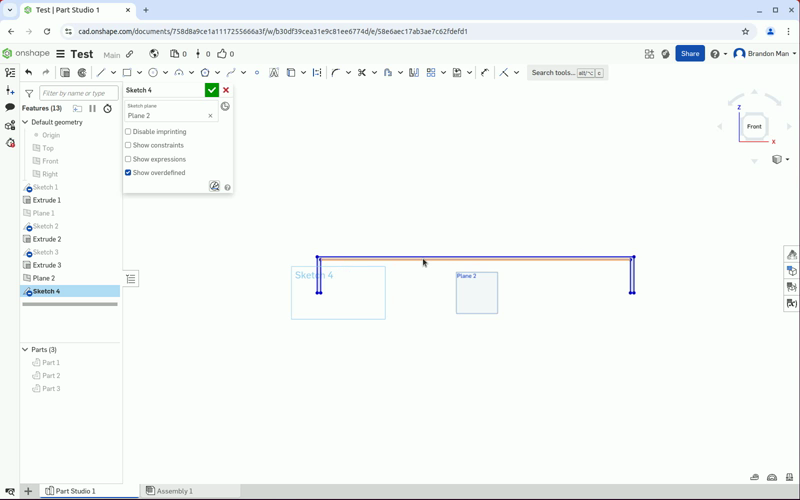
scroll(6)
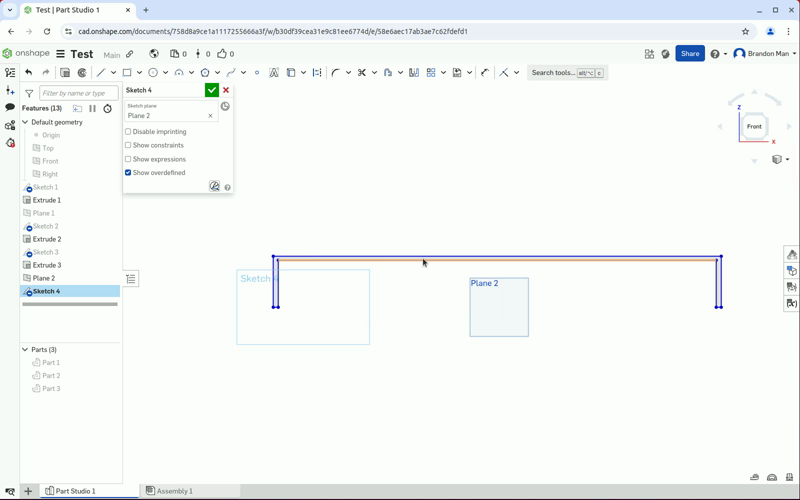
scroll(6)
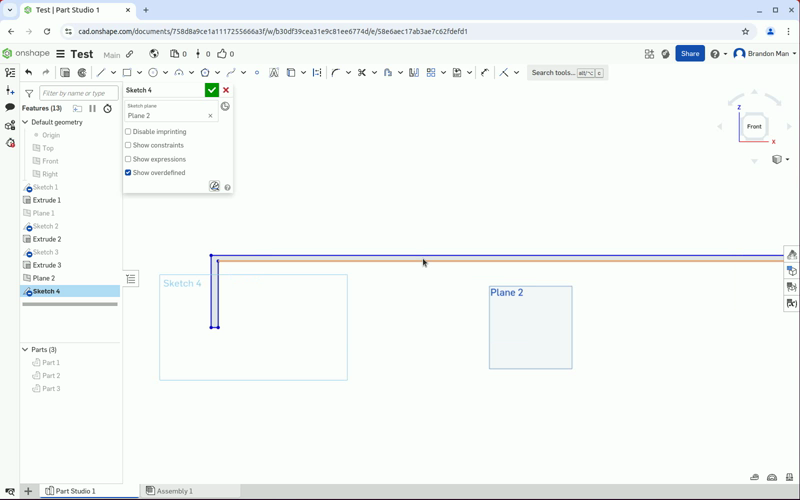
scroll(6)
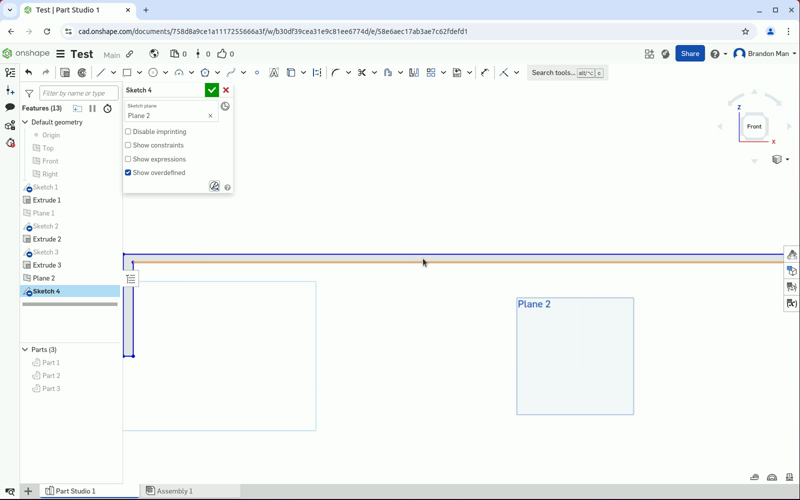
scroll(6)
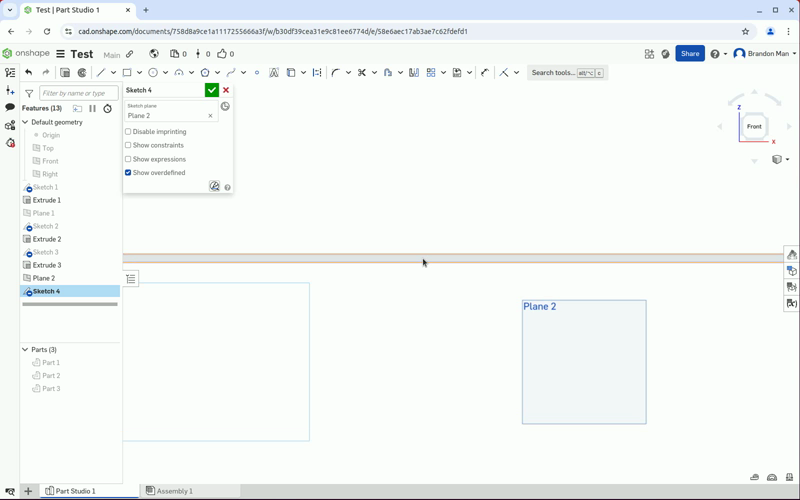
scroll(6)
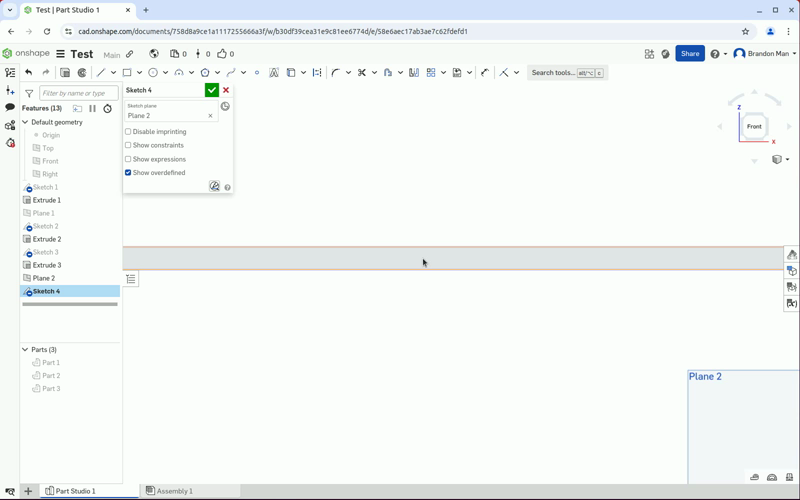
click(423, 258)
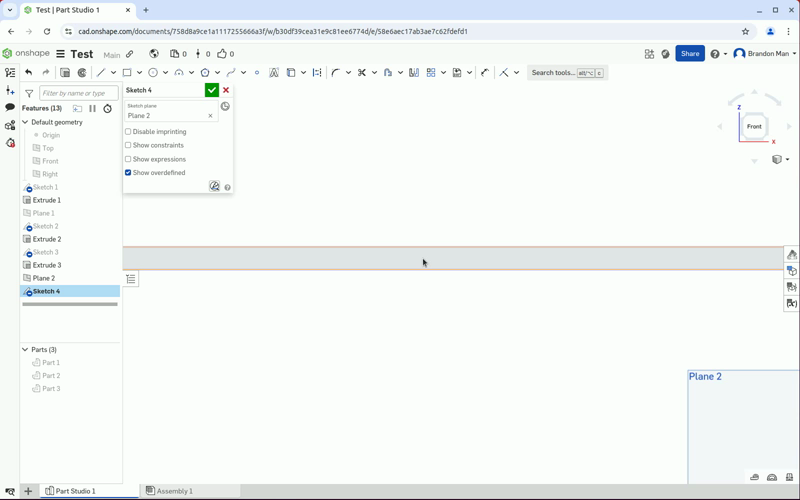
scroll(-6)
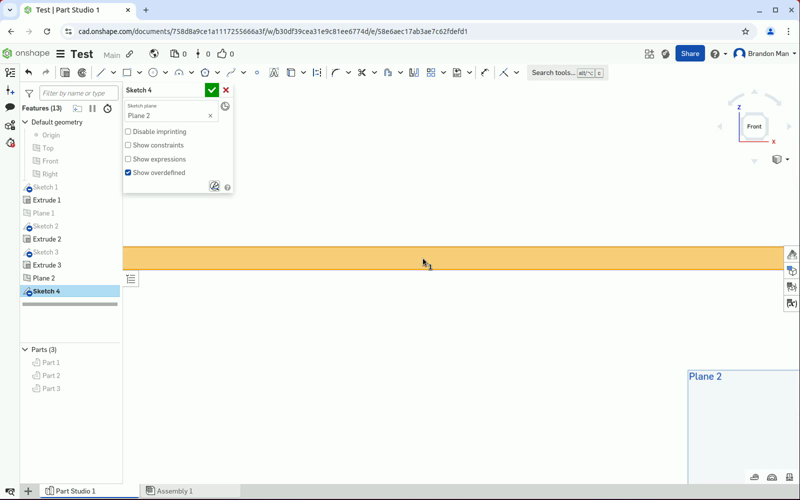
scroll(-6)
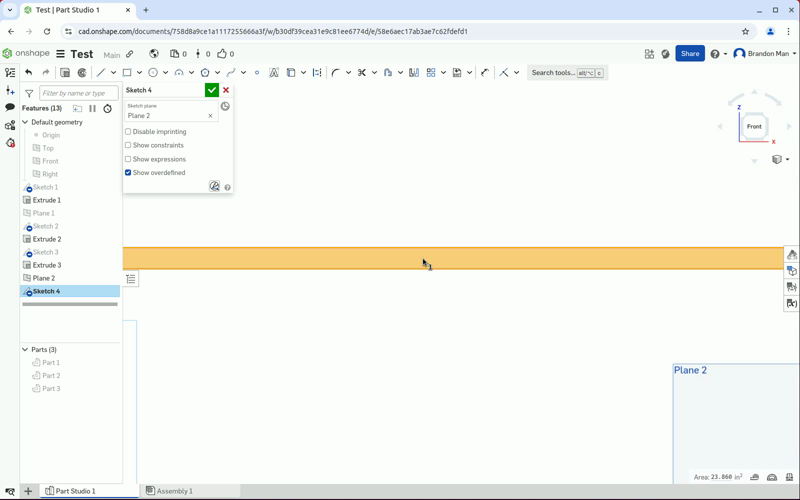
scroll(-6)
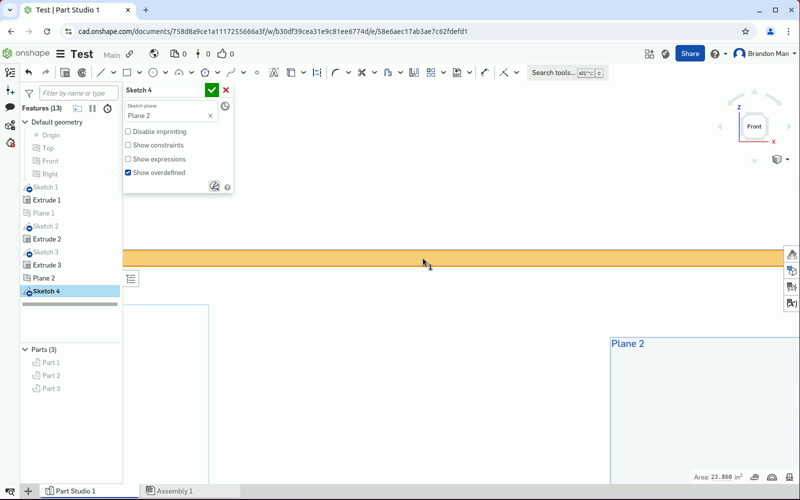
scroll(-6)
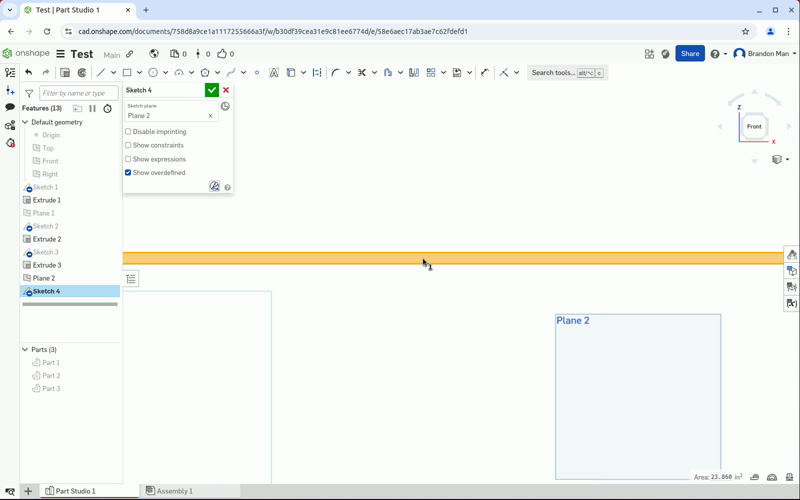
scroll(-6)
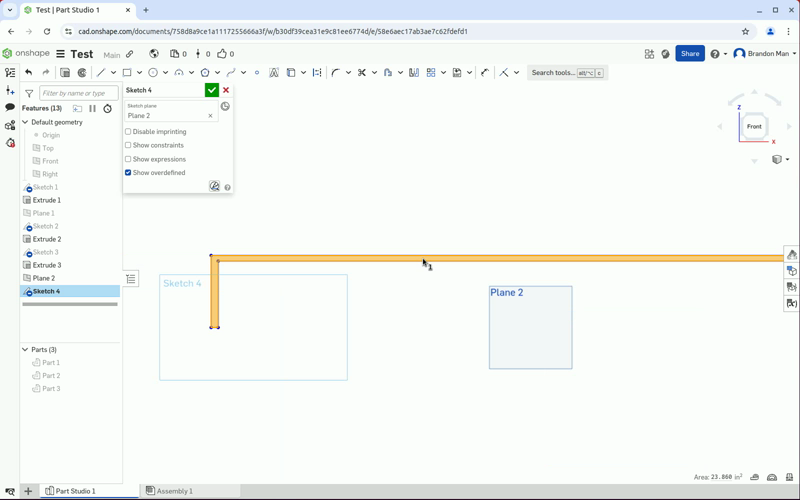
scroll(-6)
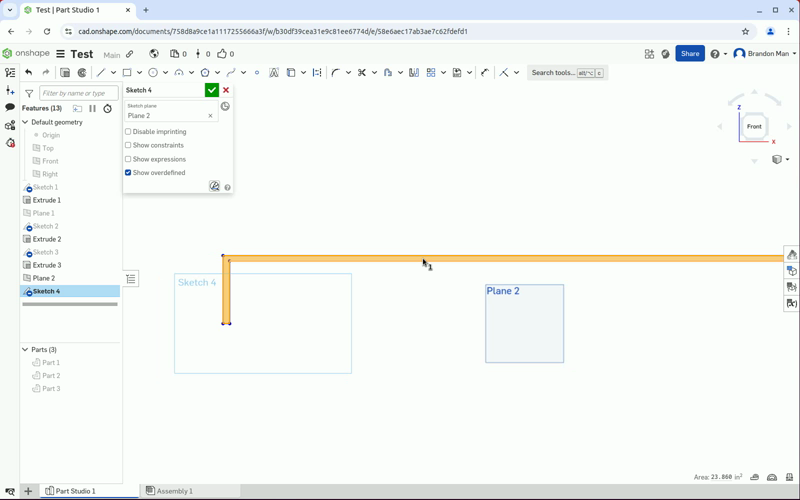
scroll(-6)
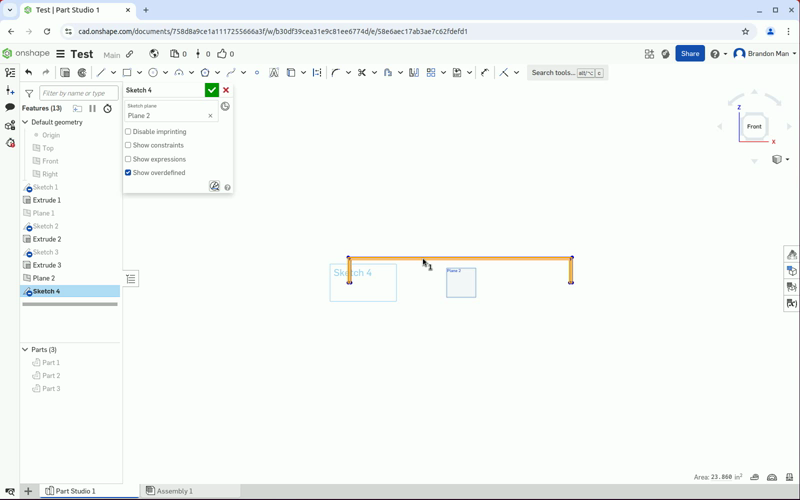
mouse_move(73, 352)
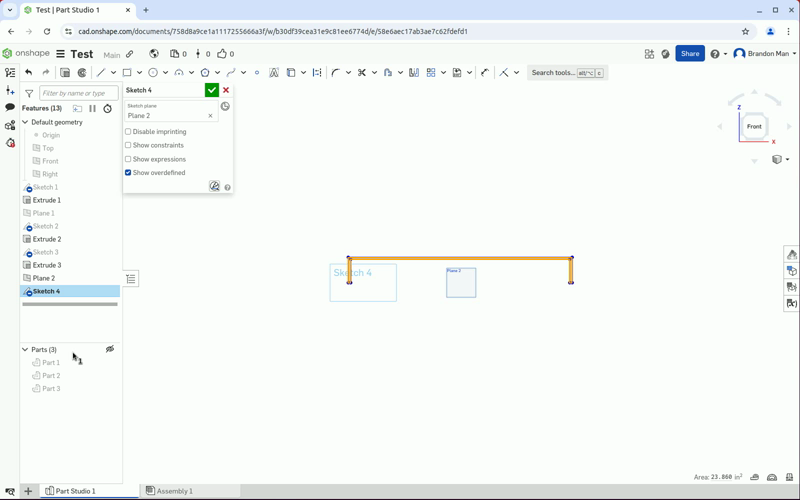
key(shift+y)
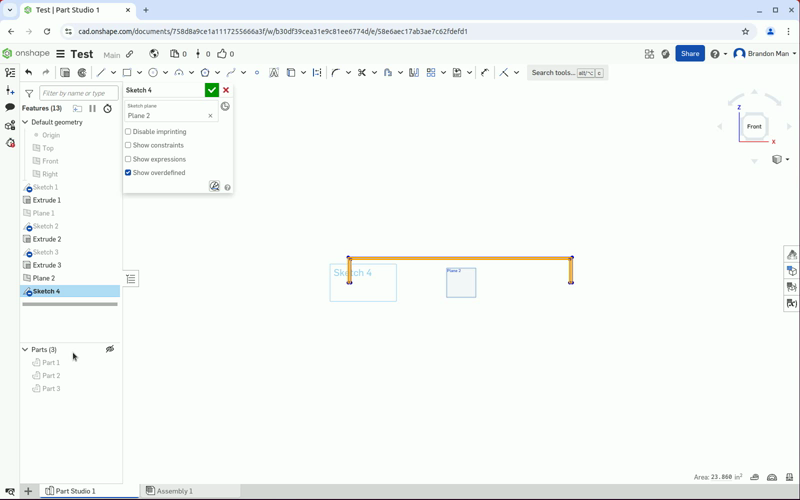
key(shift+e)
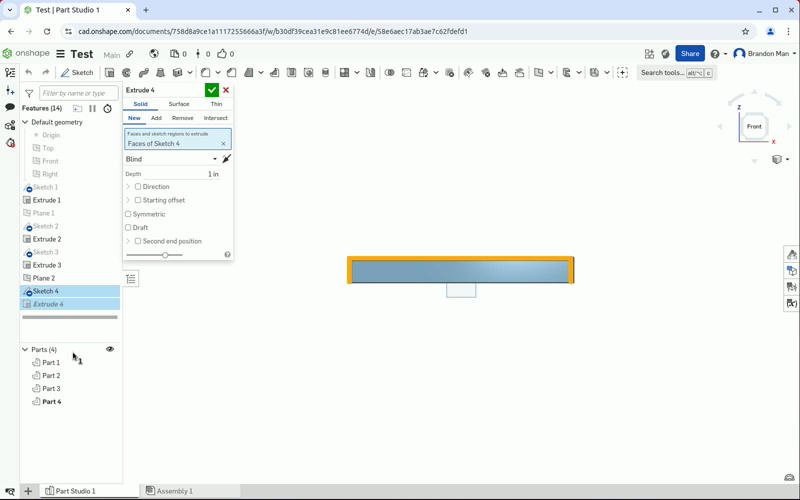
mouse_move(143, 106)
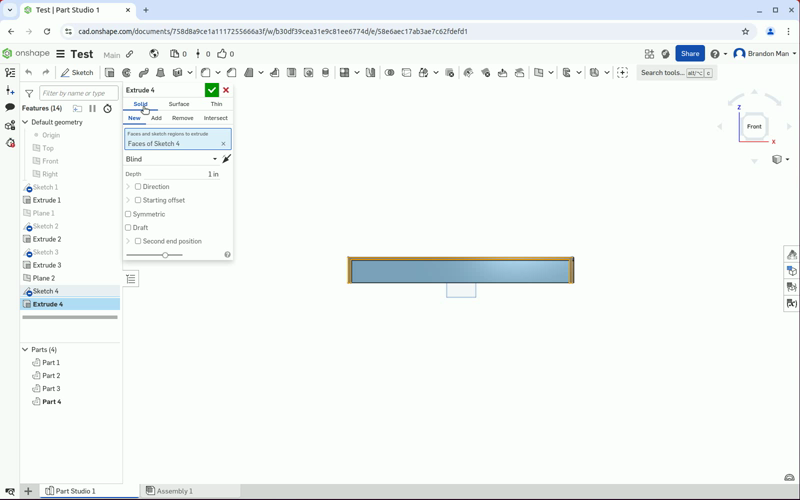
click(143, 106)
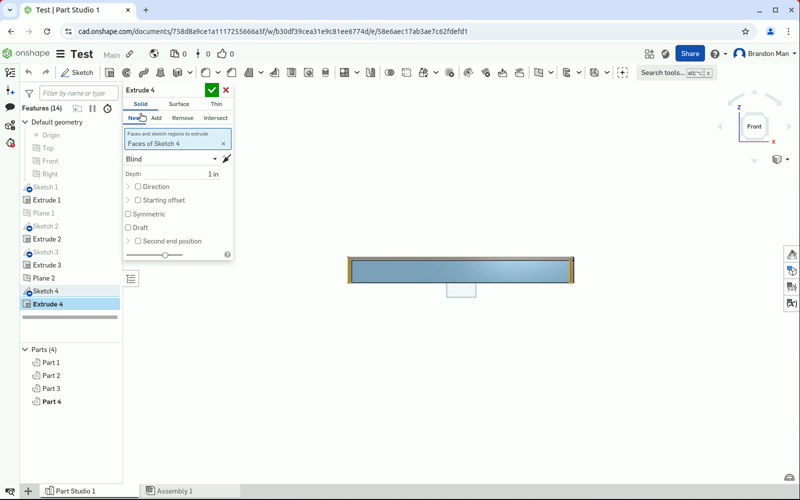
mouse_move(137, 120)
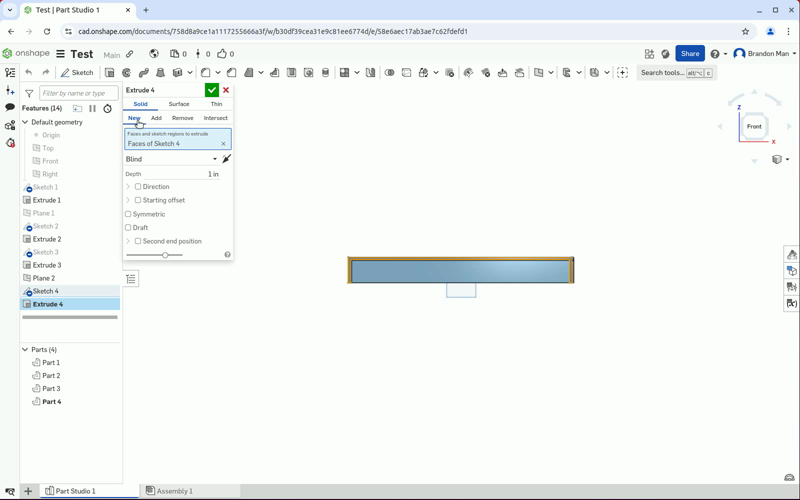
click(137, 120)
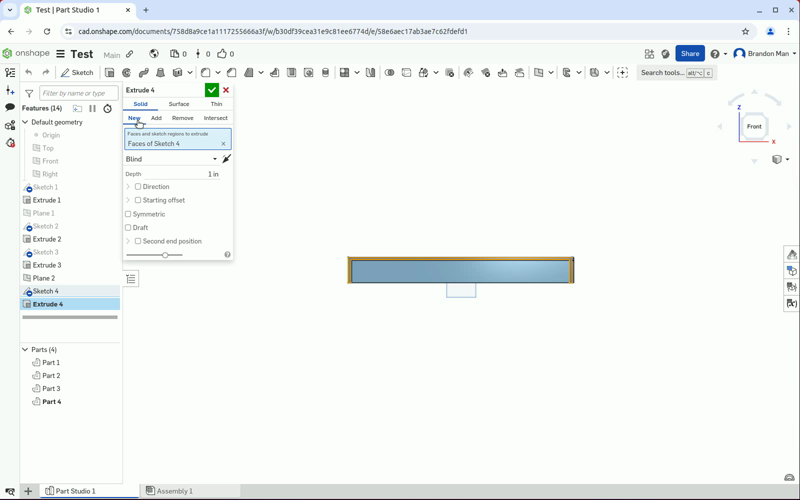
key(tab, 4)
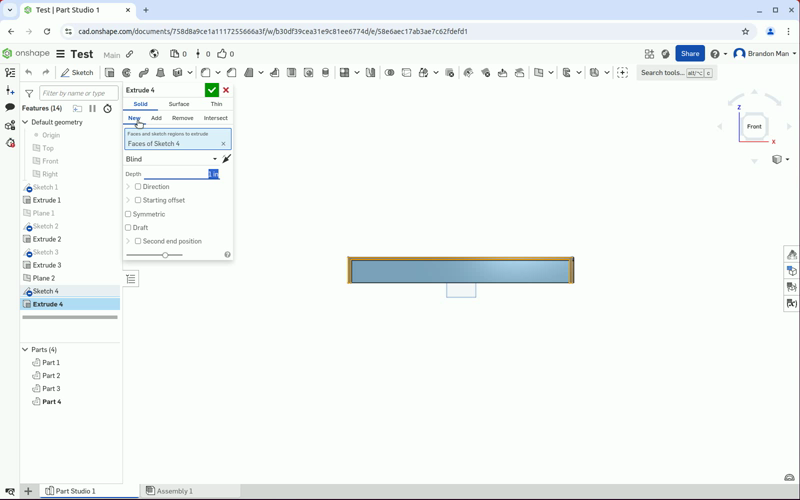
text(0.722)
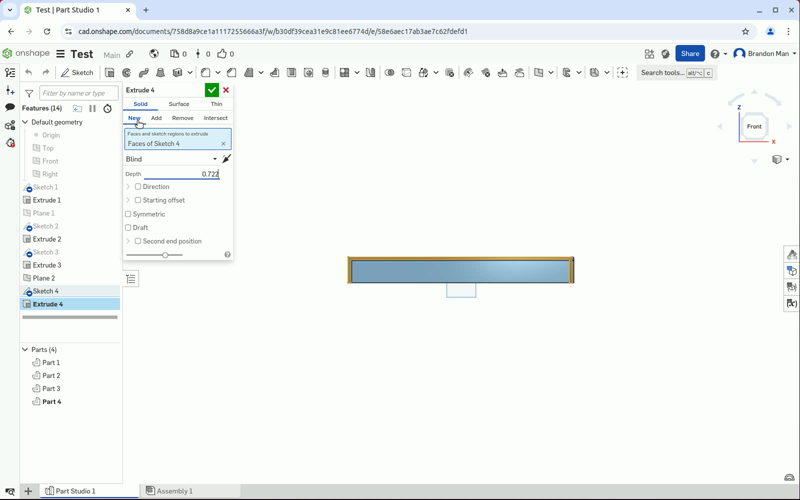
key(enter)
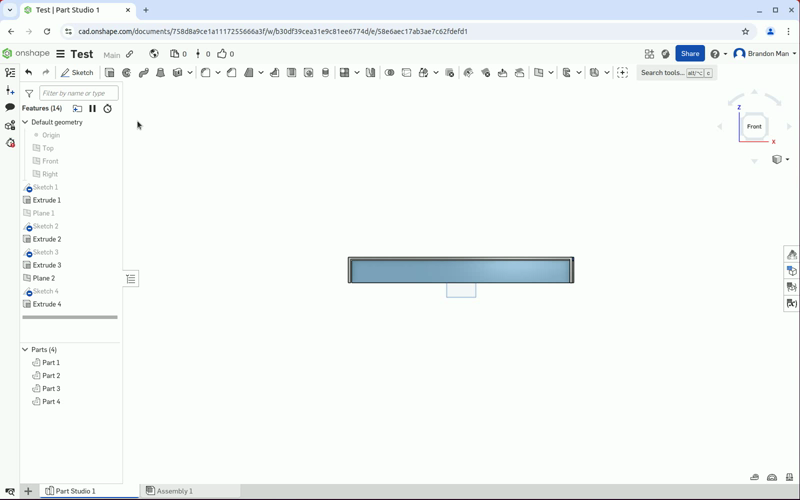
key(shift+h)
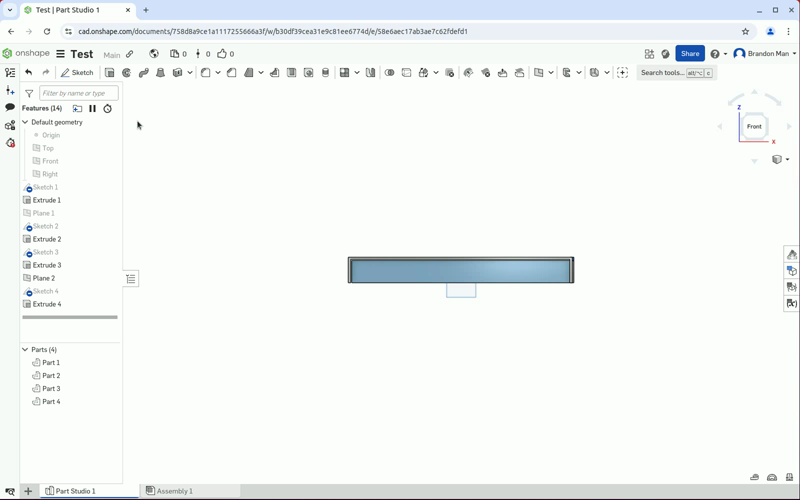
key(shift+h)
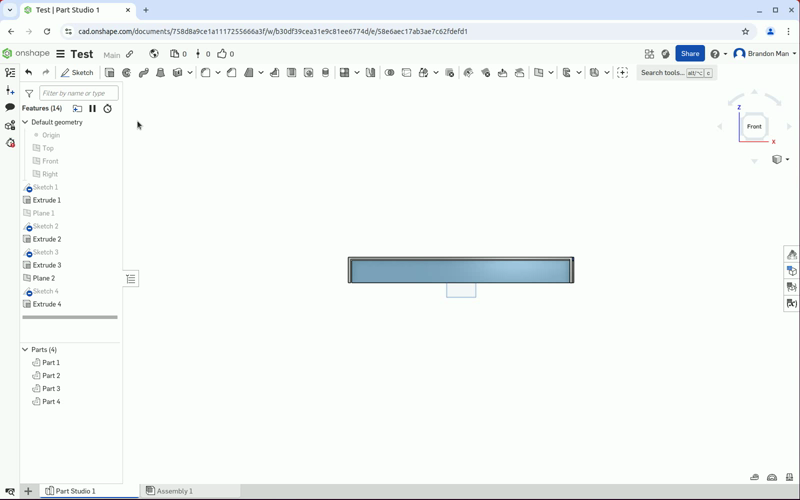
mouse_move(73, 189)
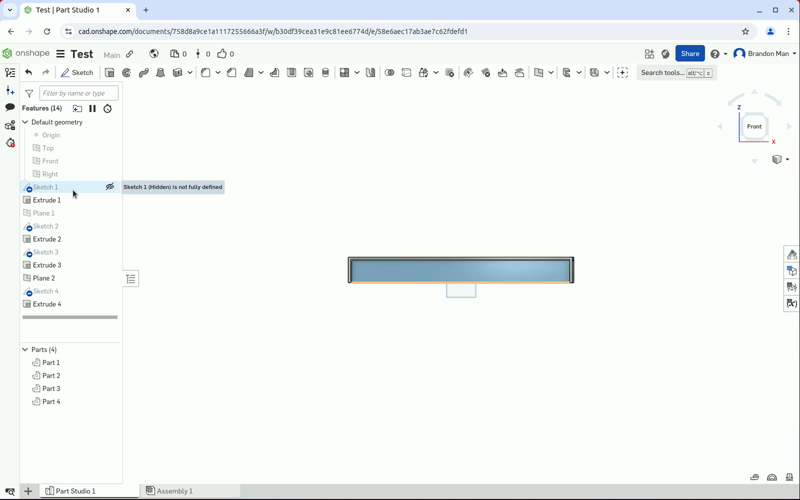
click(73, 189)
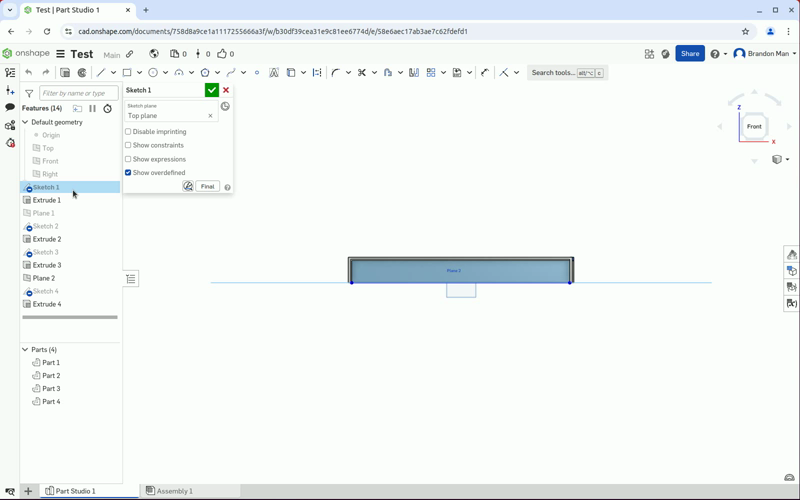
mouse_move(229, 92)
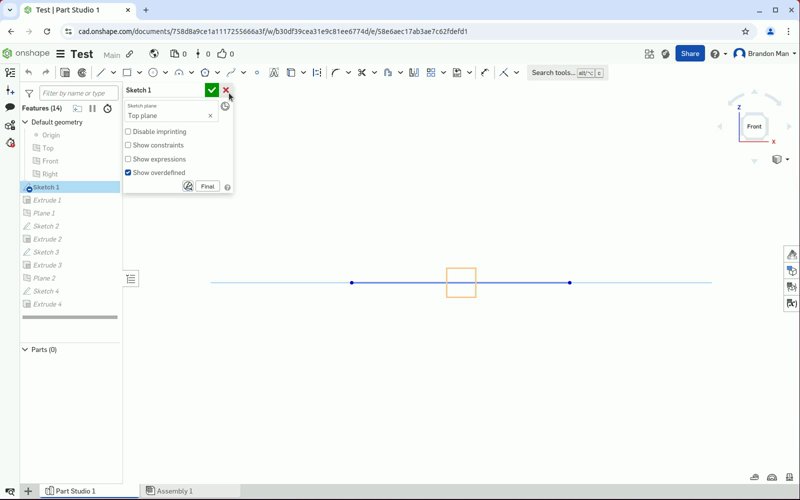
click(229, 92)
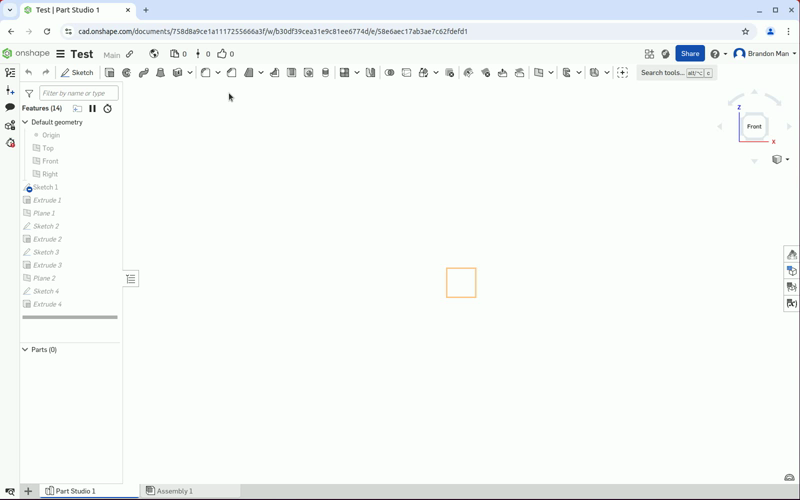
key(shift+s)
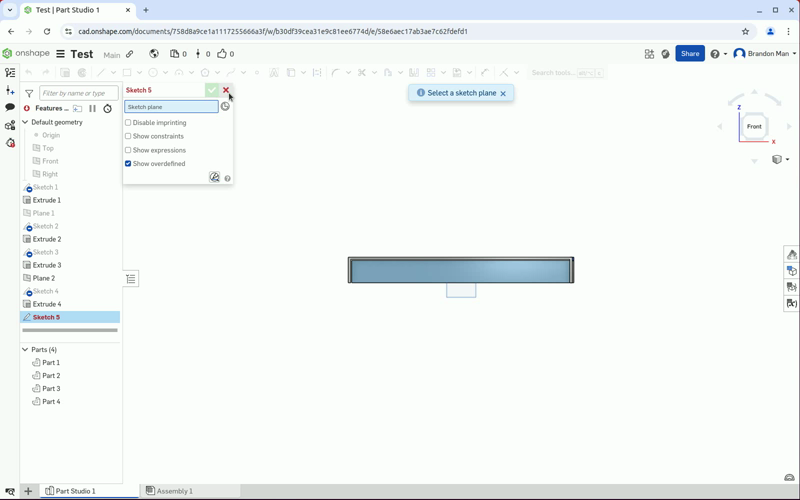
mouse_move(73, 280)
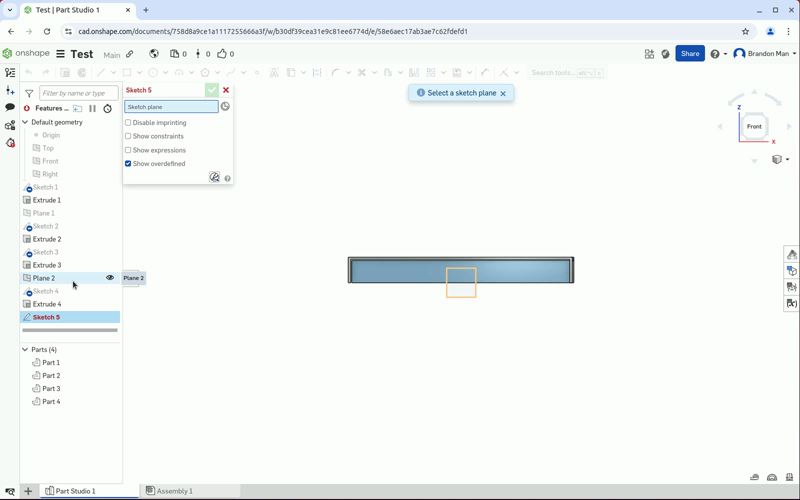
click(73, 280)
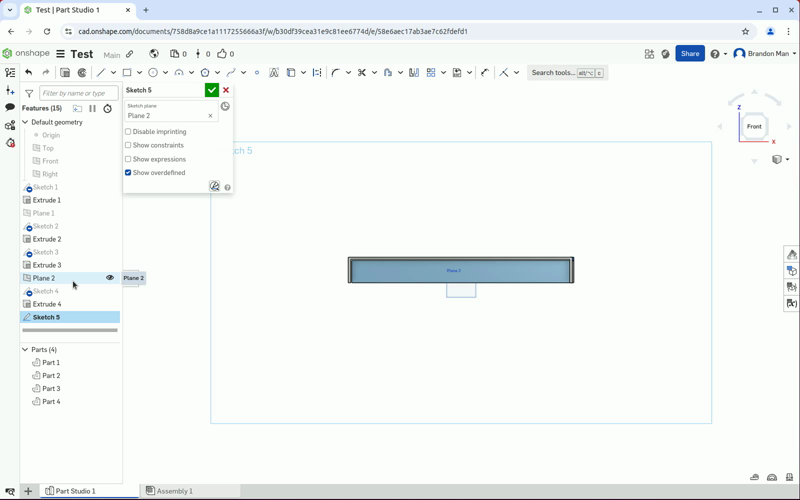
mouse_move(73, 352)
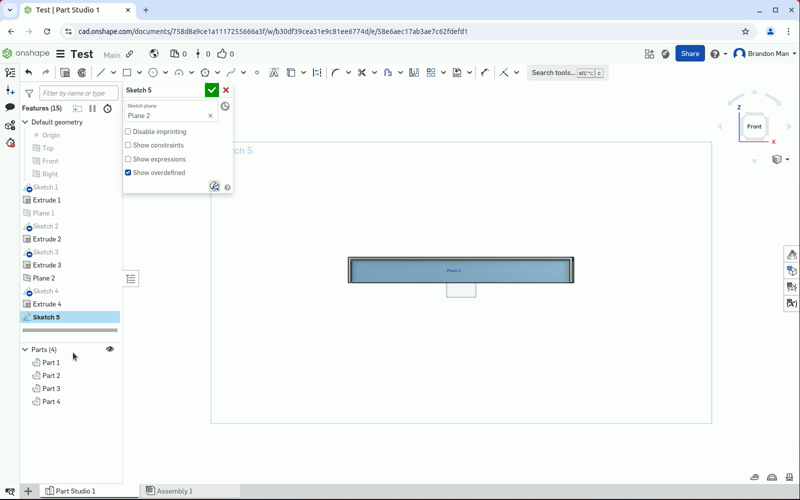
key(y)
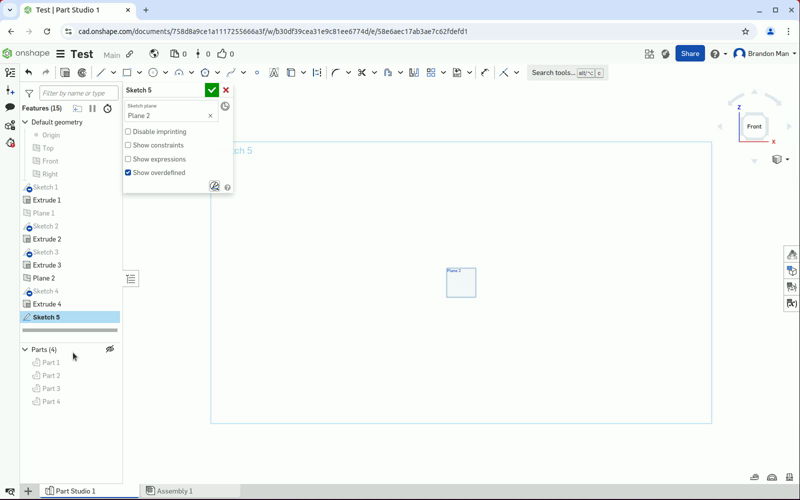
key(l)
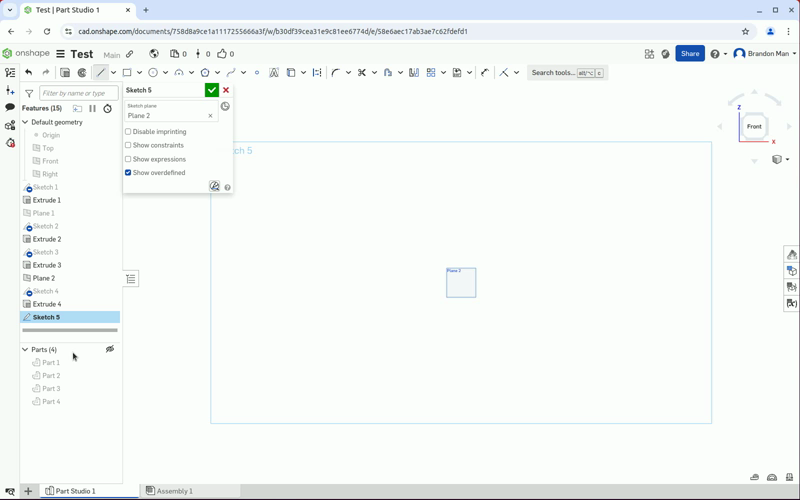
key_down(shift)
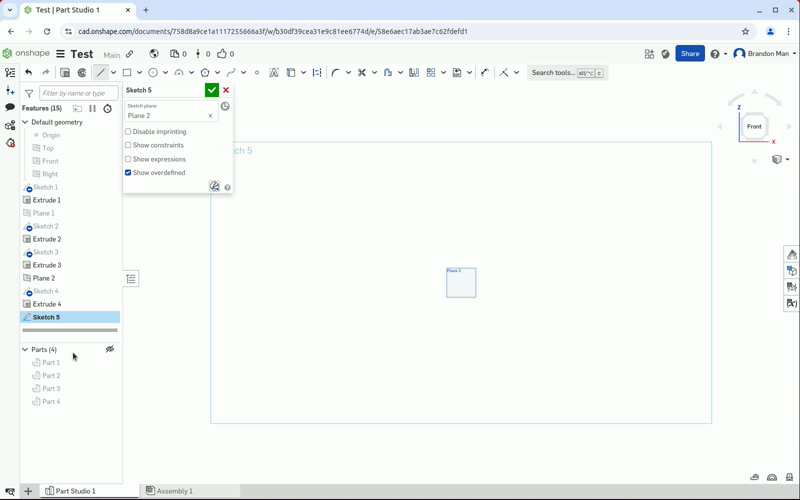
mouse_move(351, 282)
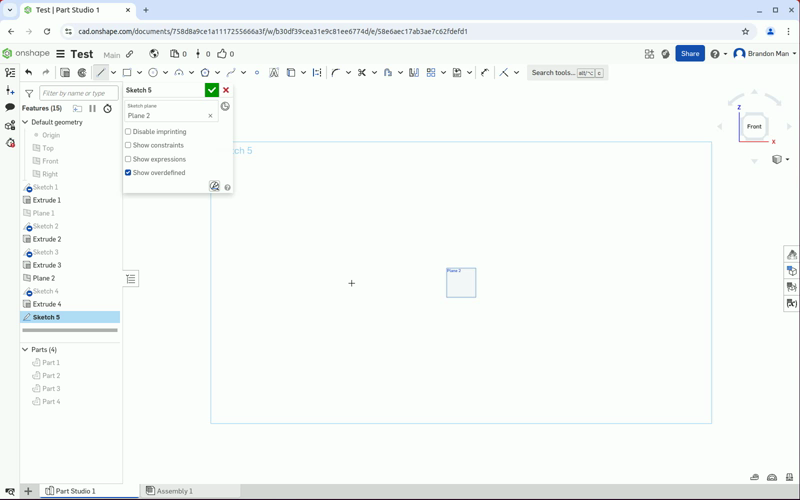
click(351, 282)
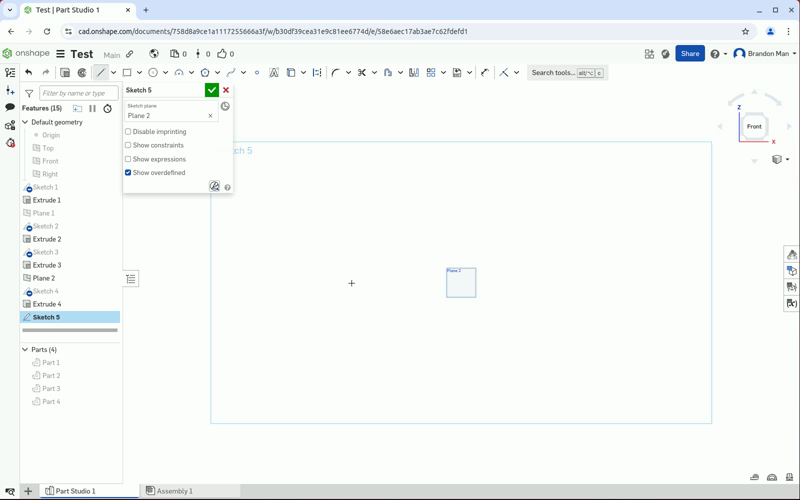
key_up(shift)
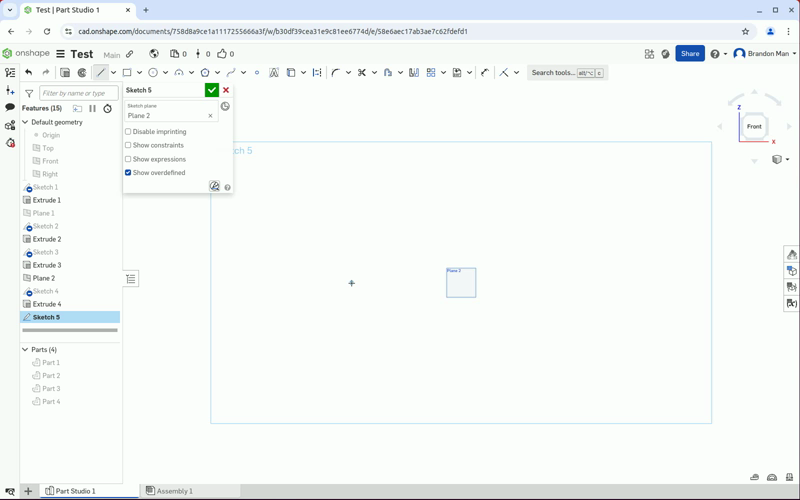
key_down(shift)
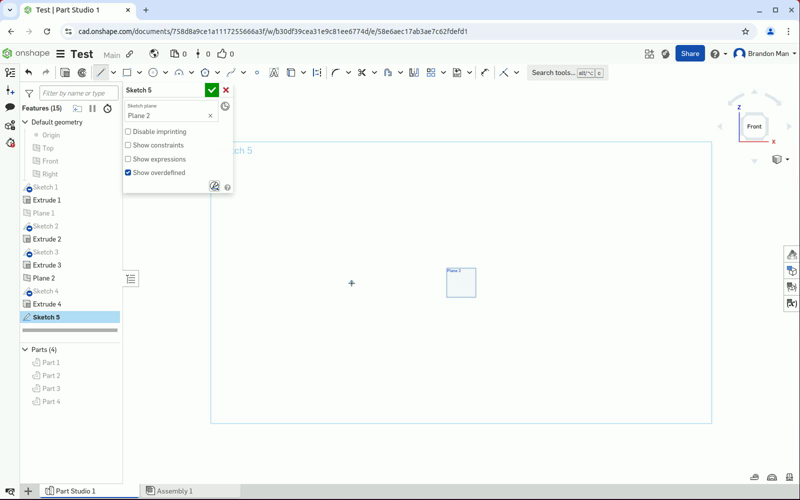
mouse_move(569, 282)
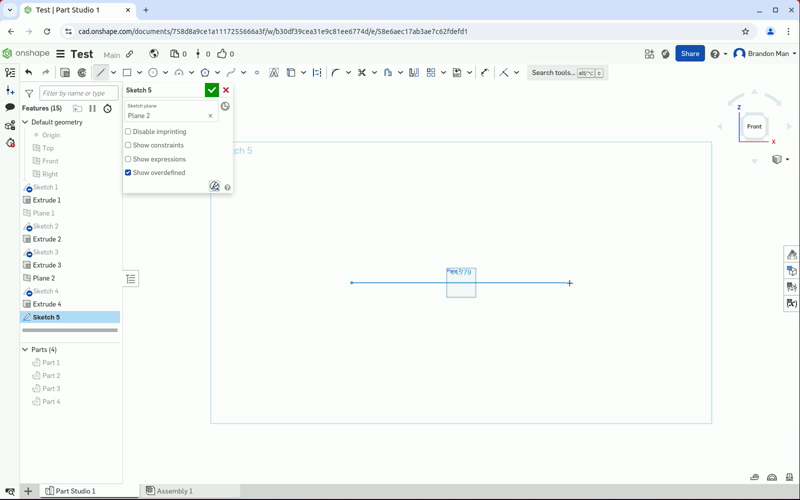
click(569, 282)
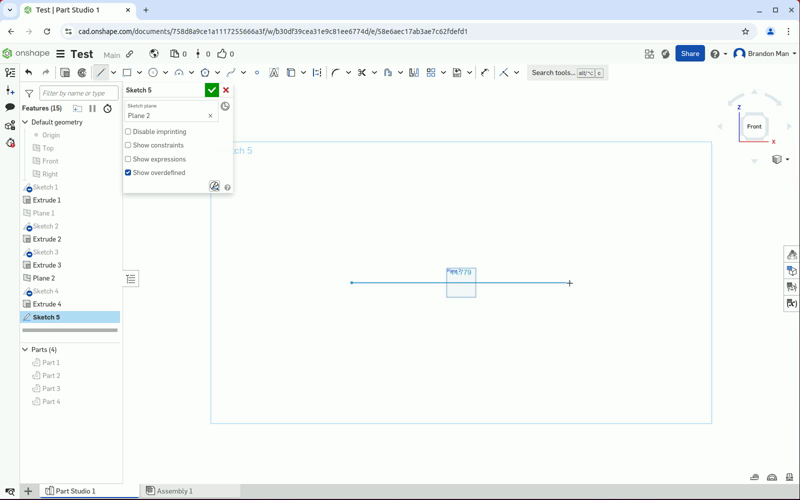
key_up(shift)
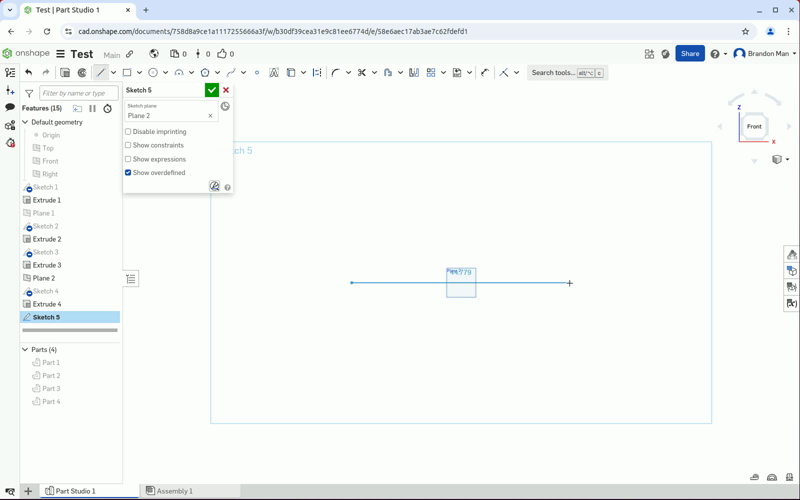
key_down(shift)
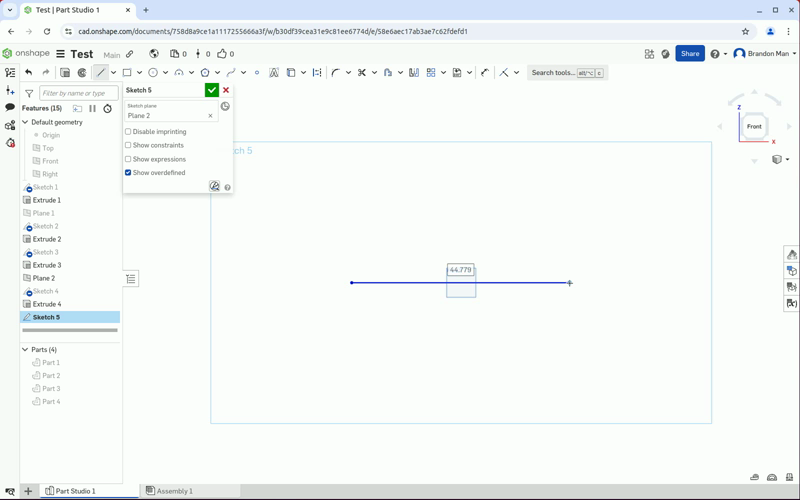
mouse_move(589, 282)
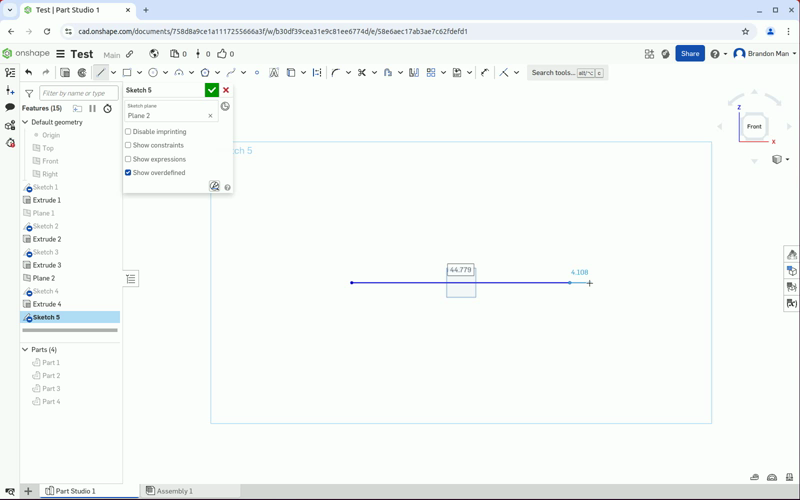
mouse_move(569, 260)
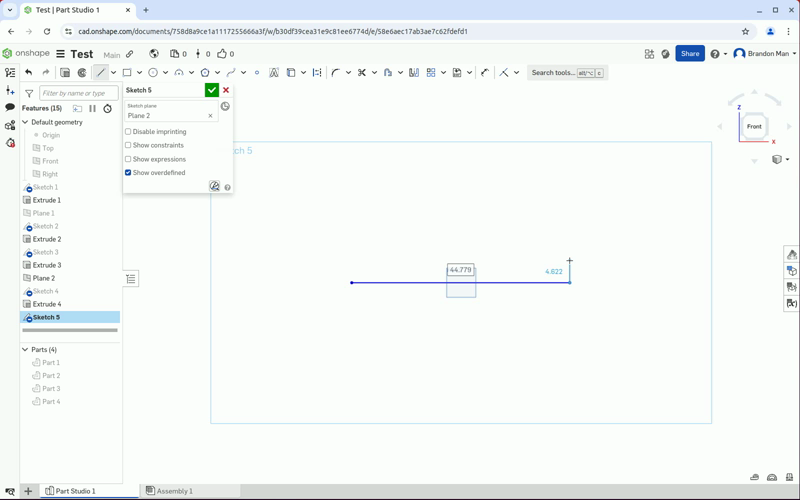
click(569, 260)
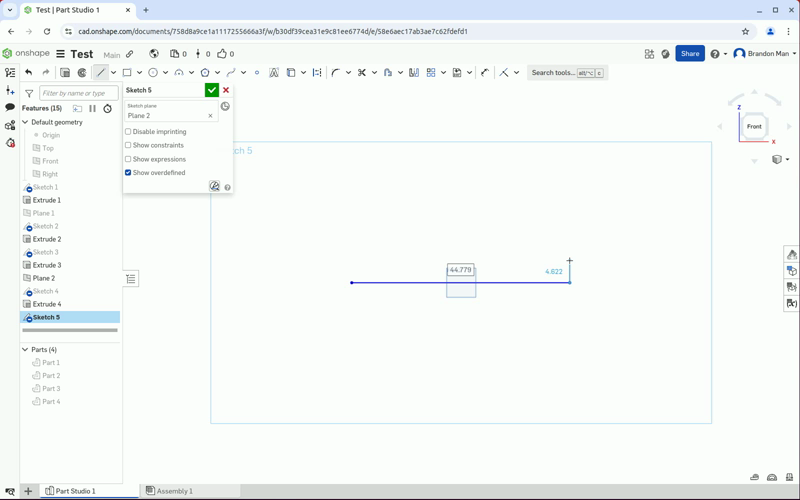
key_up(shift)
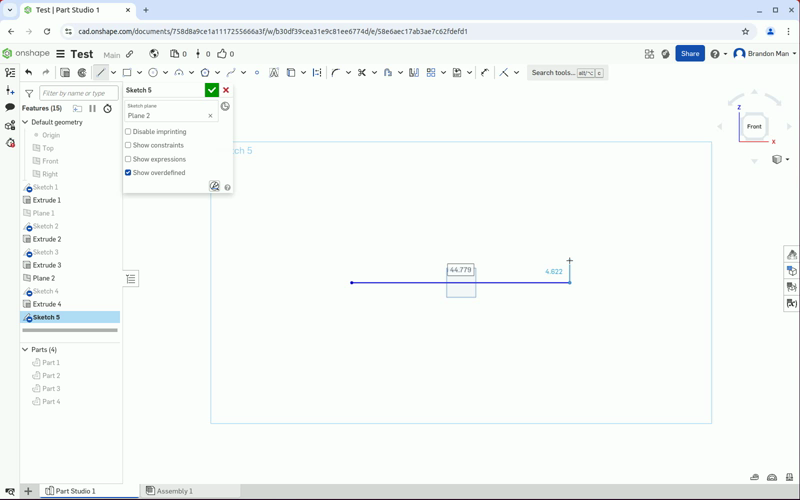
key_down(shift)
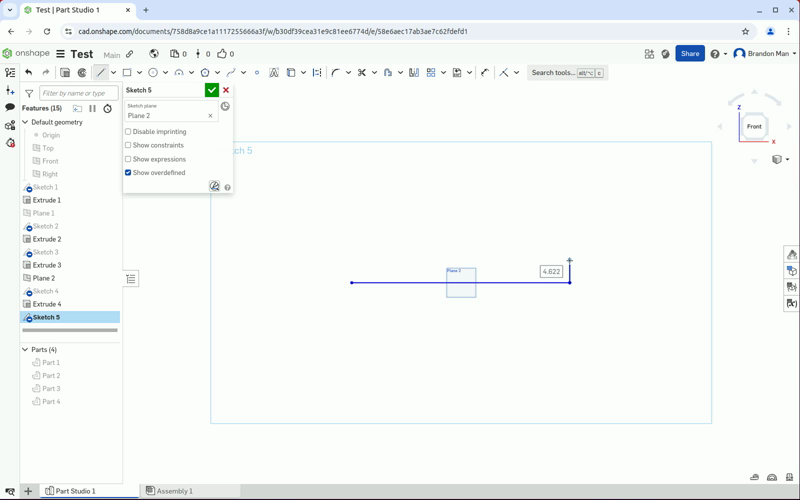
mouse_move(351, 260)
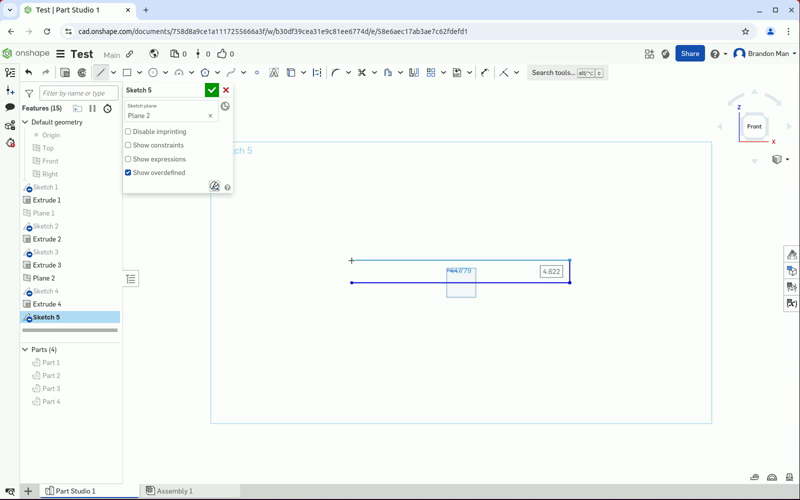
click(351, 260)
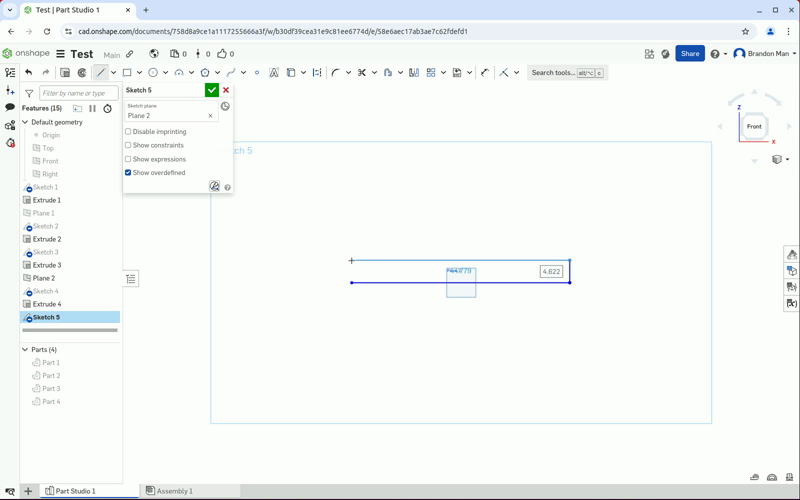
key_up(shift)
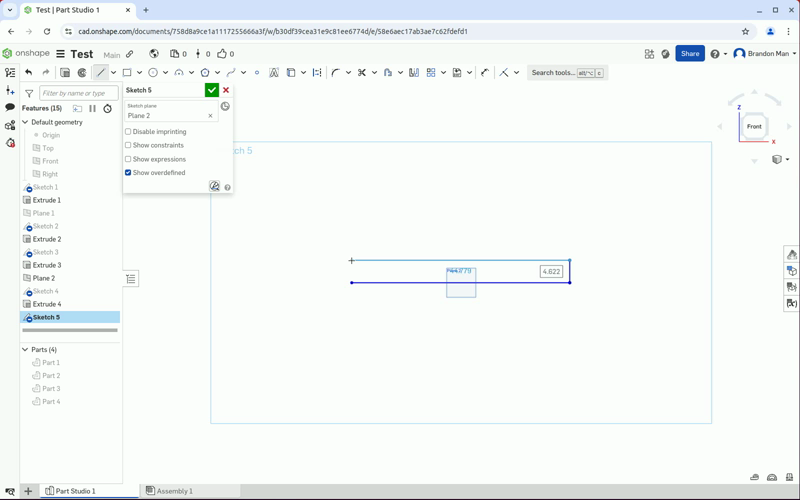
mouse_move(381, 260)
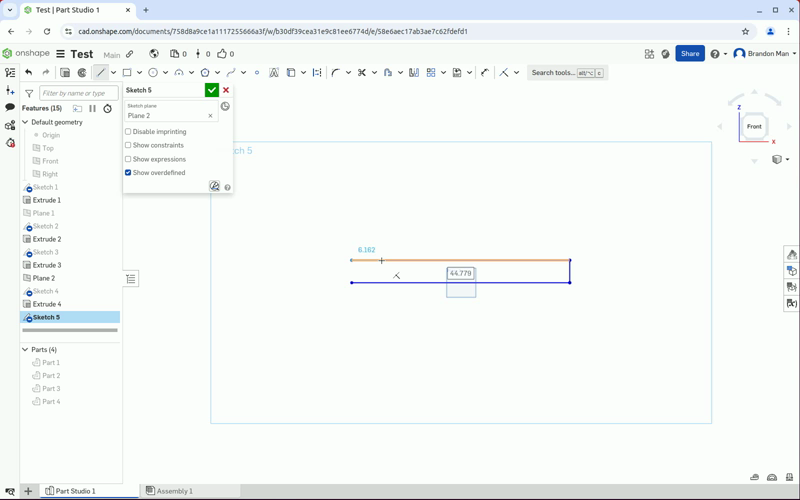
key_down(shift)
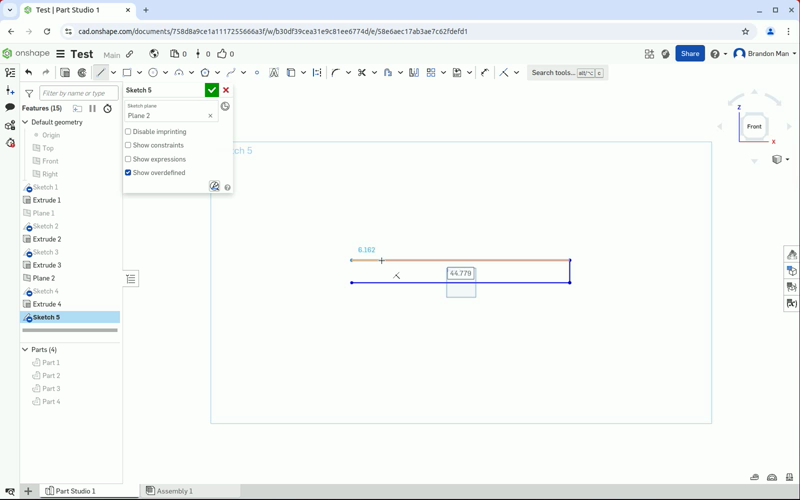
mouse_move(351, 282)
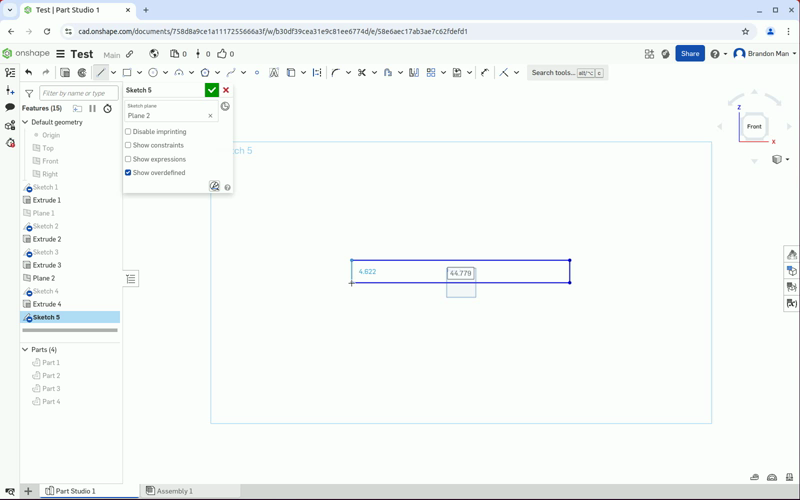
key_up(shift)
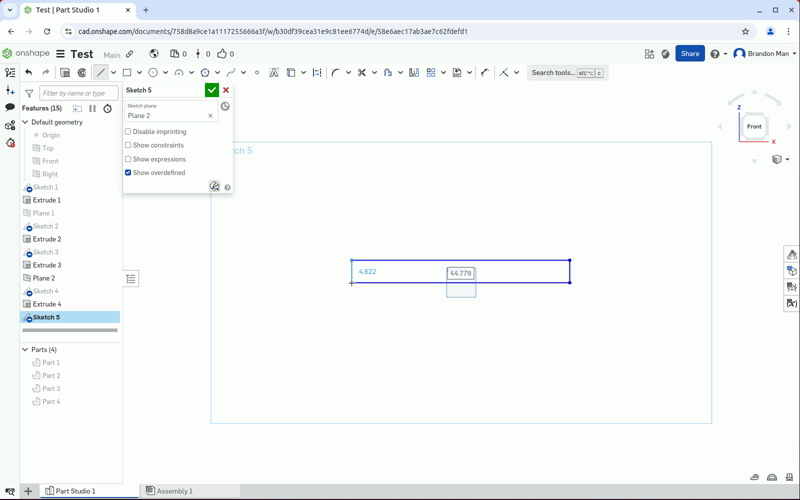
click(351, 282)
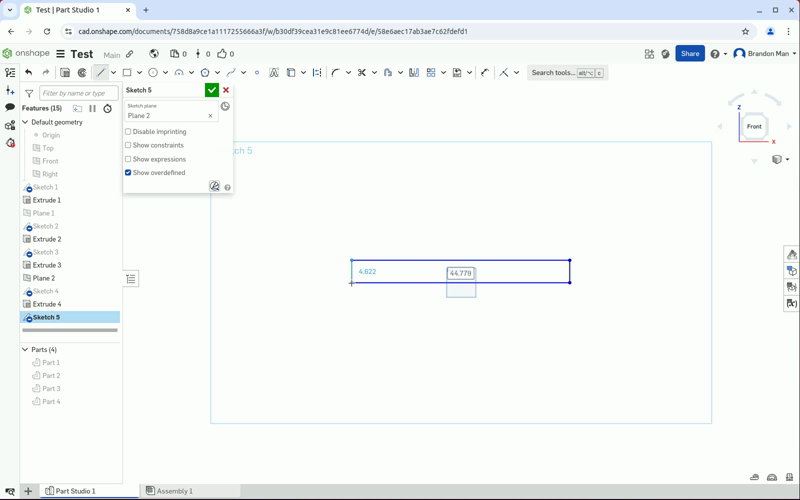
key(esc)
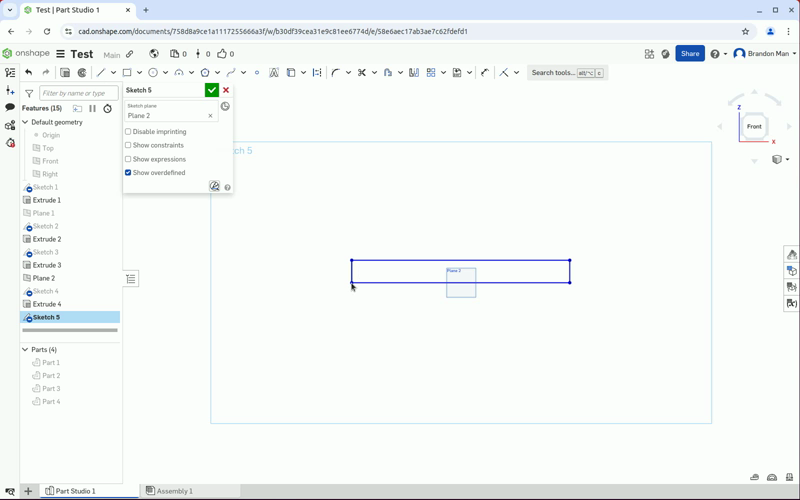
mouse_move(519, 272)
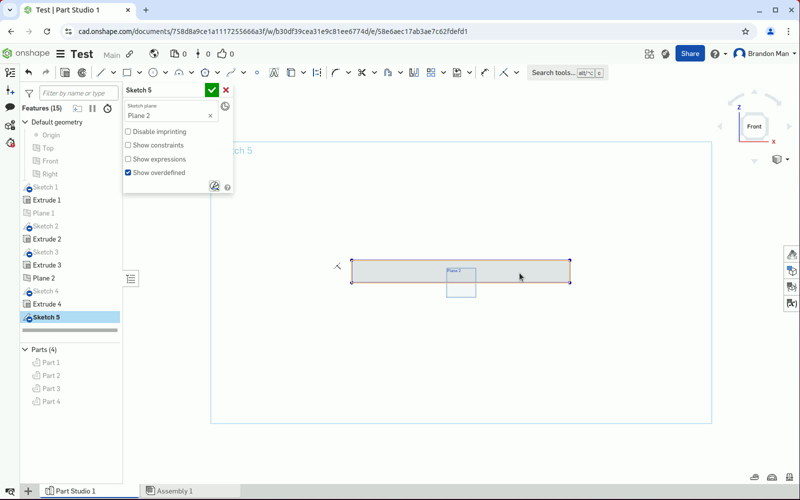
click(519, 272)
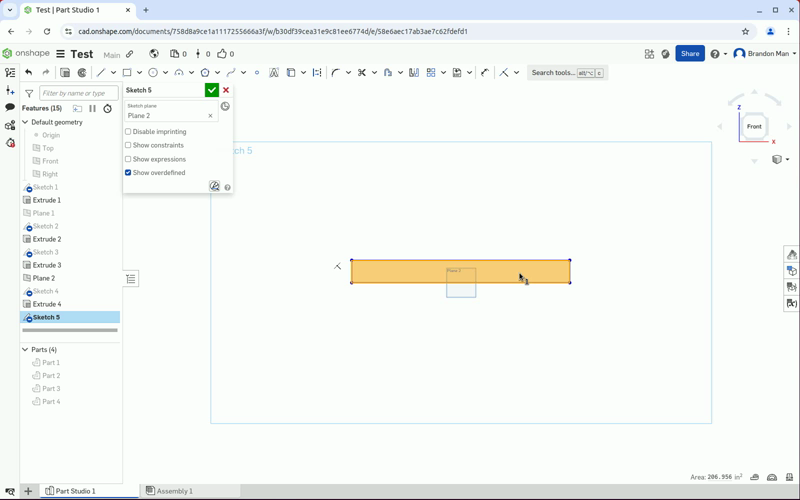
mouse_move(73, 352)
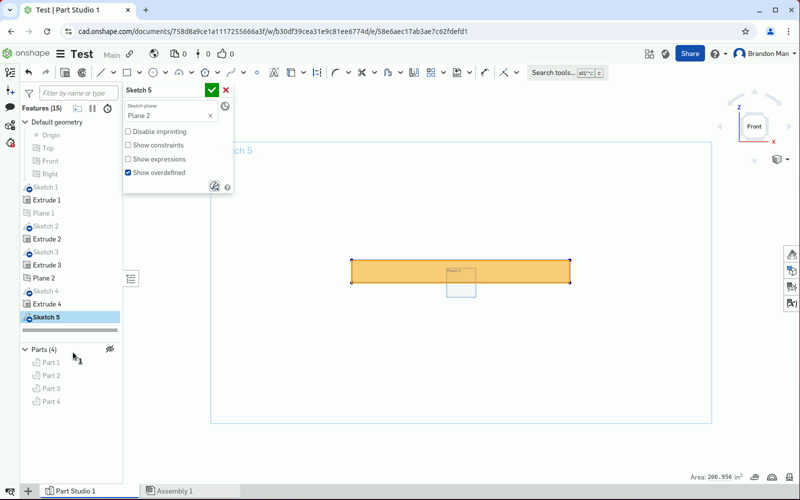
key(shift+y)
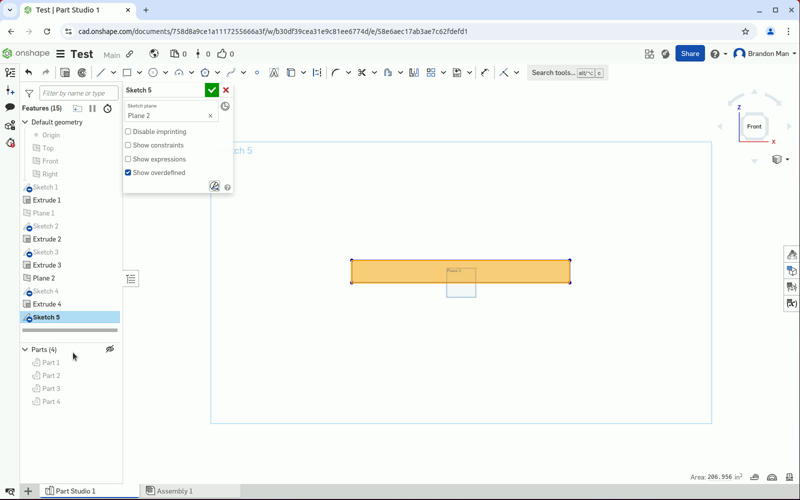
key(shift+e)
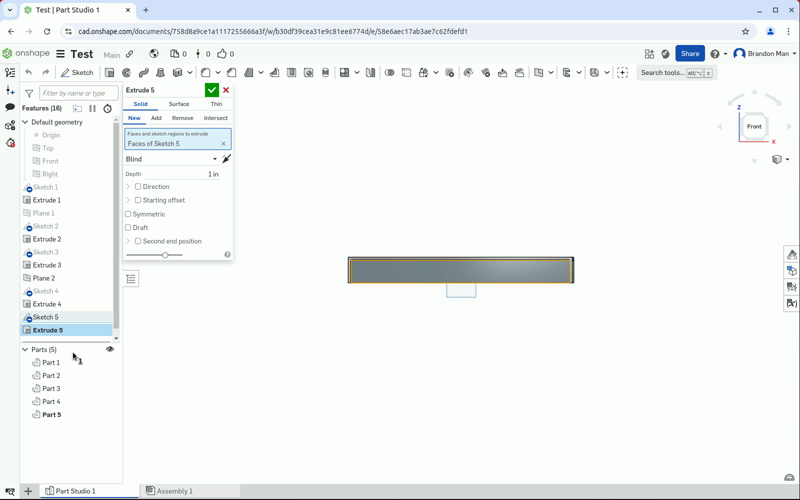
mouse_move(143, 106)
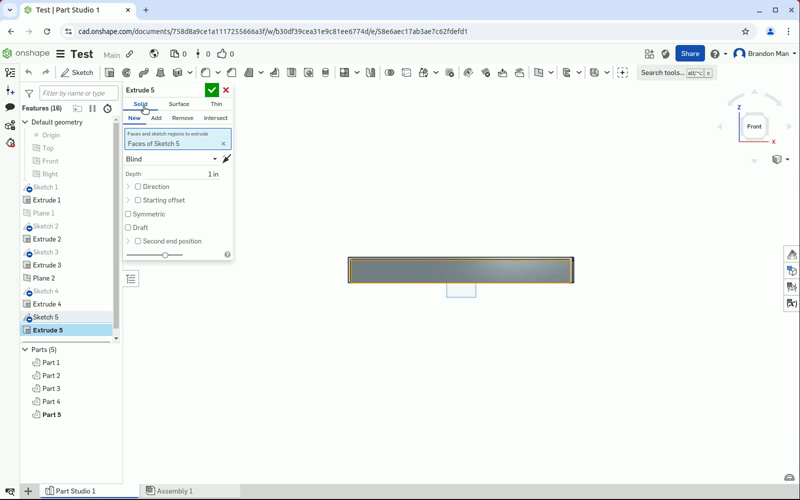
click(143, 106)
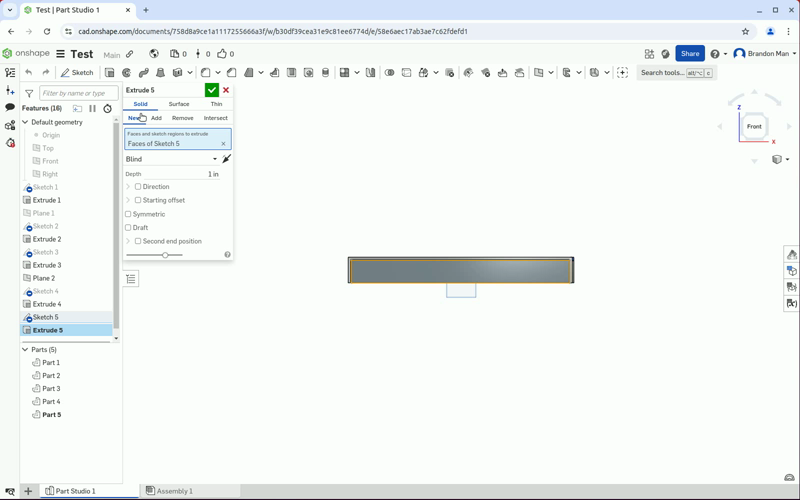
mouse_move(137, 120)
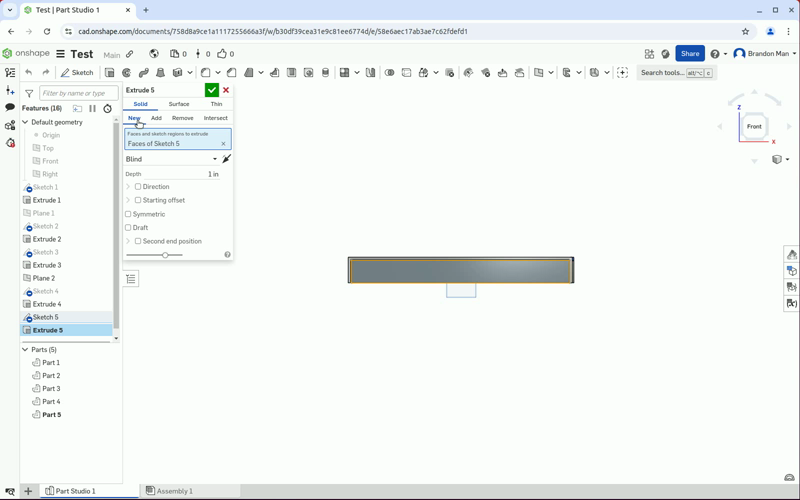
click(137, 120)
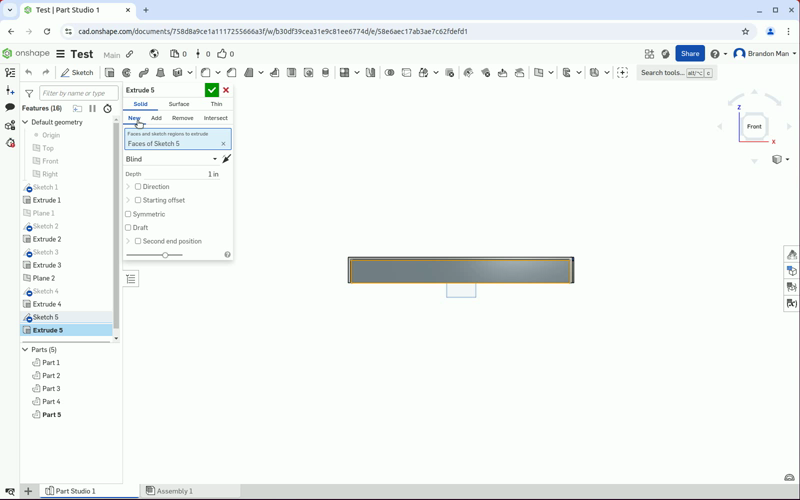
key(tab, 4)
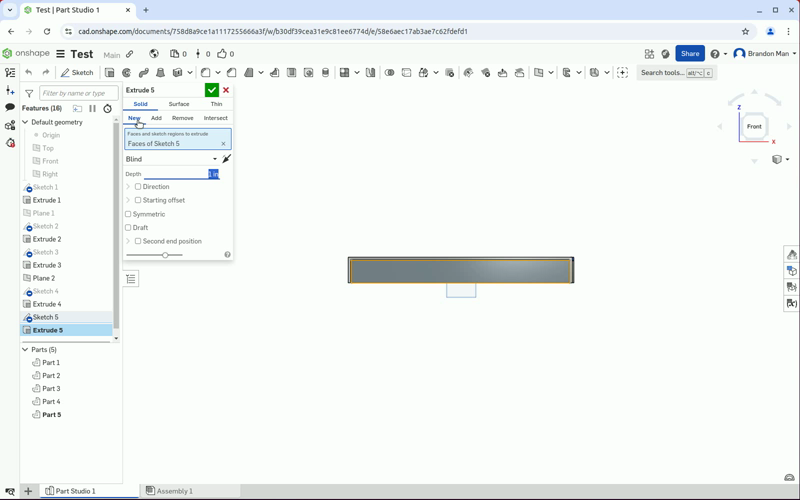
text(0.722)
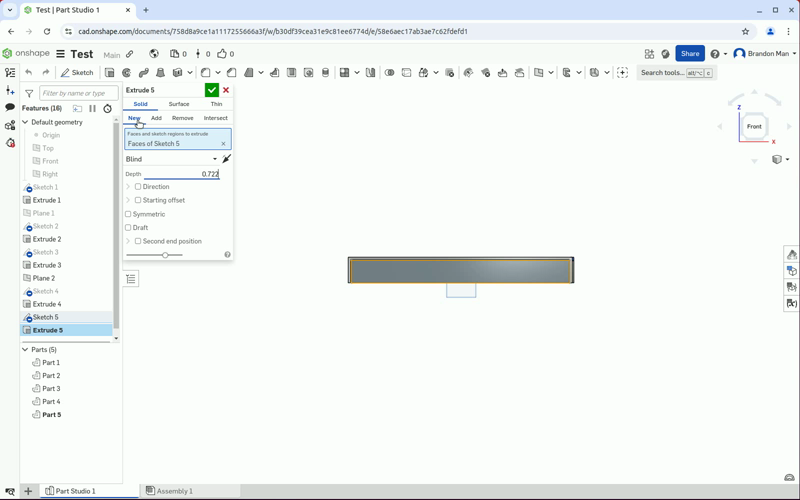
key(enter)
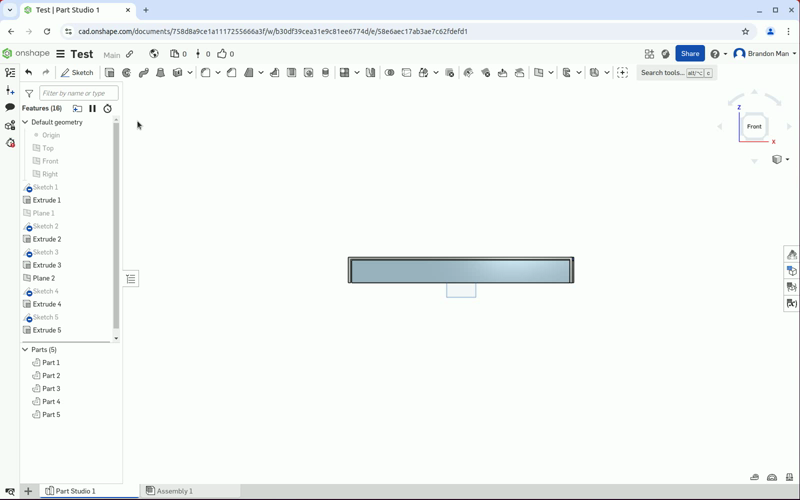
key(shift+h)
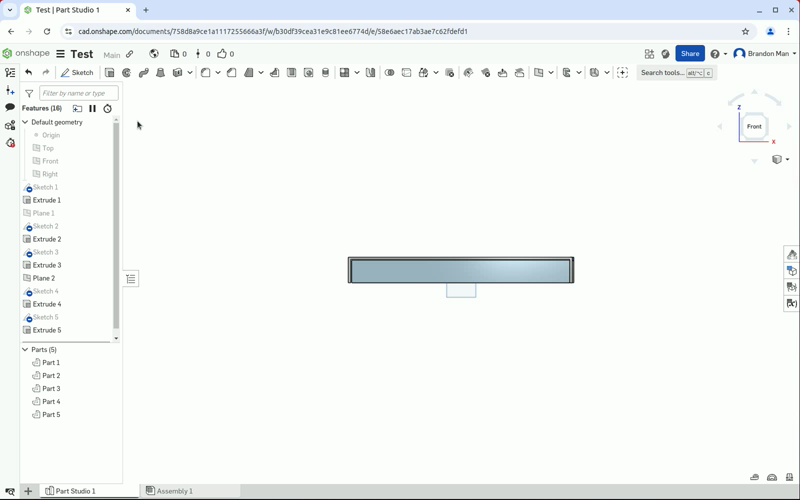
key(shift+h)
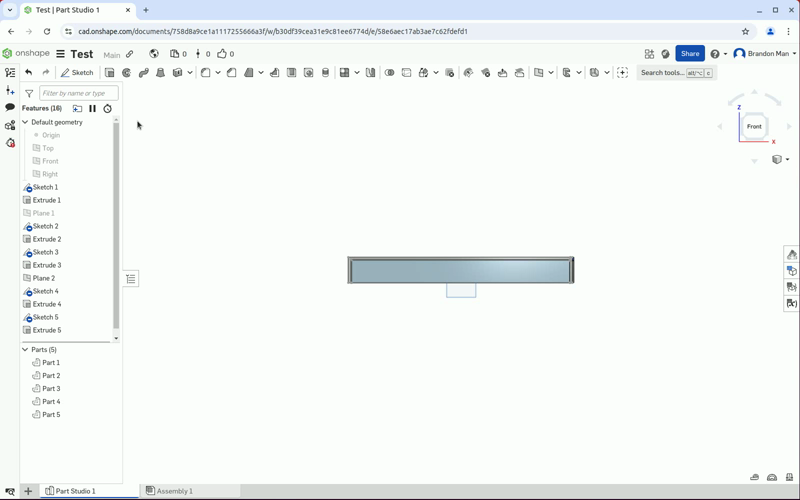
key(shift+7)
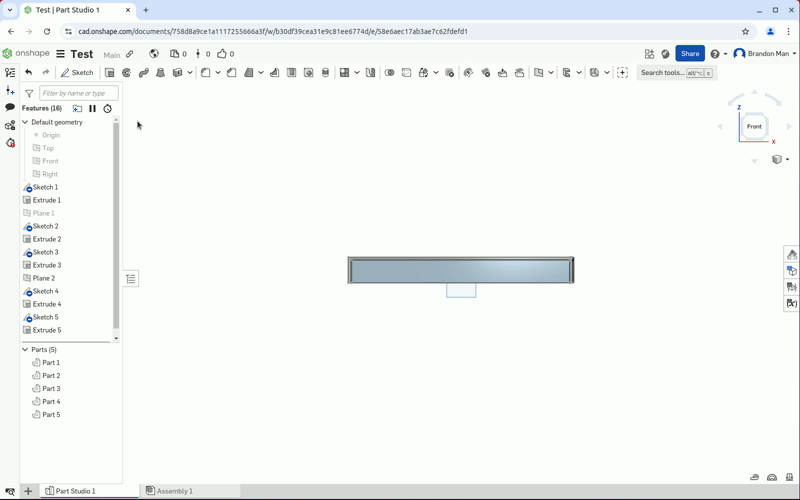
key(left, 2)
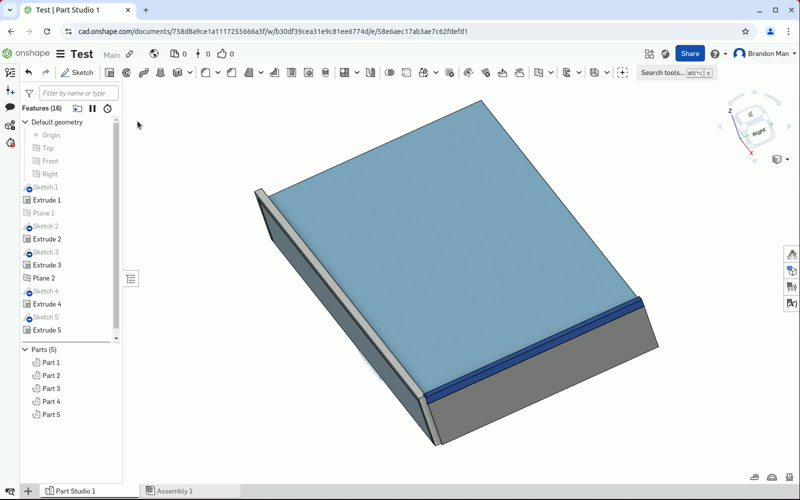
key(down, 2)
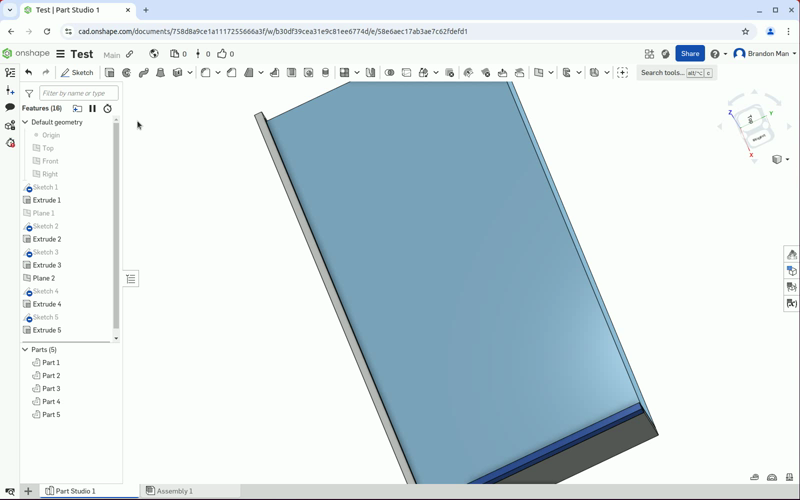
key(up, 2)
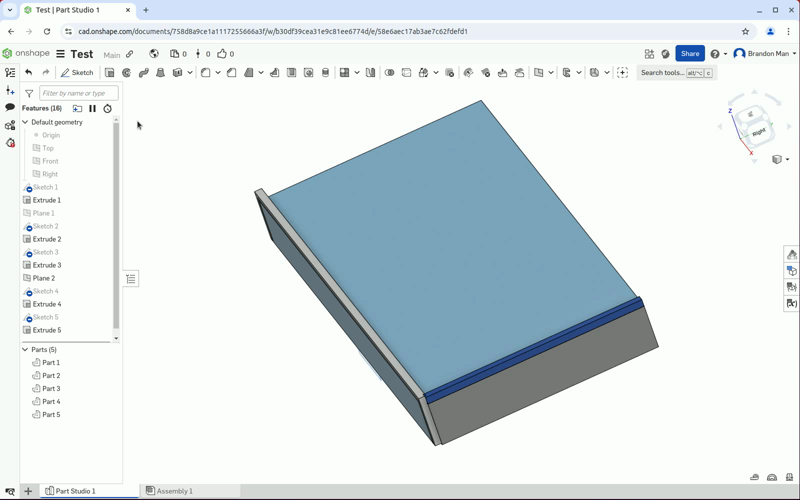
key(right, 2)
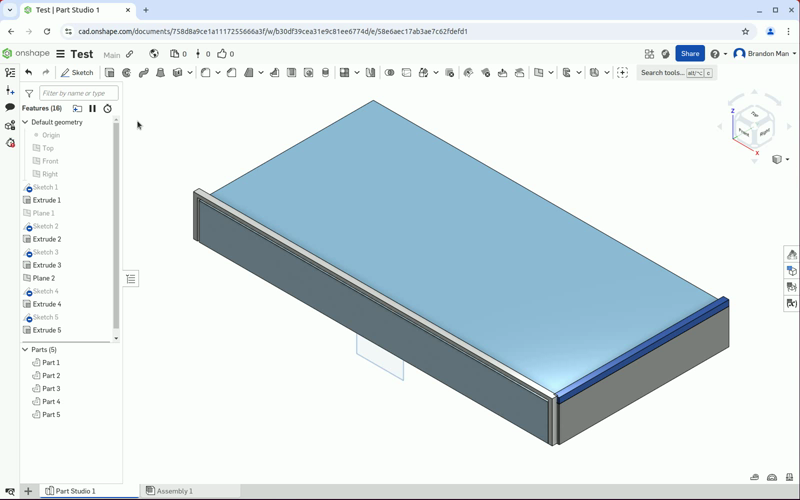
mouse_move(69, 189)
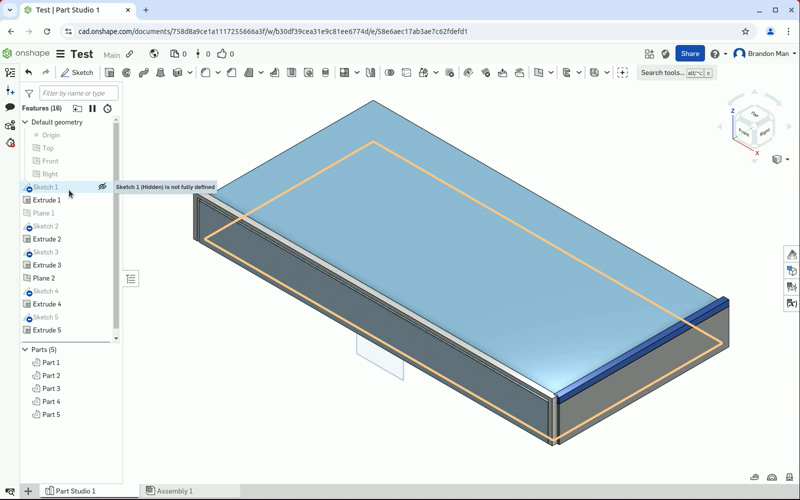
click(69, 189)